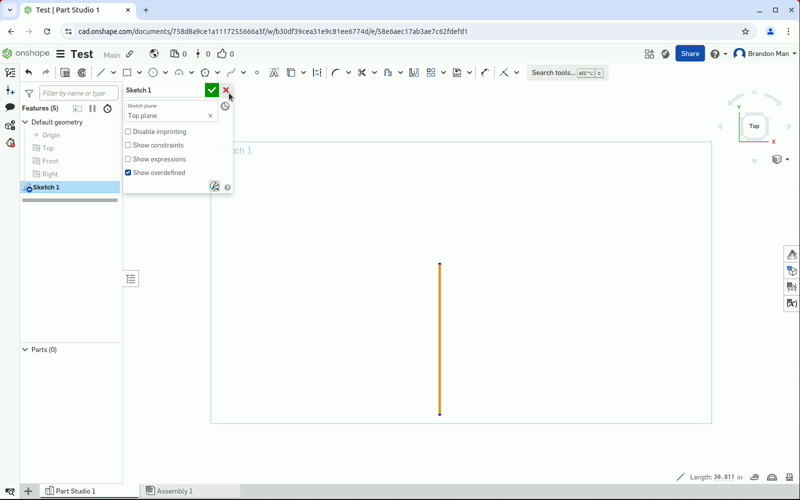
key(shift+h)
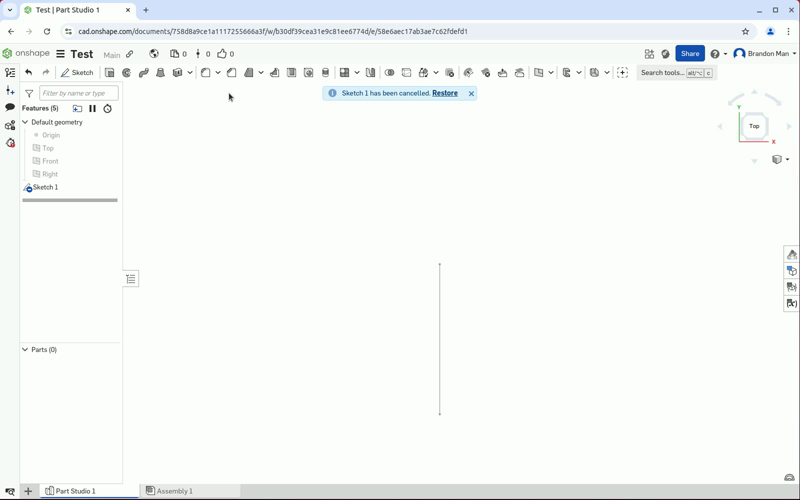
mouse_move(73, 352)
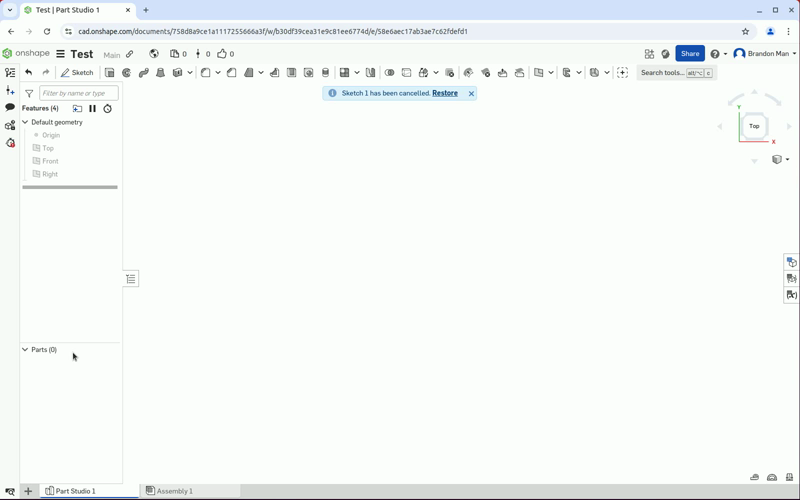
key(y)
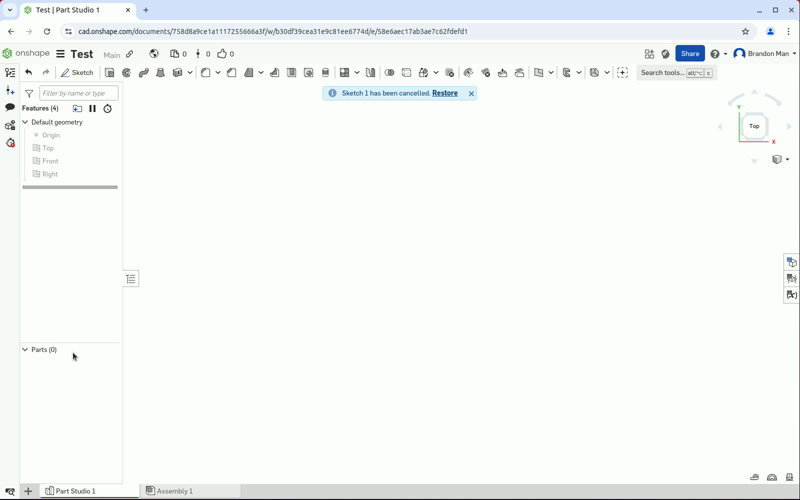
key(shift+p)
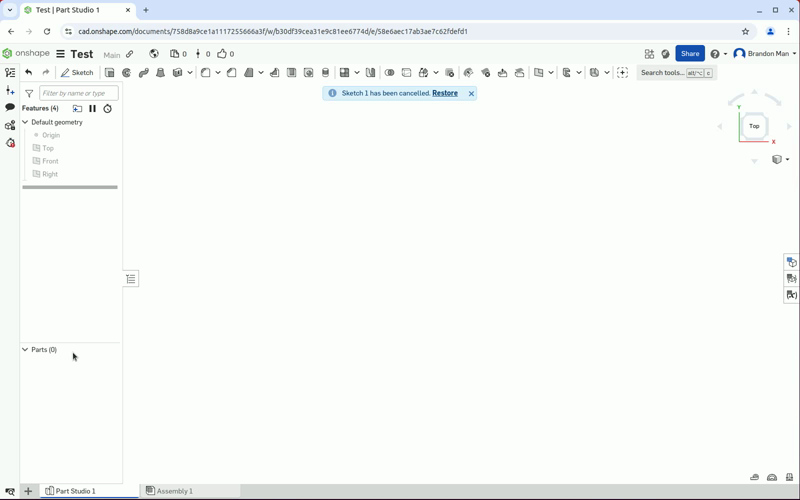
key(space)
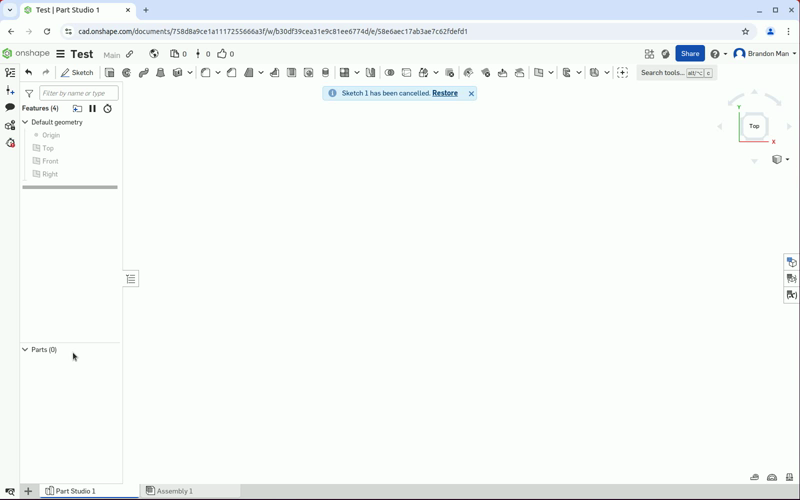
key_down(shift)
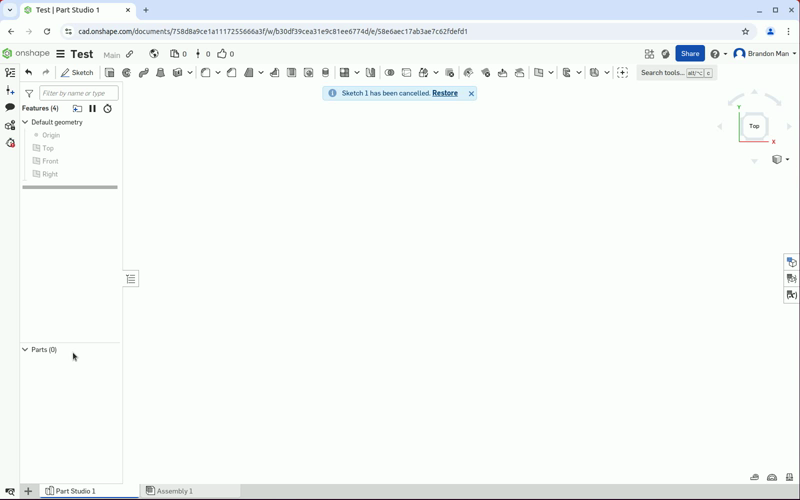
key(up)
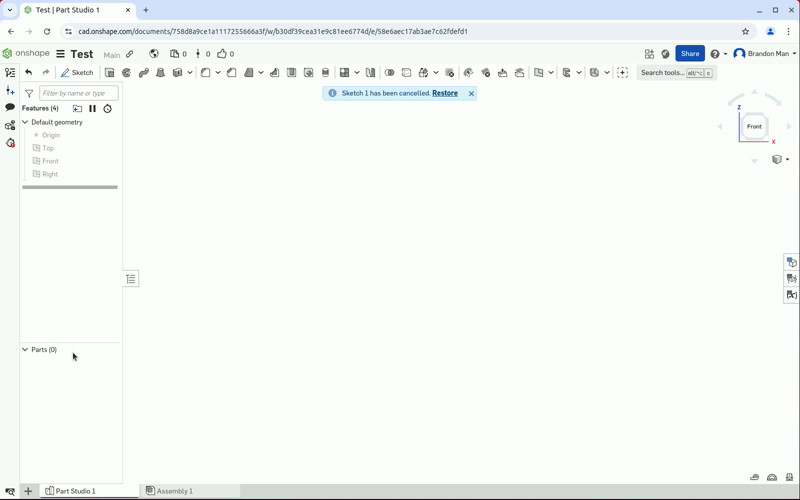
key_up(shift)
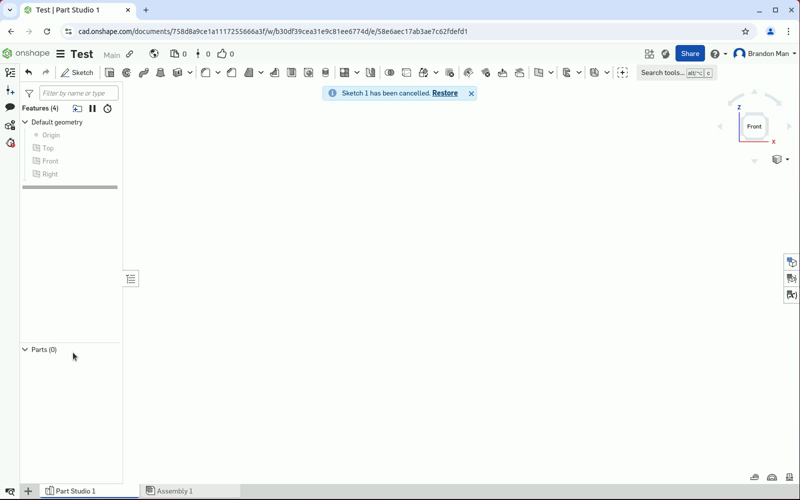
mouse_move(73, 352)
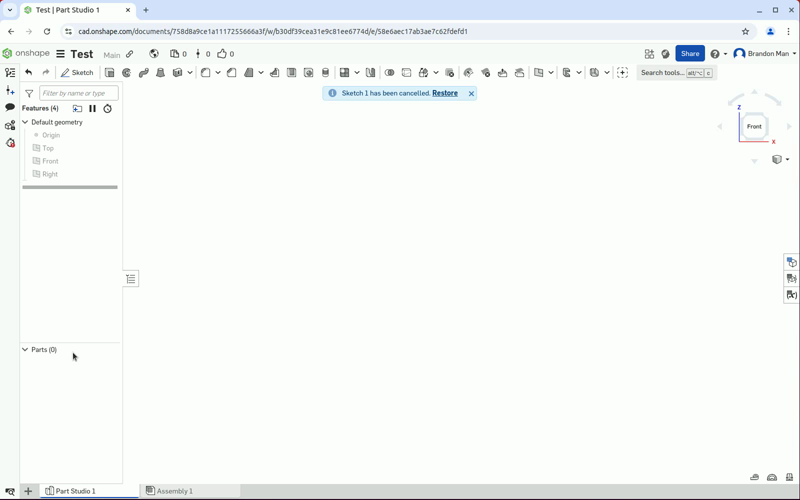
key(shift+y)
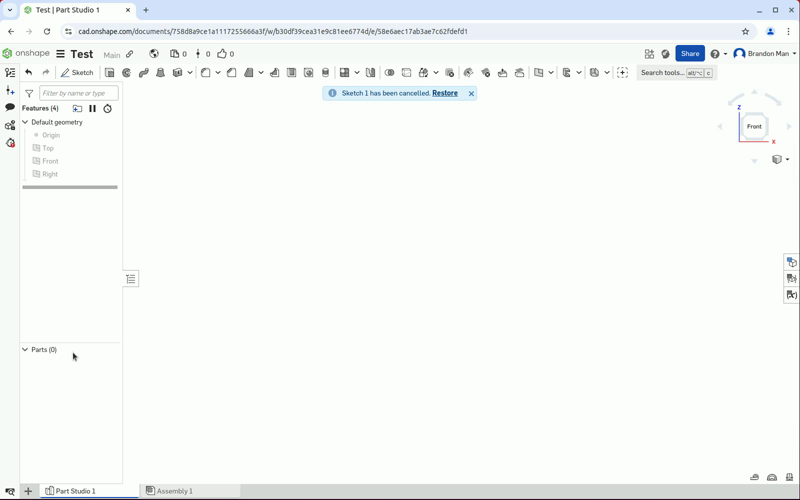
key(shift+s)
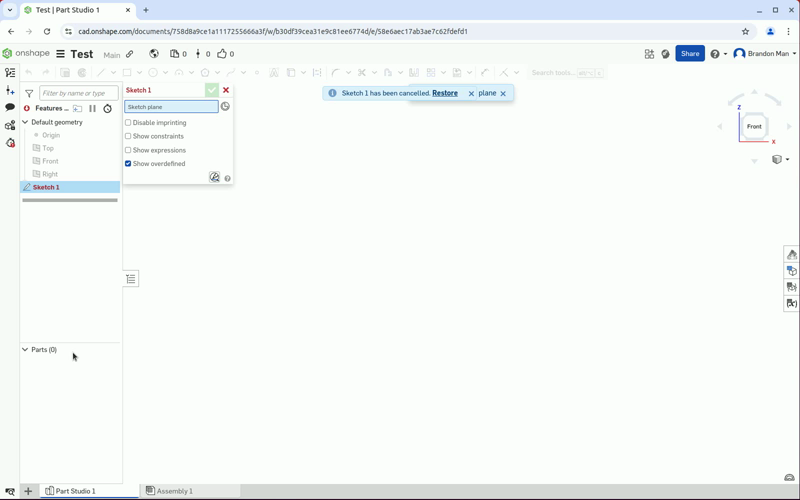
mouse_move(73, 163)
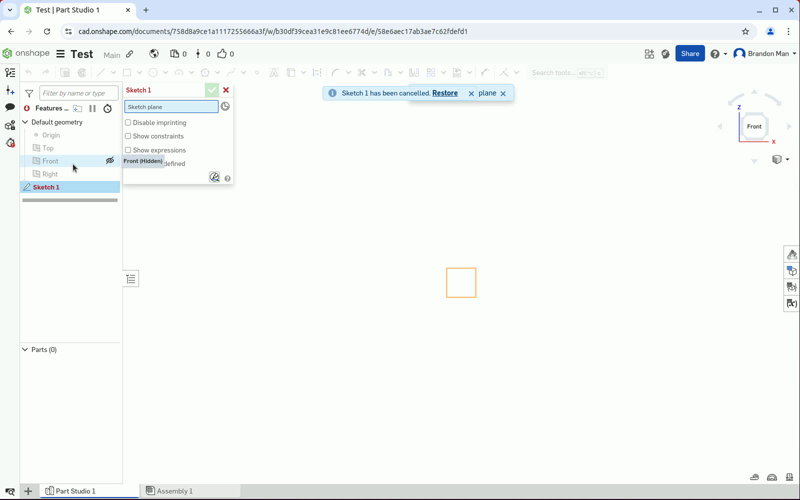
click(73, 163)
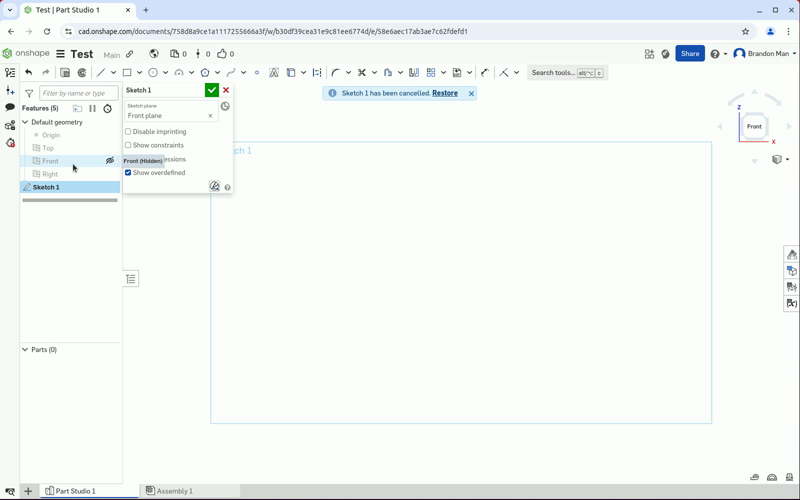
mouse_move(73, 352)
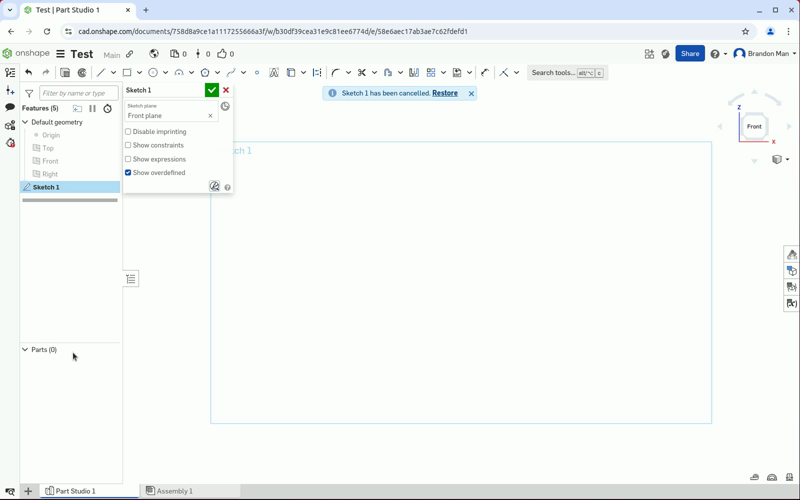
key(y)
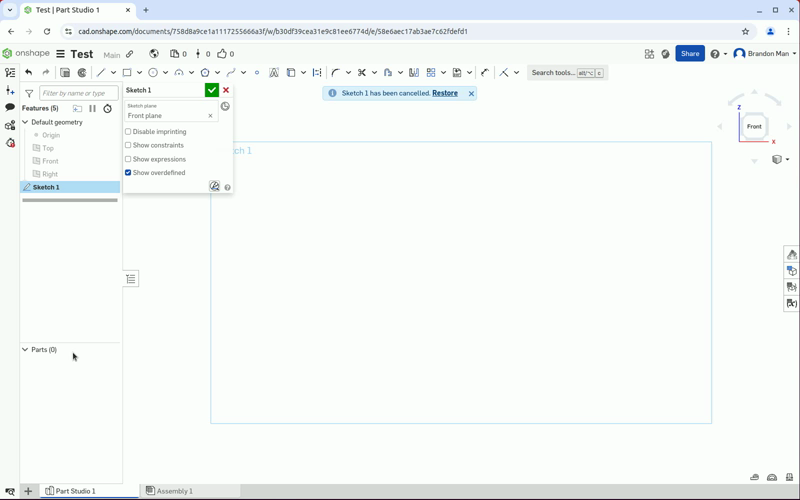
key(l)
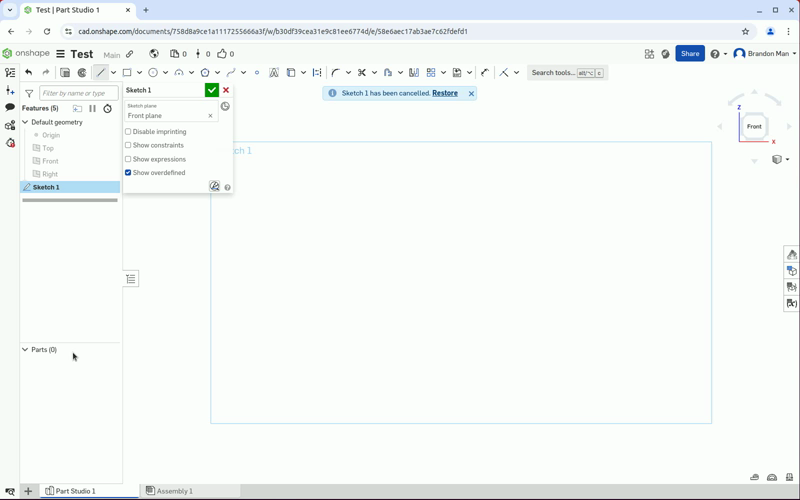
key_down(shift)
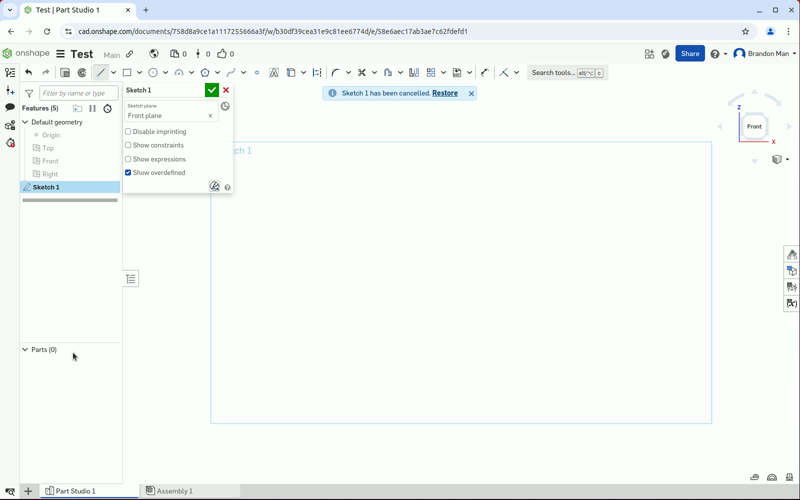
mouse_move(430, 300)
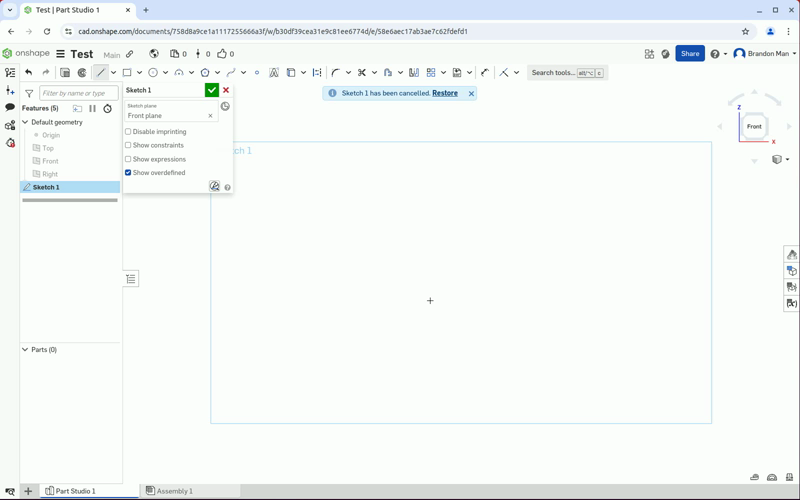
click(430, 300)
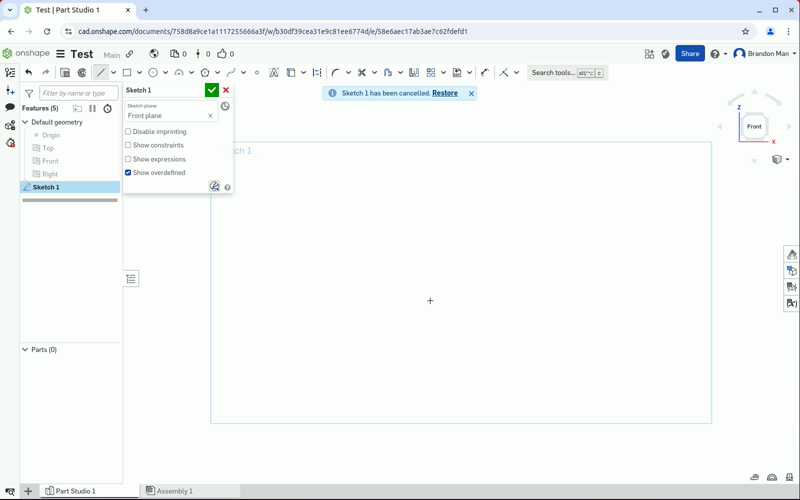
key_up(shift)
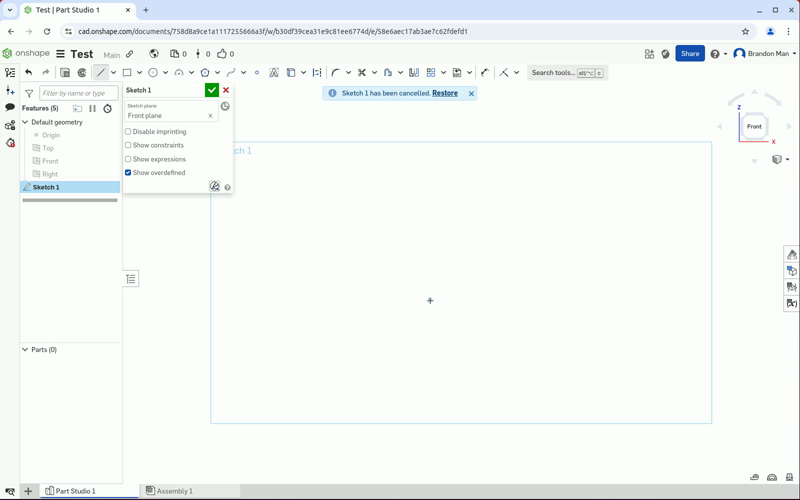
key_down(shift)
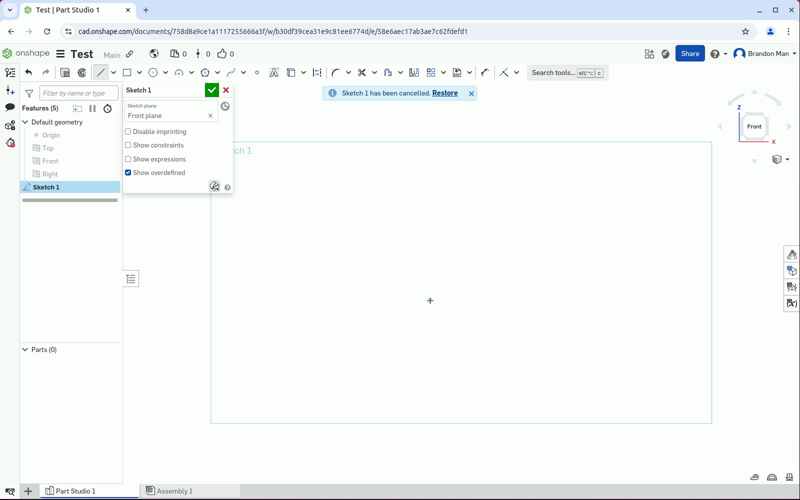
mouse_move(492, 300)
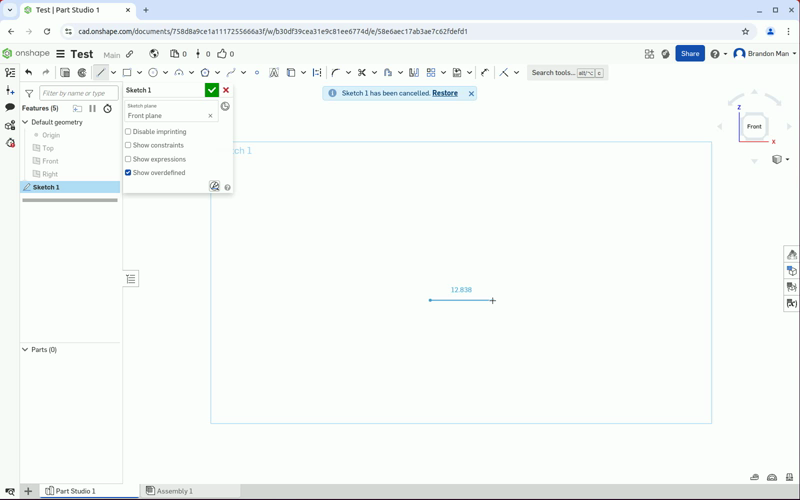
click(492, 300)
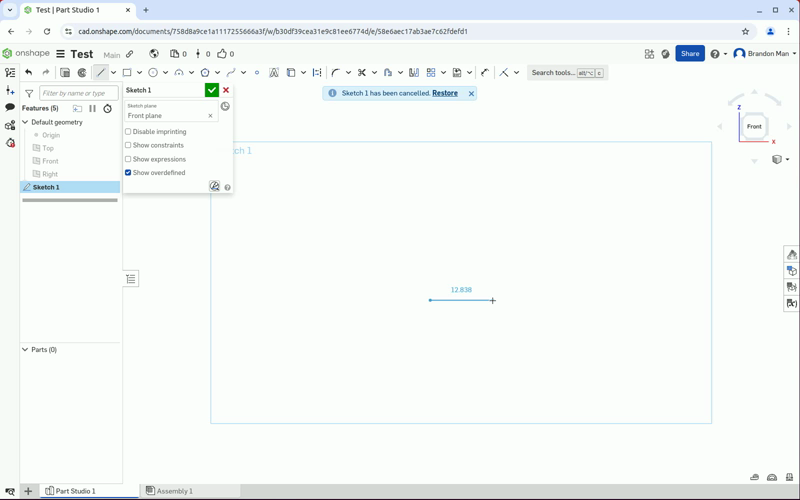
key_up(shift)
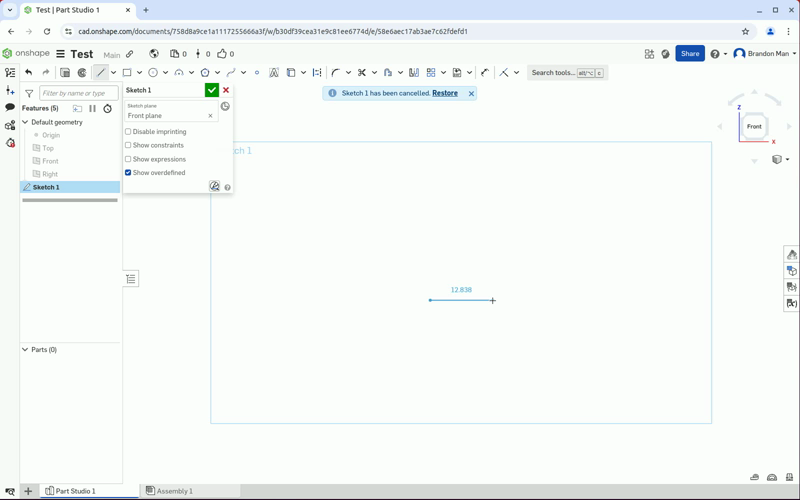
key_down(shift)
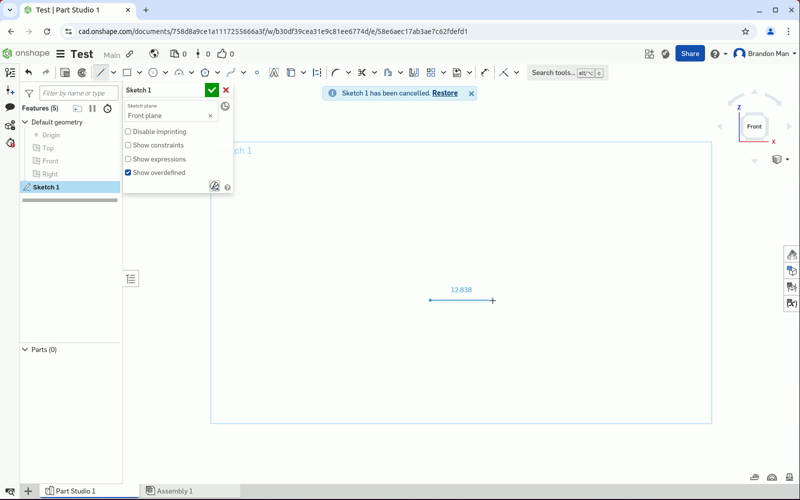
mouse_move(522, 300)
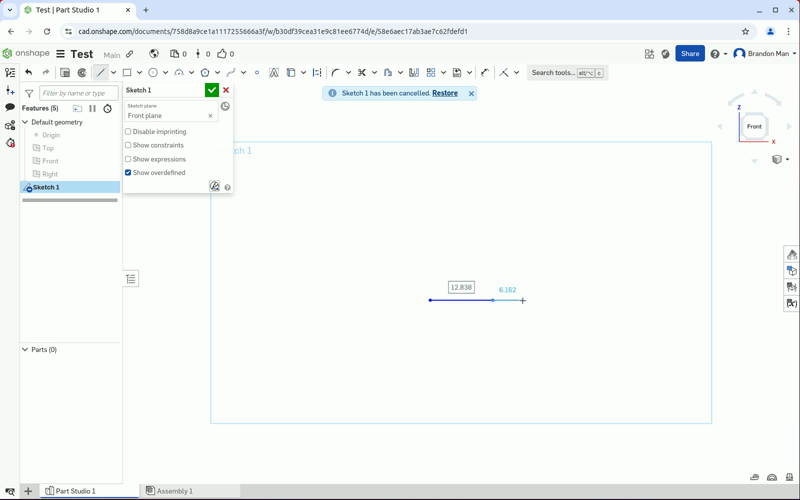
mouse_move(492, 264)
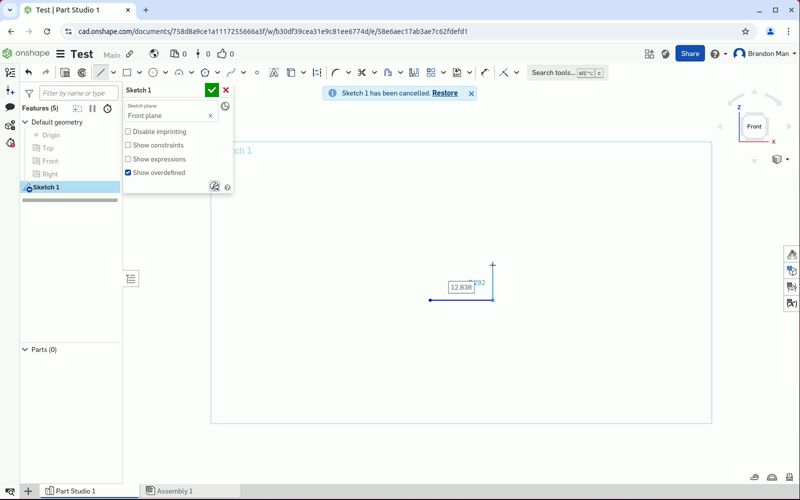
click(492, 264)
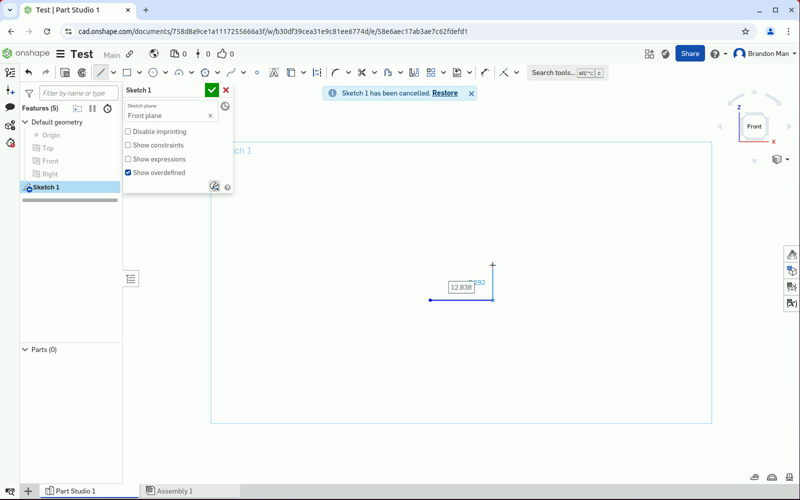
key_up(shift)
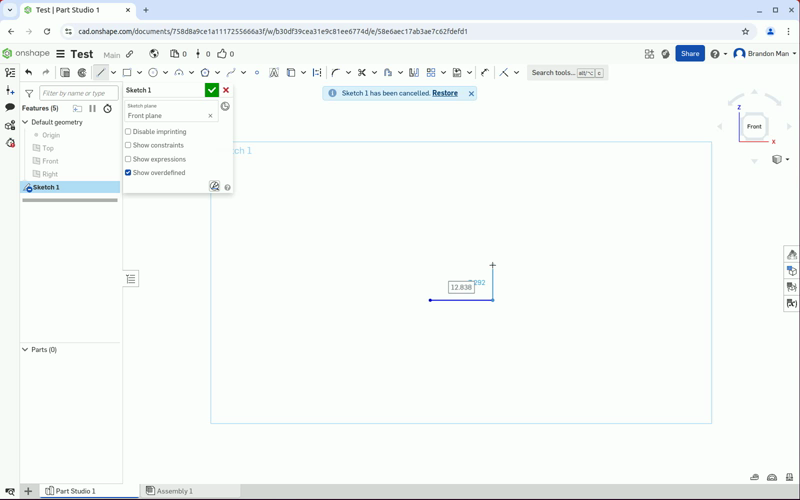
key_down(shift)
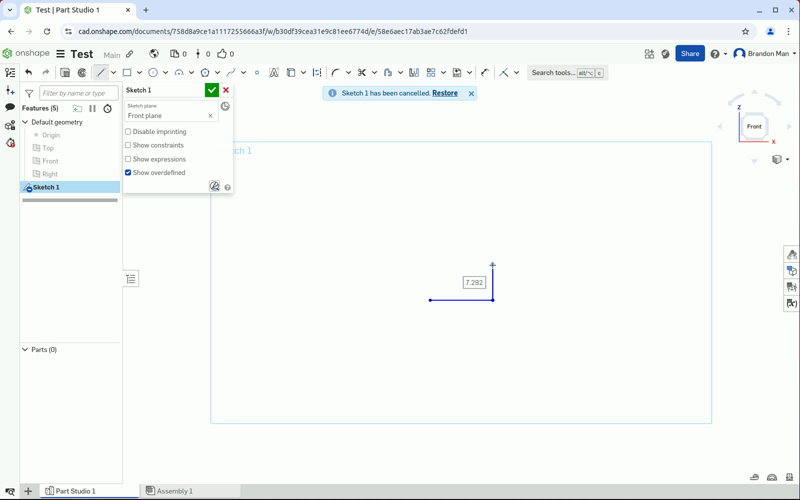
mouse_move(430, 264)
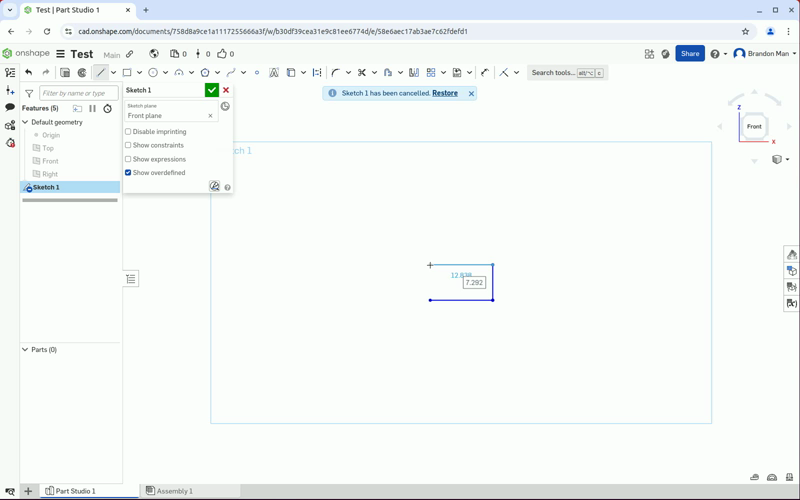
click(430, 264)
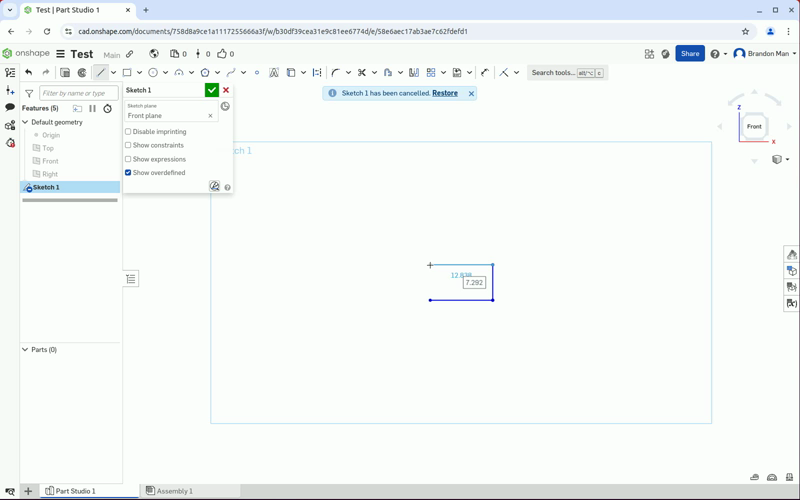
key_up(shift)
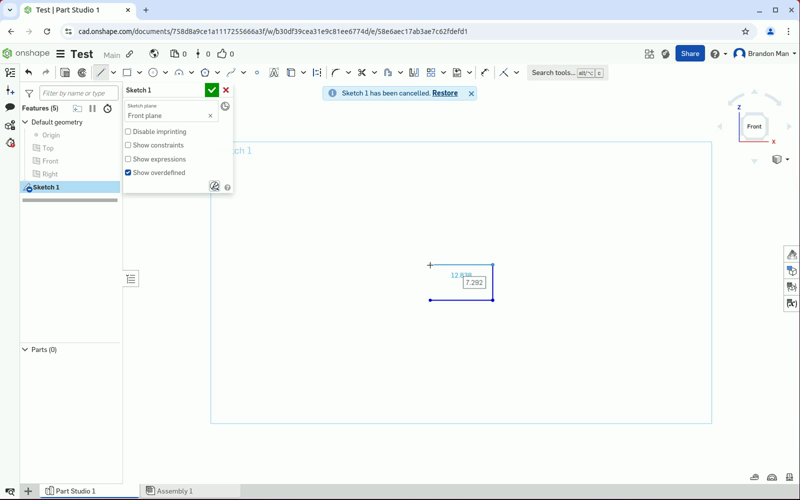
mouse_move(460, 264)
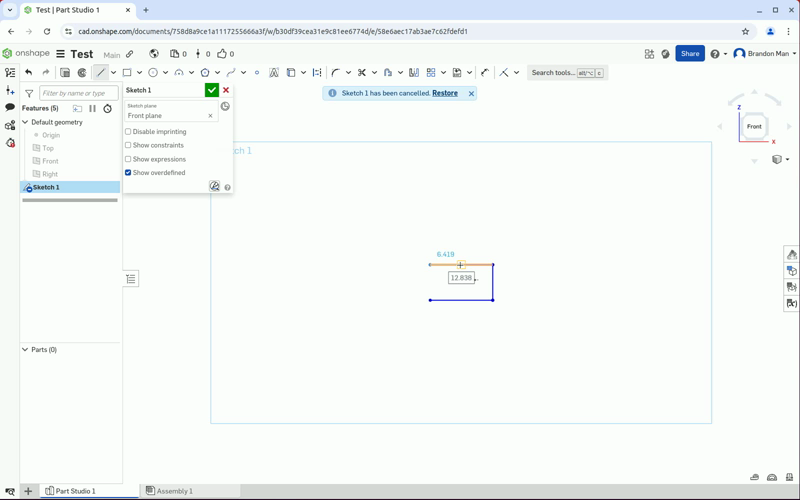
key_down(shift)
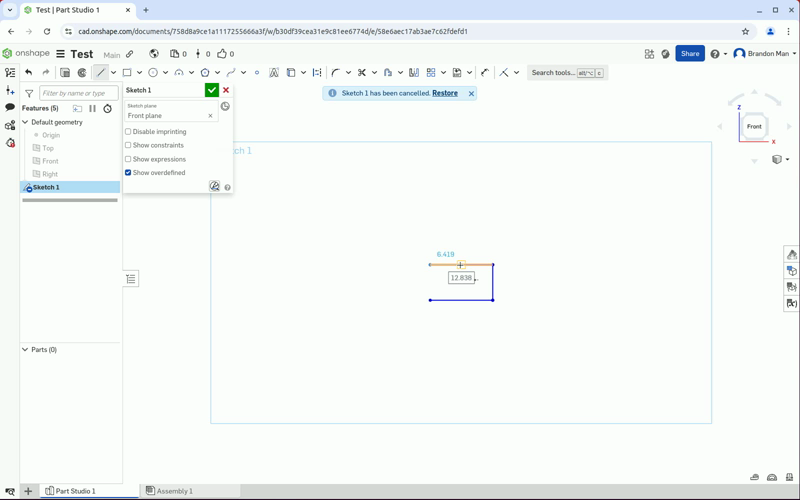
mouse_move(430, 300)
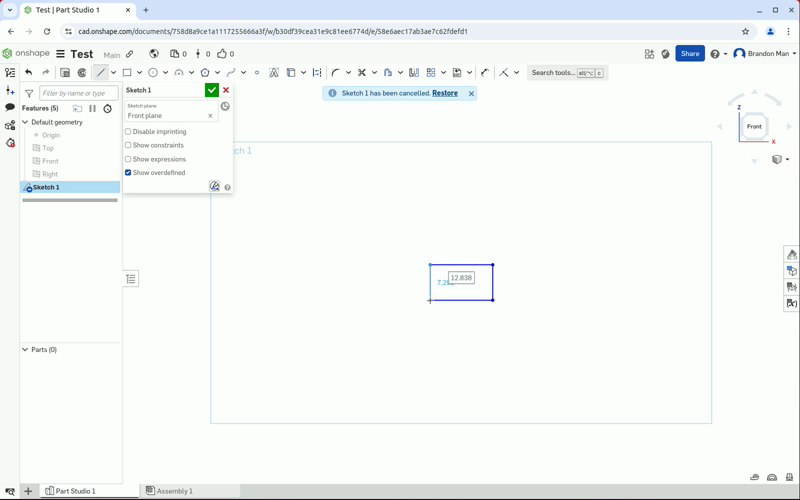
key_up(shift)
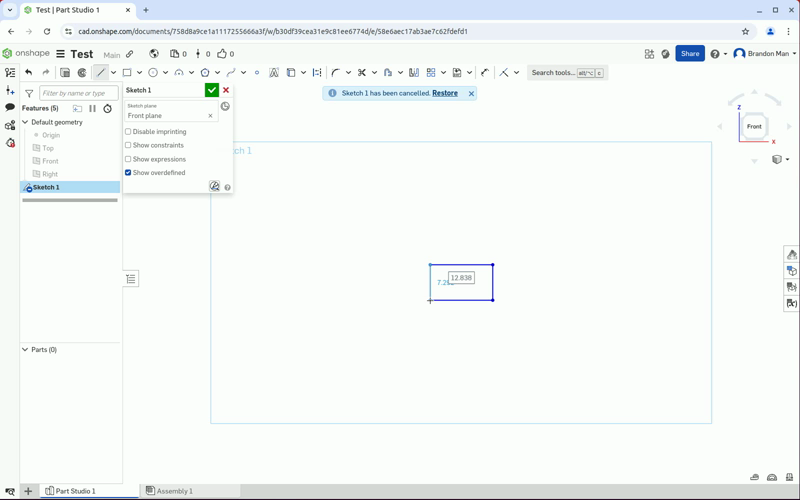
click(430, 300)
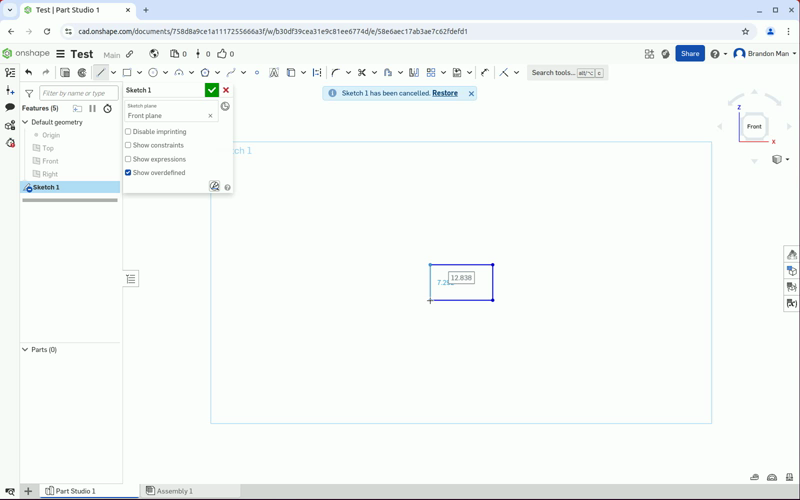
key(esc)
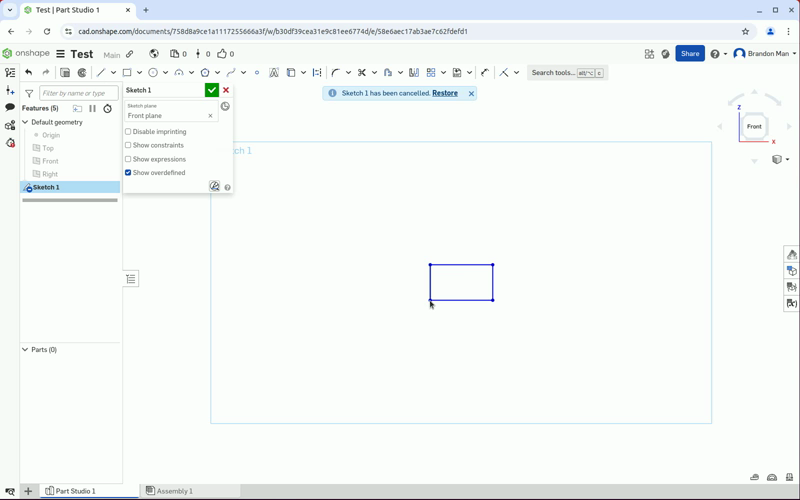
mouse_move(487, 269)
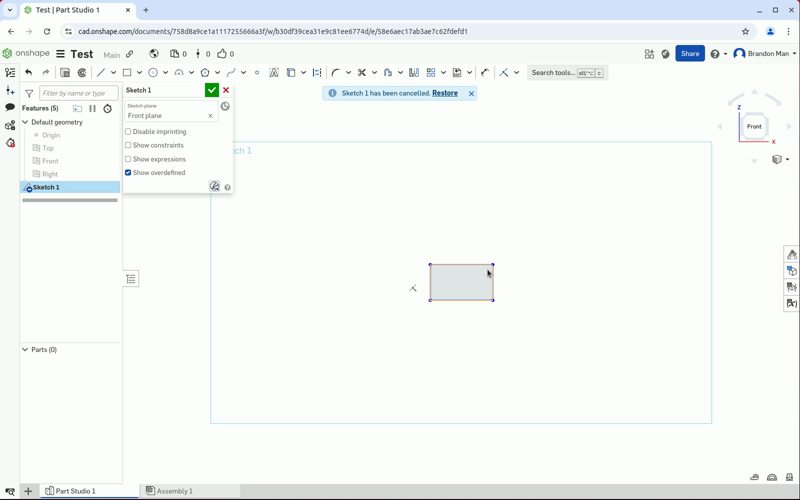
click(487, 269)
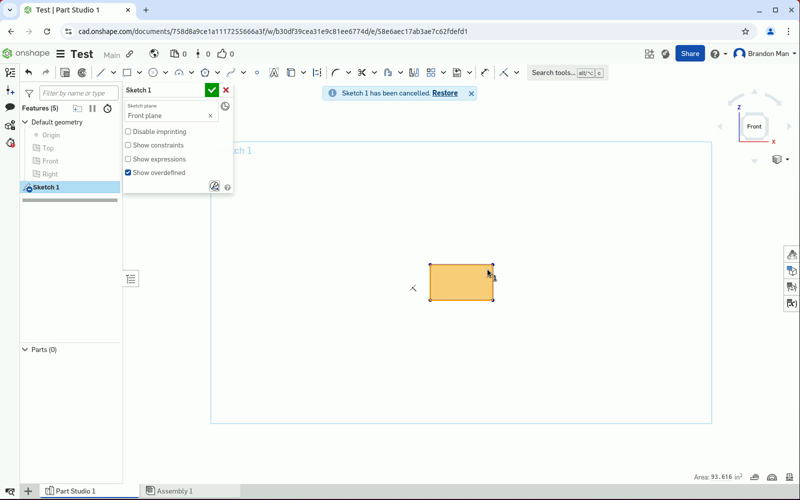
mouse_move(73, 352)
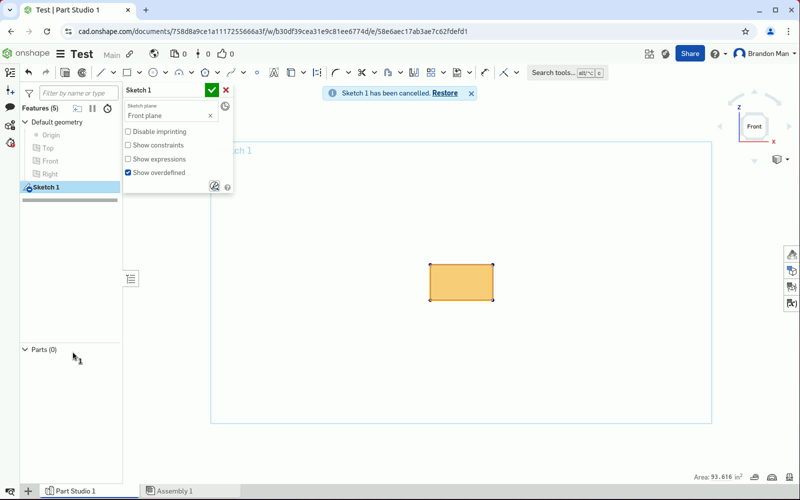
key(shift+y)
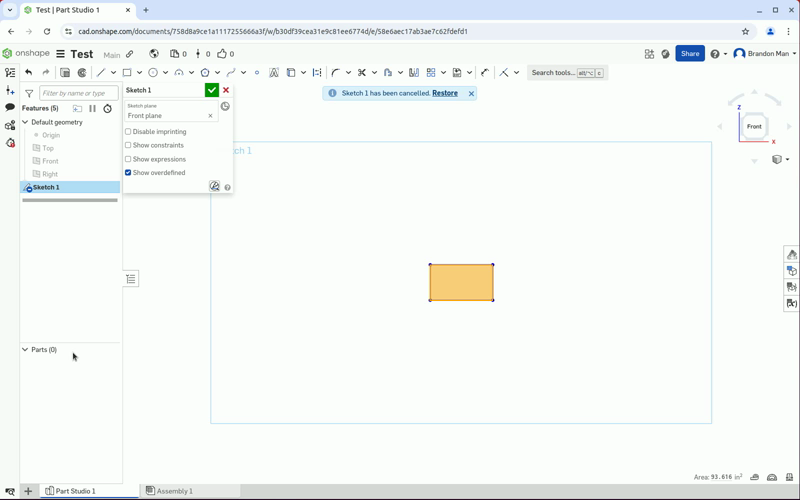
key(shift+e)
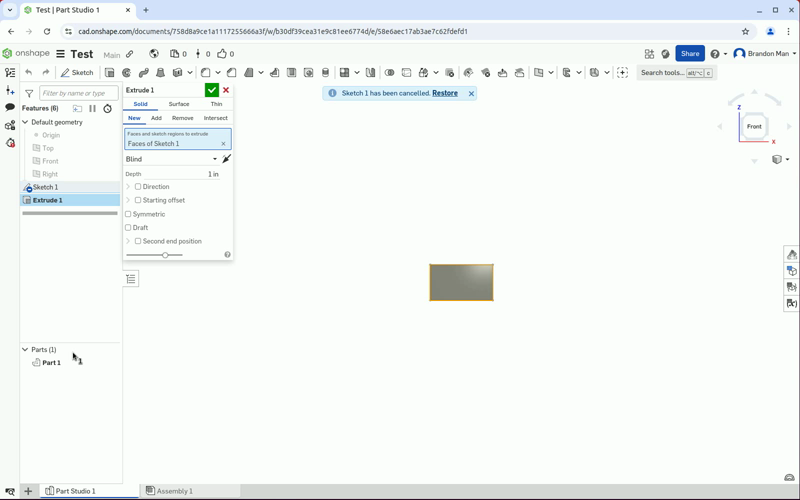
mouse_move(143, 106)
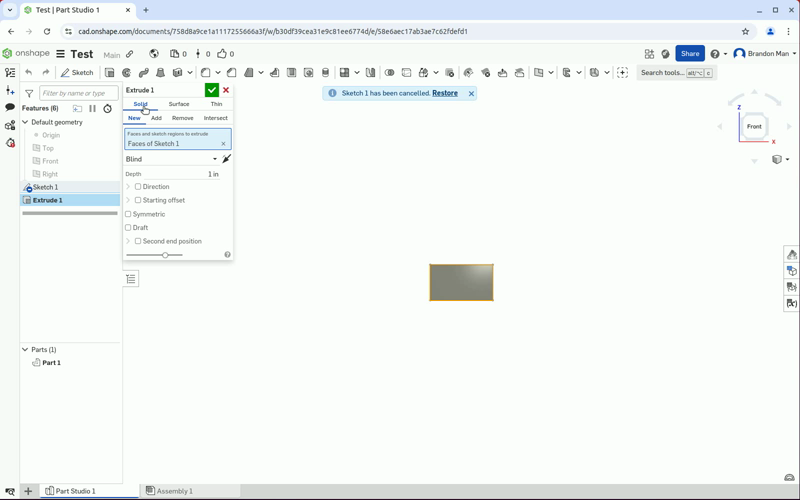
click(143, 106)
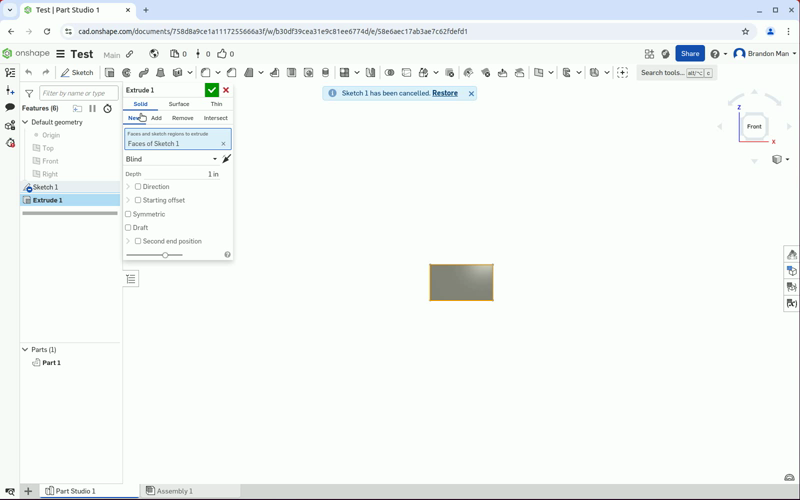
mouse_move(137, 120)
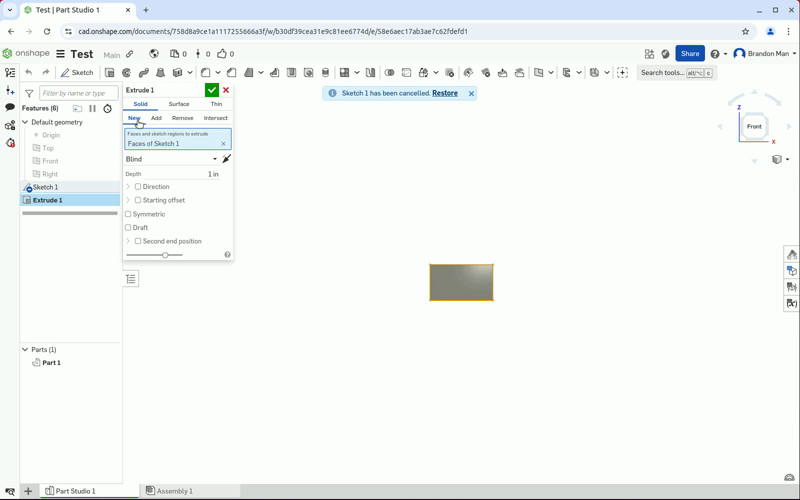
click(137, 120)
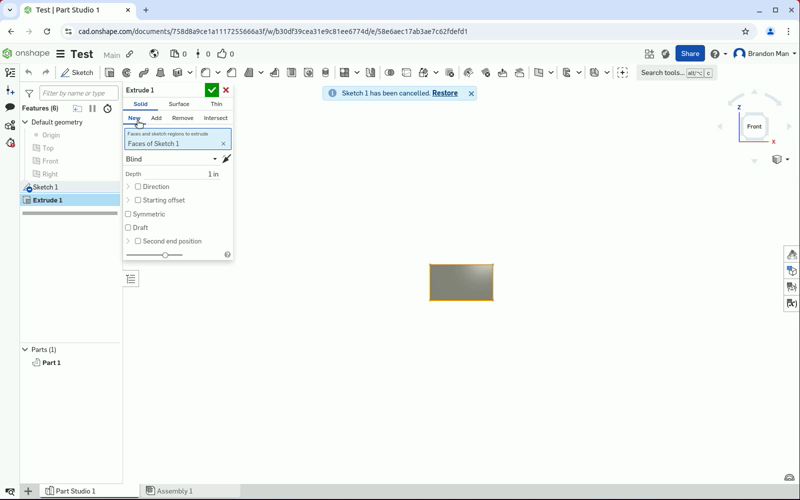
key(tab, 4)
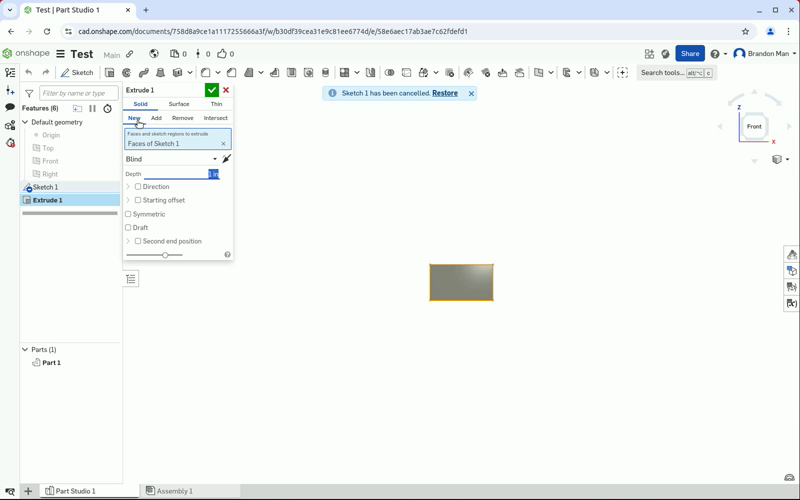
text(0.241)
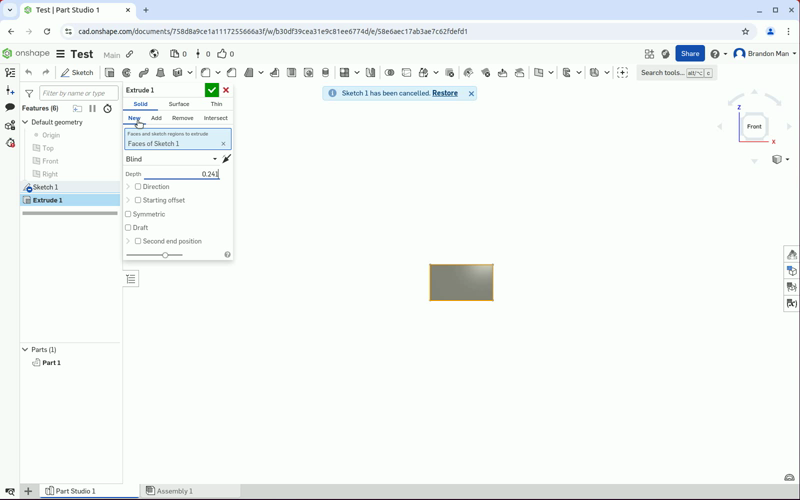
key(enter)
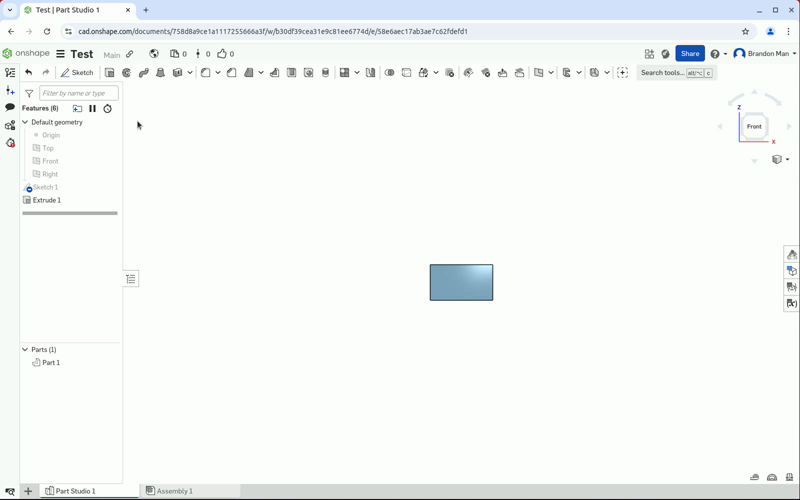
key(shift+h)
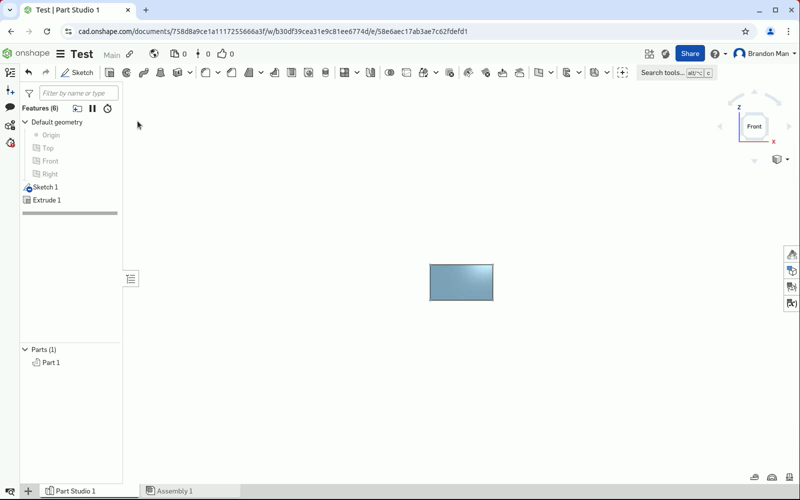
key(shift+h)
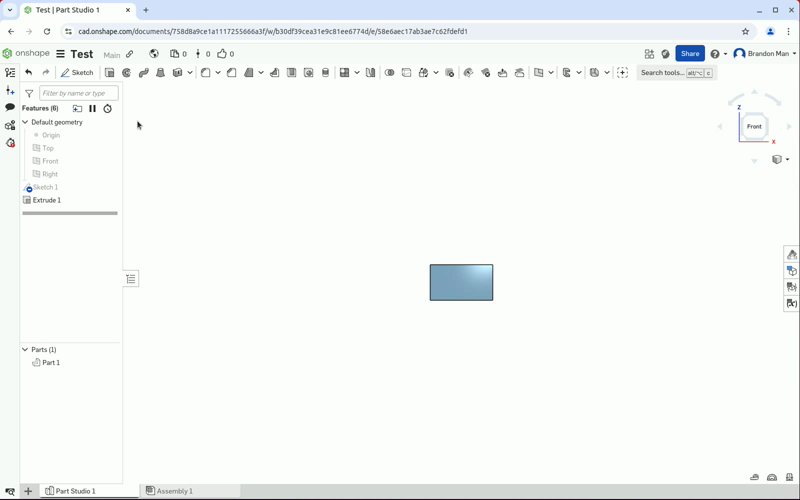
mouse_move(73, 189)
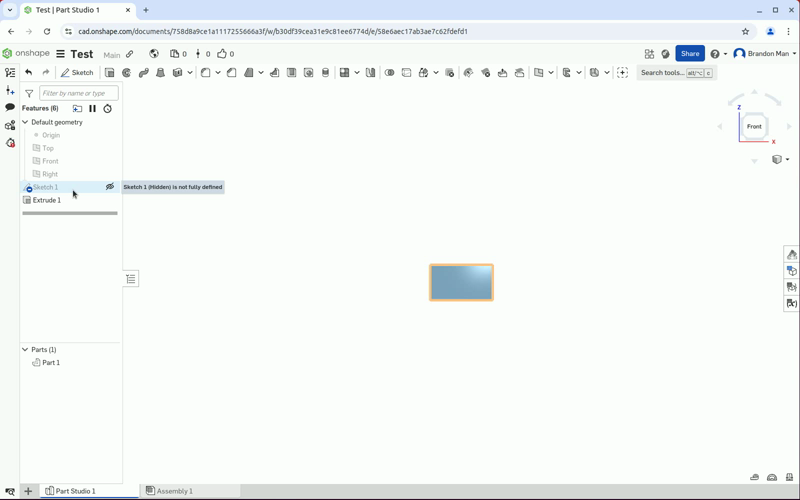
click(73, 189)
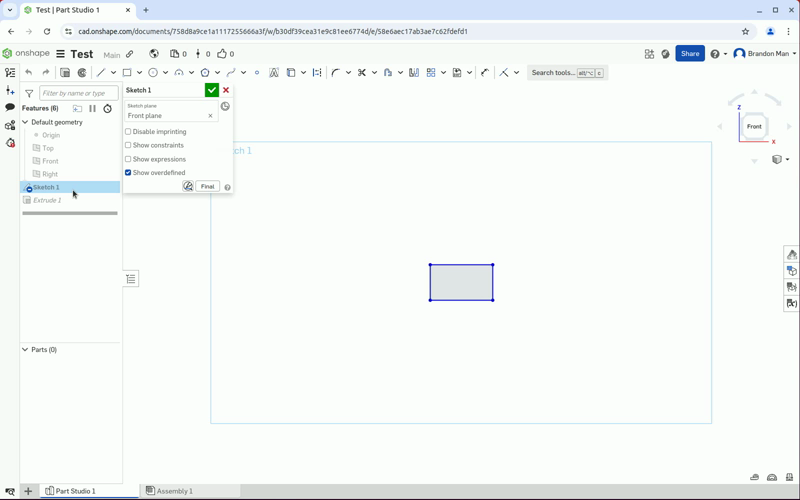
mouse_move(229, 92)
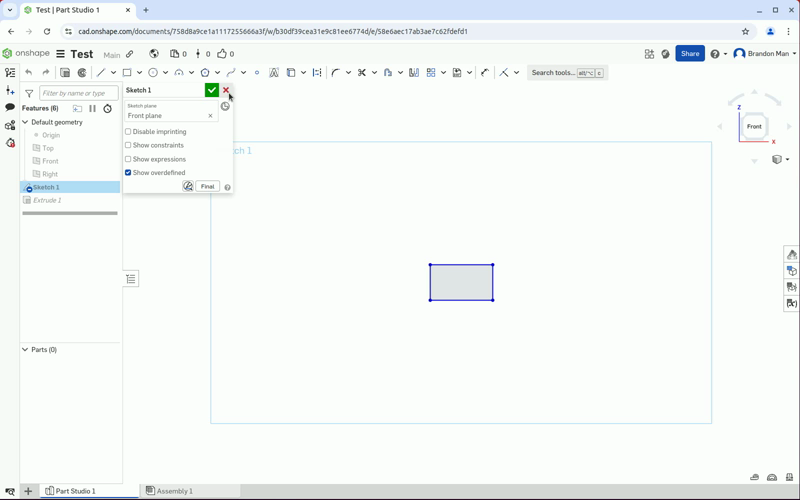
click(229, 92)
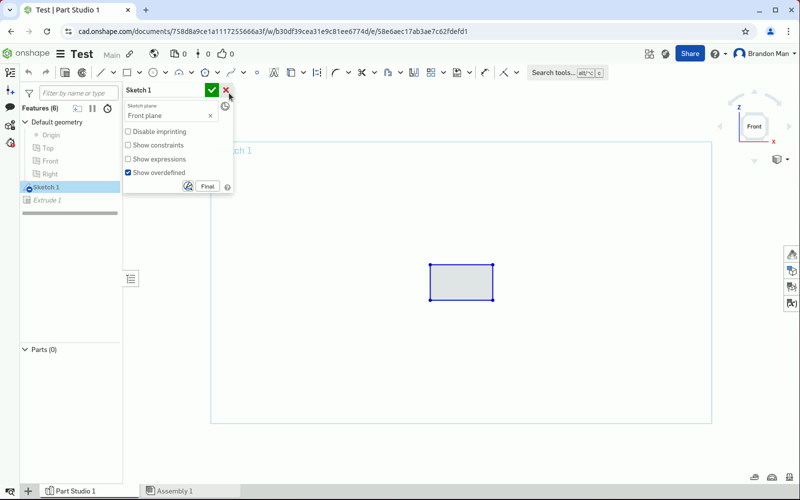
key(shift+s)
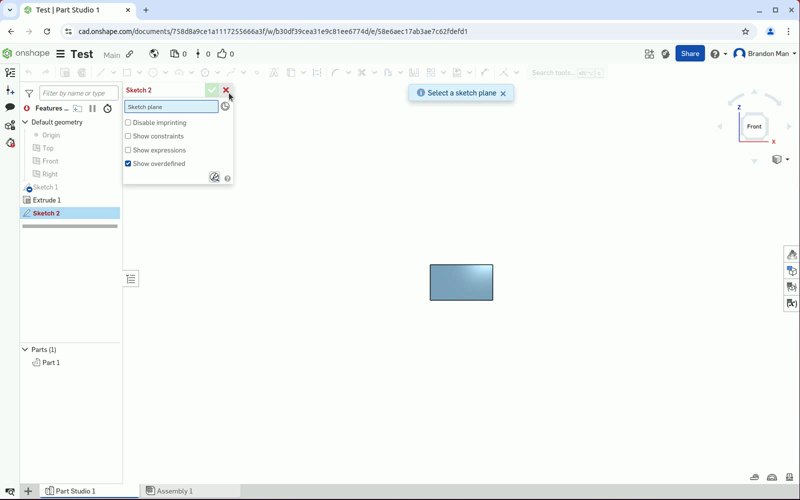
mouse_move(73, 163)
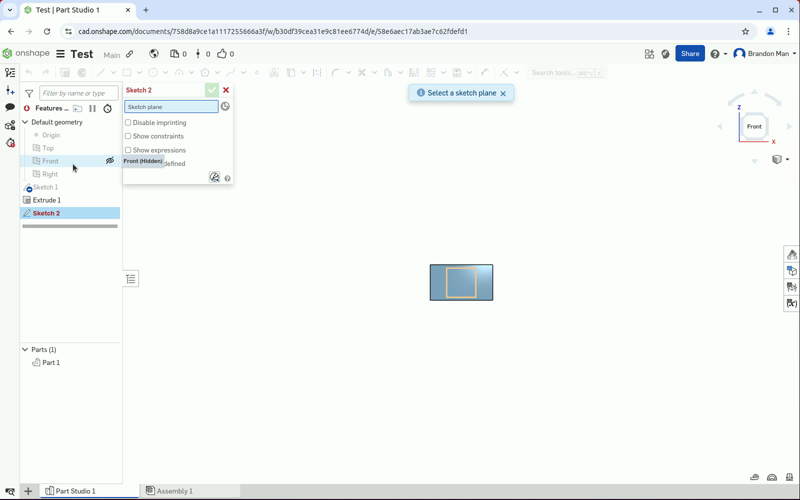
click(73, 163)
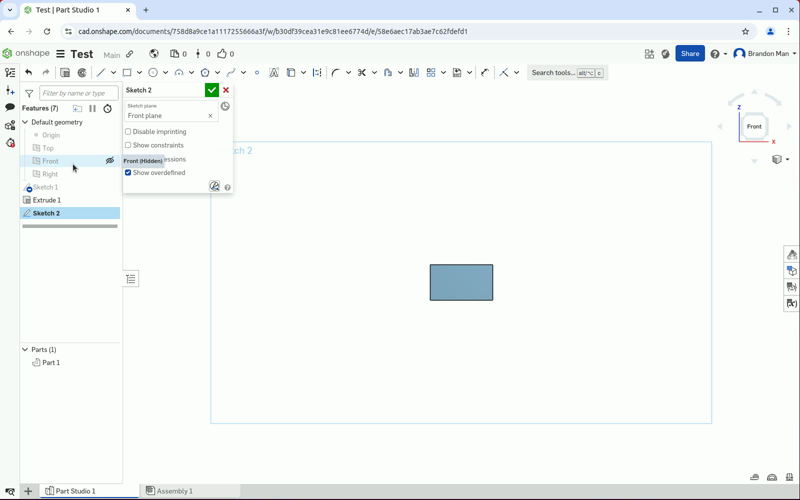
mouse_move(73, 352)
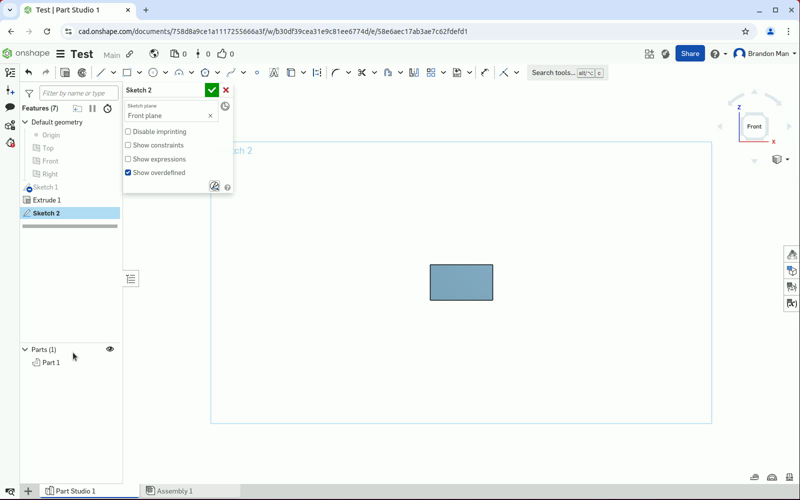
key(y)
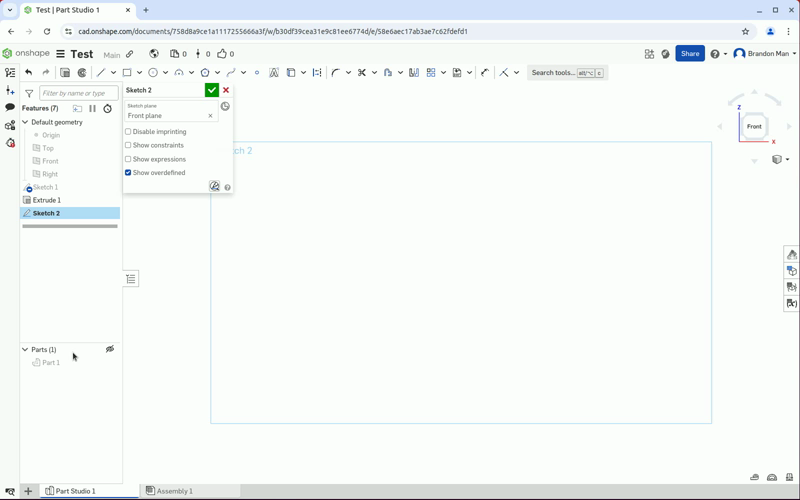
key(l)
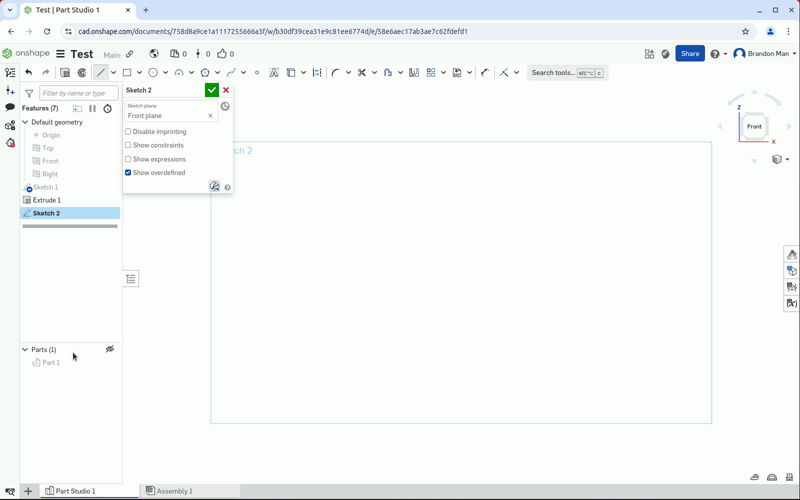
key_down(shift)
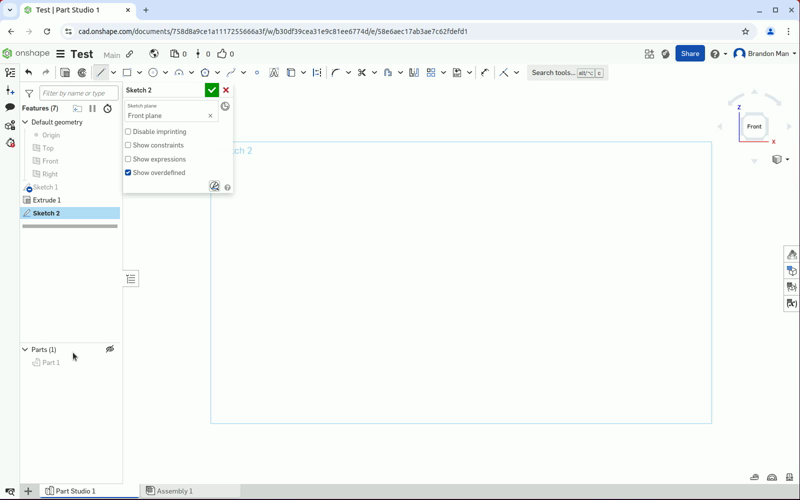
mouse_move(348, 303)
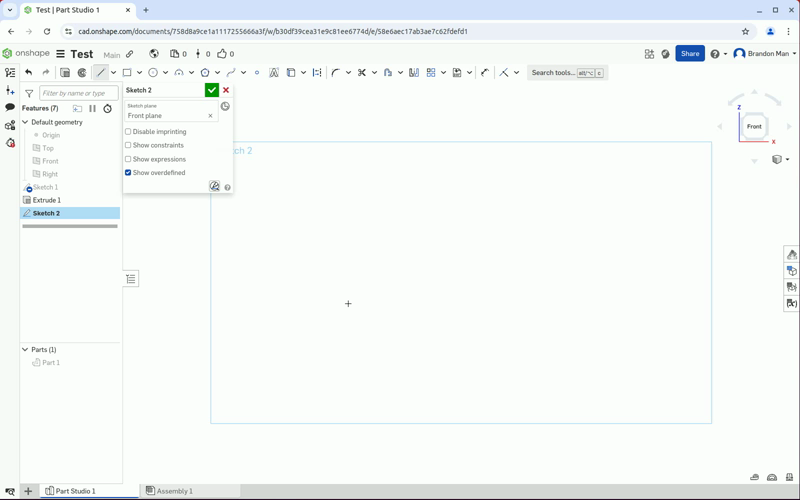
click(348, 303)
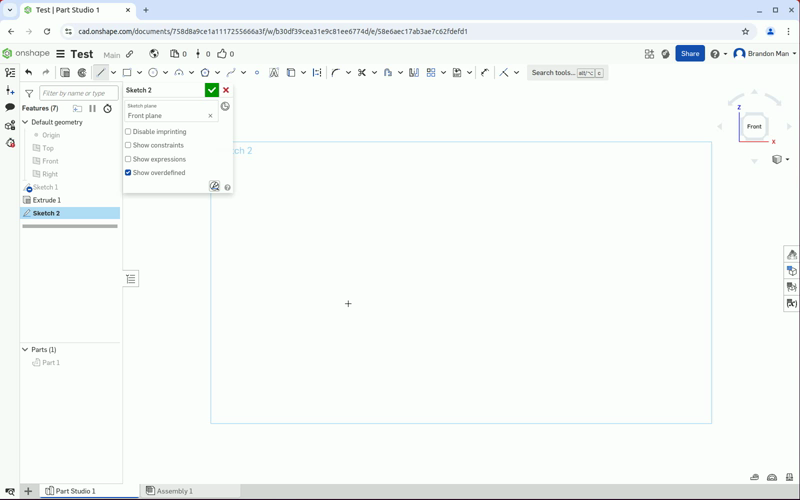
key_up(shift)
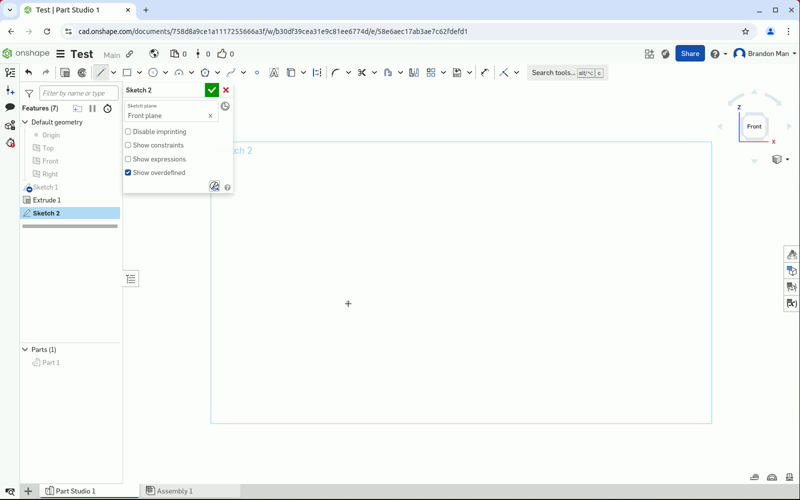
key_down(shift)
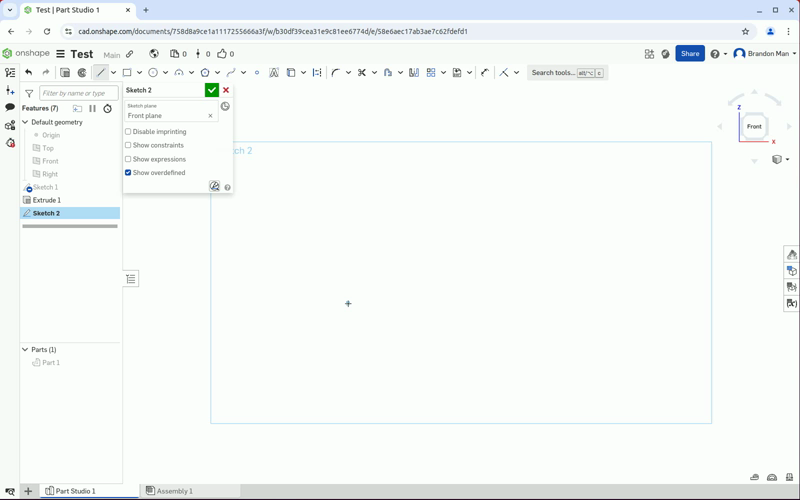
mouse_move(410, 303)
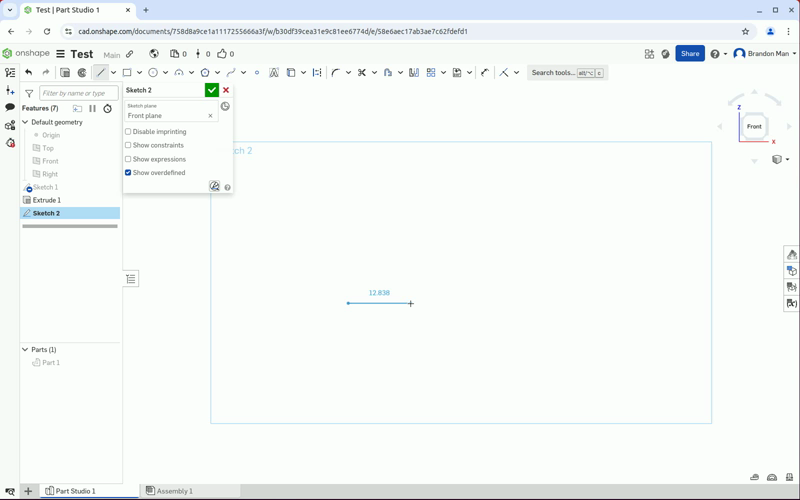
click(410, 303)
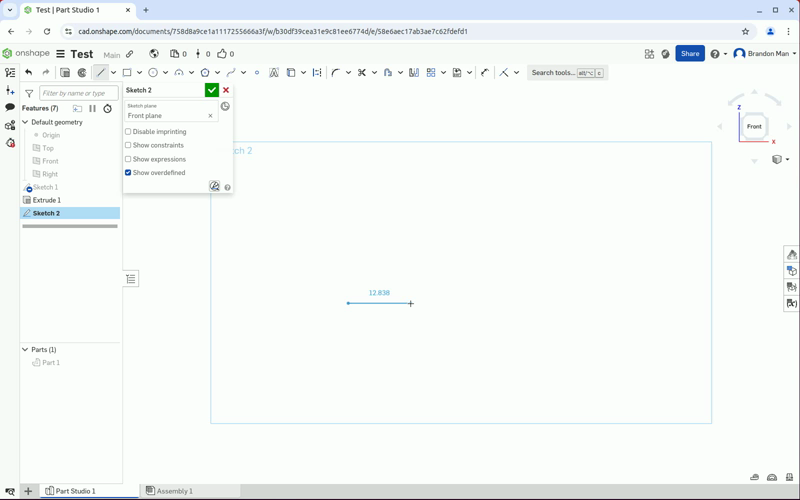
key_up(shift)
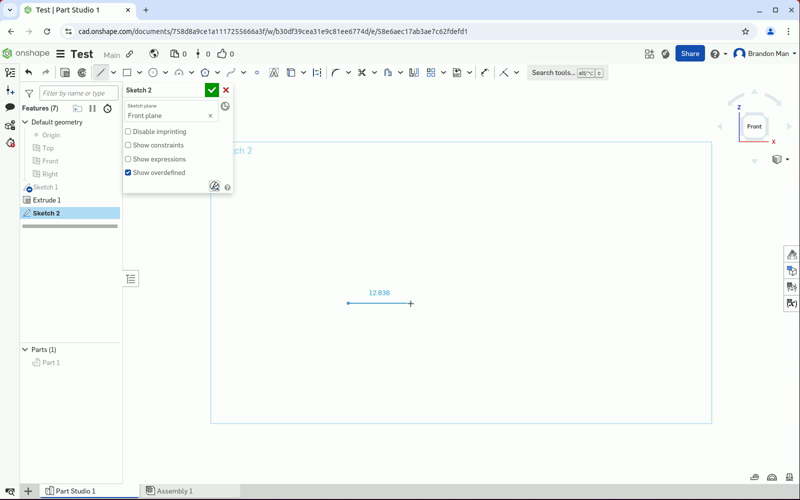
key_down(shift)
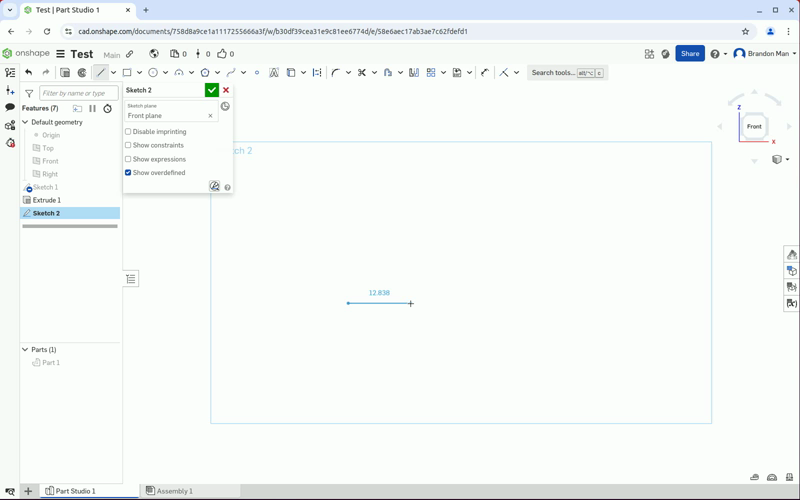
mouse_move(440, 303)
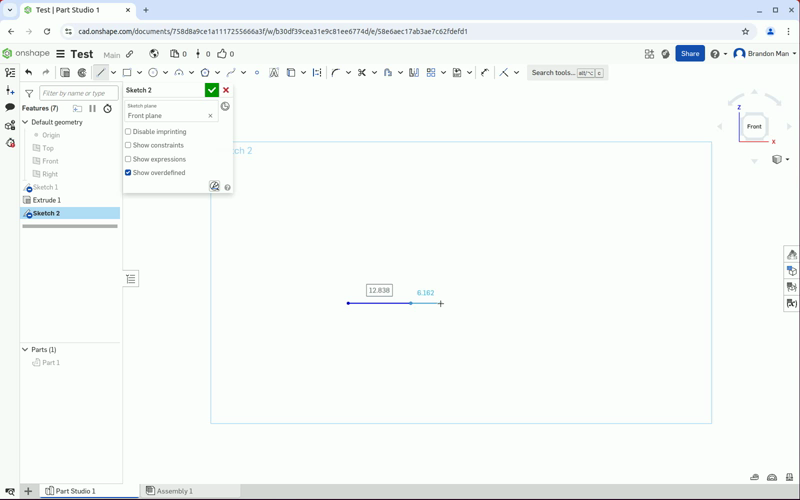
mouse_move(410, 267)
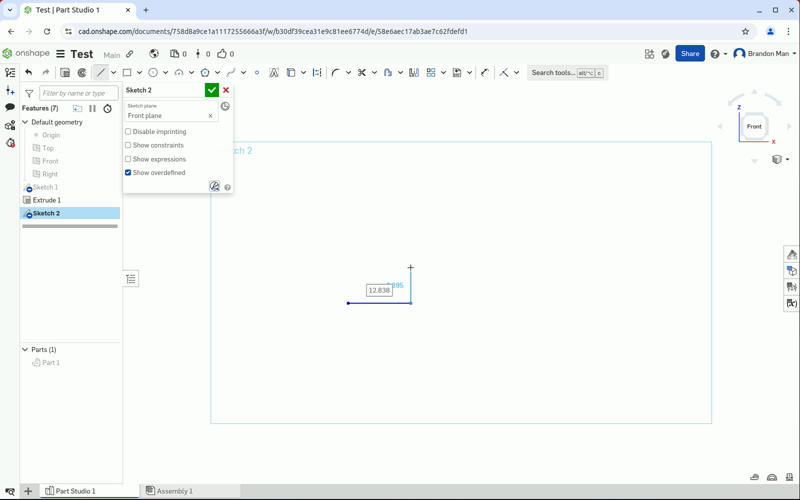
click(410, 267)
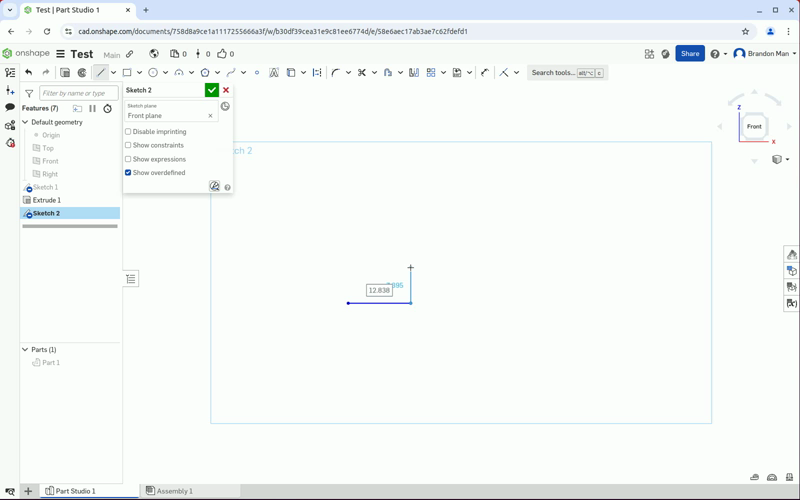
key_up(shift)
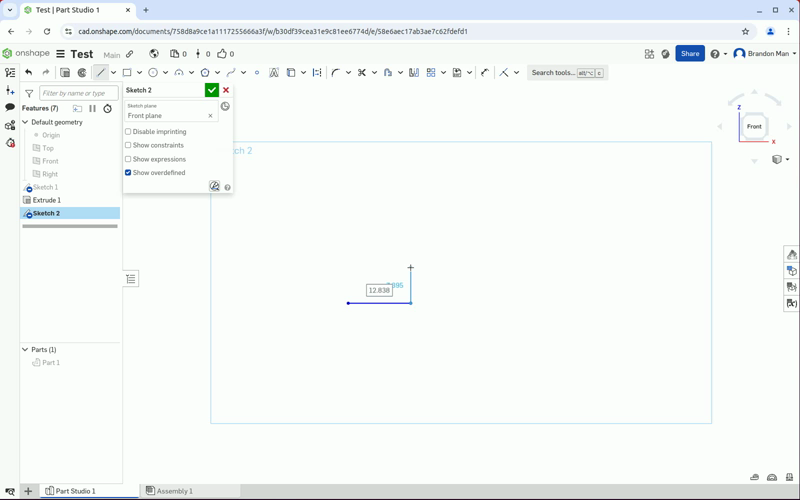
key_down(shift)
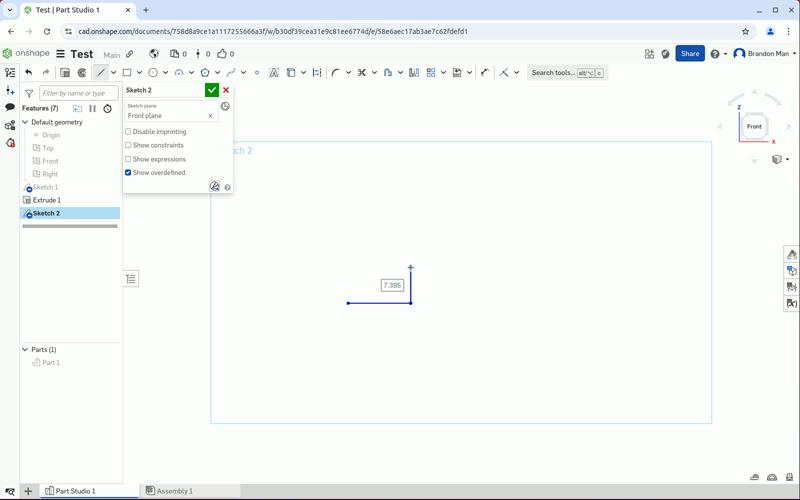
mouse_move(348, 267)
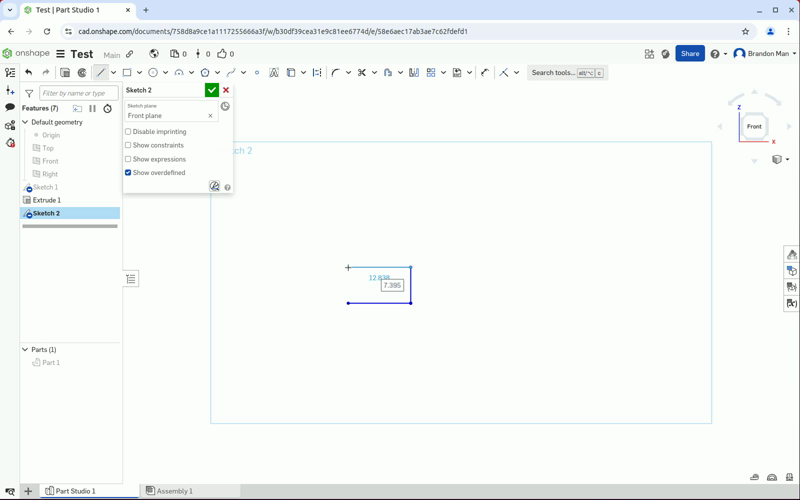
click(348, 267)
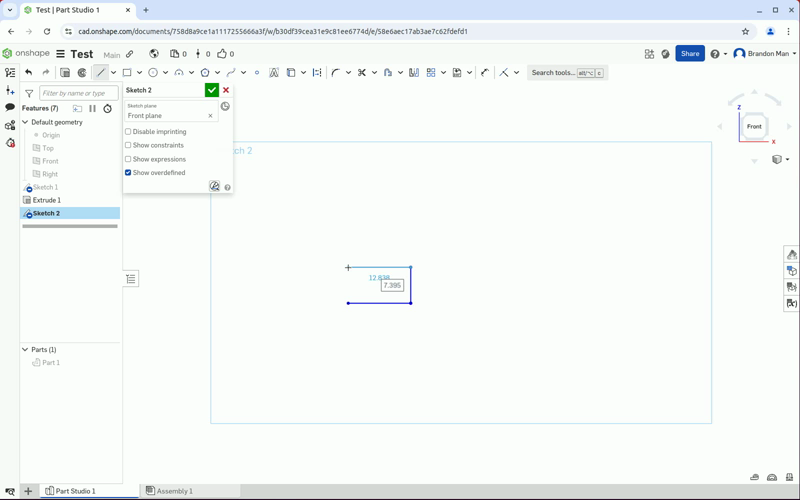
key_up(shift)
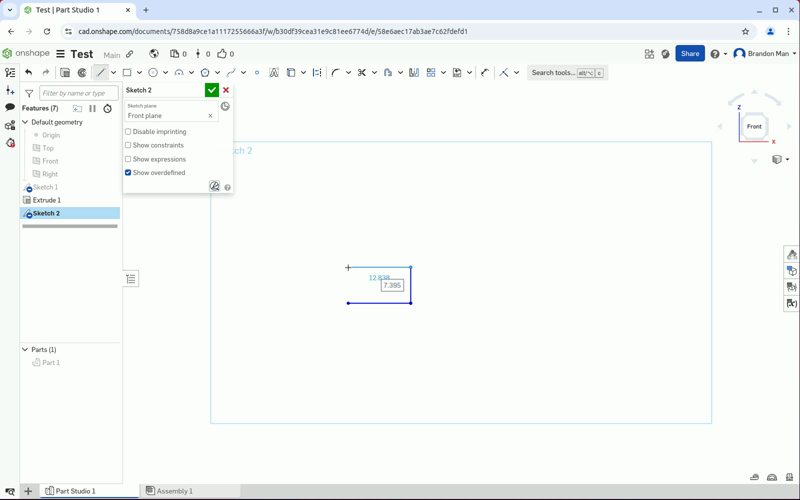
mouse_move(378, 267)
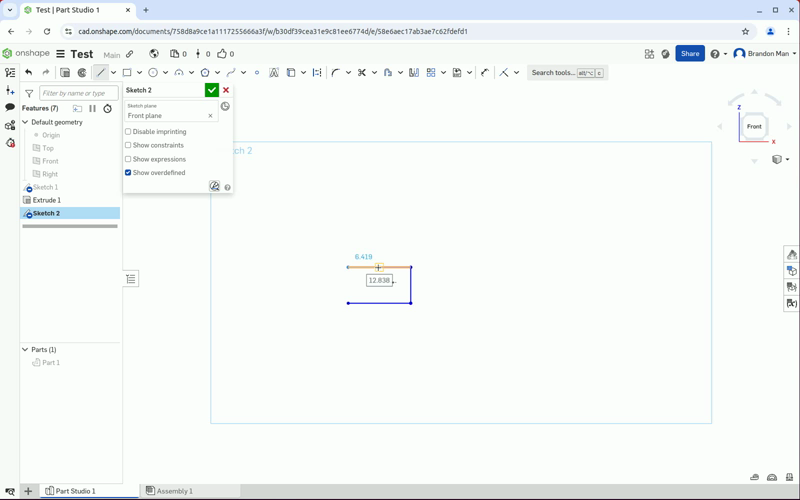
key_down(shift)
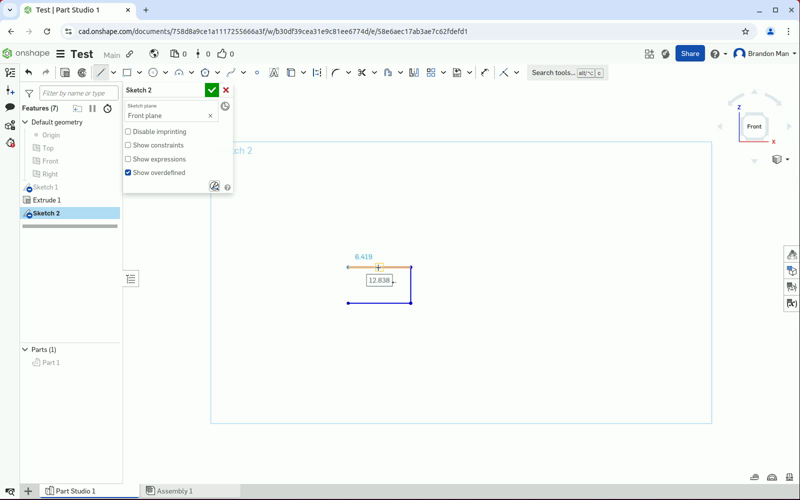
mouse_move(348, 303)
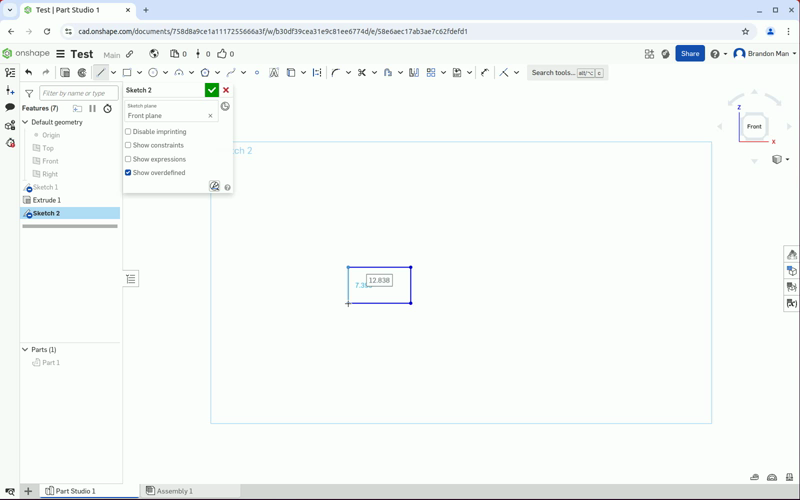
key_up(shift)
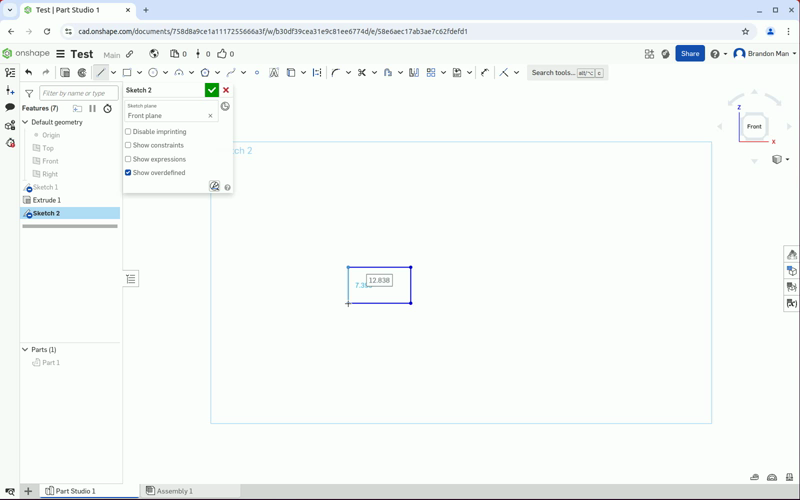
click(348, 303)
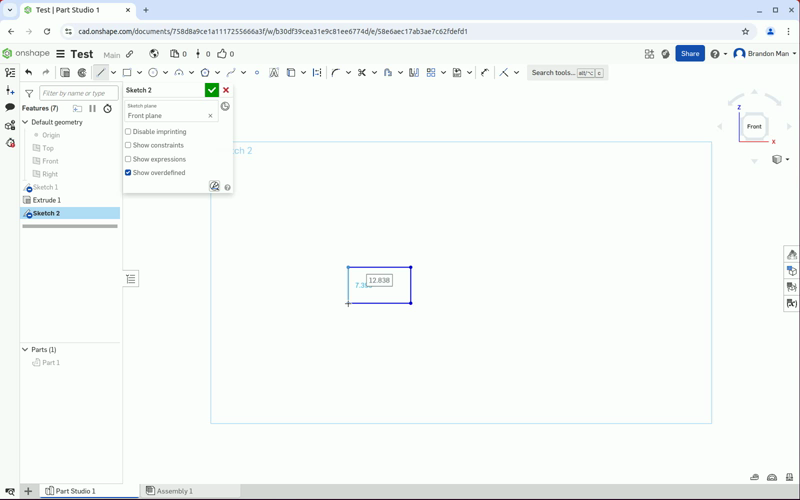
key(esc)
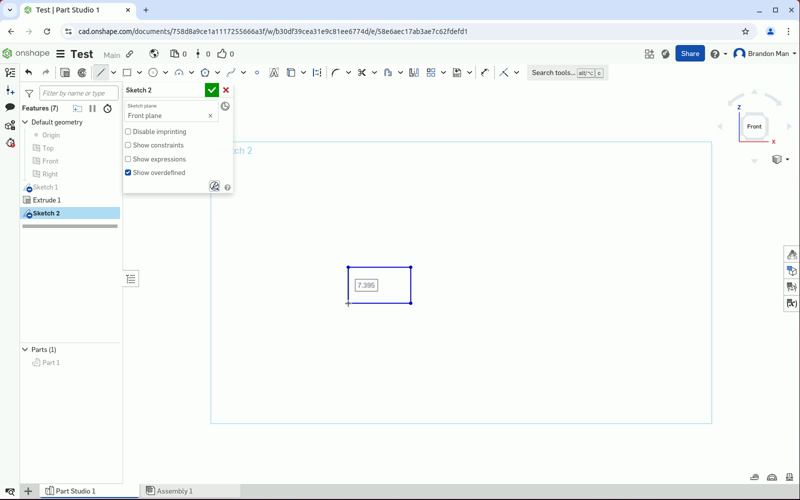
mouse_move(397, 296)
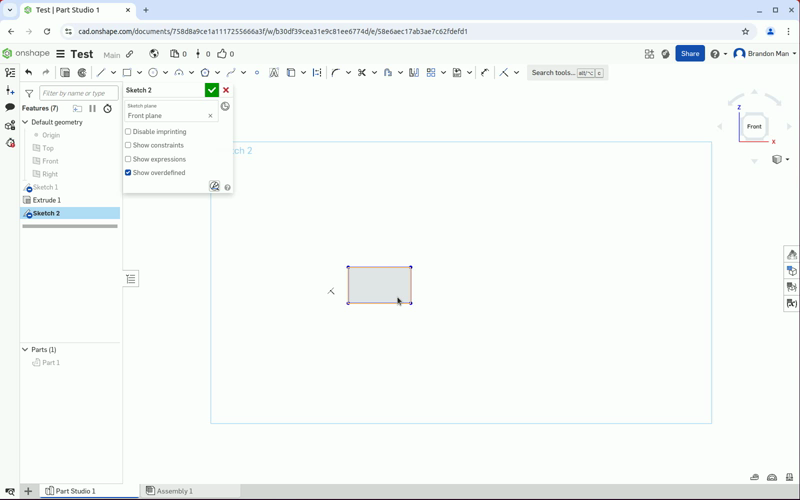
click(397, 296)
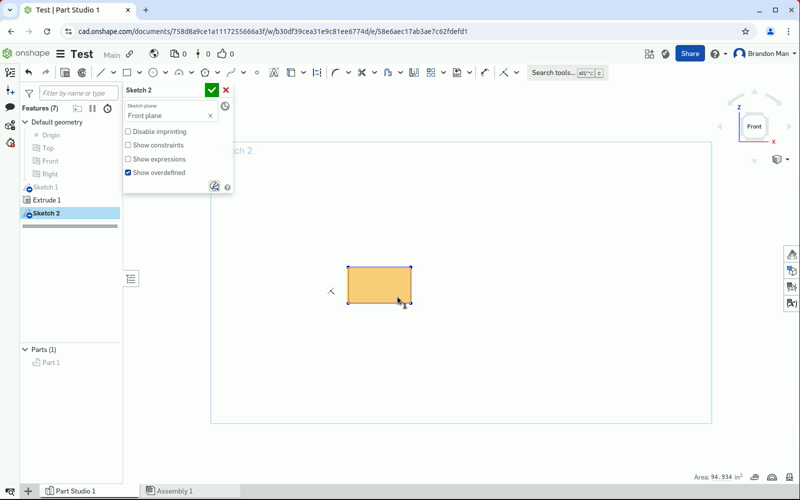
mouse_move(73, 352)
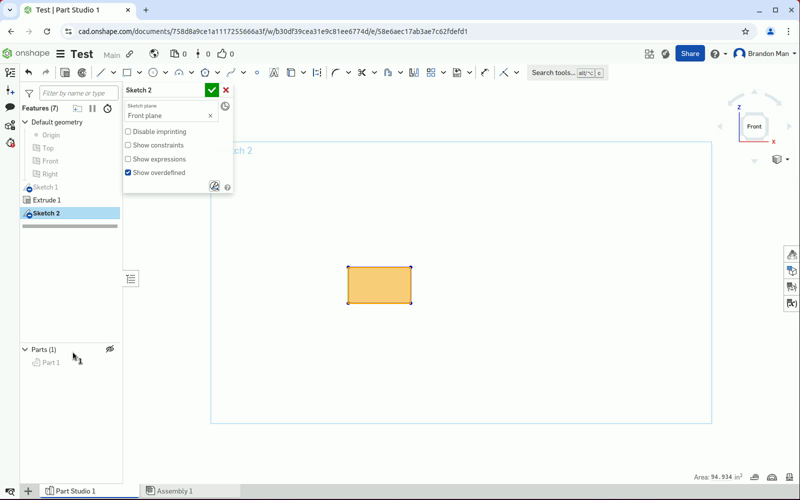
key(shift+y)
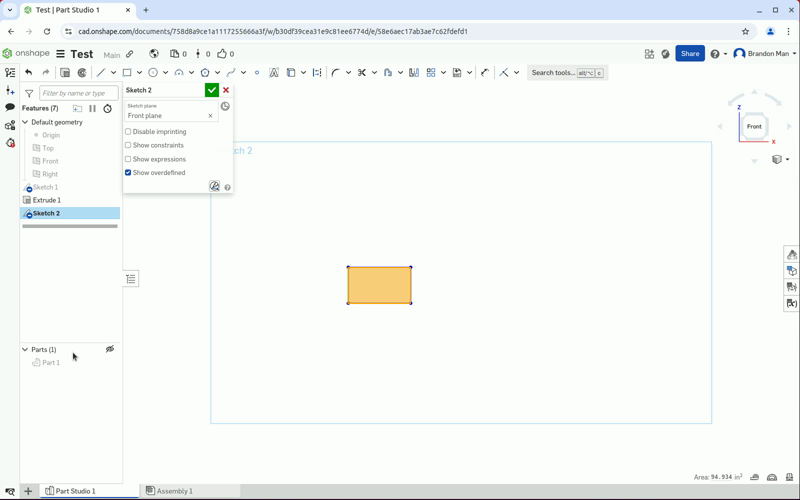
key(shift+e)
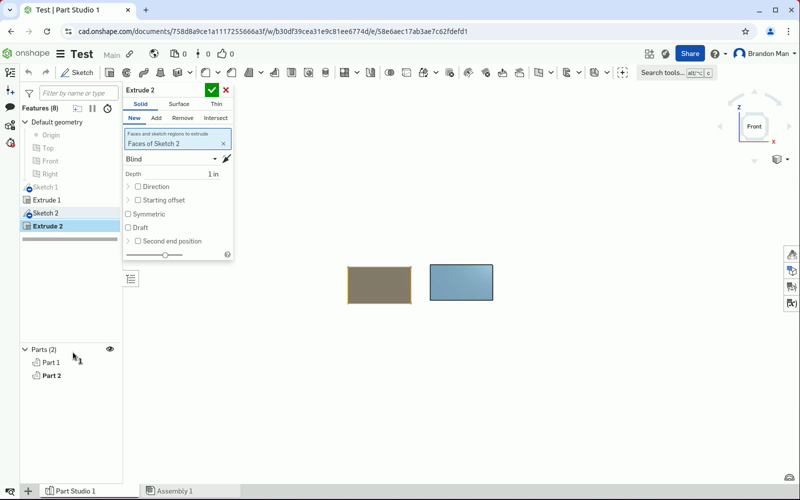
mouse_move(143, 106)
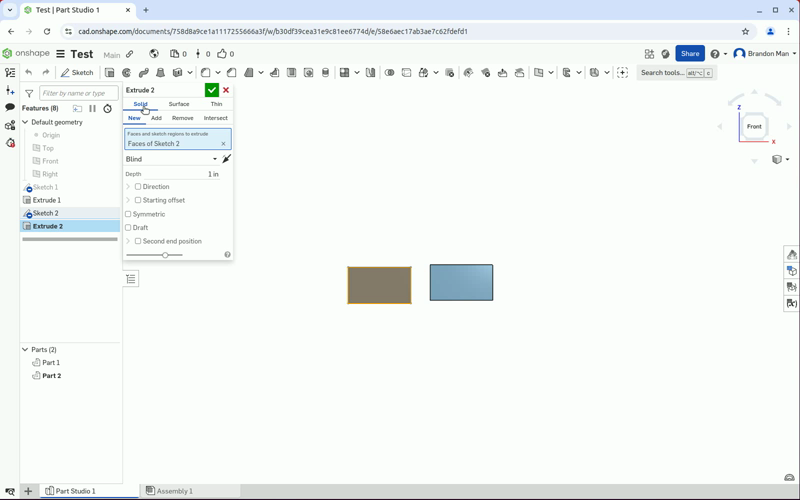
click(143, 106)
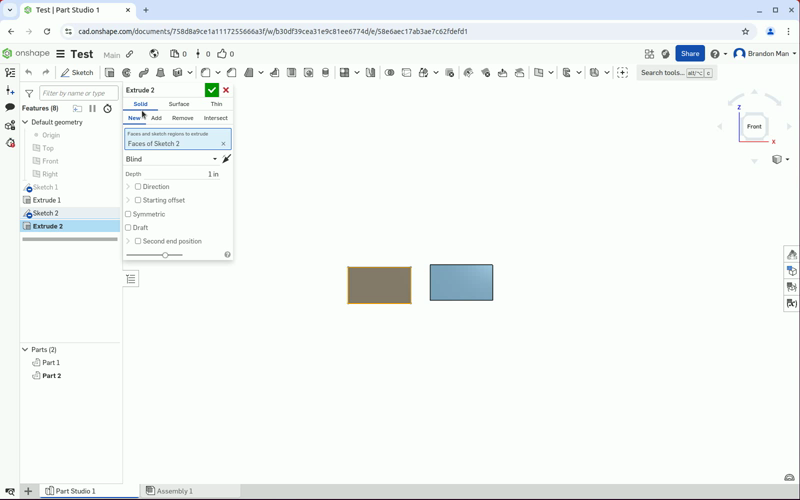
mouse_move(137, 120)
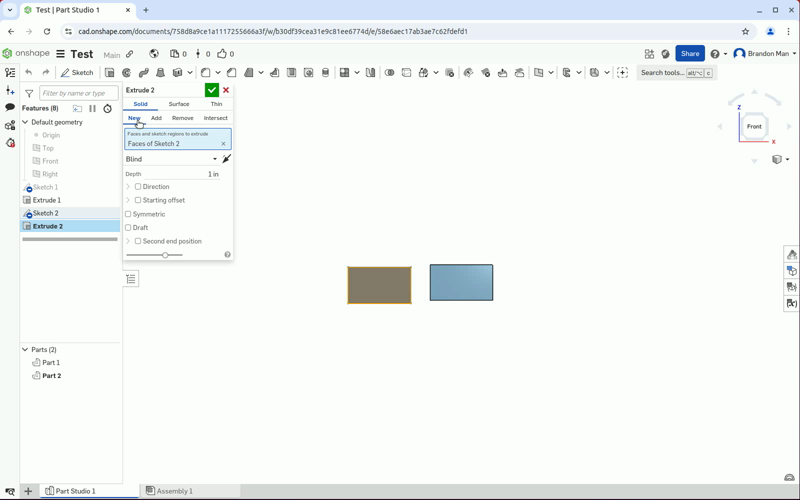
click(137, 120)
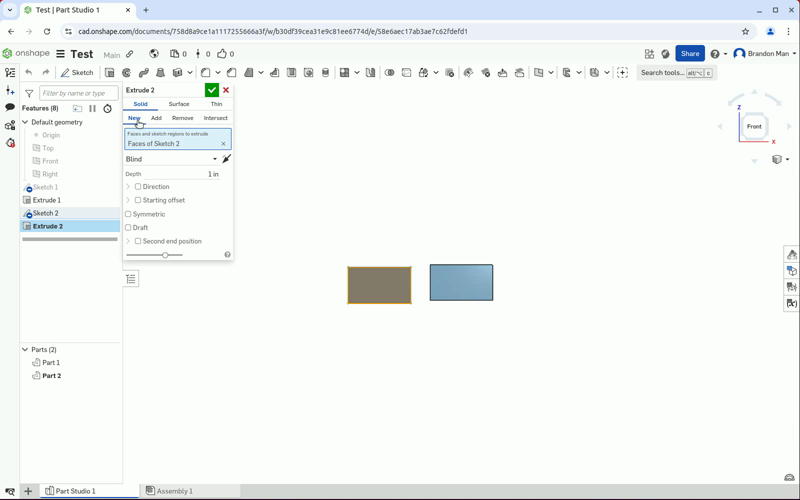
key(tab, 4)
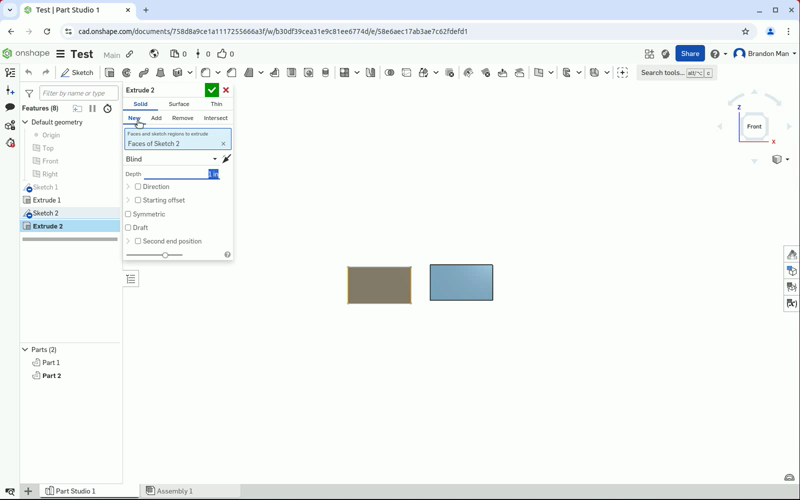
text(0.241)
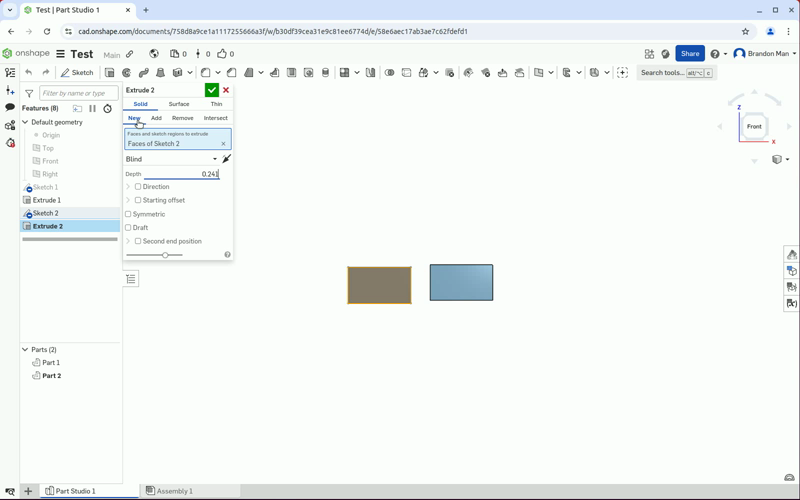
key(enter)
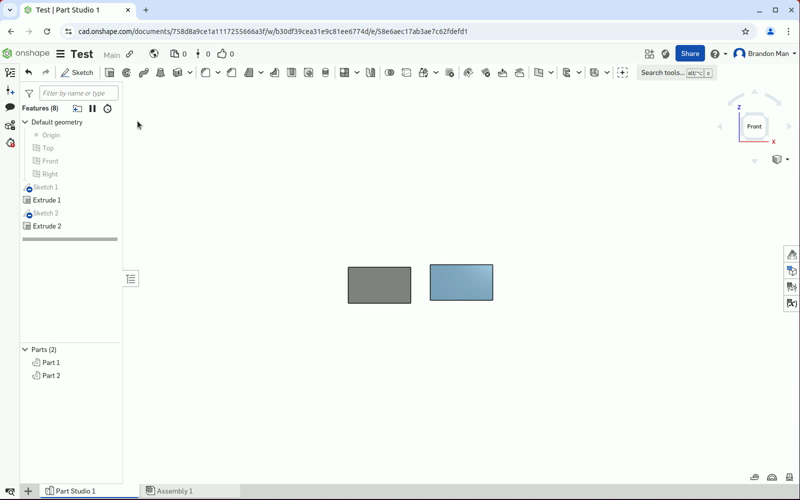
key(shift+h)
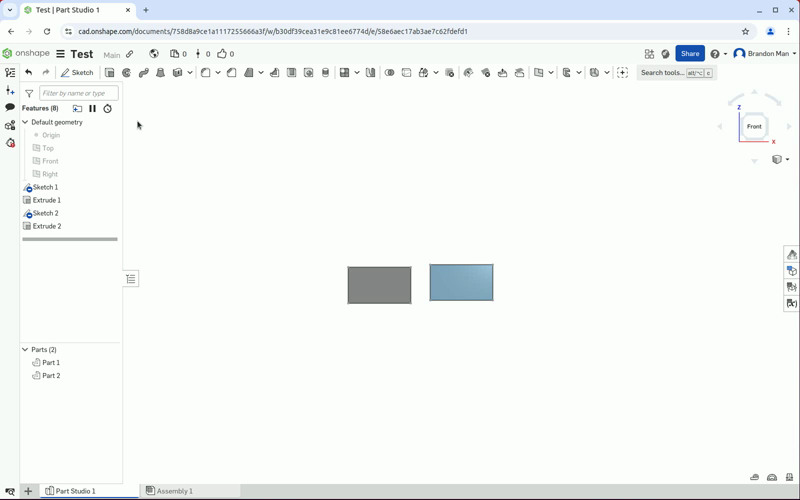
key(shift+h)
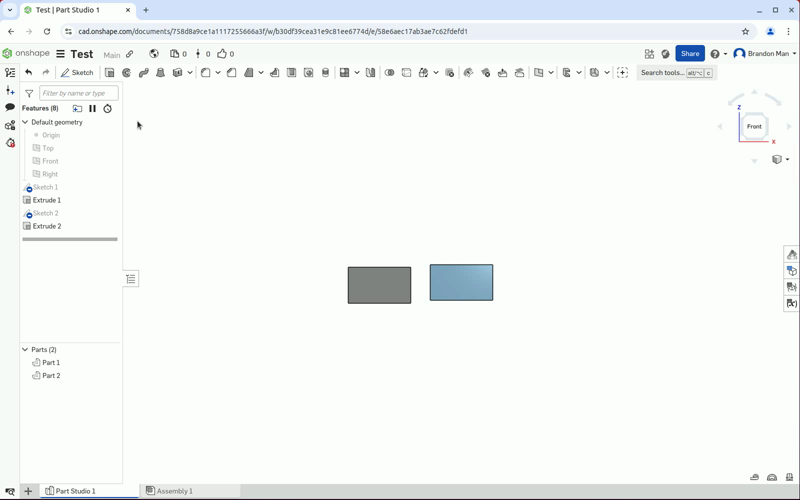
mouse_move(73, 189)
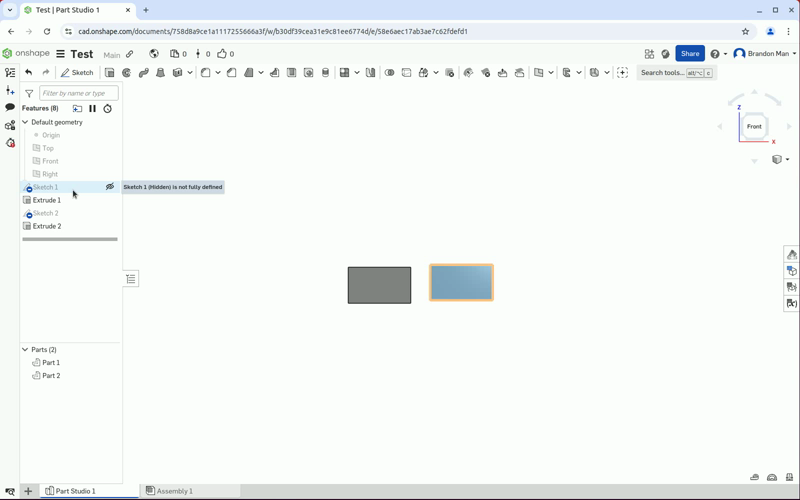
click(73, 189)
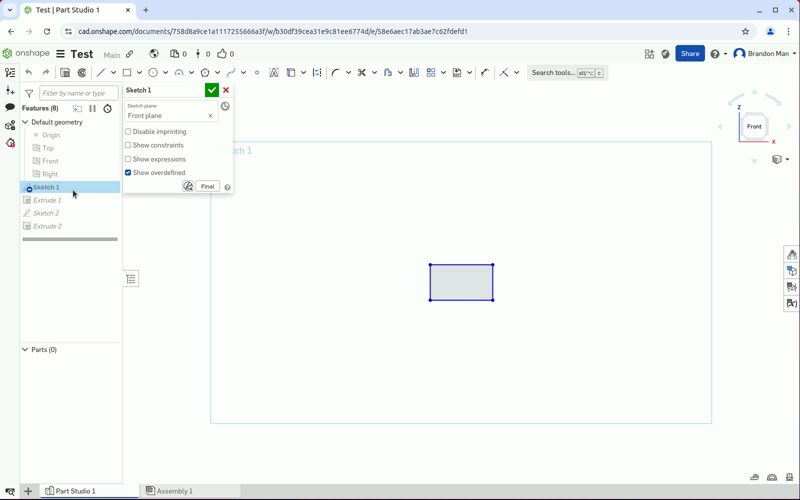
mouse_move(229, 92)
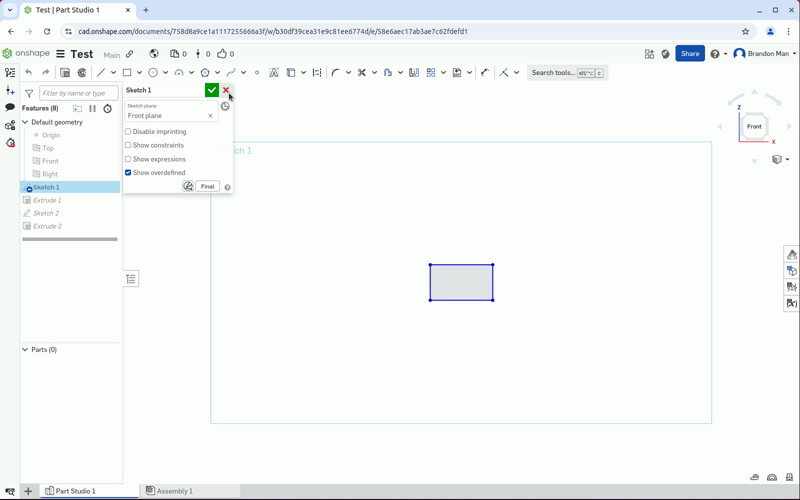
click(229, 92)
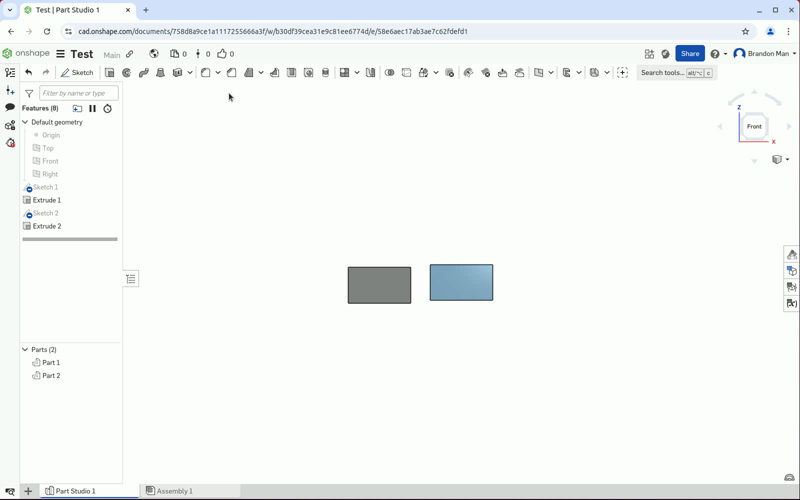
mouse_move(73, 352)
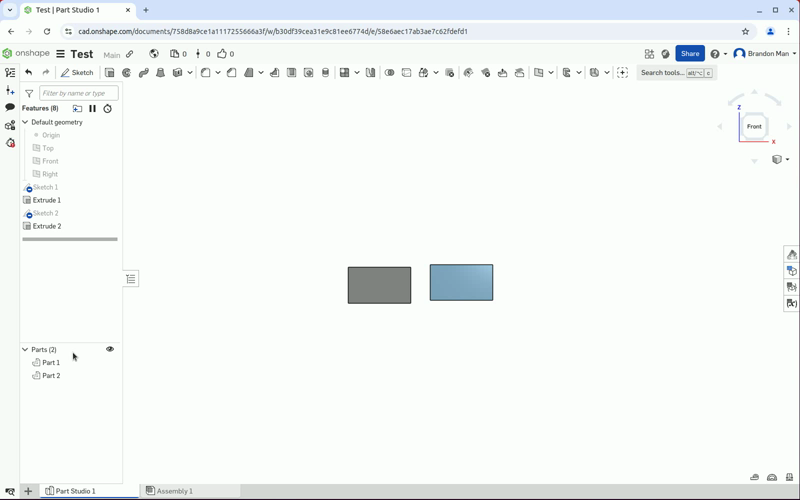
key(y)
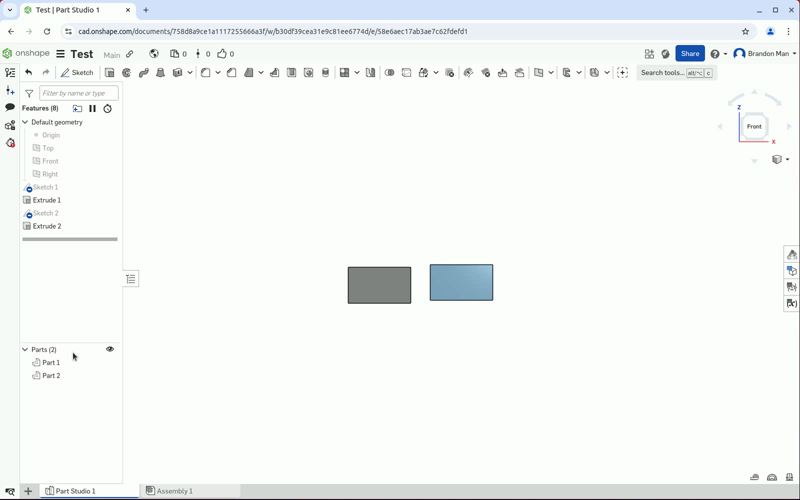
key(shift+p)
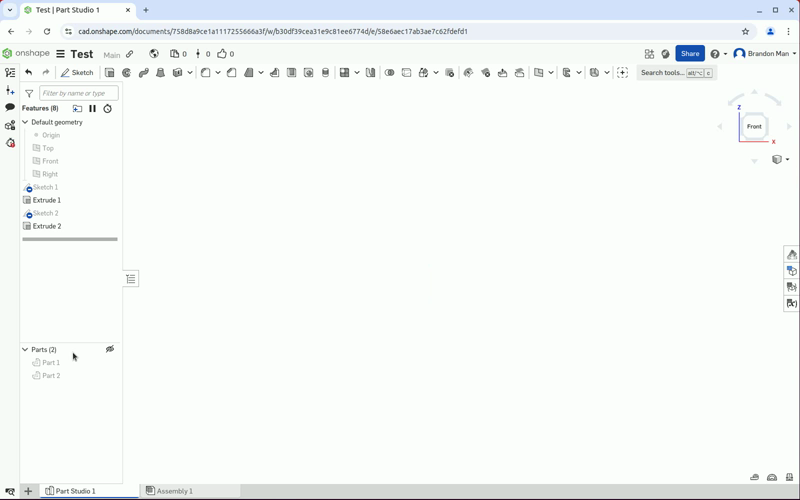
key(space)
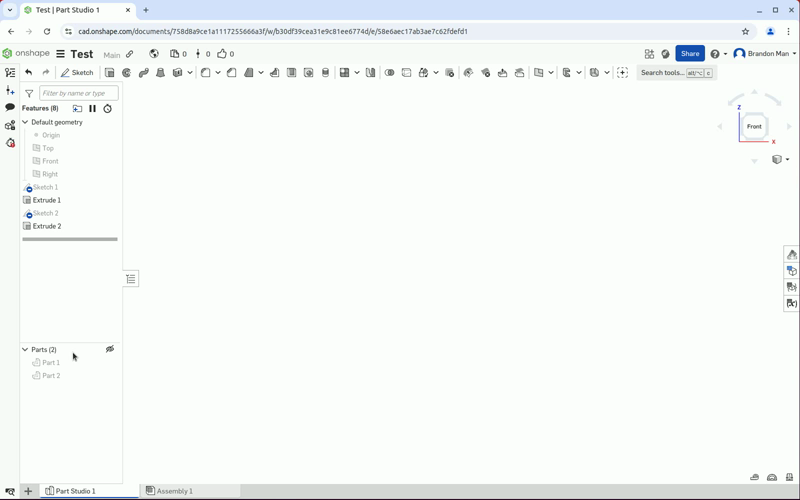
key_down(shift)
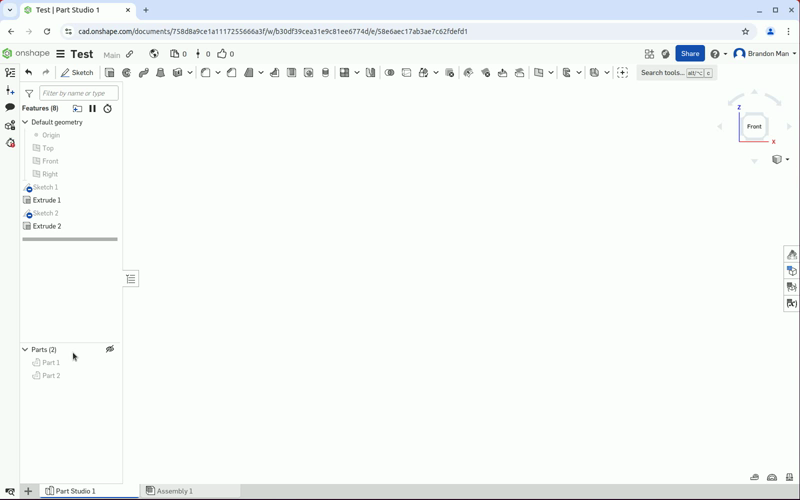
key(left)
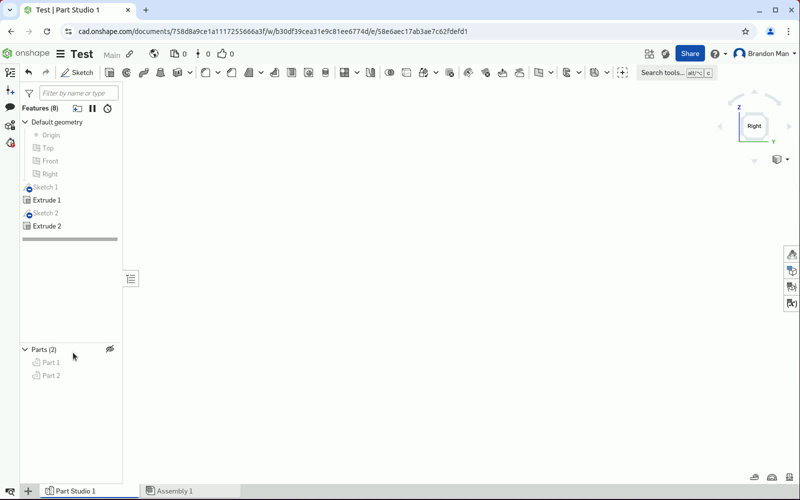
key_up(shift)
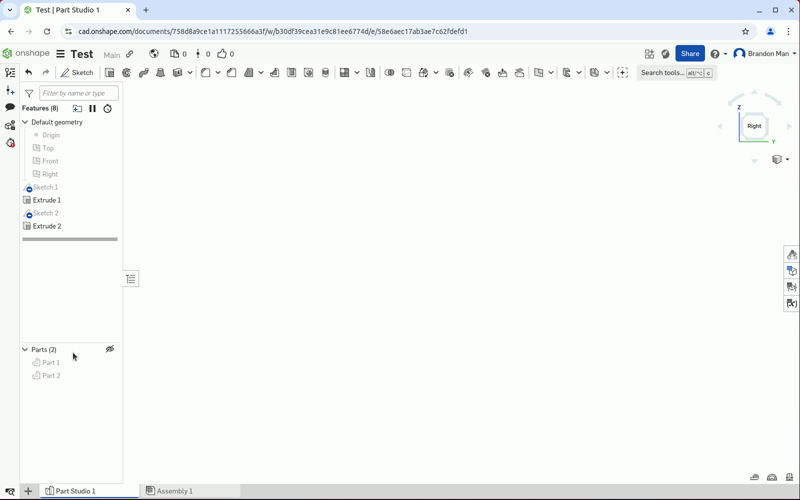
mouse_move(73, 352)
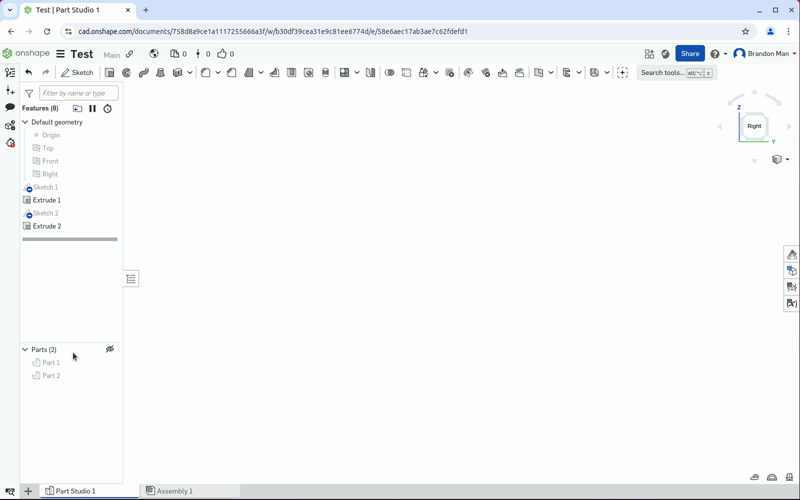
key(shift+y)
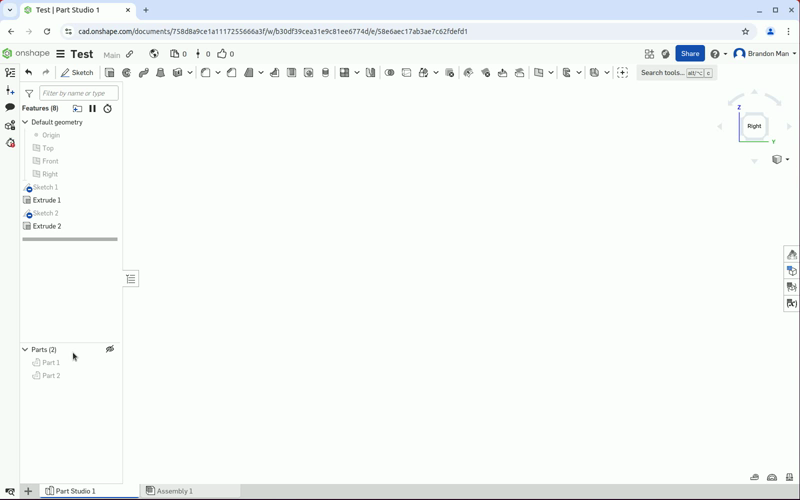
key(shift+s)
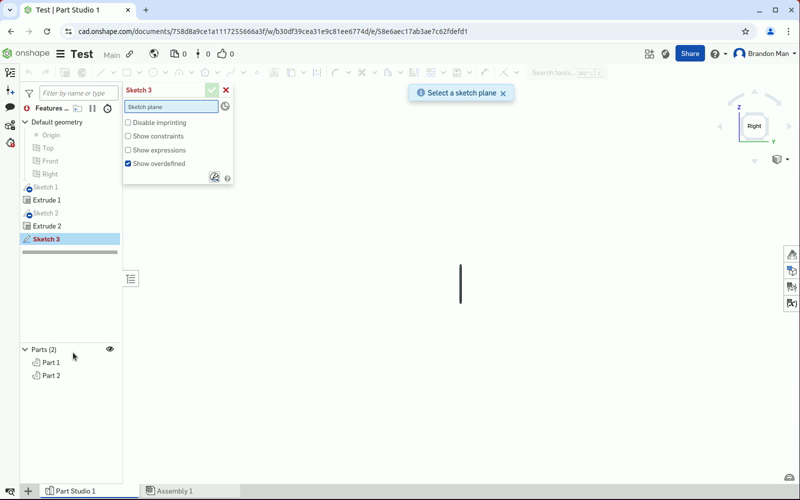
mouse_move(73, 176)
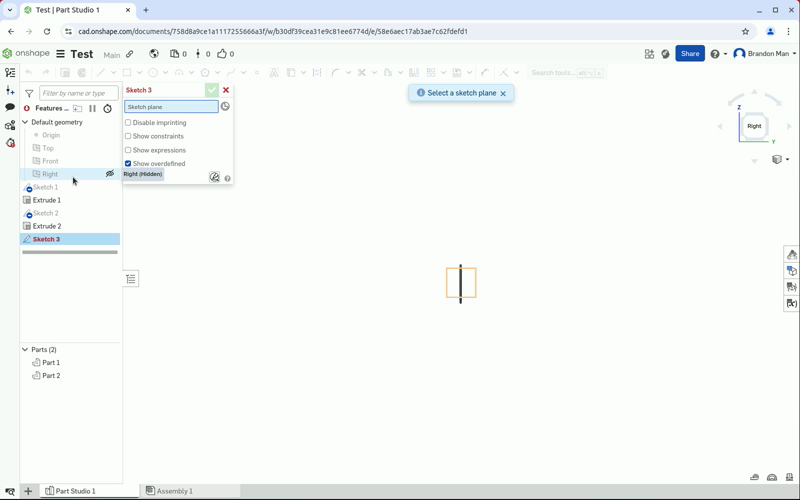
click(73, 176)
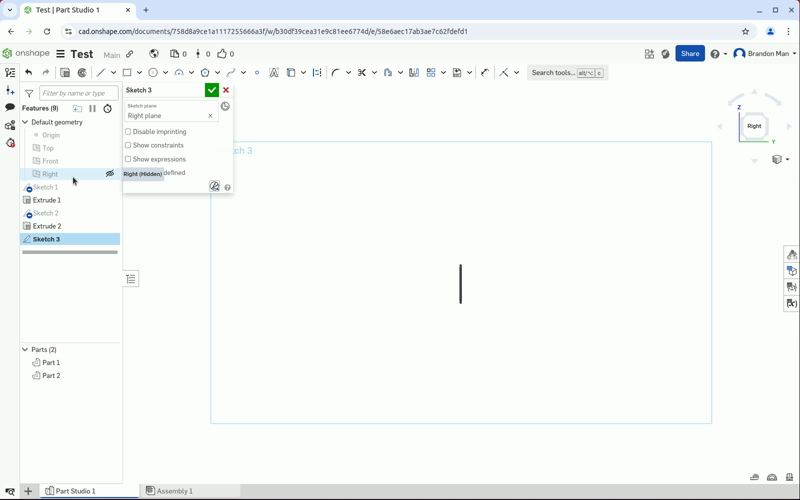
mouse_move(73, 352)
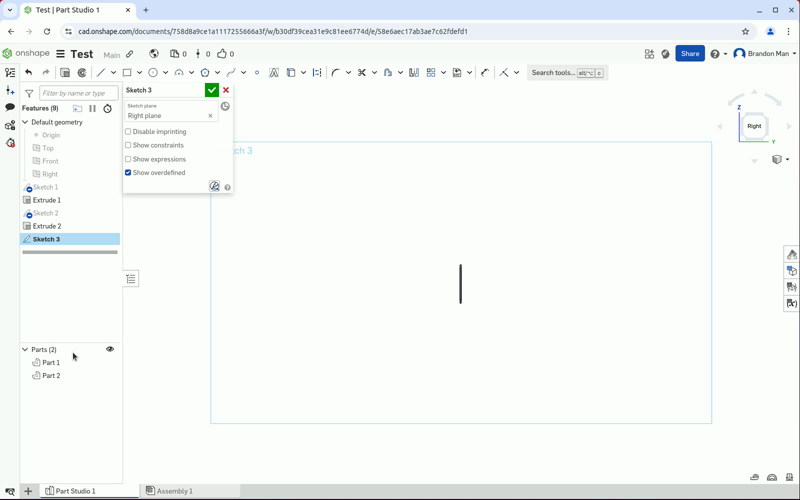
key(y)
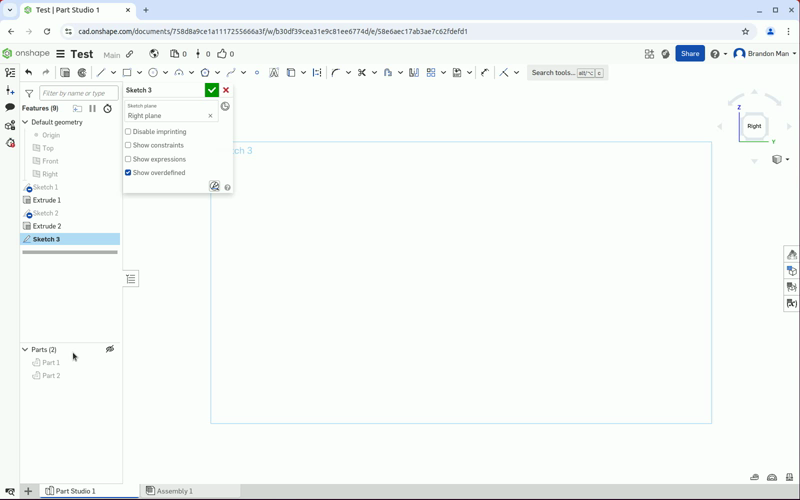
key(l)
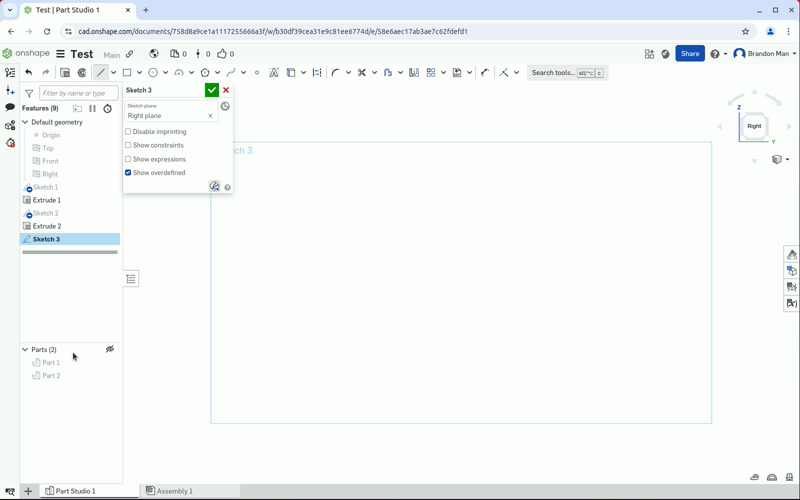
key_down(shift)
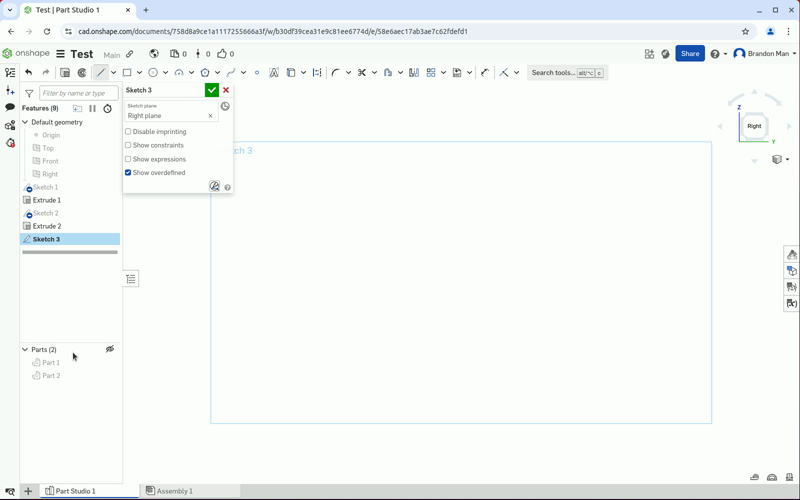
mouse_move(505, 300)
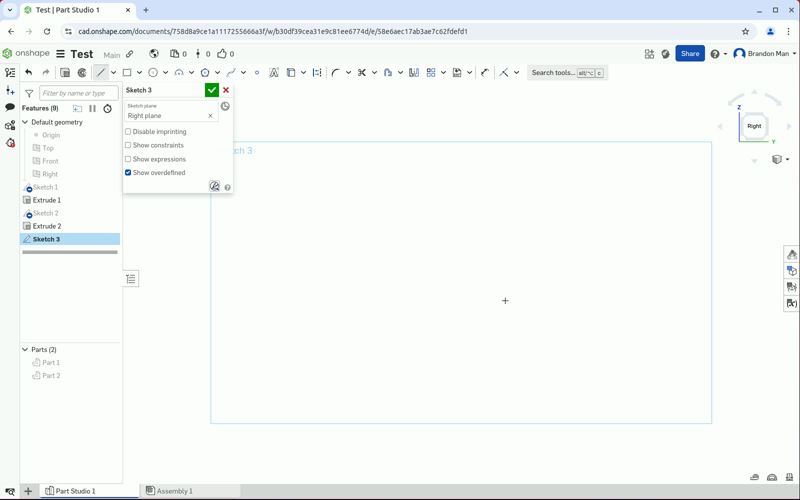
click(505, 300)
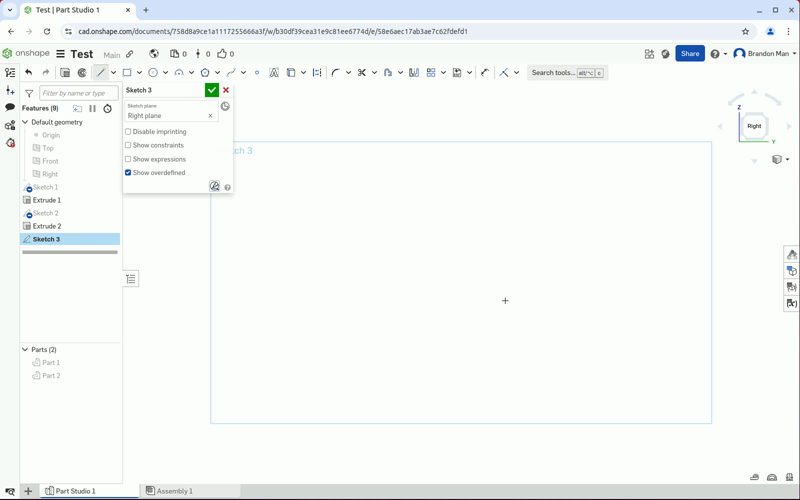
key_up(shift)
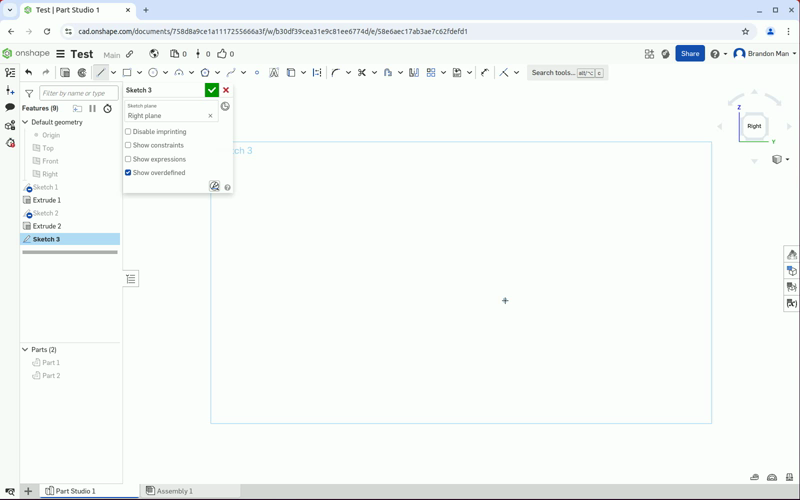
key_down(shift)
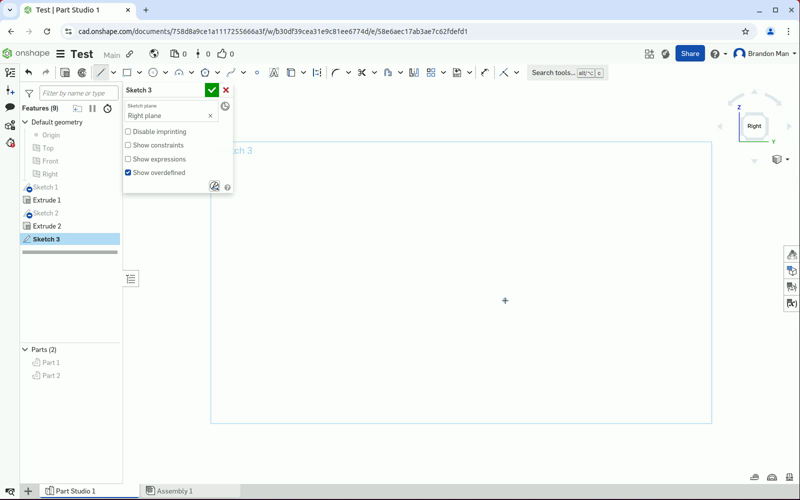
mouse_move(535, 300)
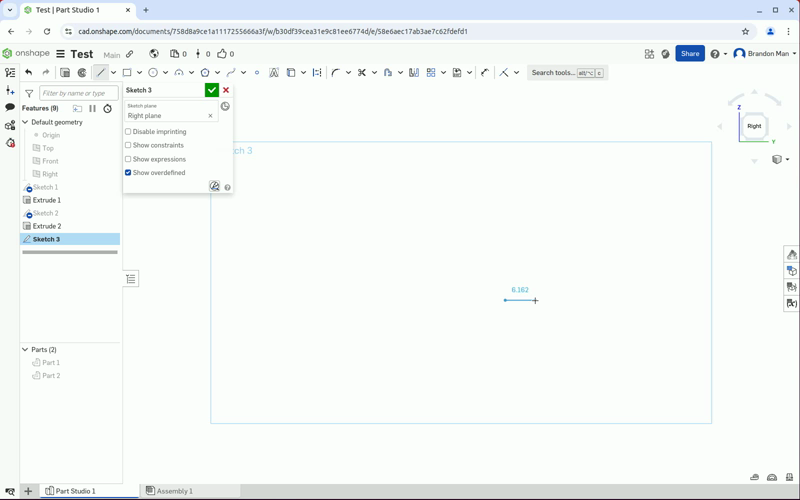
mouse_move(549, 300)
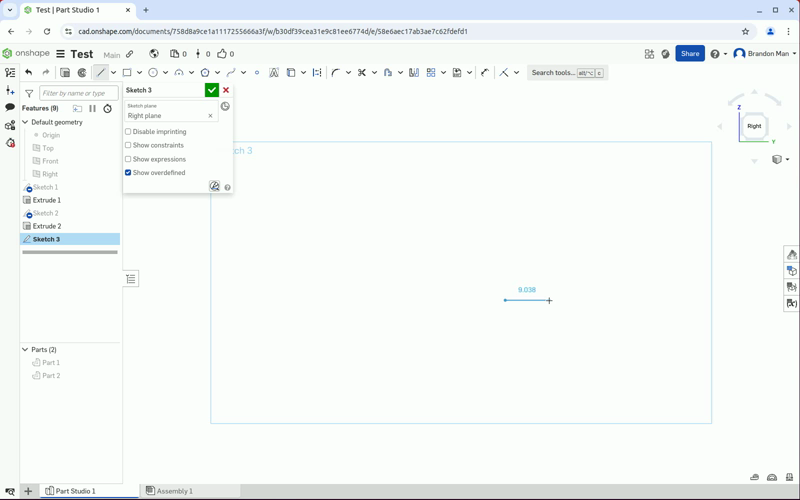
click(549, 300)
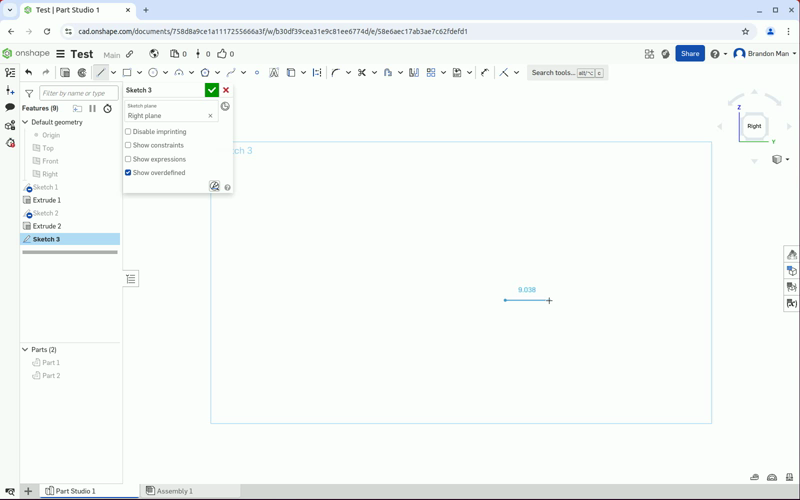
key_up(shift)
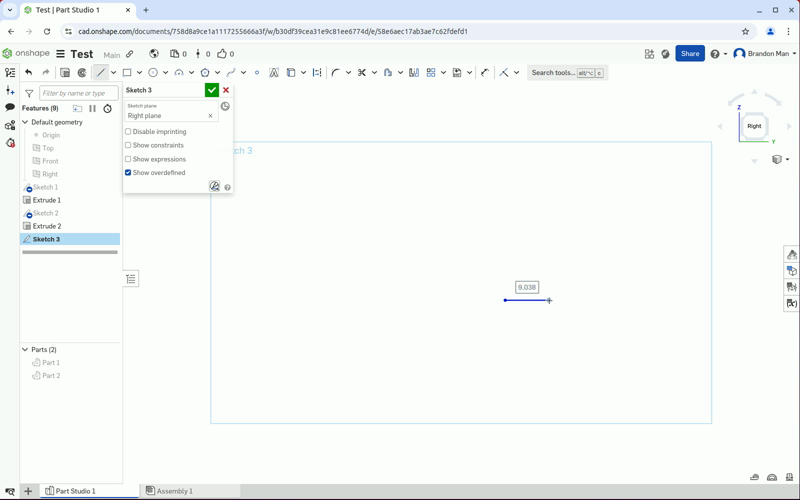
key_down(shift)
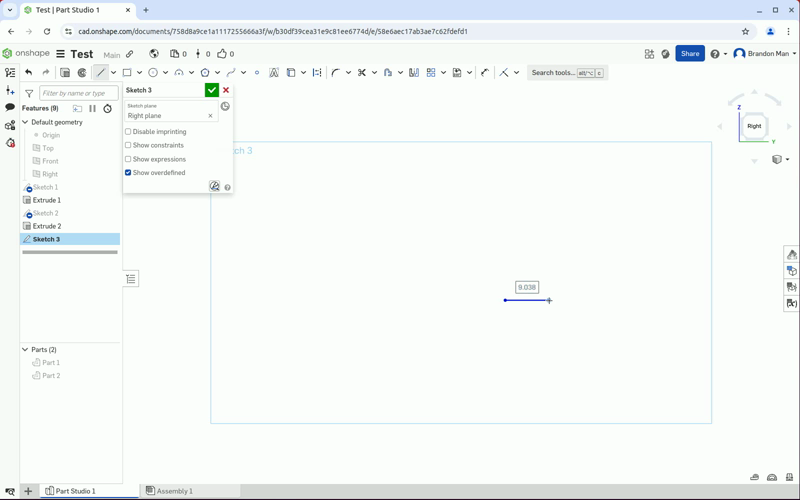
mouse_move(579, 300)
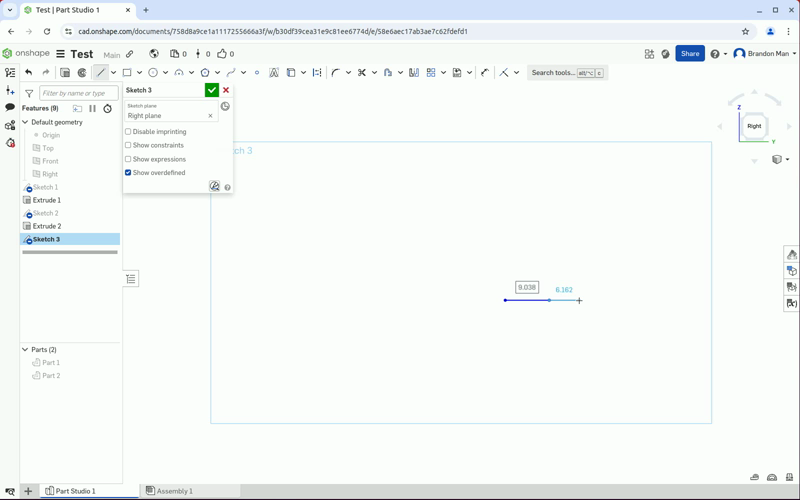
mouse_move(549, 264)
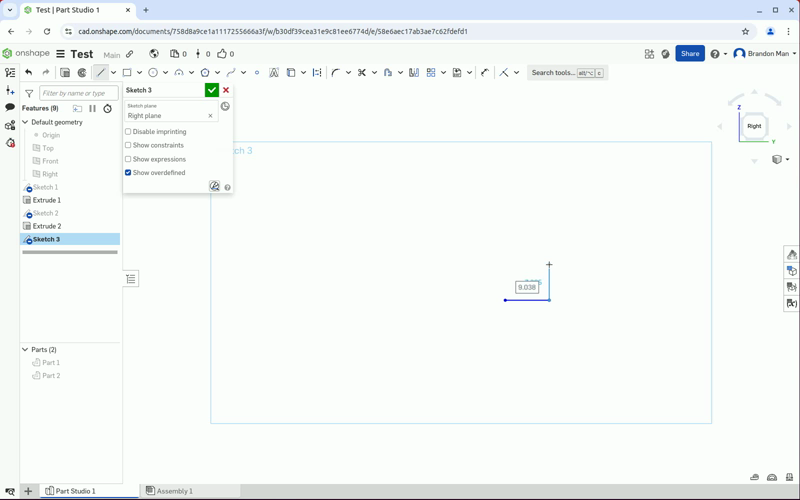
click(549, 264)
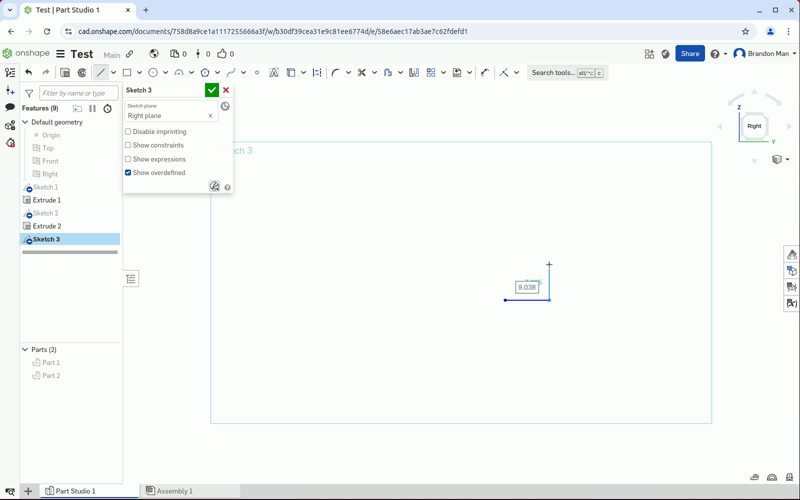
key_up(shift)
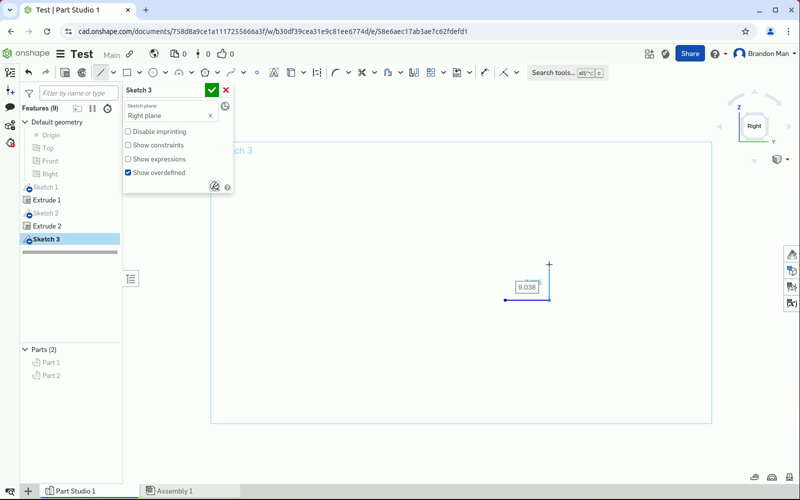
key_down(shift)
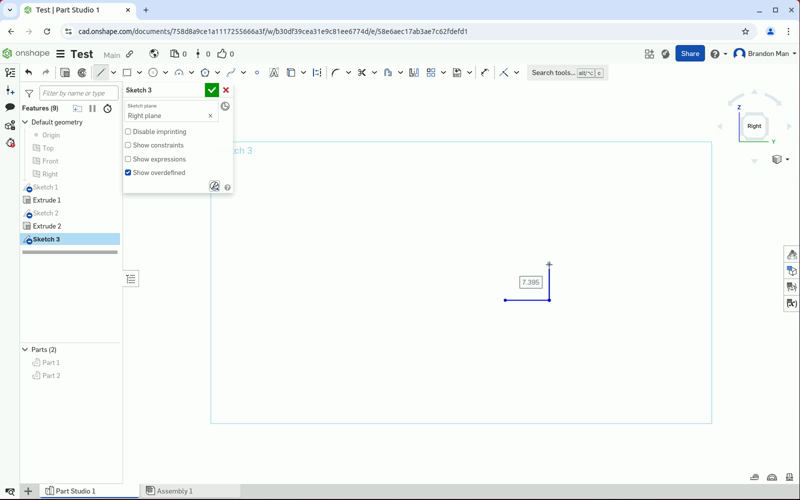
mouse_move(579, 264)
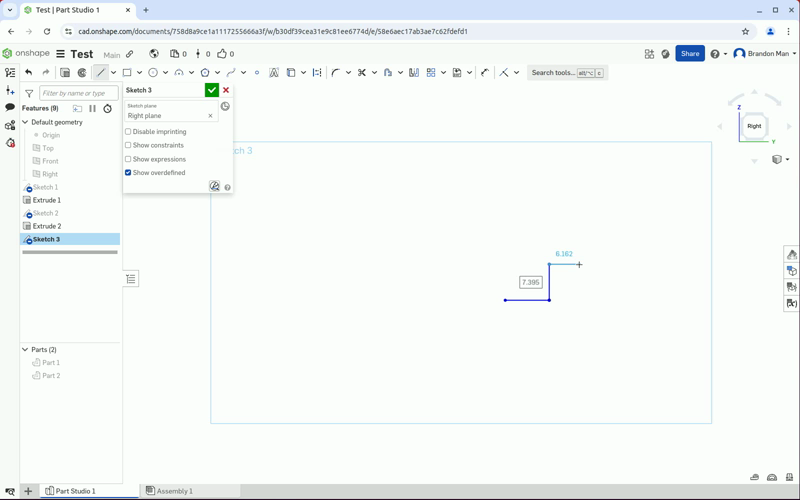
mouse_move(505, 264)
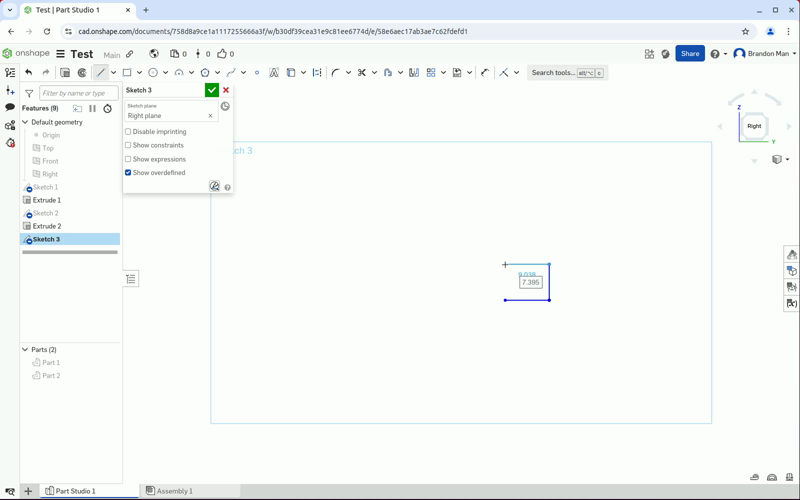
click(505, 264)
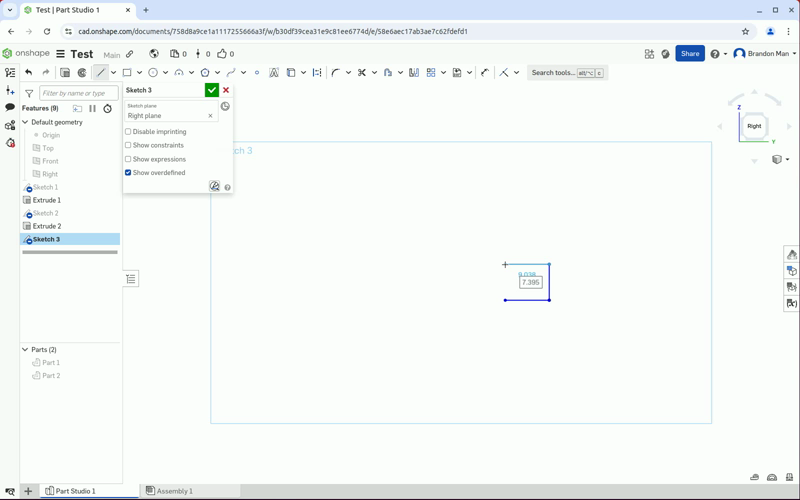
key_up(shift)
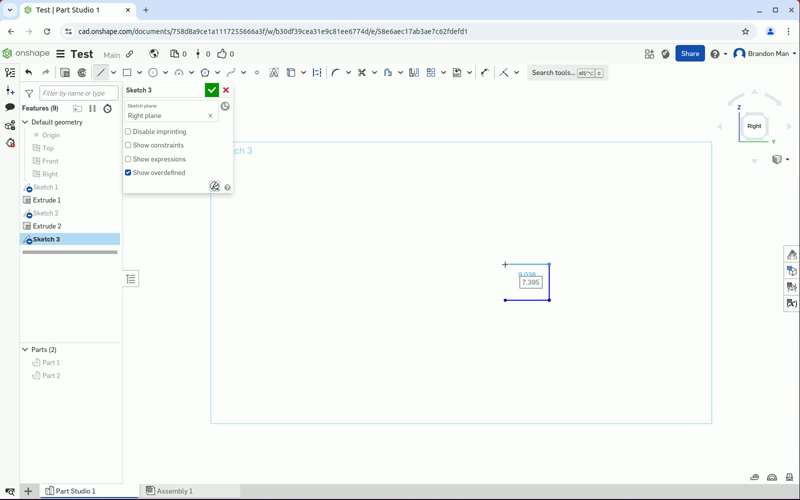
mouse_move(535, 264)
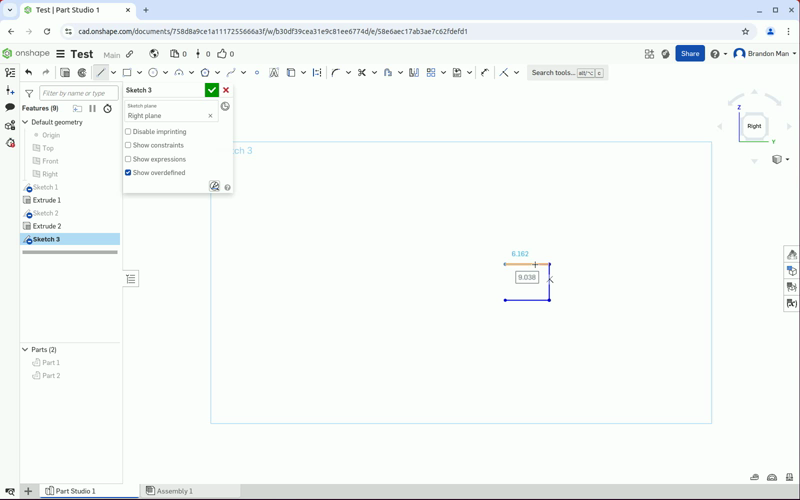
key_down(shift)
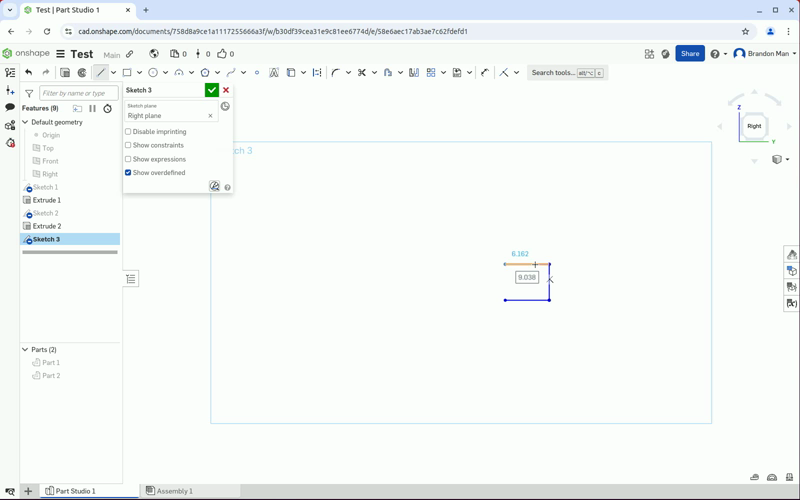
mouse_move(505, 300)
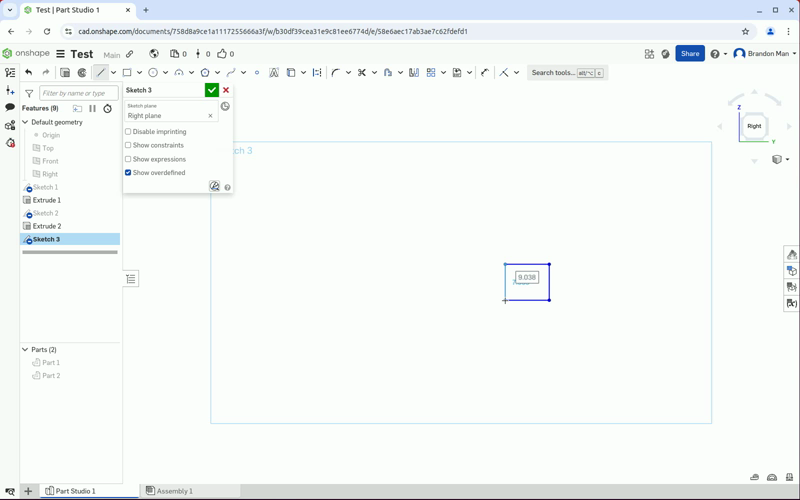
key_up(shift)
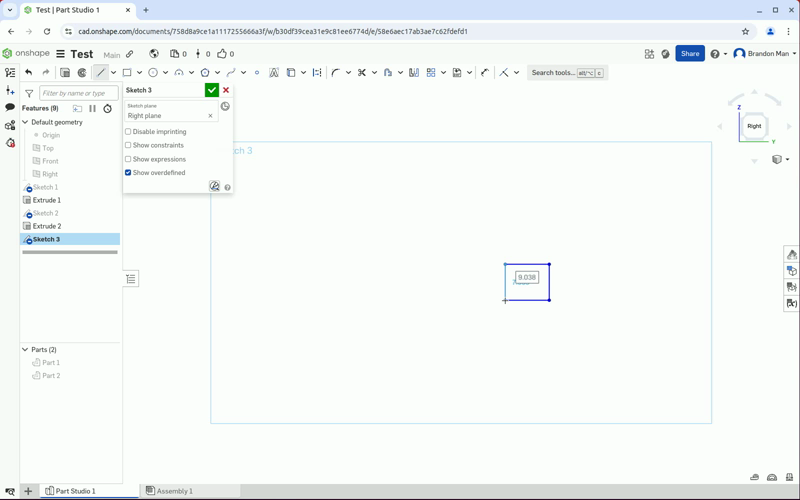
click(505, 300)
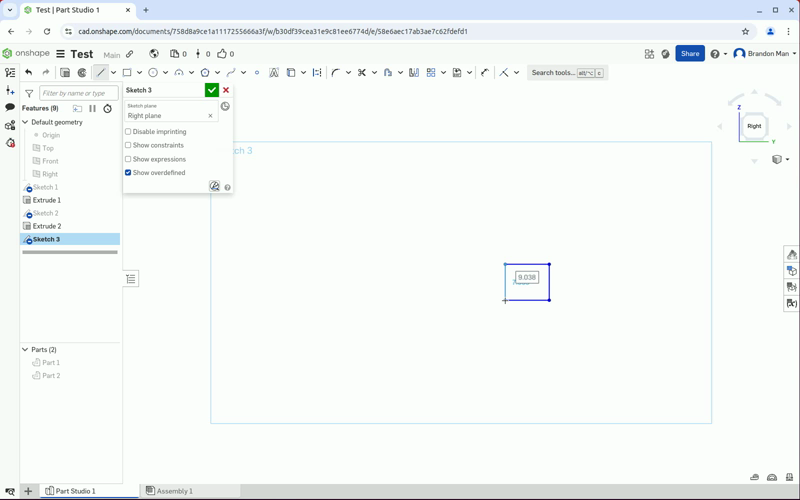
key(esc)
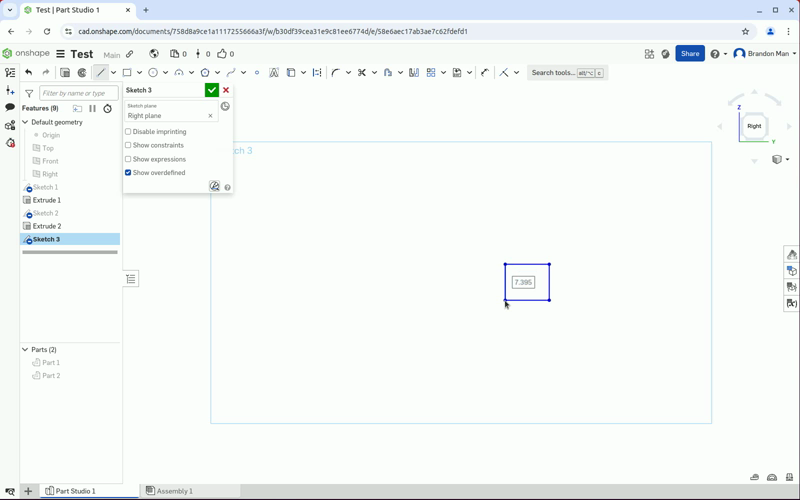
mouse_move(524, 289)
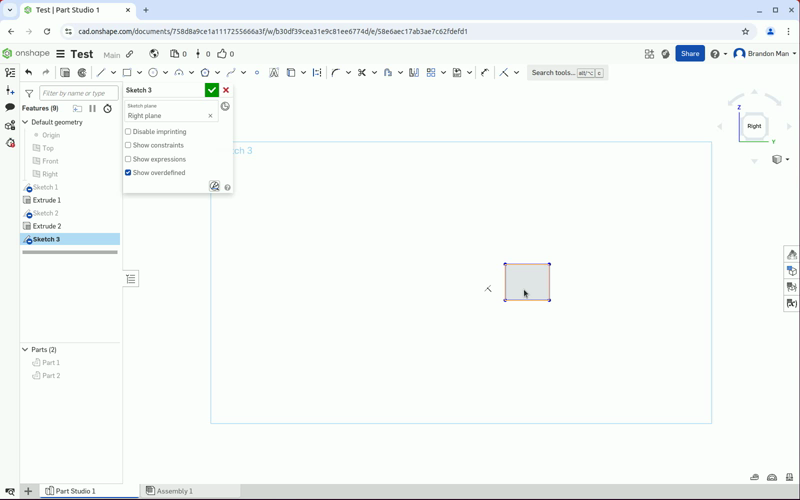
scroll(6)
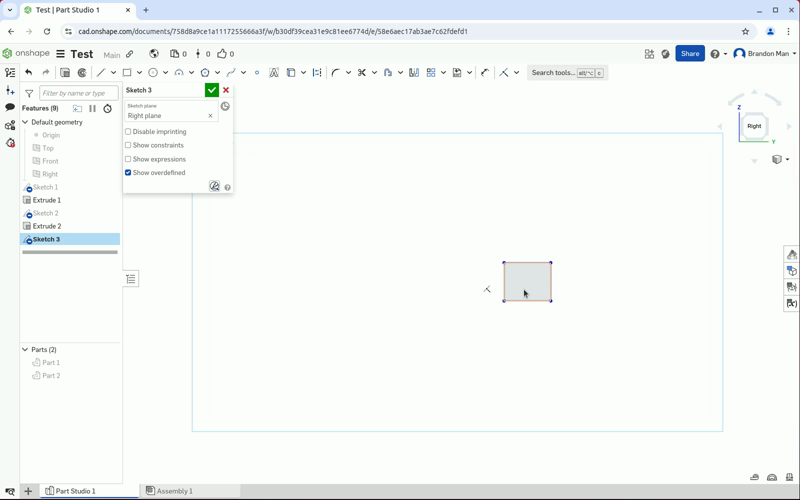
scroll(6)
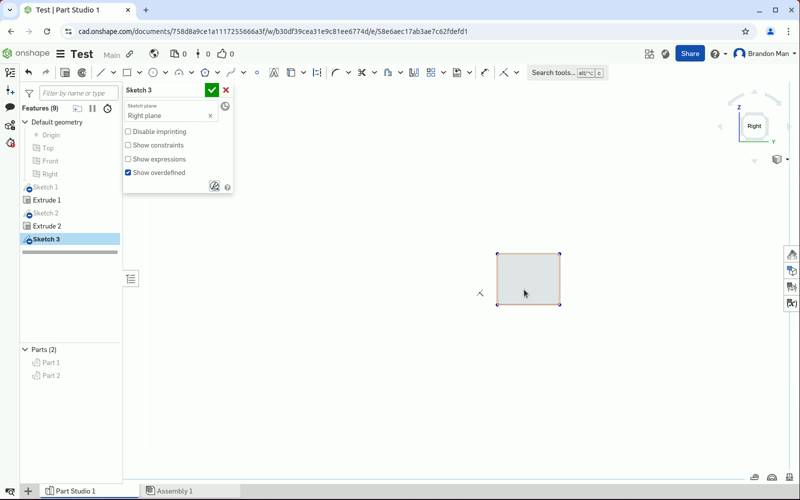
scroll(6)
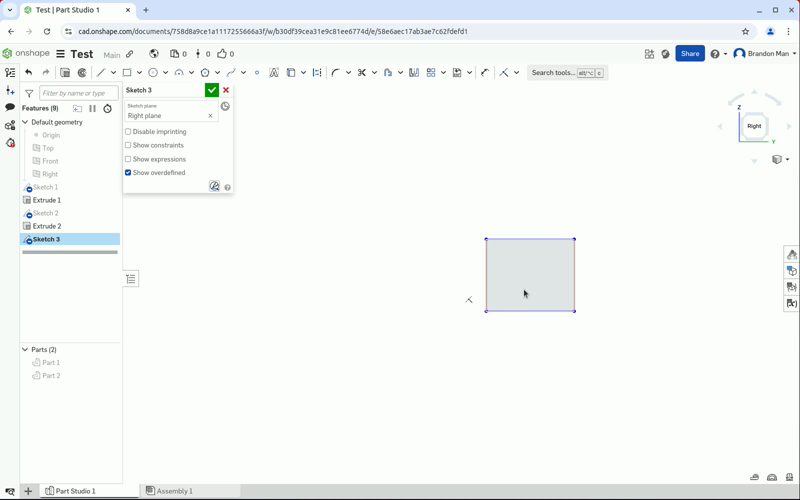
scroll(6)
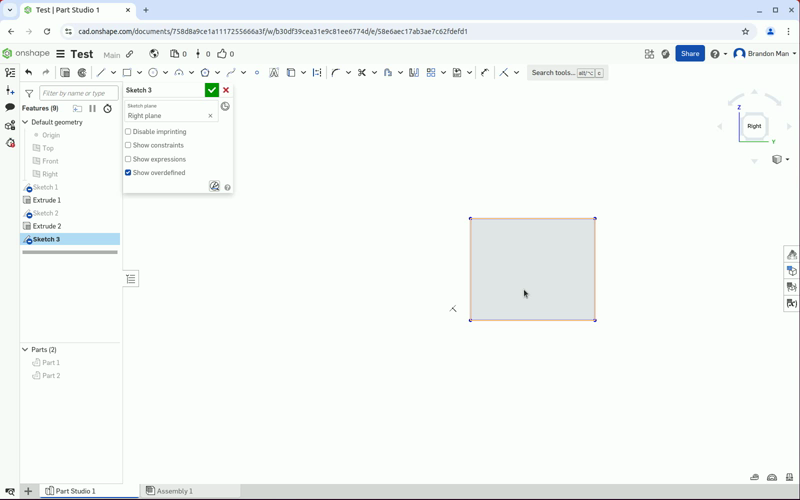
scroll(6)
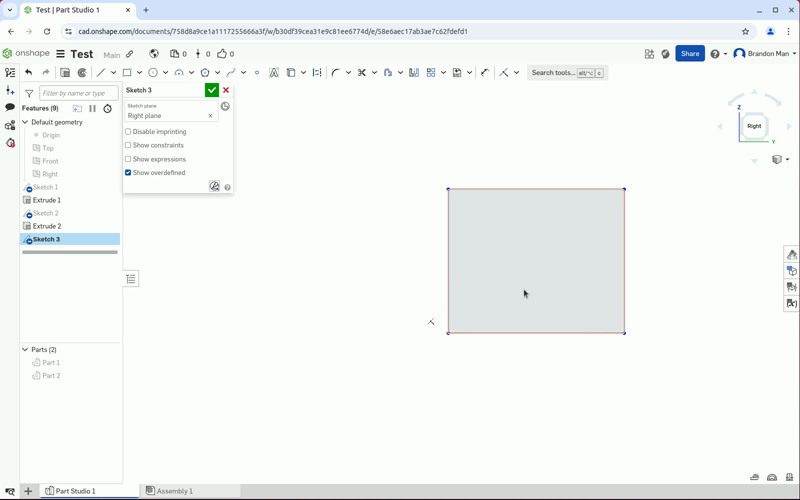
scroll(6)
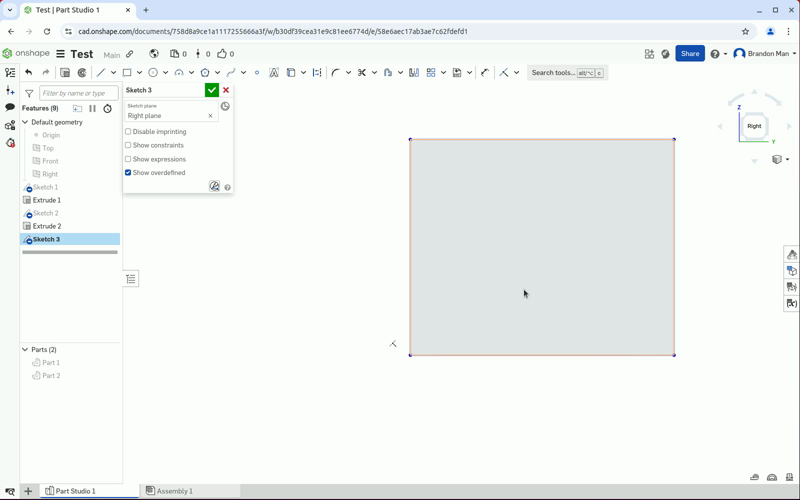
scroll(6)
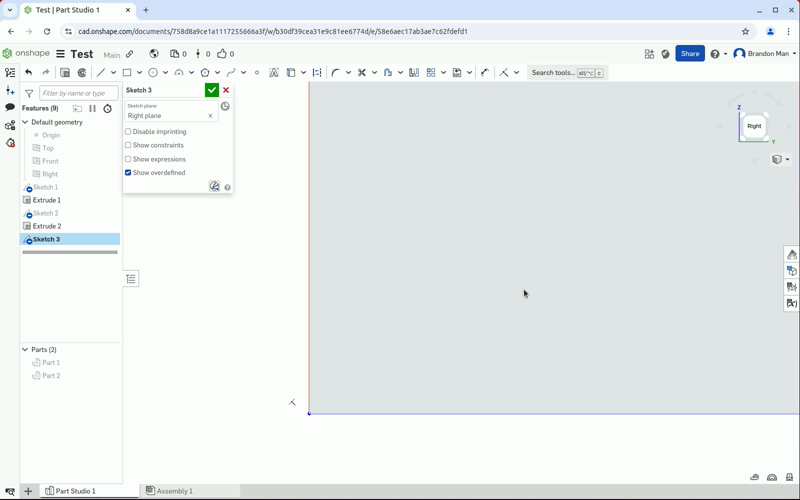
click(524, 289)
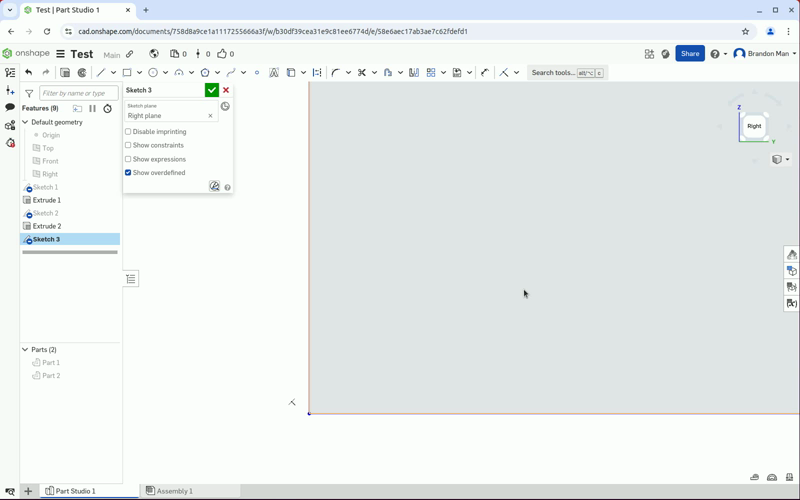
scroll(-6)
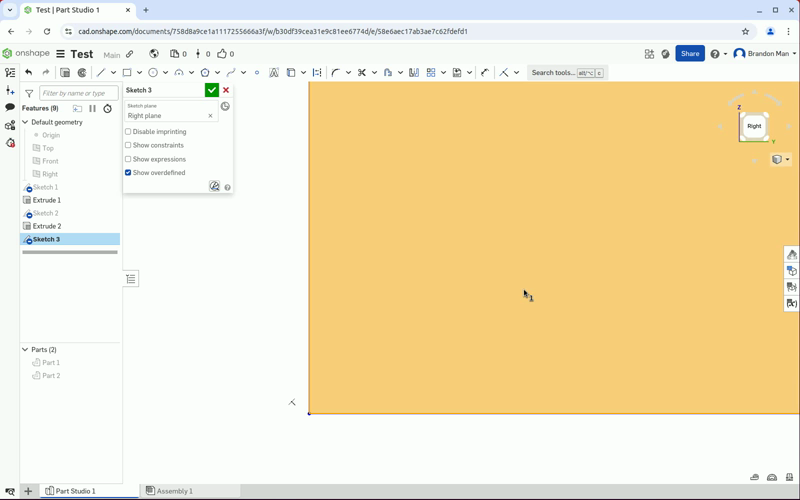
scroll(-6)
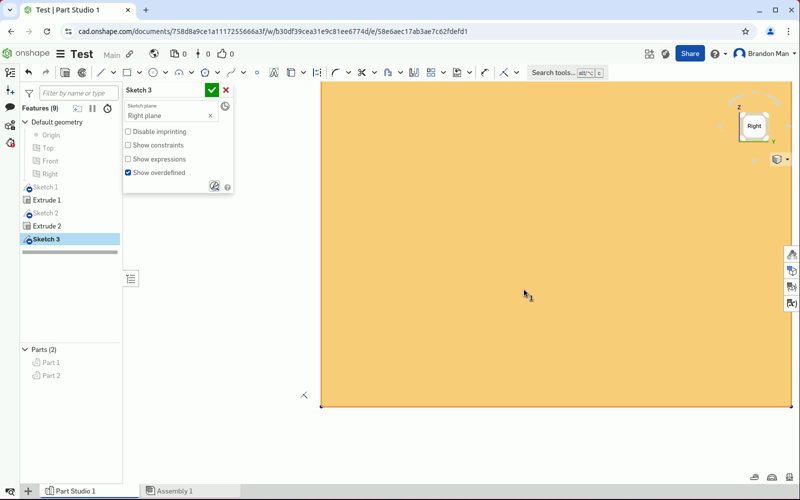
scroll(-6)
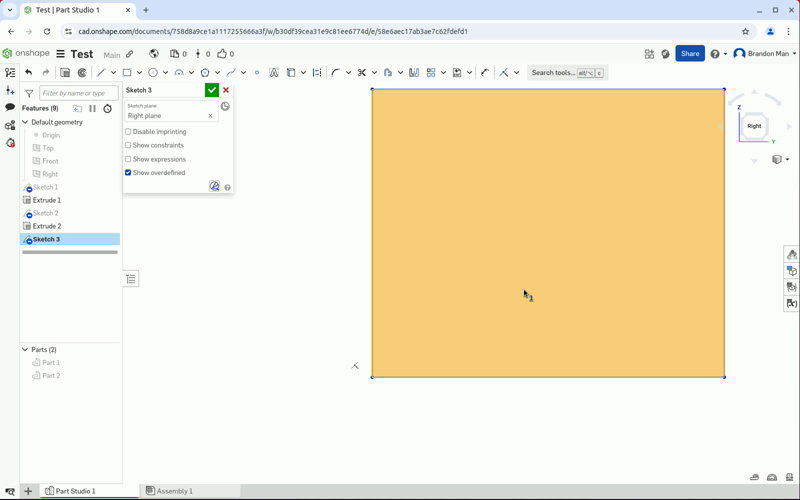
scroll(-6)
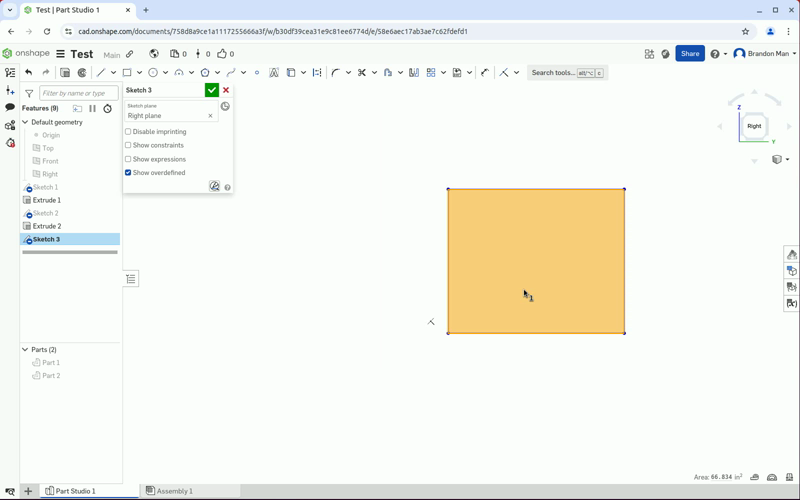
scroll(-6)
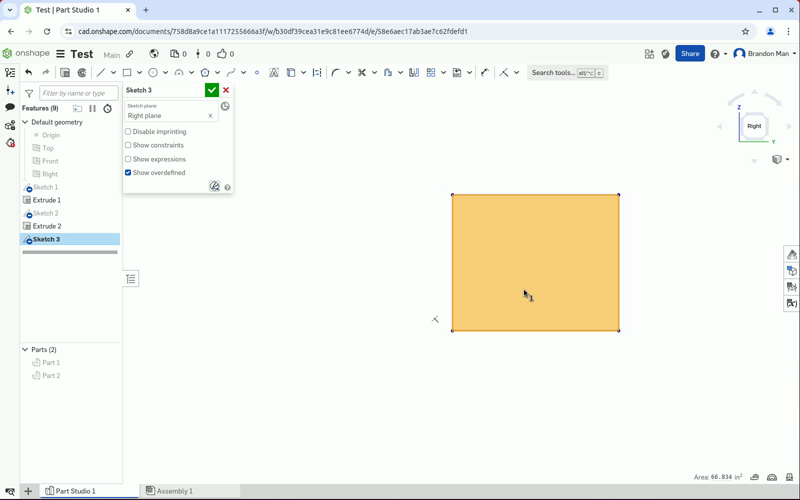
scroll(-6)
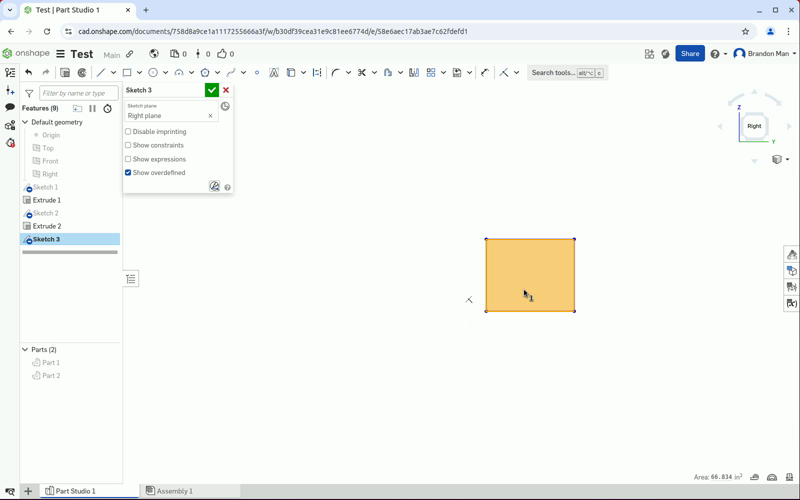
scroll(-6)
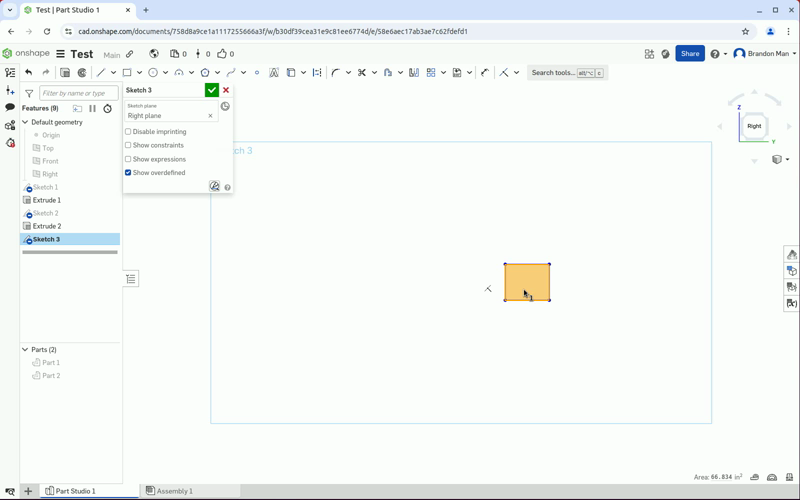
mouse_move(73, 352)
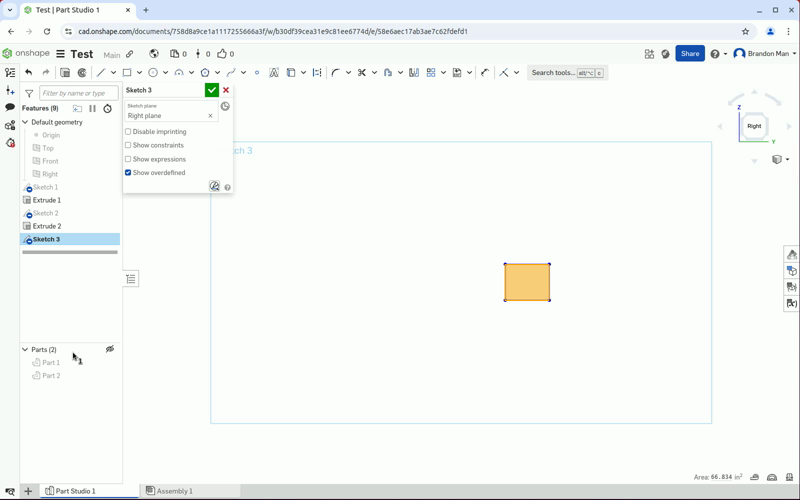
key(shift+y)
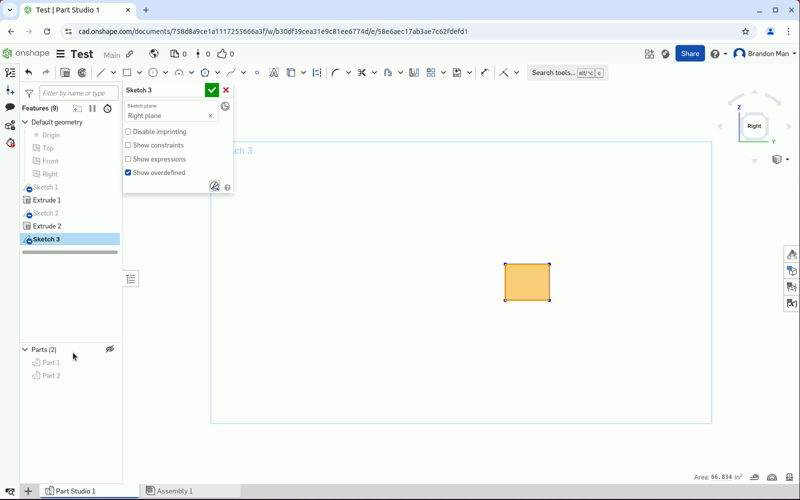
key(shift+e)
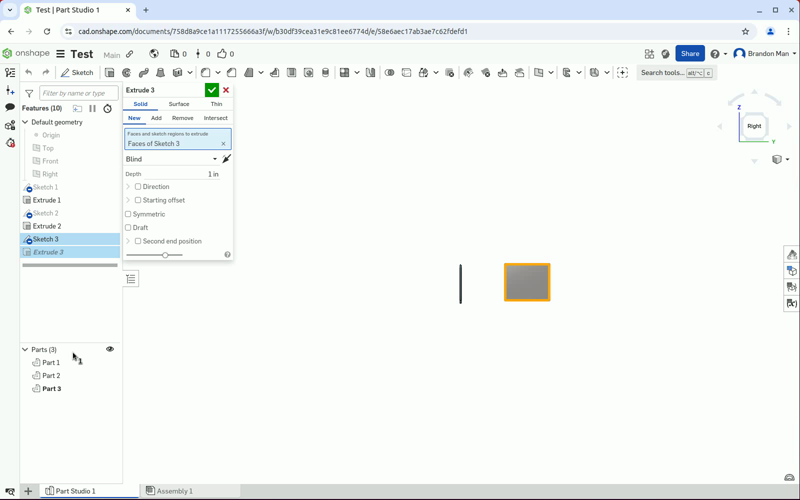
mouse_move(143, 106)
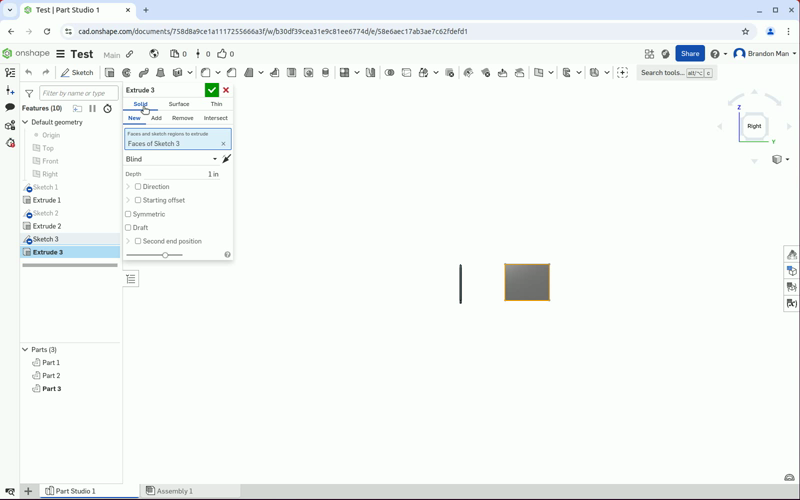
click(143, 106)
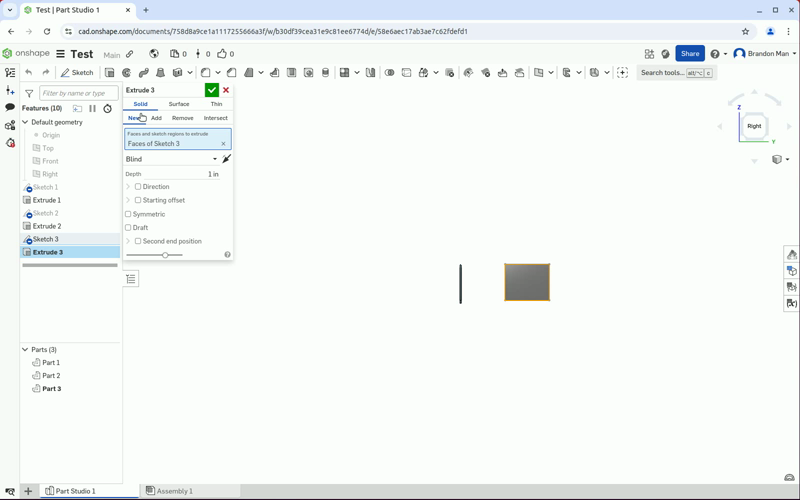
mouse_move(137, 120)
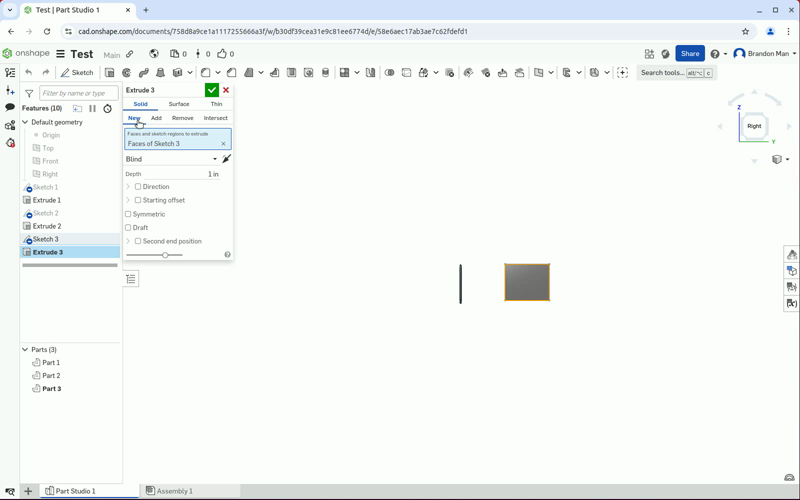
click(137, 120)
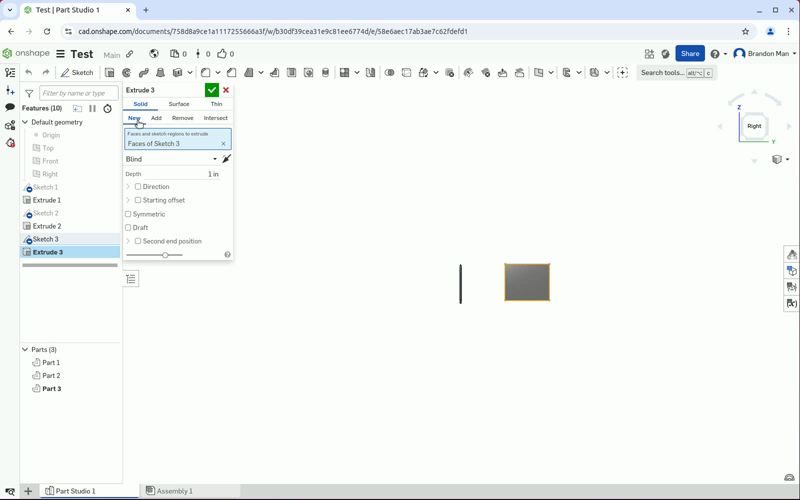
key(tab, 4)
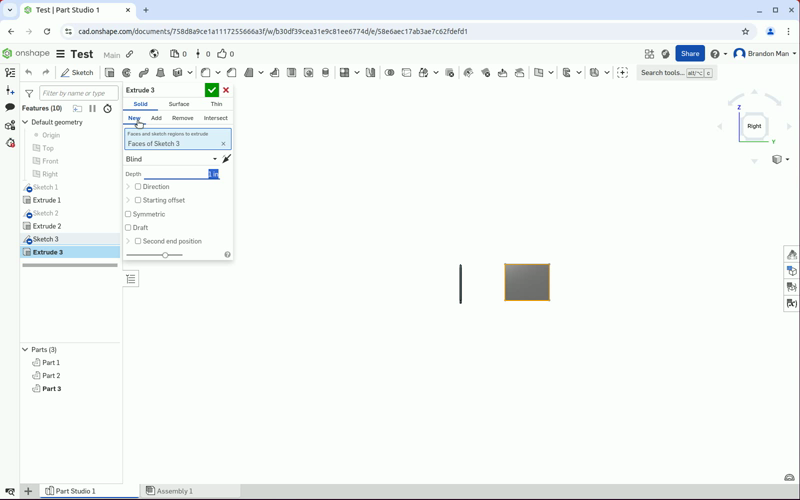
text(0.241)
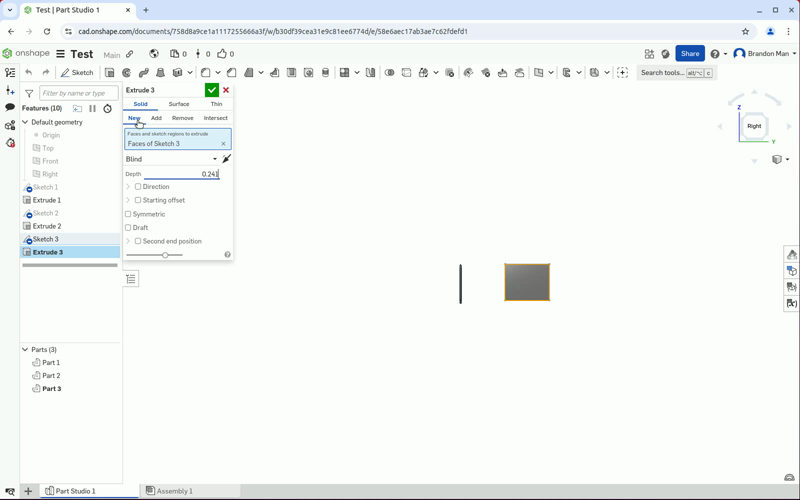
key(enter)
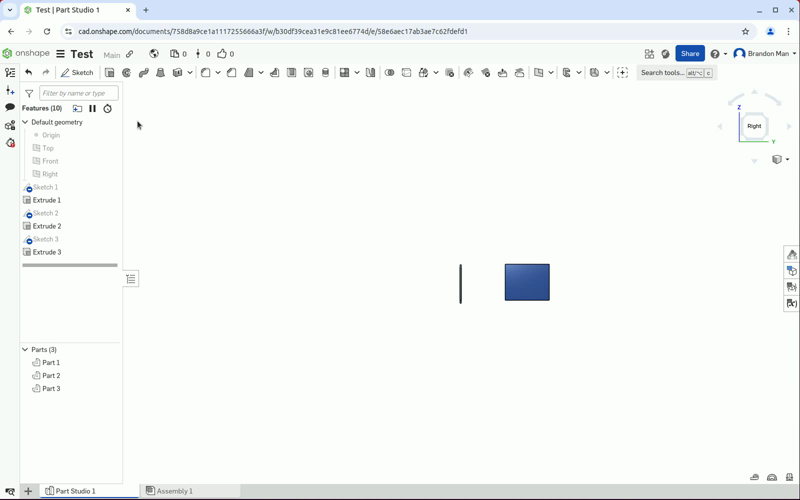
key(shift+h)
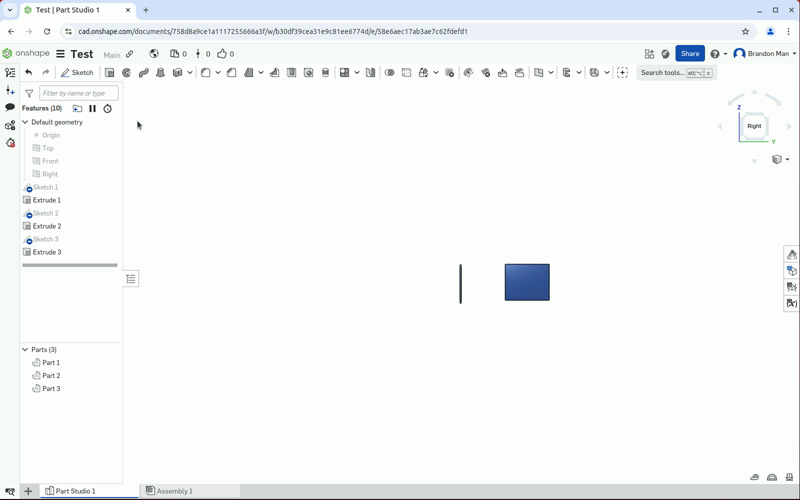
key(shift+h)
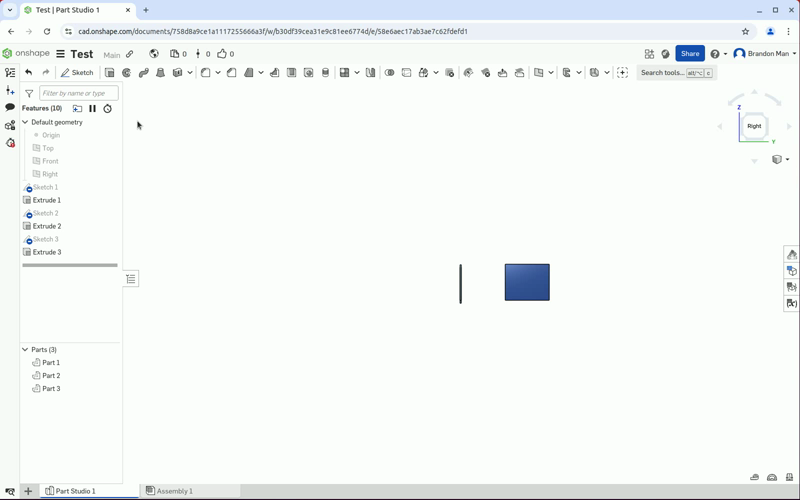
mouse_move(73, 189)
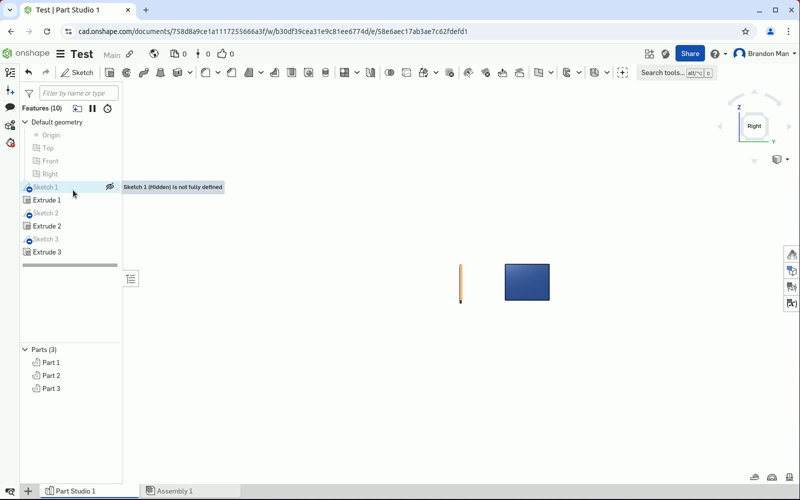
click(73, 189)
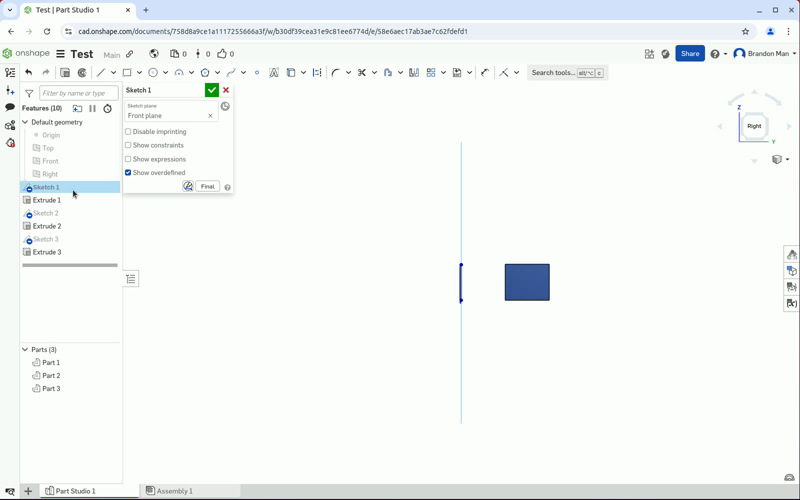
mouse_move(229, 92)
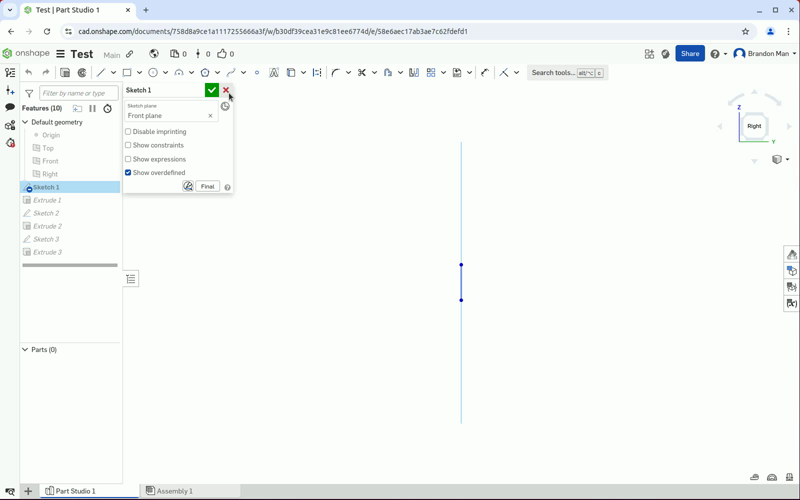
click(229, 92)
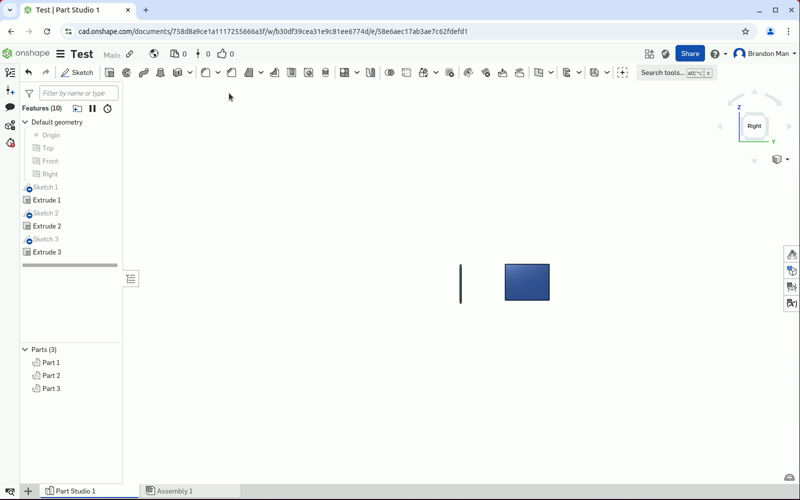
mouse_move(73, 352)
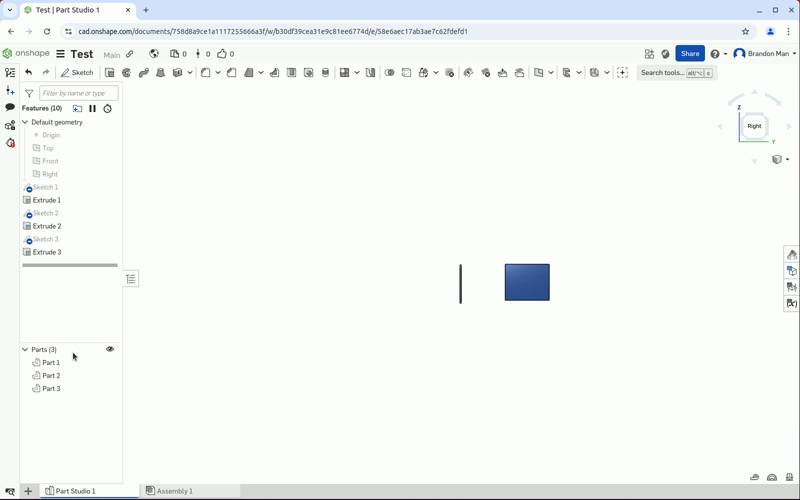
key(y)
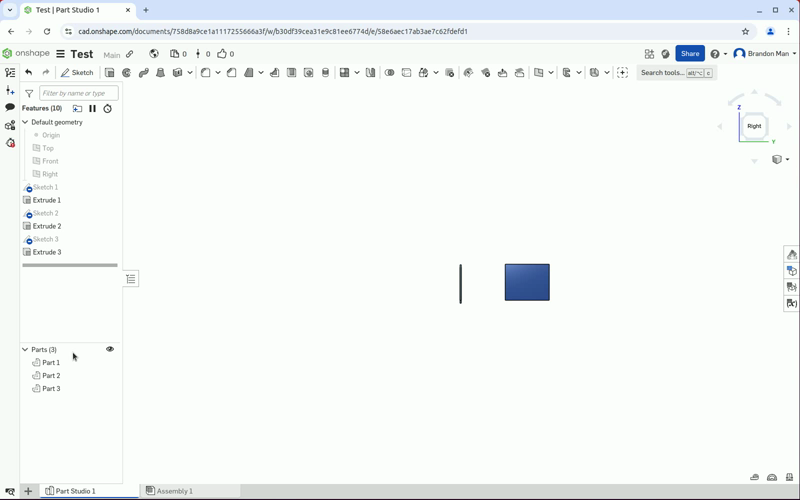
key(shift+p)
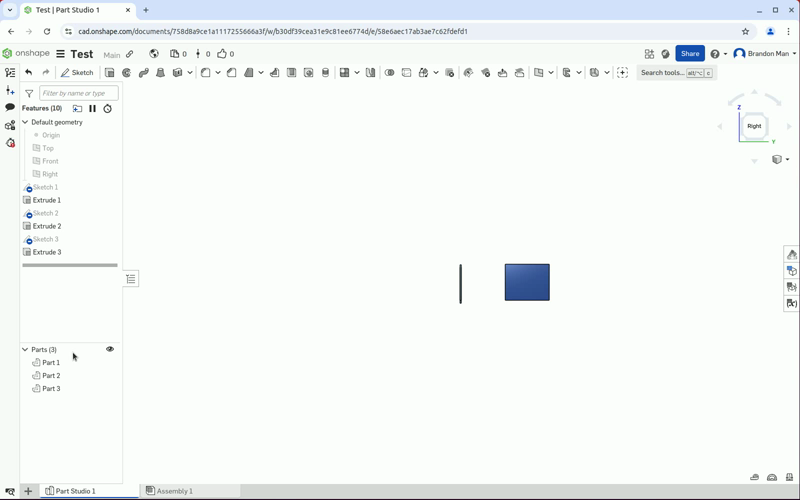
key(space)
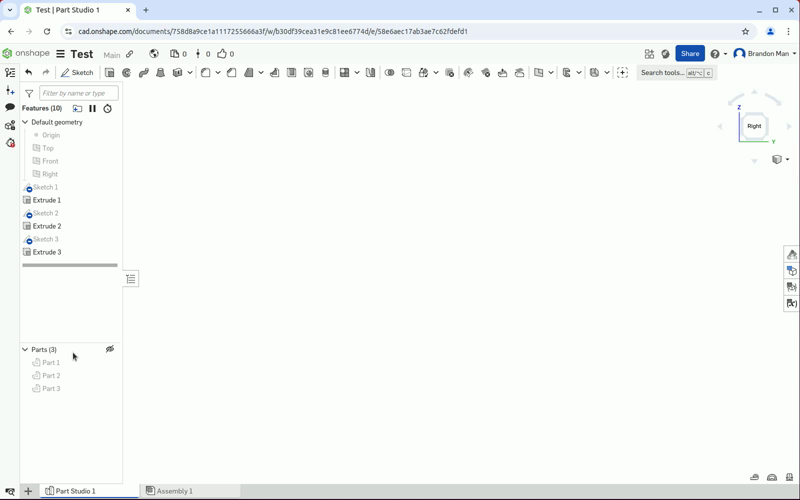
key_down(shift)
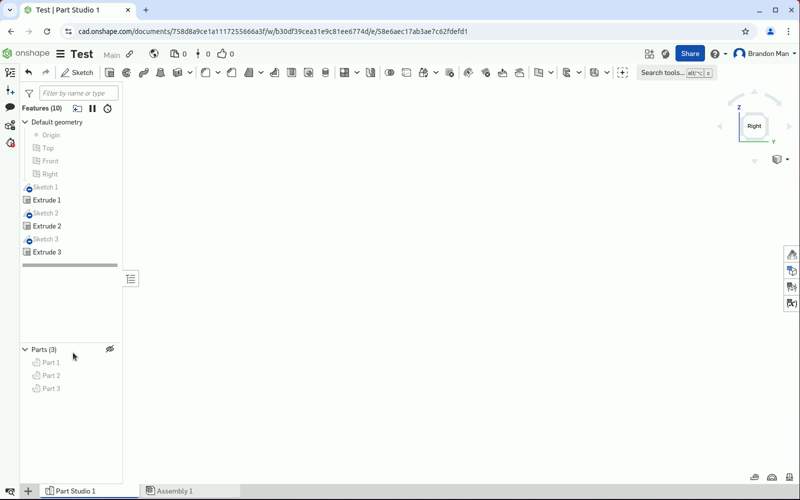
key(right)
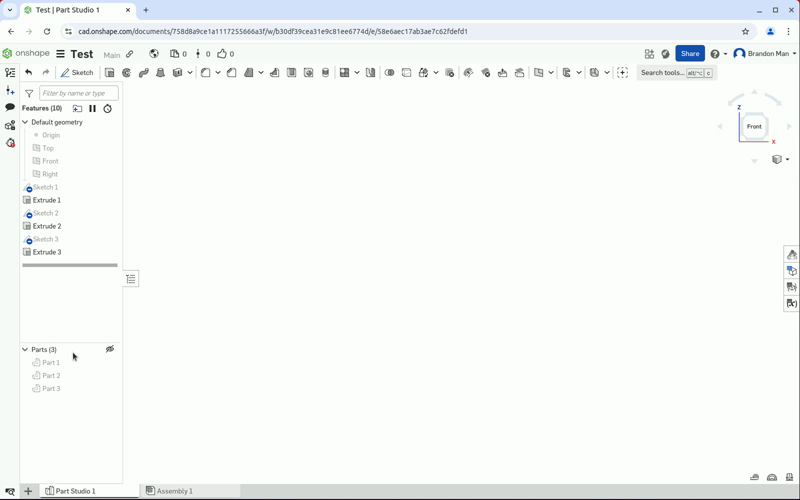
key_up(shift)
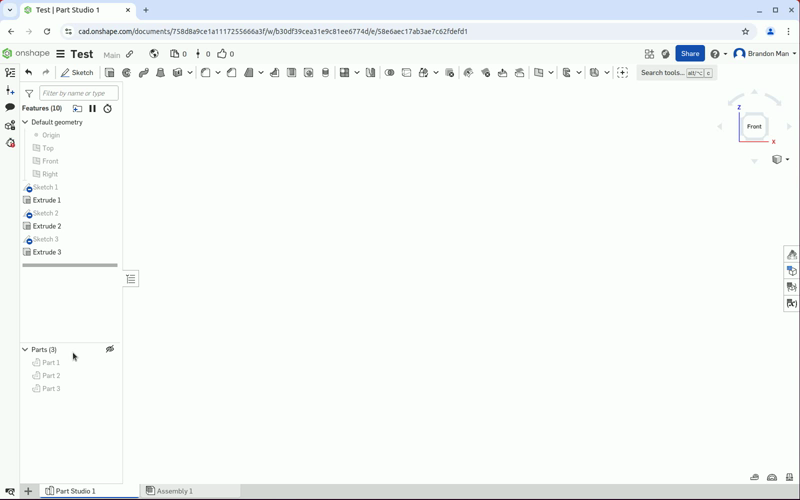
mouse_move(73, 352)
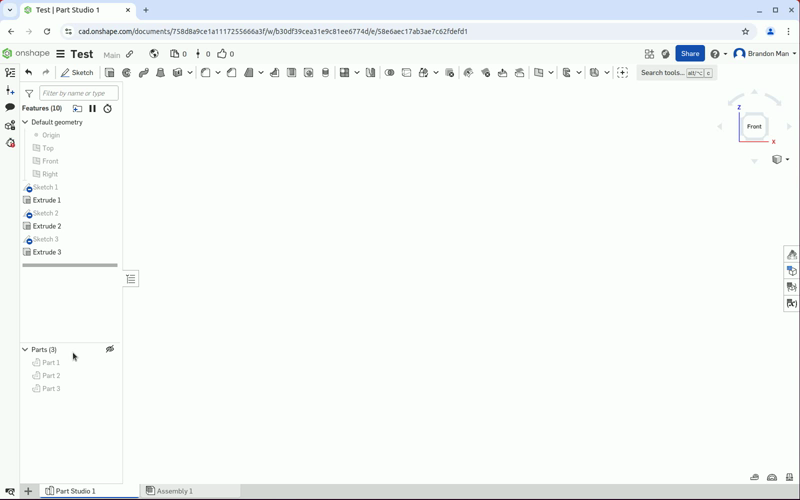
key(shift+y)
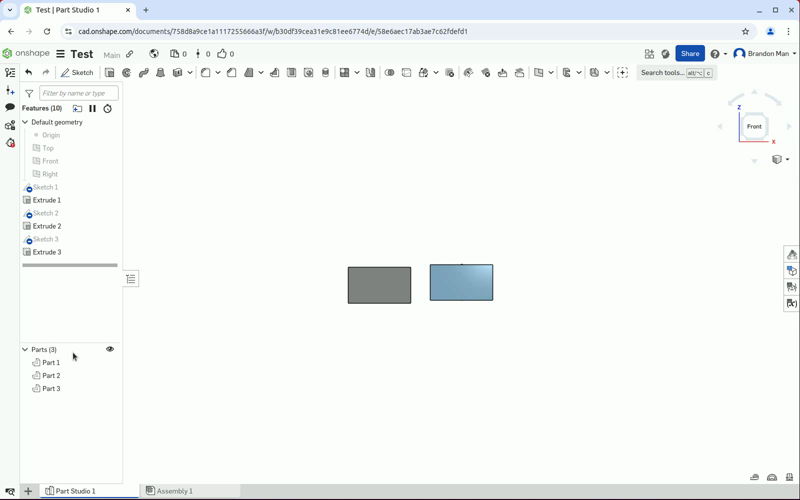
mouse_move(541, 75)
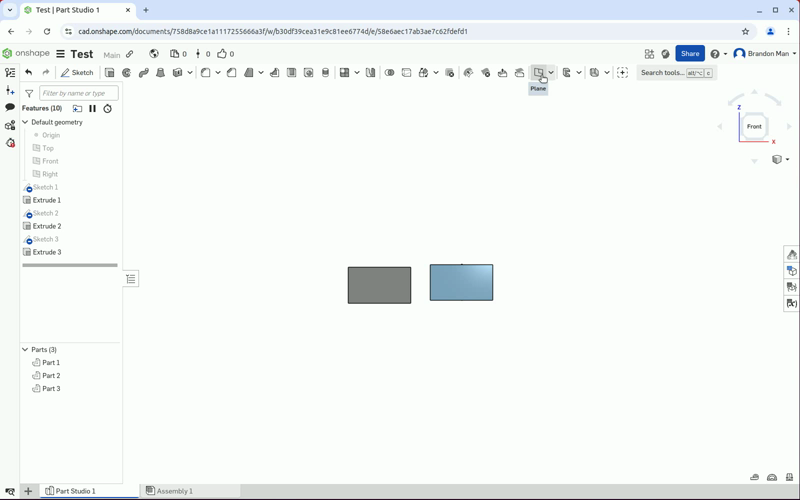
click(541, 75)
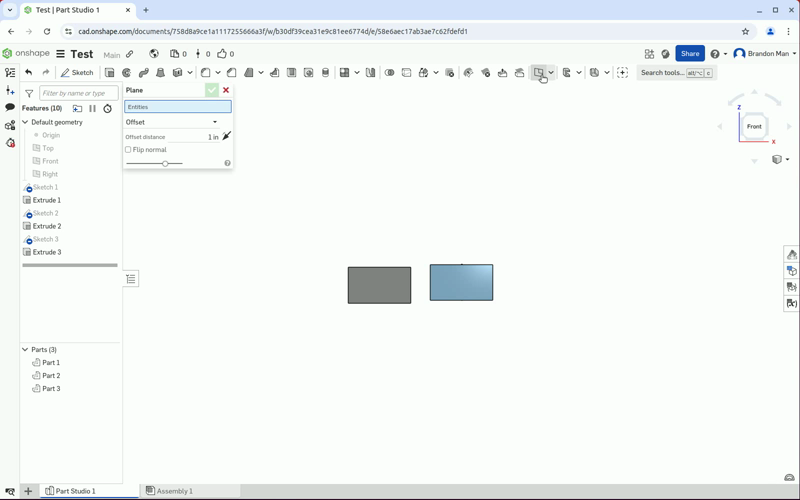
mouse_move(73, 163)
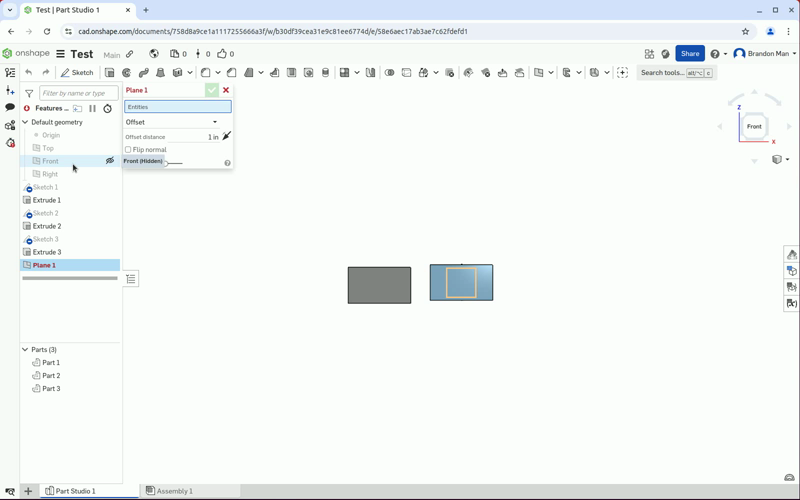
click(73, 163)
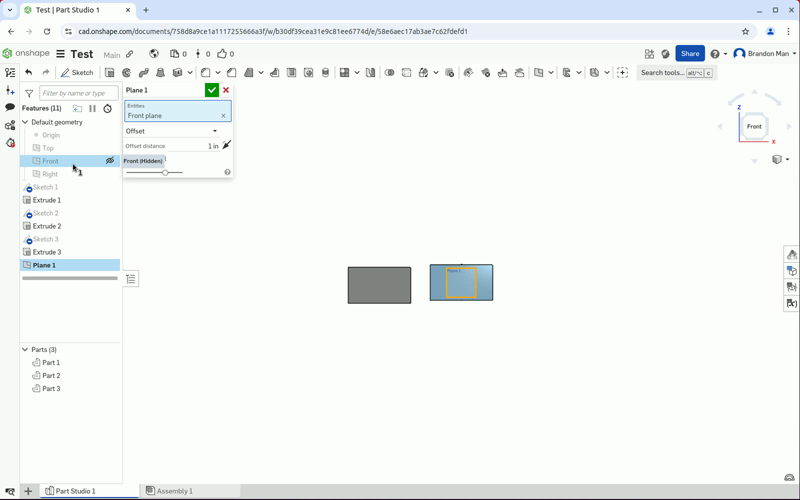
key(tab, 2)
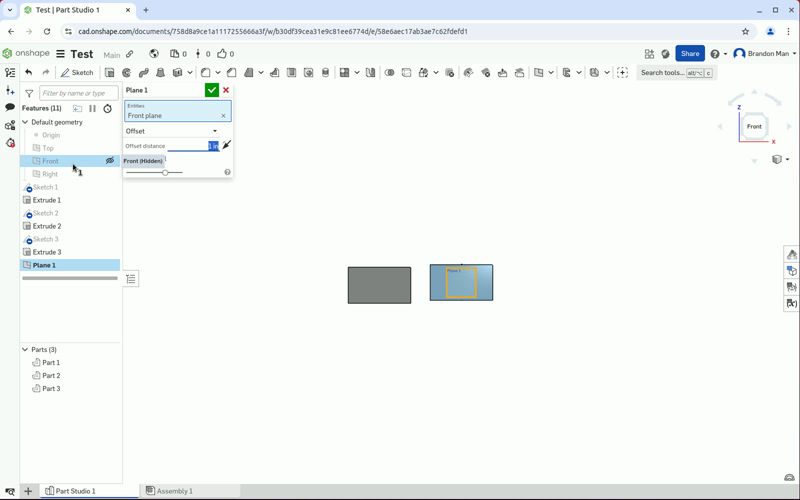
text(0.246)
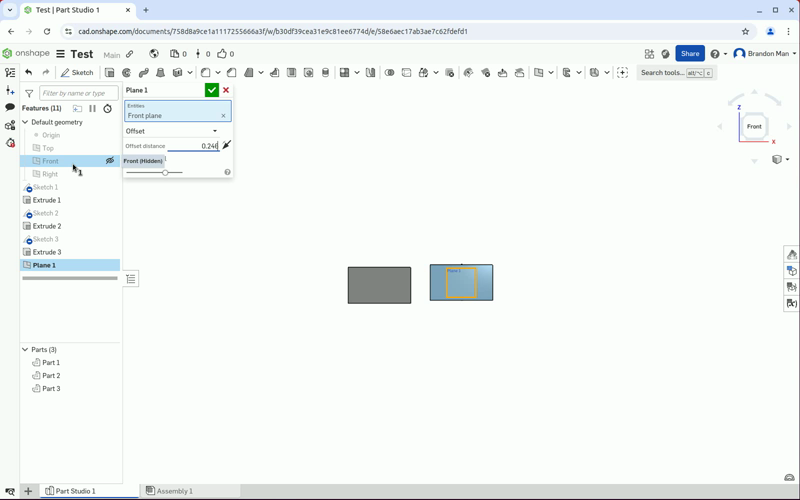
key(enter, 2)
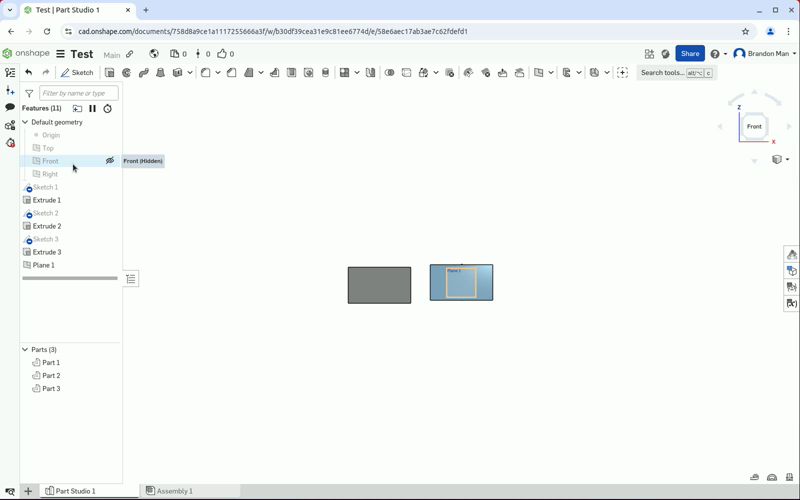
key(shift+s)
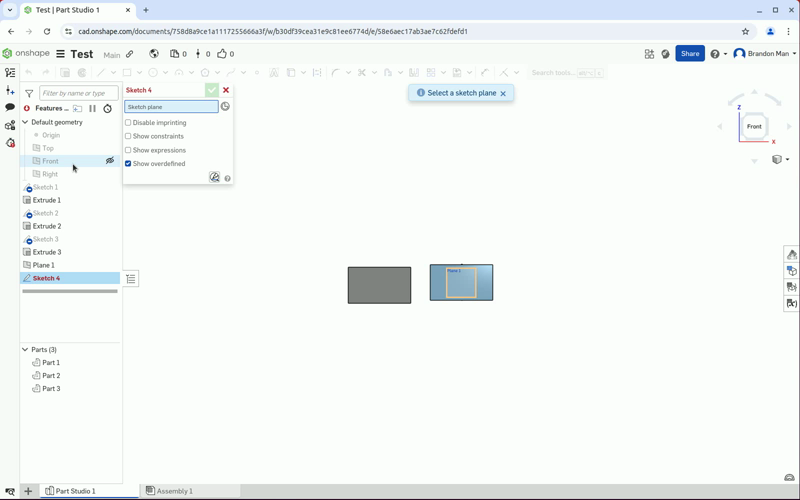
mouse_move(73, 267)
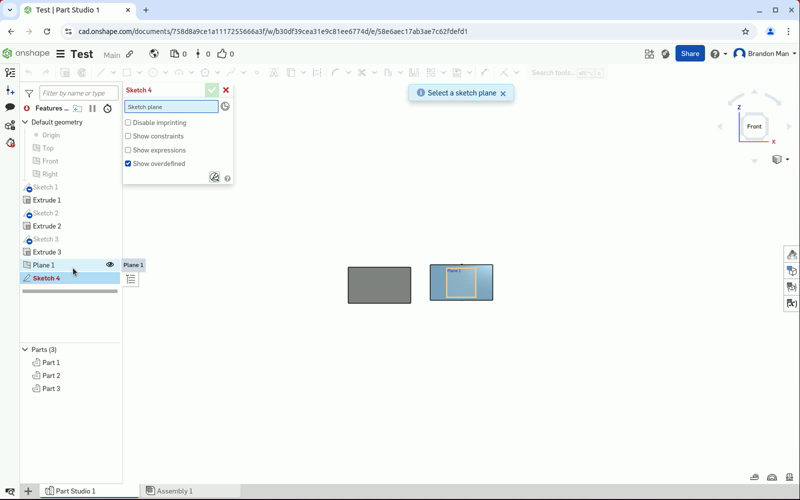
click(73, 267)
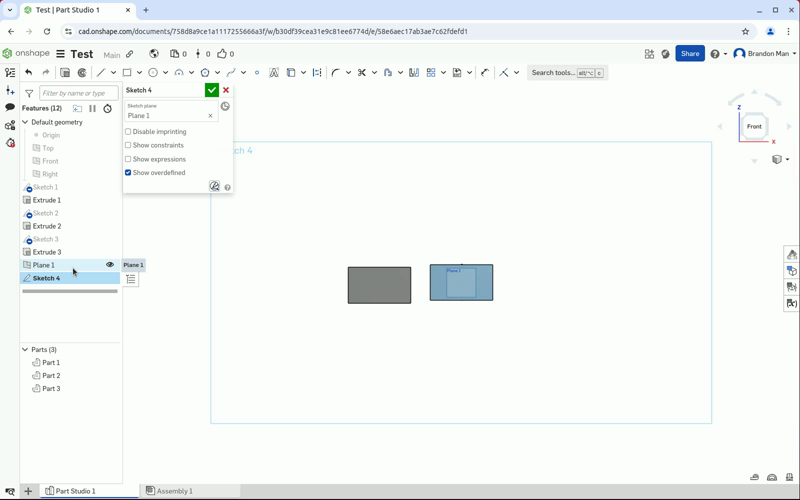
mouse_move(73, 352)
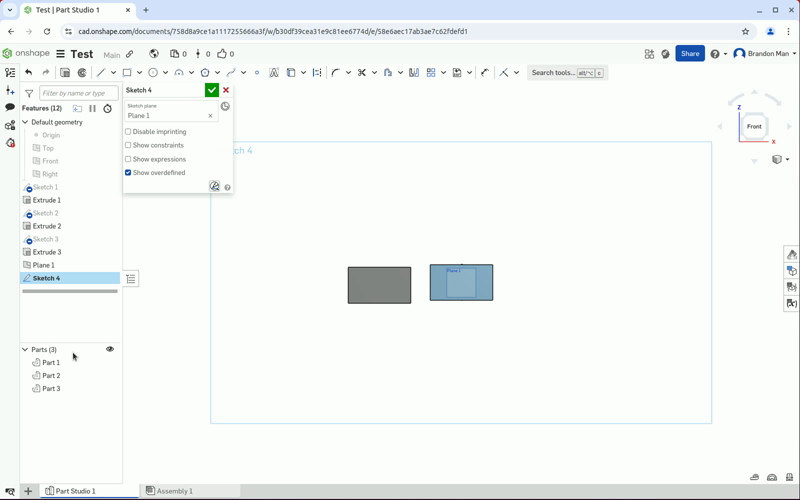
key(y)
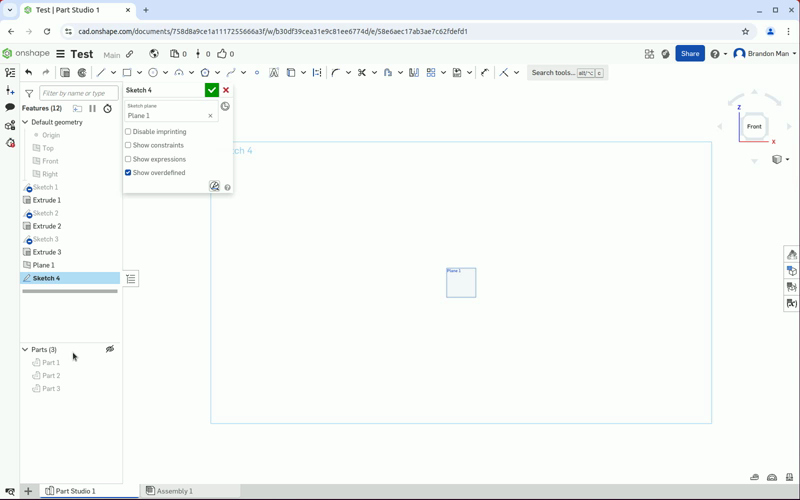
key(a)
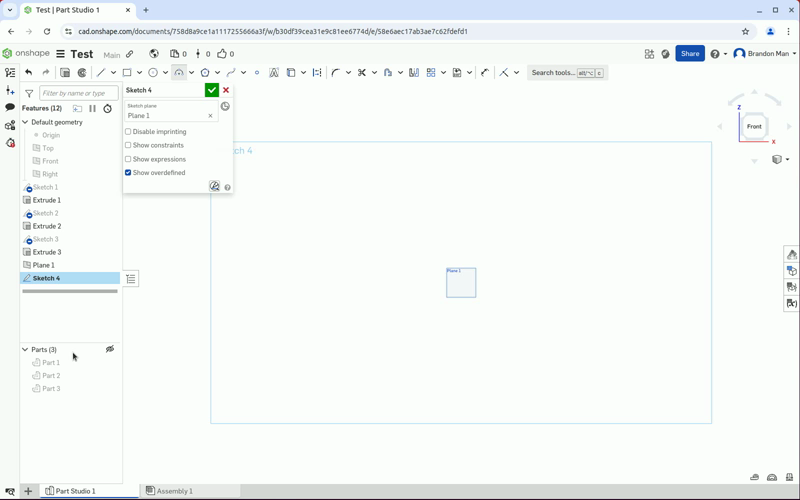
key_down(shift)
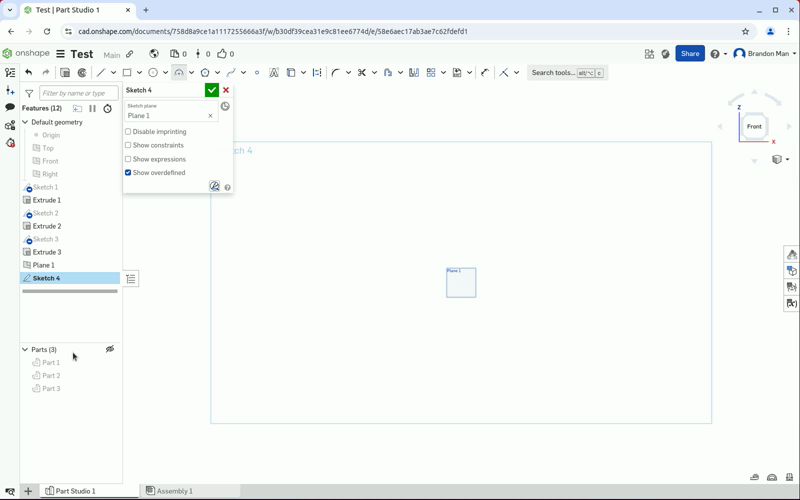
mouse_move(357, 287)
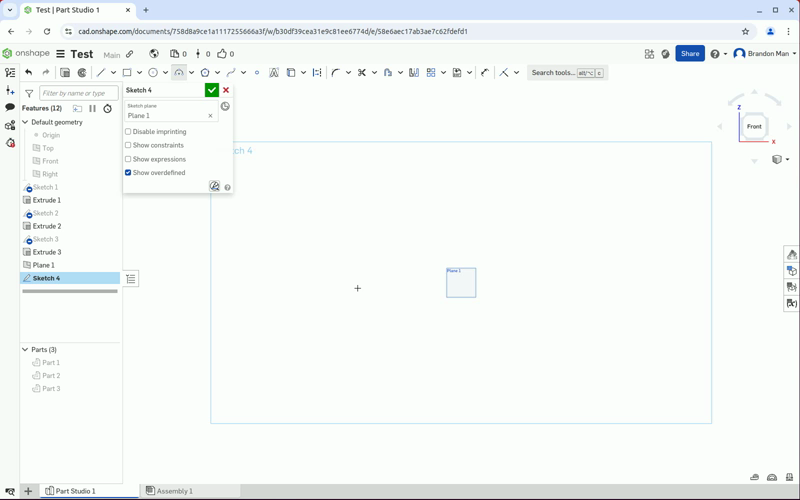
click(357, 287)
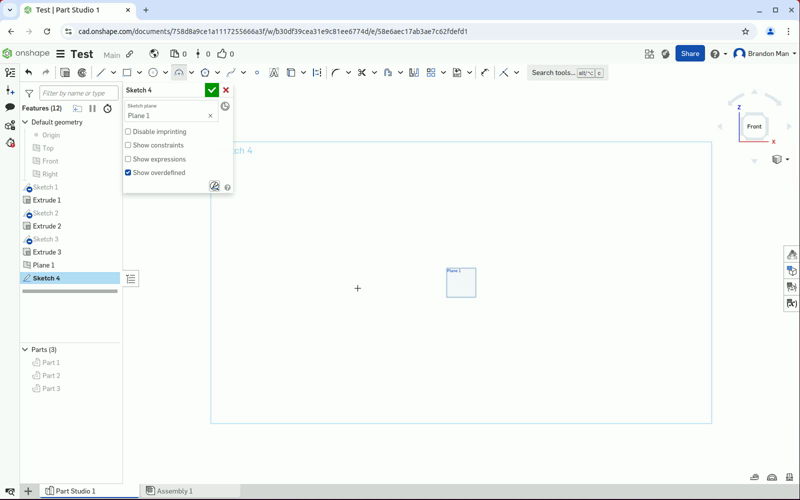
key_up(shift)
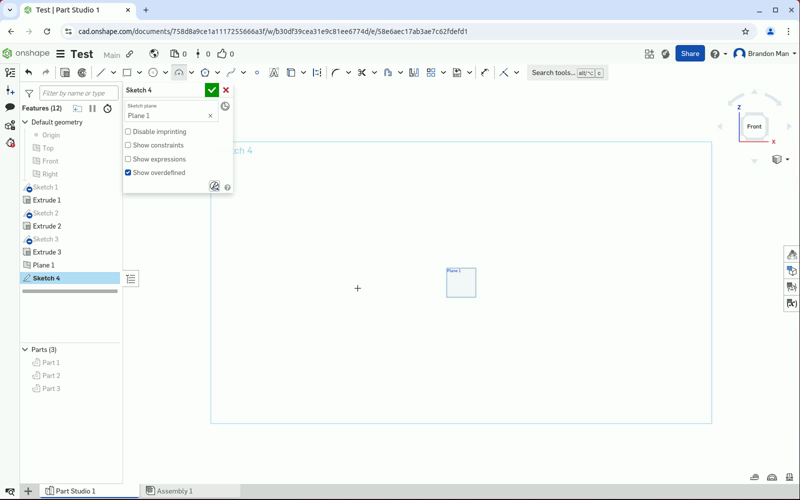
key_down(shift)
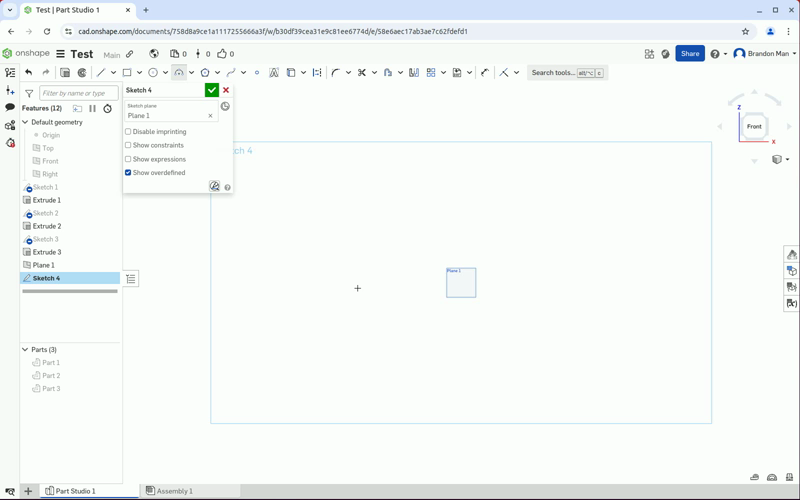
mouse_move(358, 288)
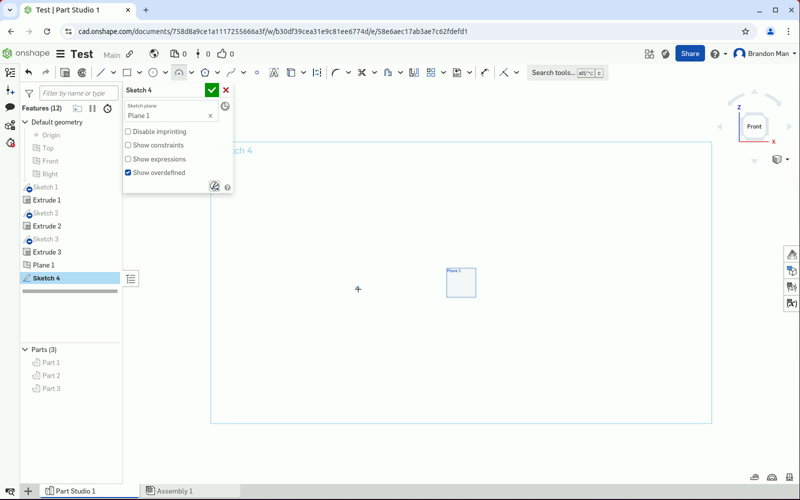
scroll(6)
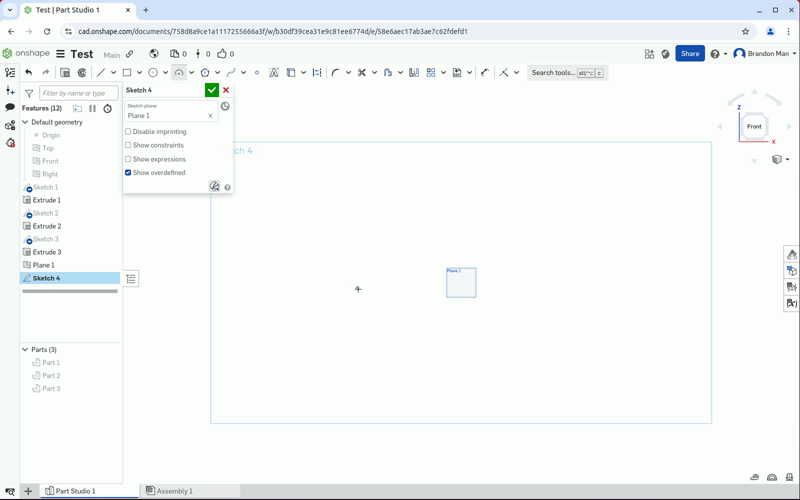
scroll(6)
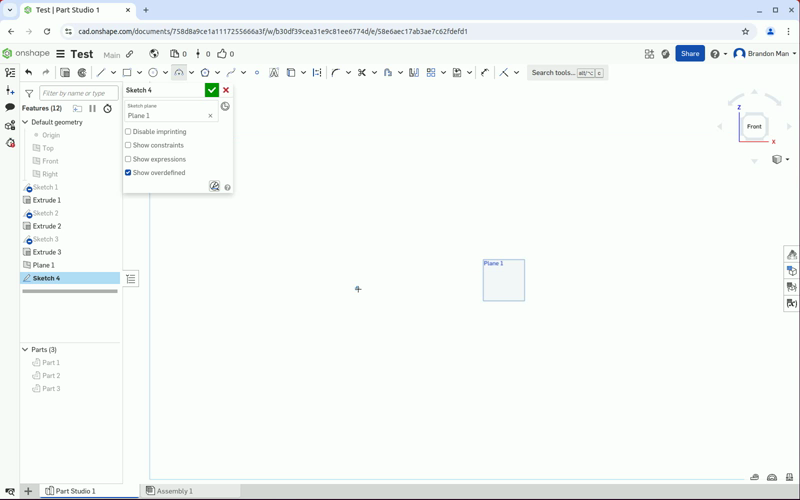
scroll(6)
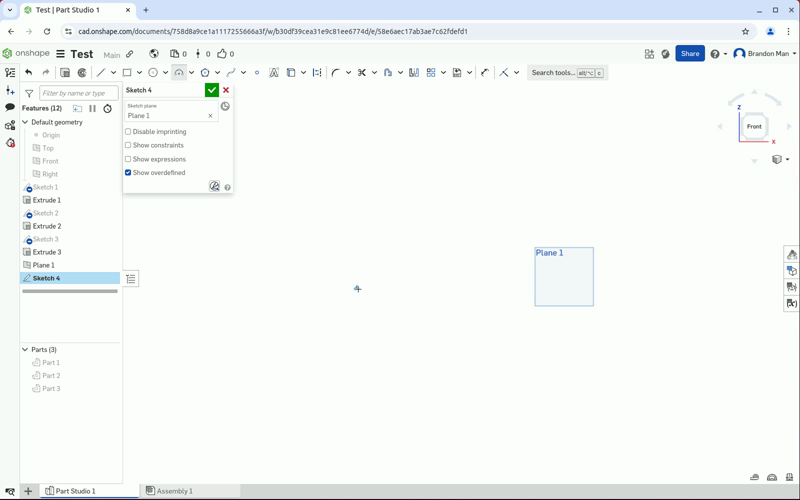
scroll(6)
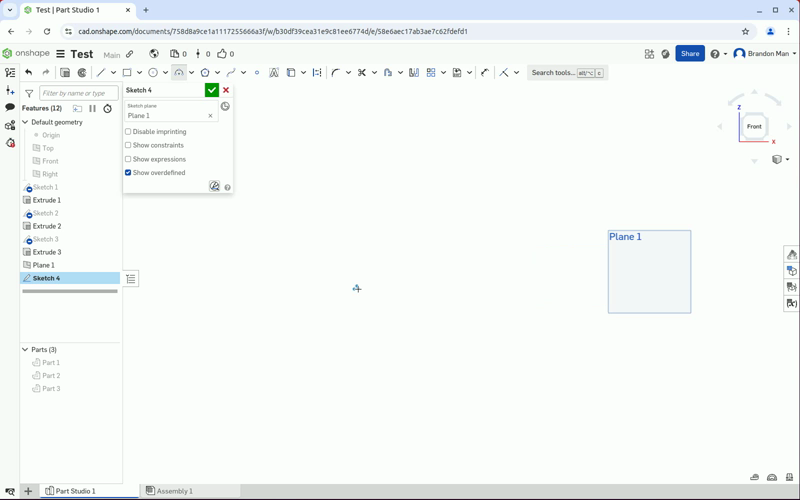
scroll(6)
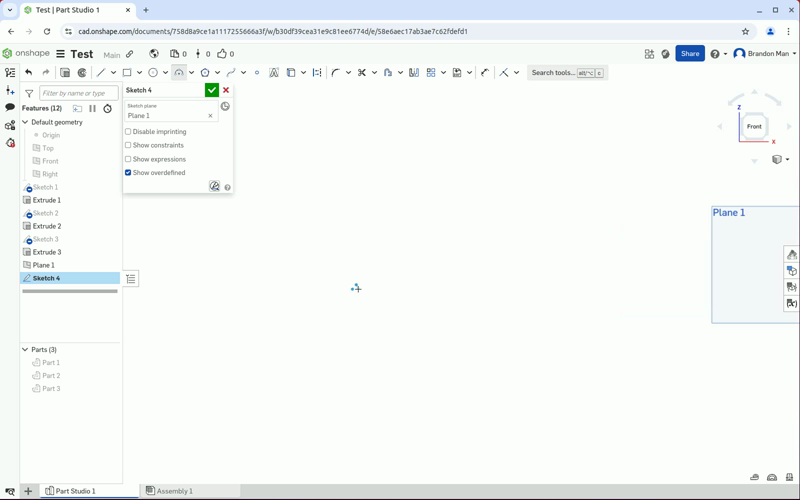
scroll(6)
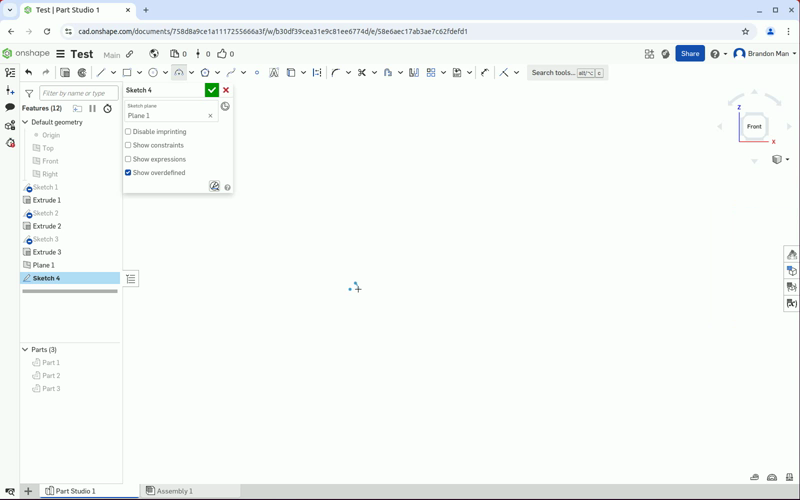
scroll(6)
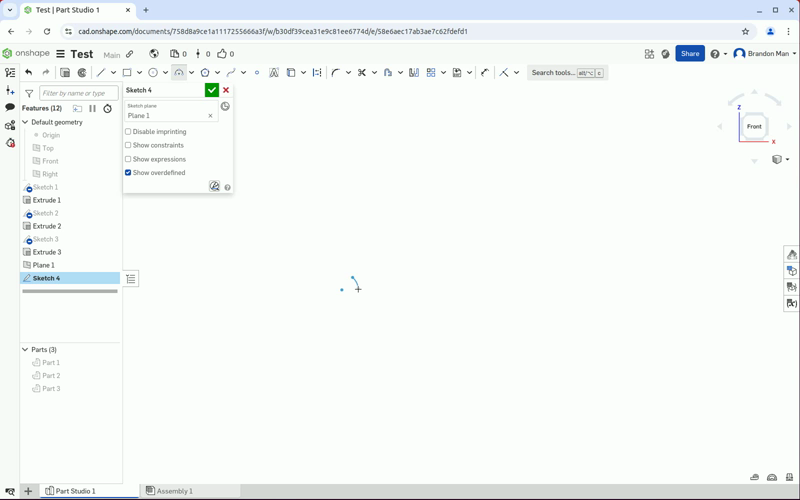
click(358, 288)
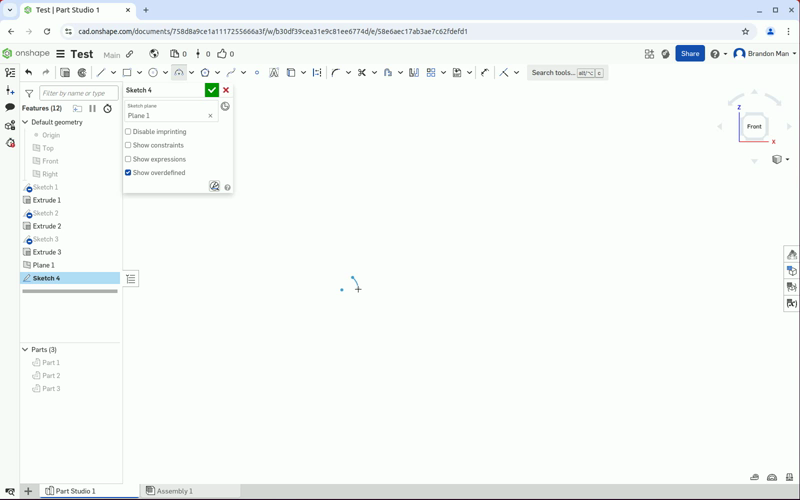
scroll(-6)
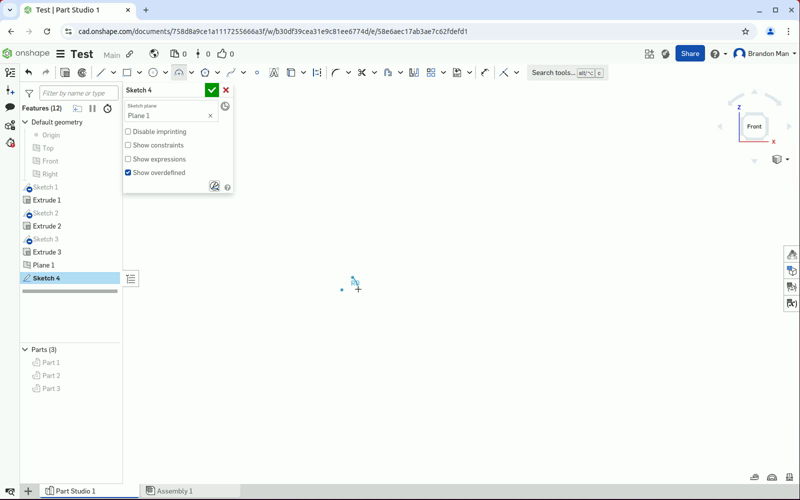
scroll(-6)
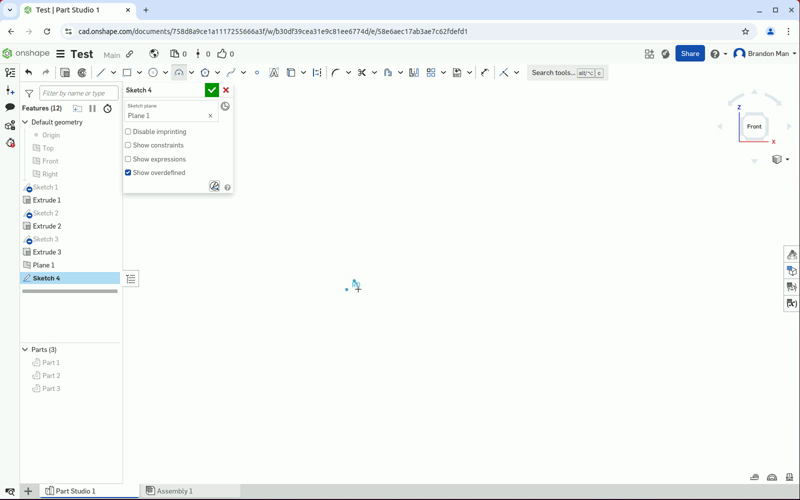
scroll(-6)
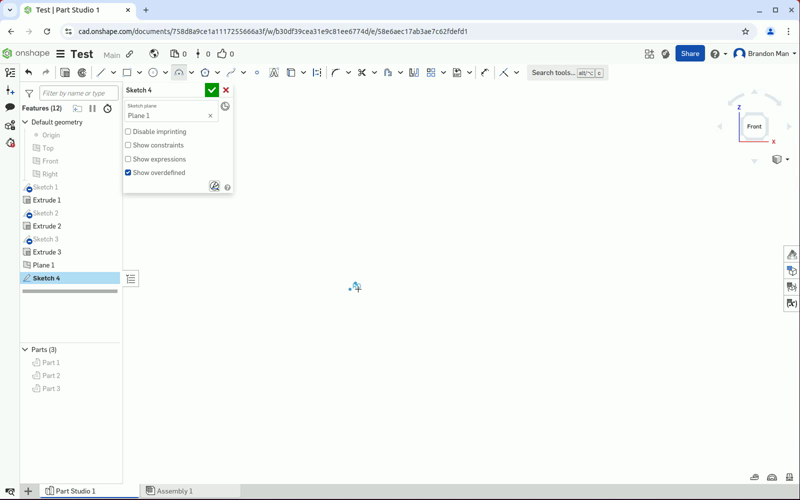
scroll(-6)
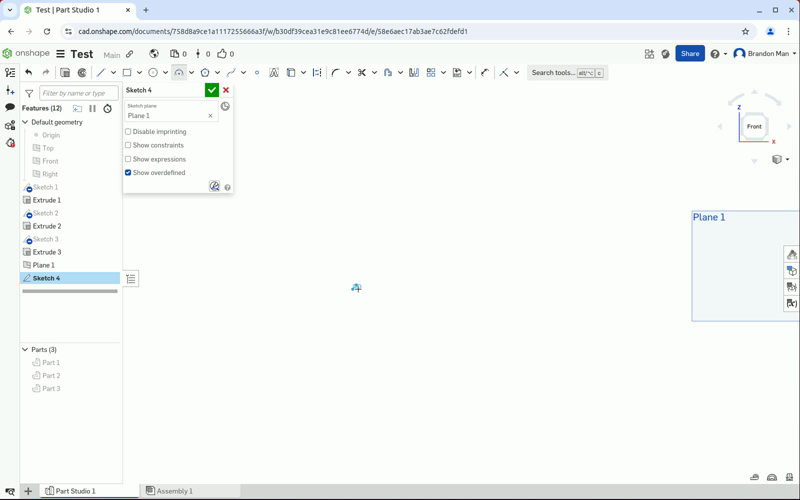
scroll(-6)
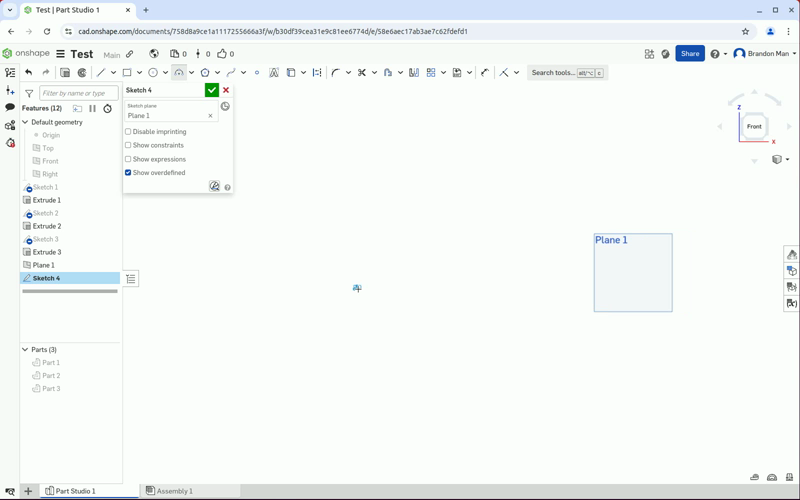
scroll(-6)
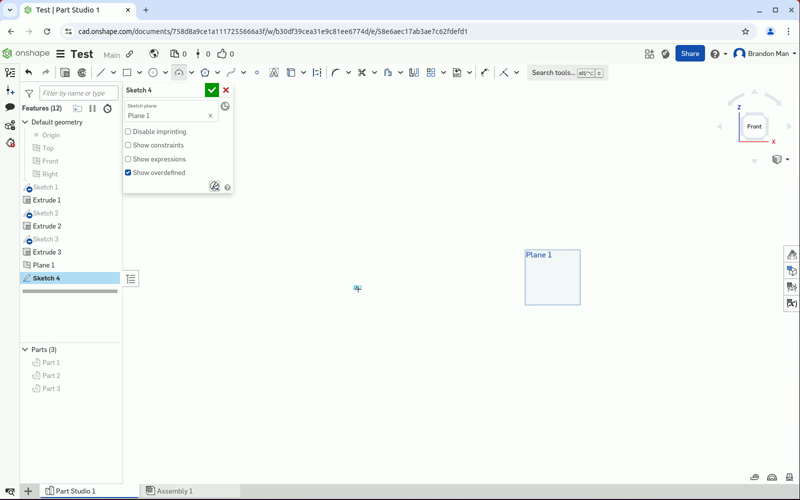
scroll(-6)
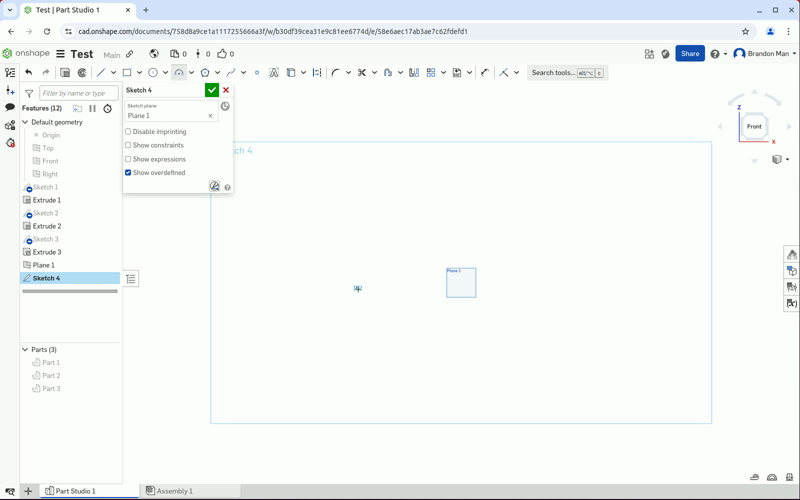
mouse_move(357, 288)
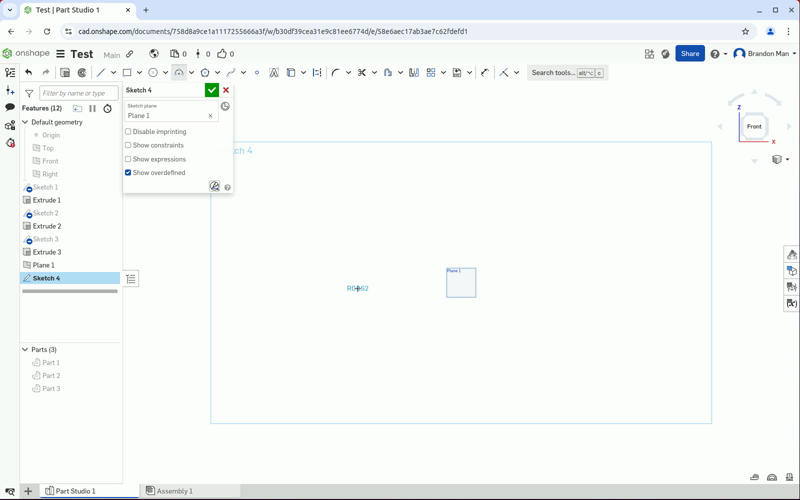
scroll(6)
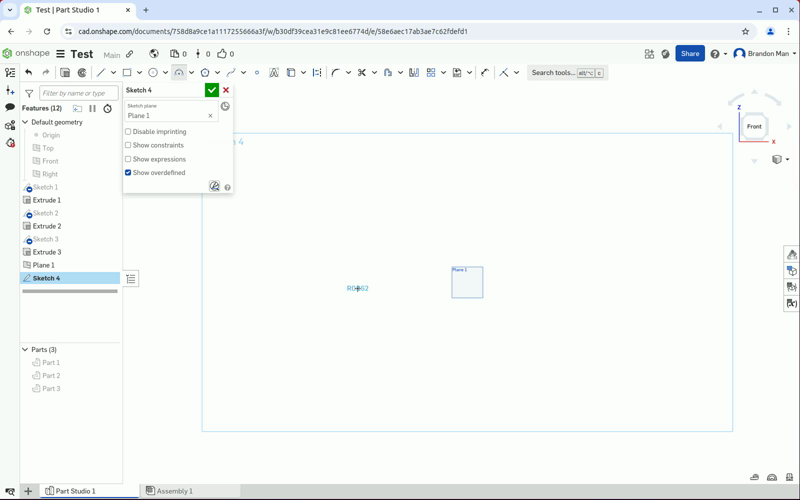
scroll(6)
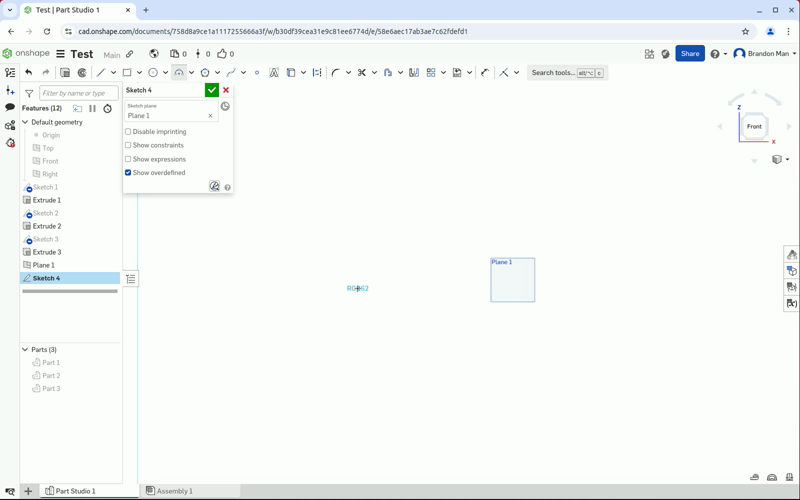
scroll(6)
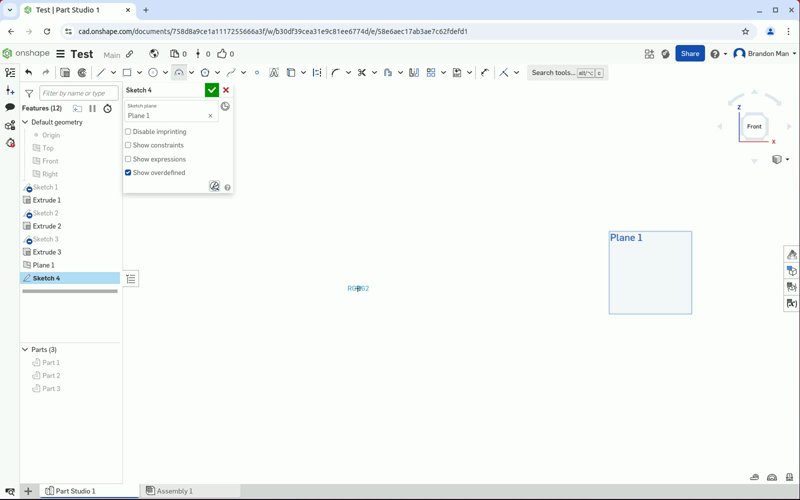
scroll(6)
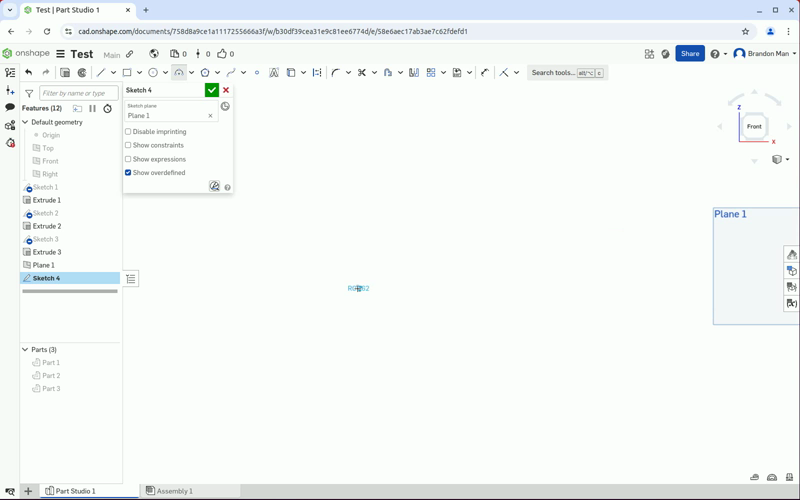
scroll(6)
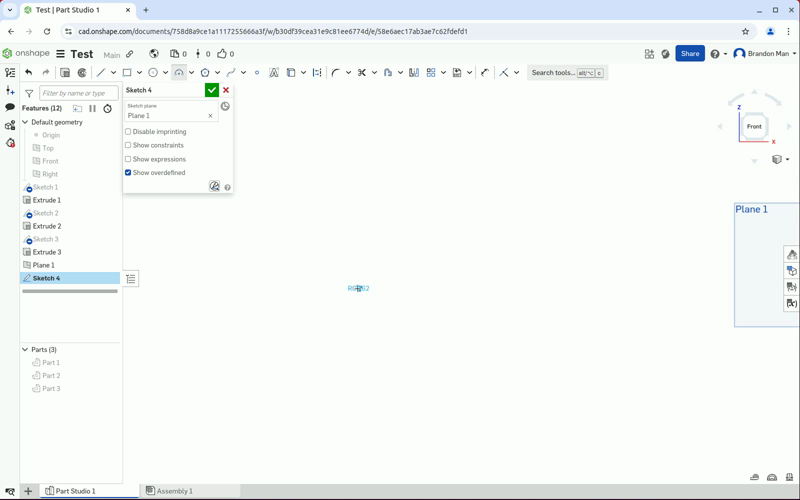
scroll(6)
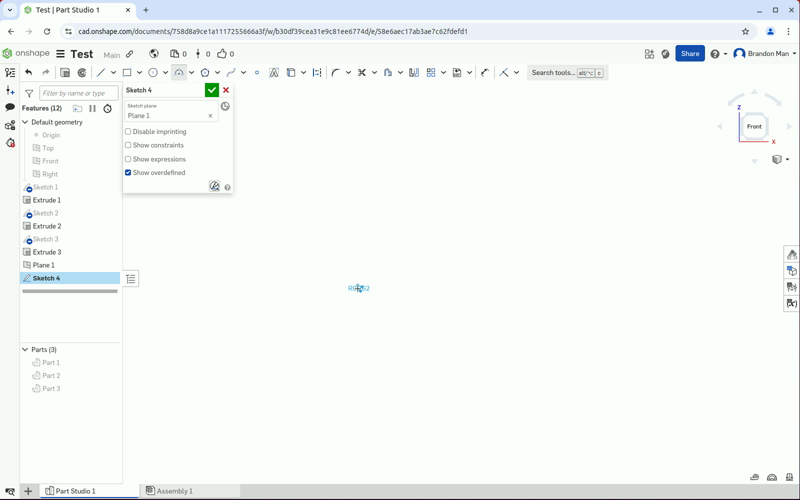
scroll(6)
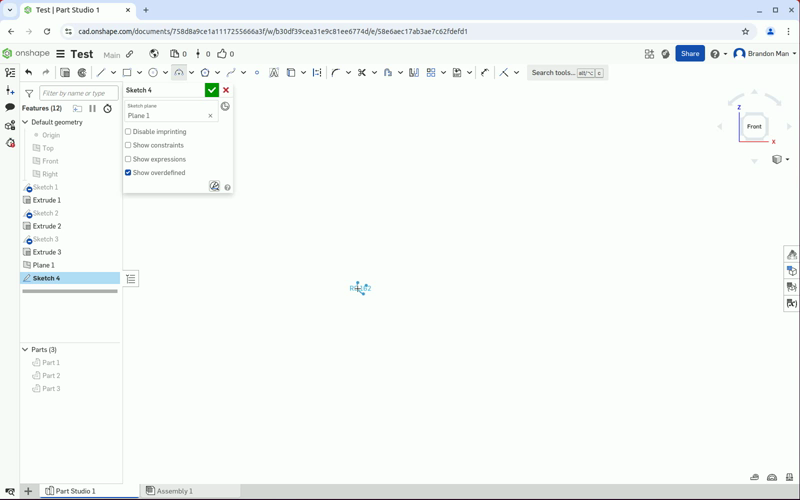
click(357, 288)
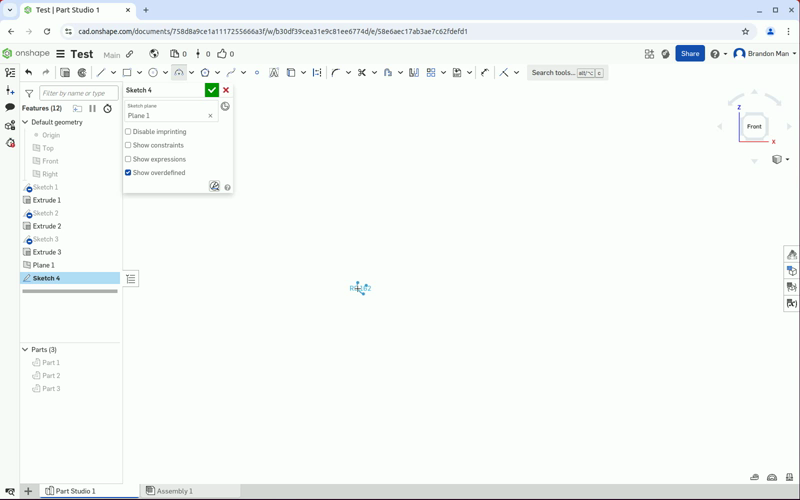
scroll(-6)
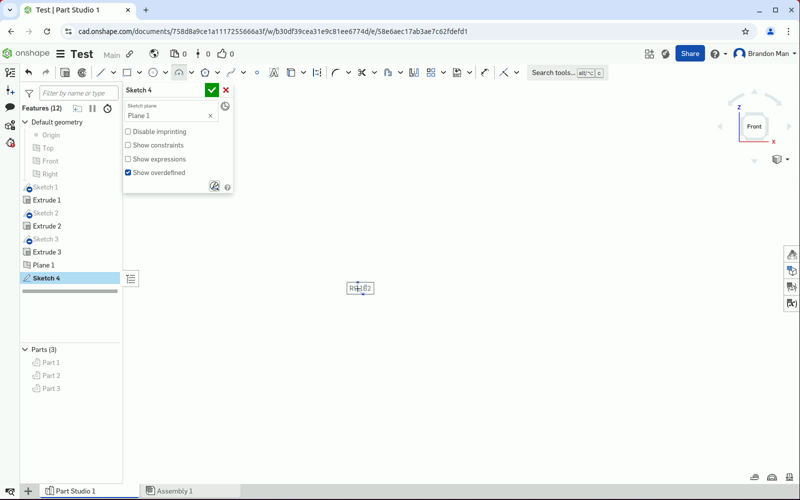
scroll(-6)
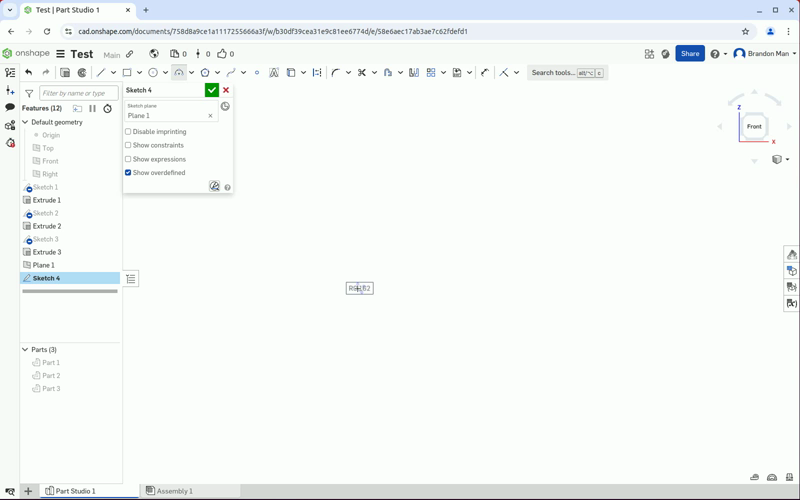
scroll(-6)
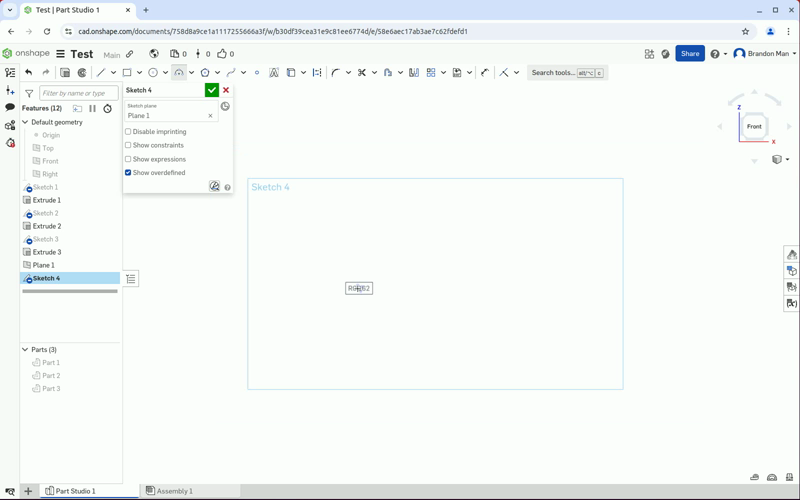
scroll(-6)
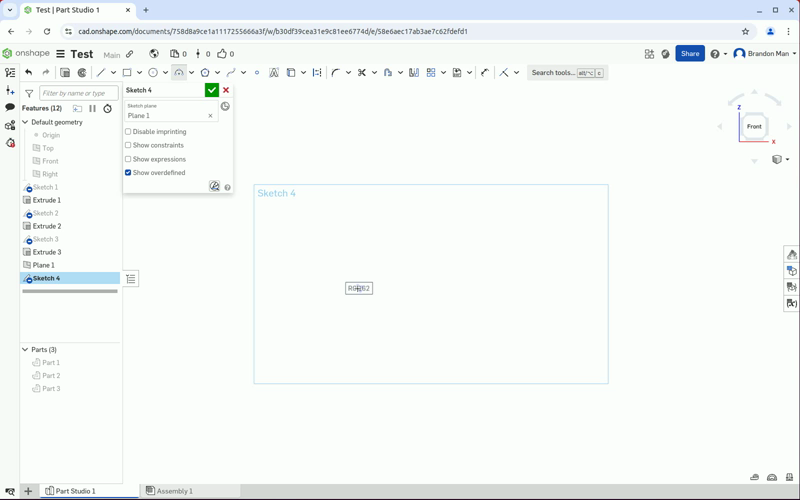
scroll(-6)
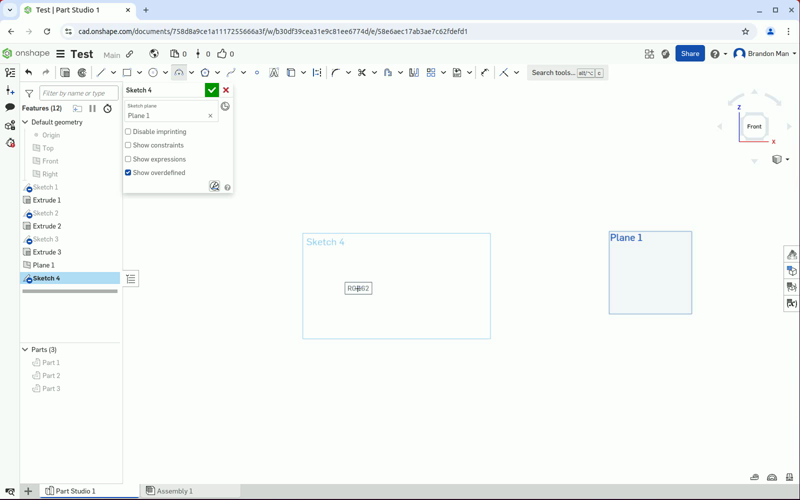
scroll(-6)
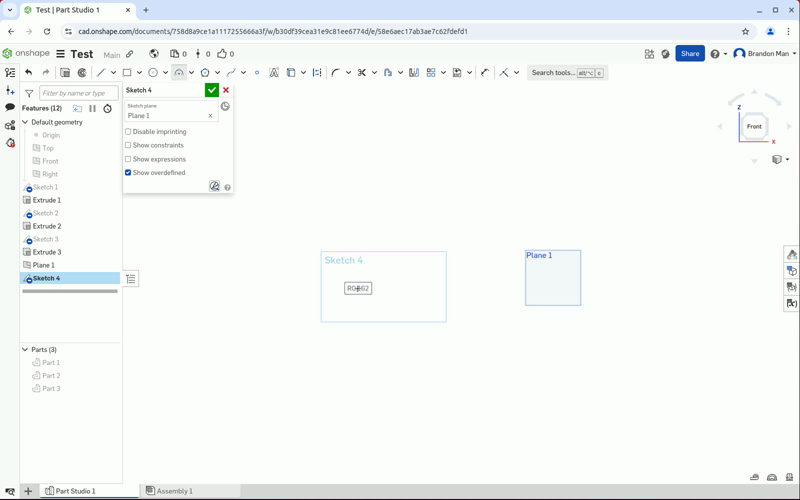
scroll(-6)
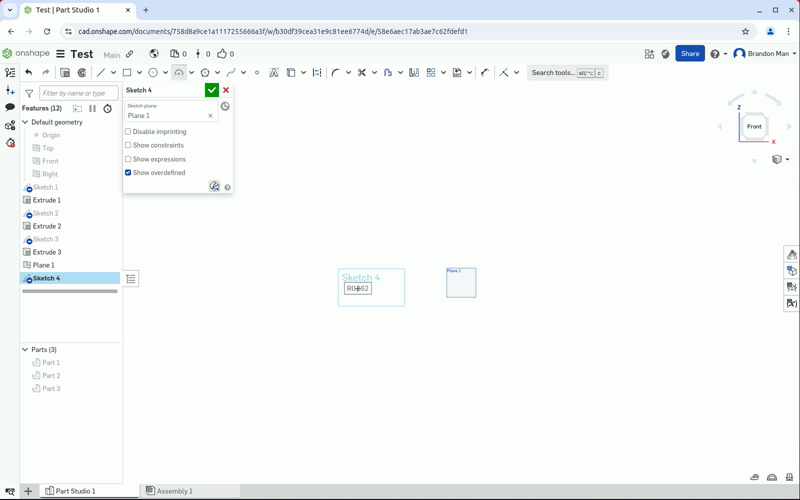
key_up(shift)
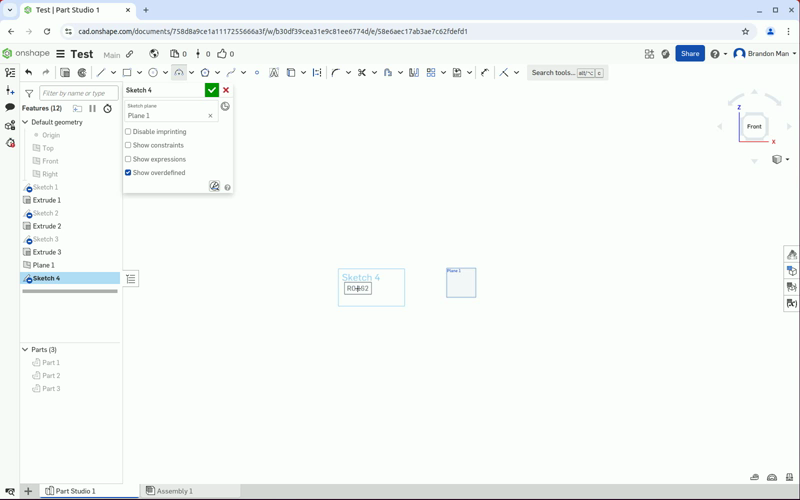
key(esc)
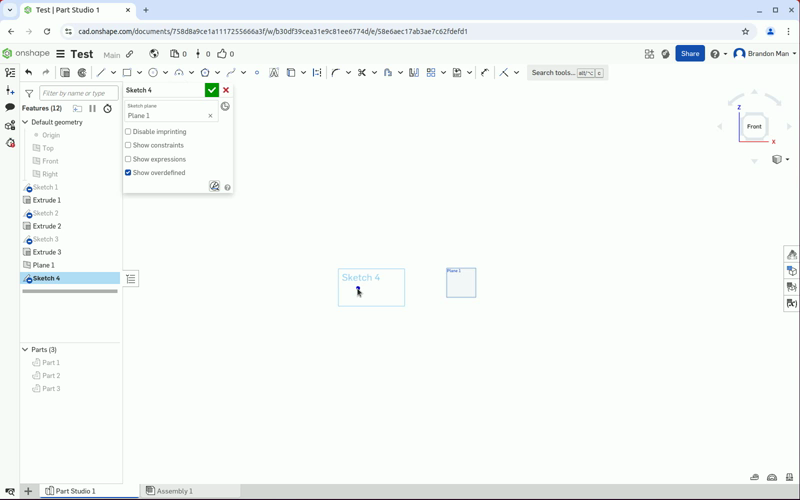
key(l)
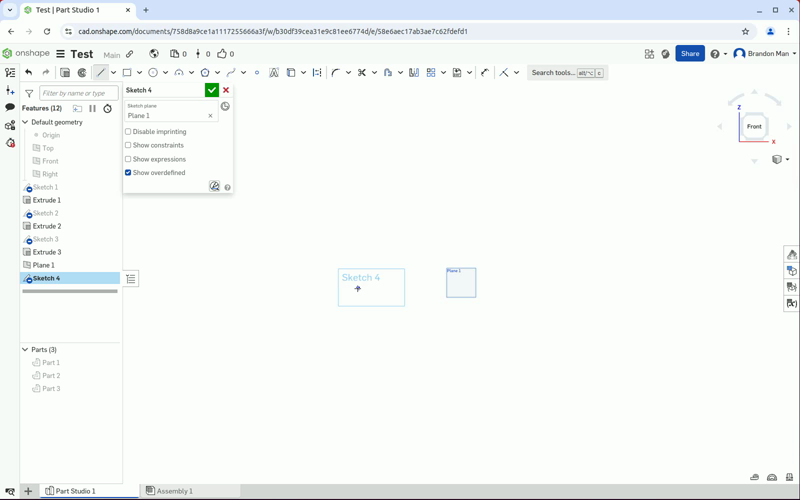
mouse_move(358, 288)
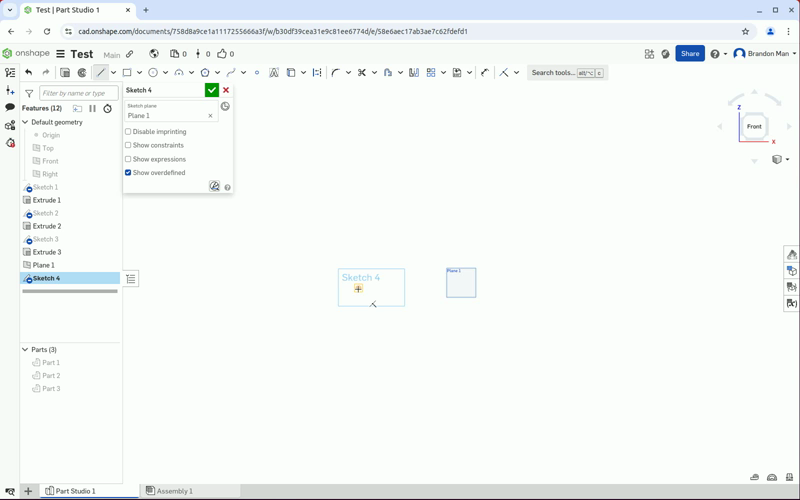
scroll(6)
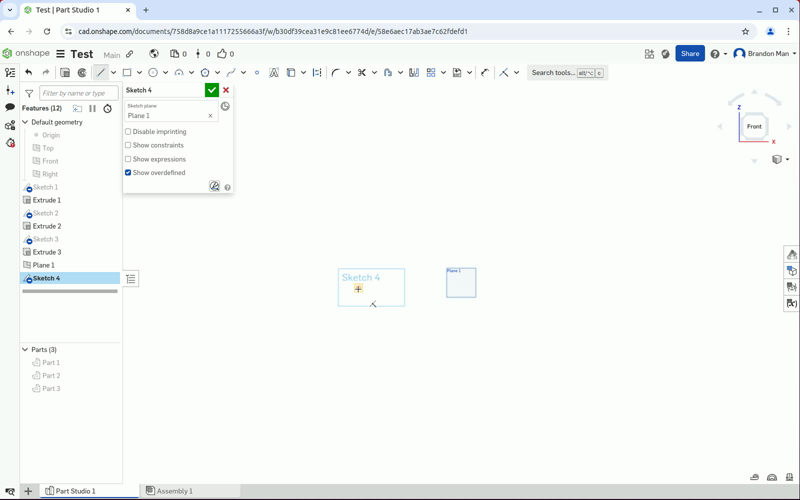
scroll(6)
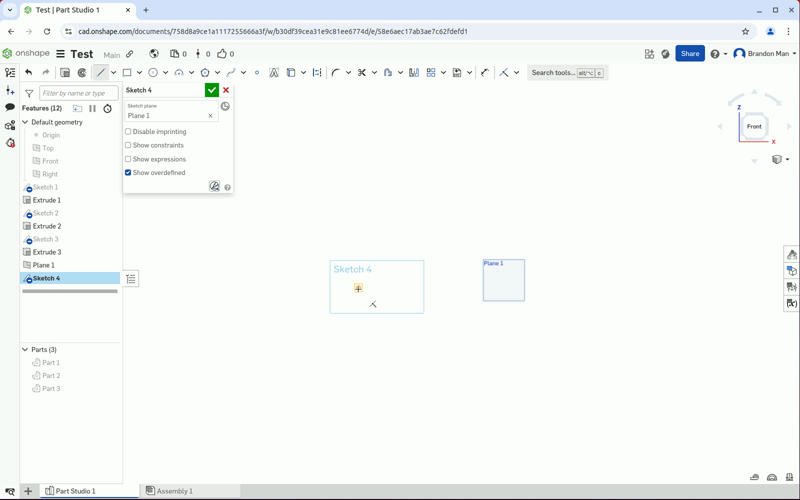
scroll(6)
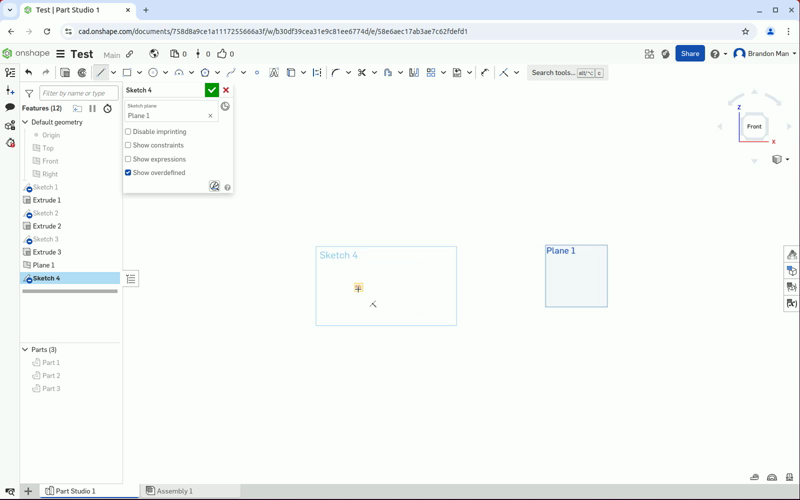
scroll(6)
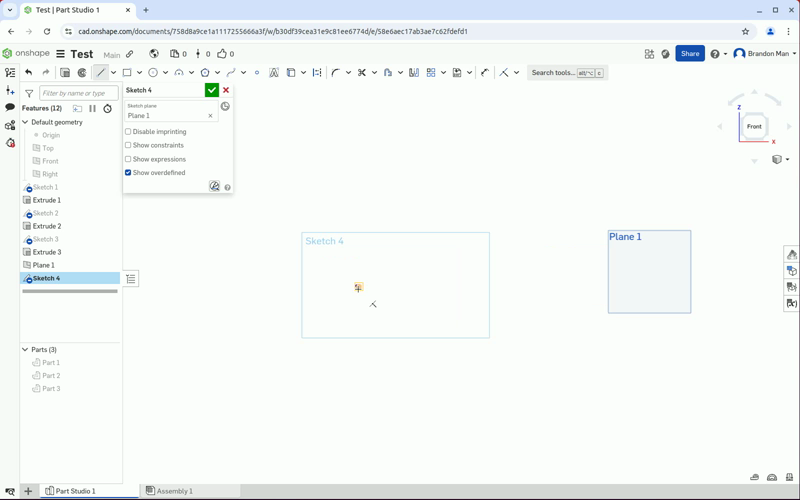
scroll(6)
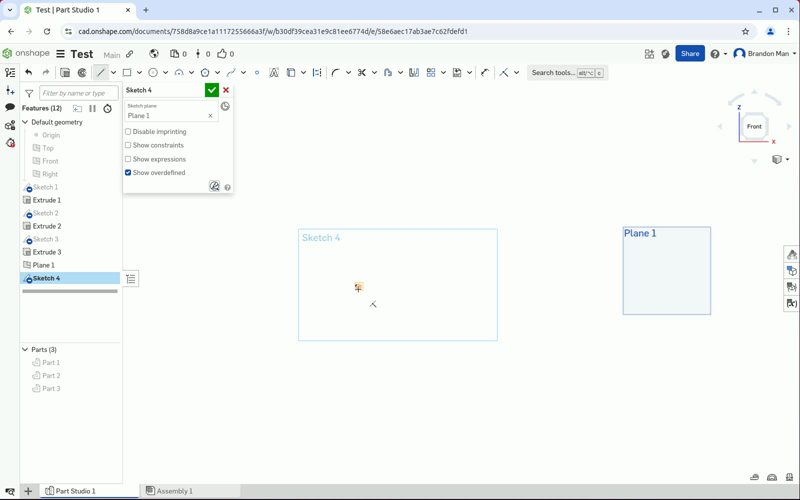
scroll(6)
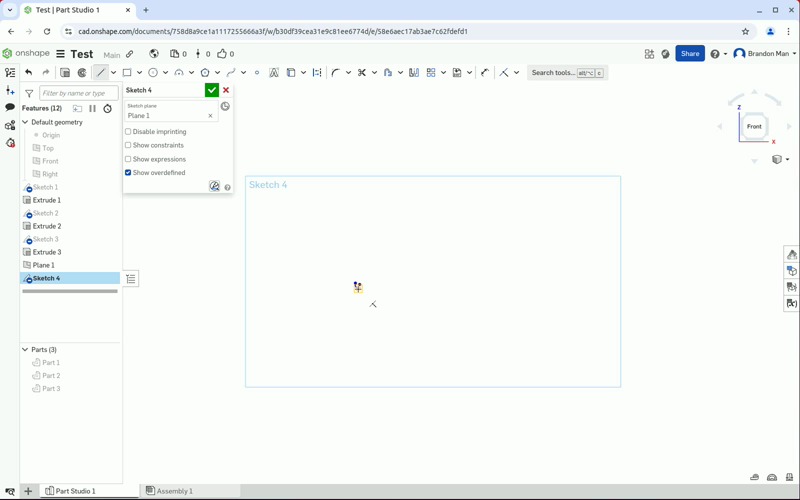
scroll(6)
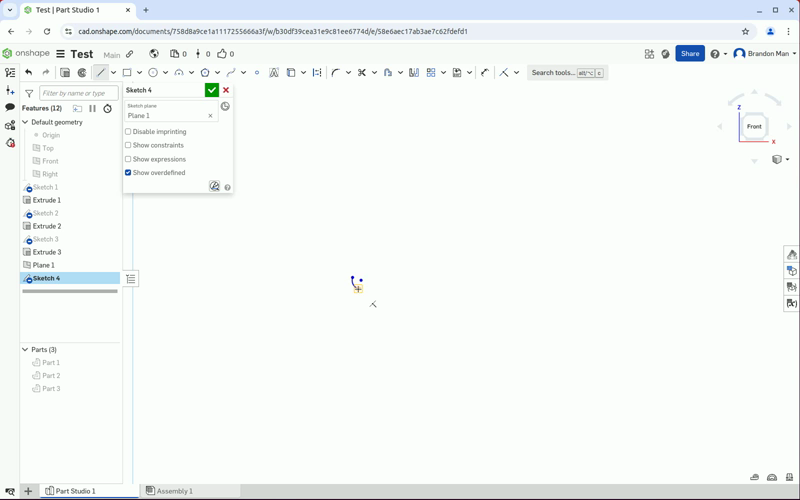
click(358, 288)
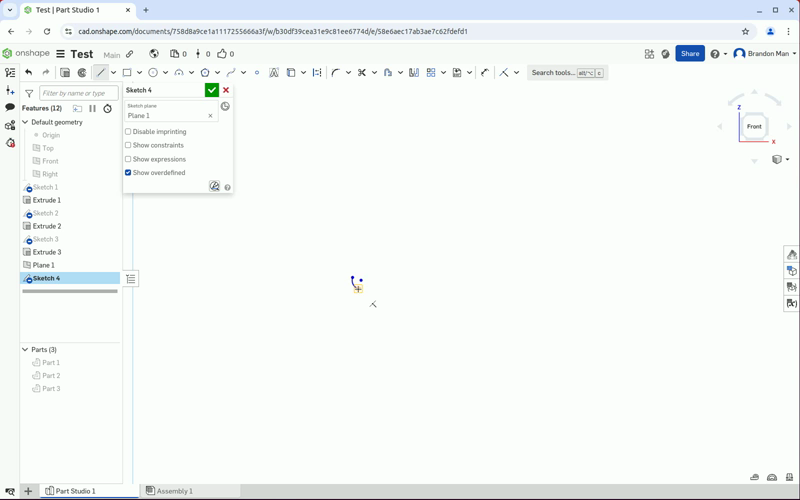
scroll(-6)
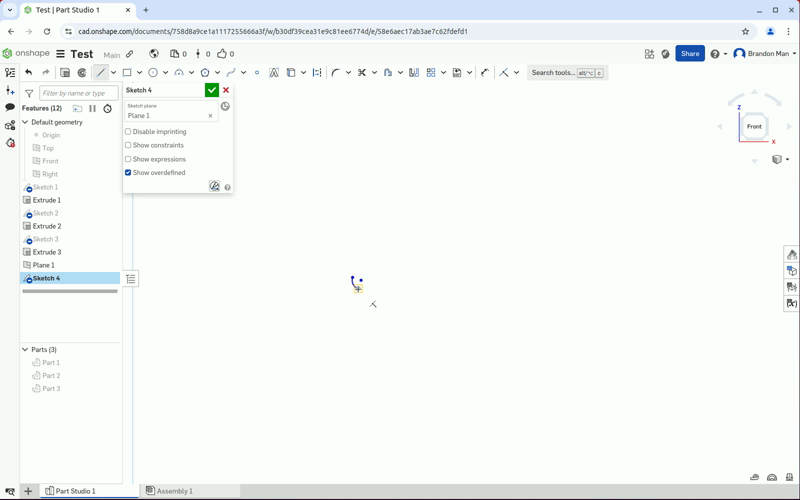
scroll(-6)
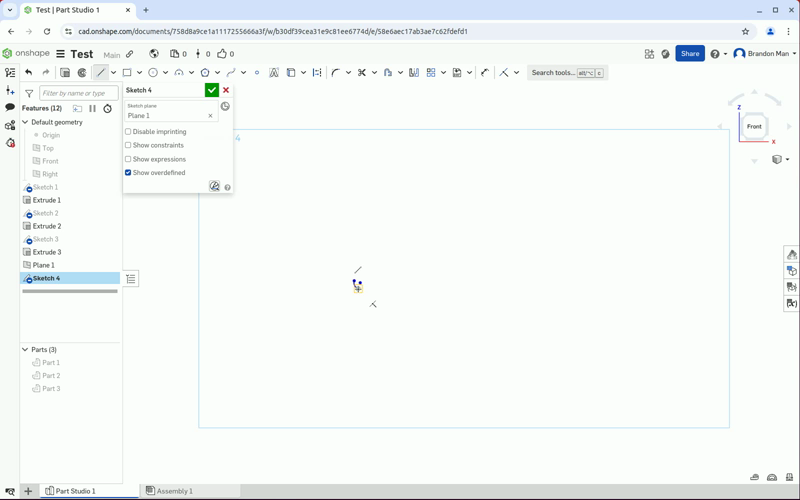
scroll(-6)
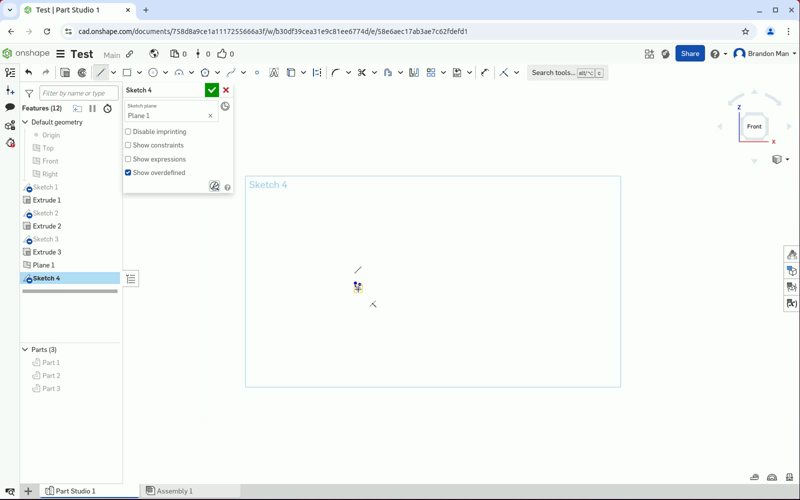
scroll(-6)
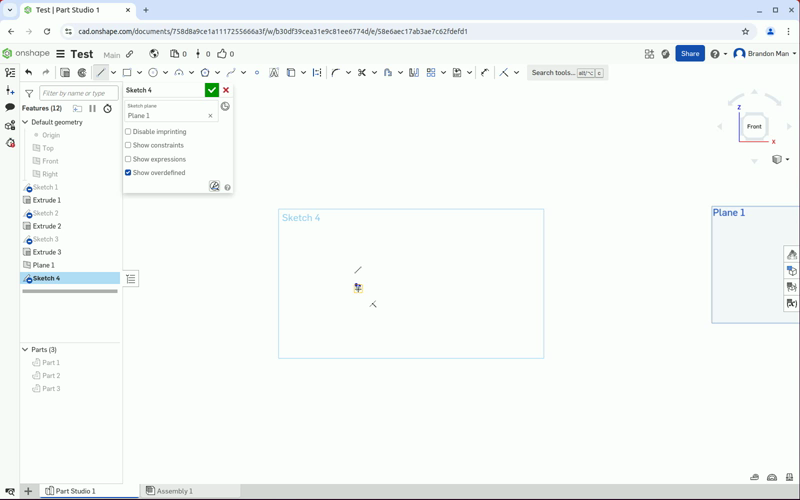
scroll(-6)
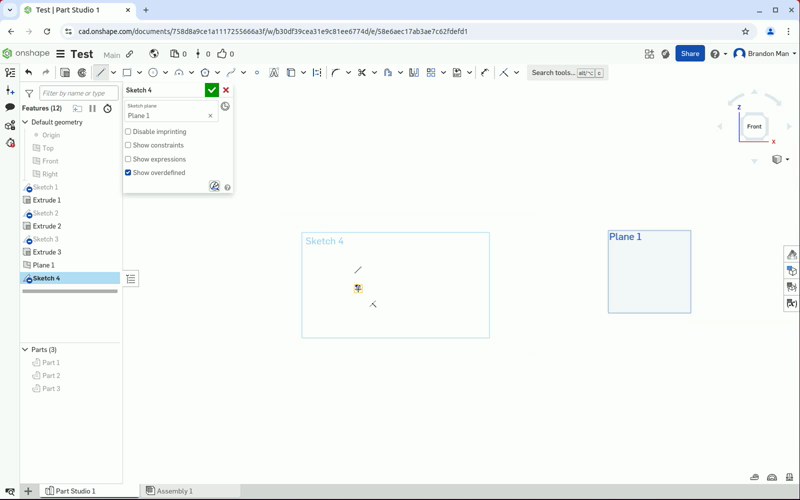
scroll(-6)
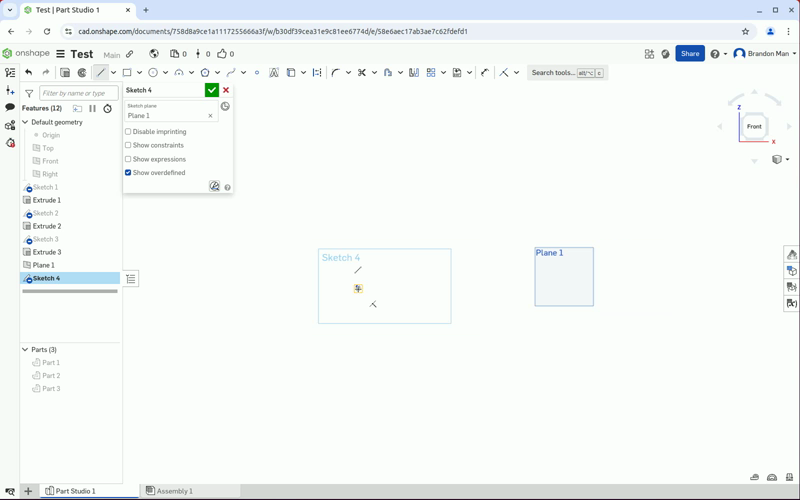
scroll(-6)
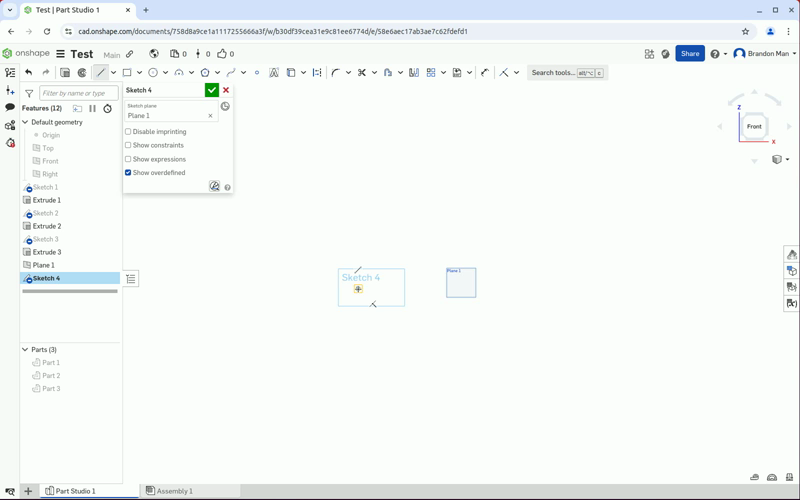
key_down(shift)
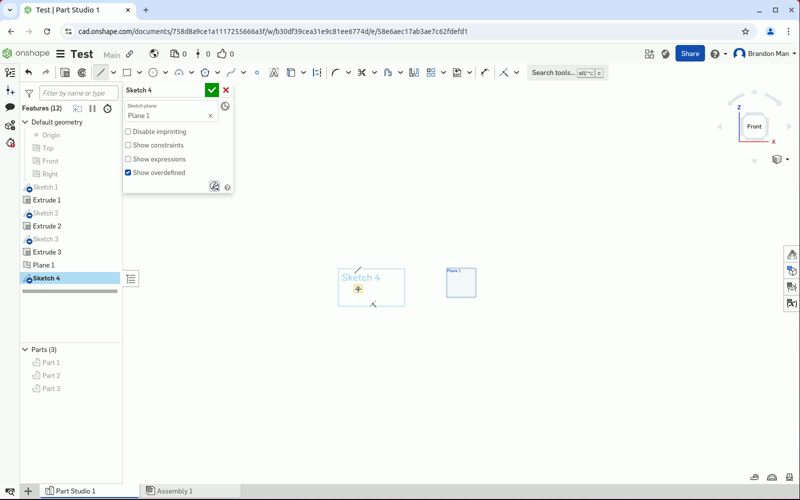
mouse_move(388, 288)
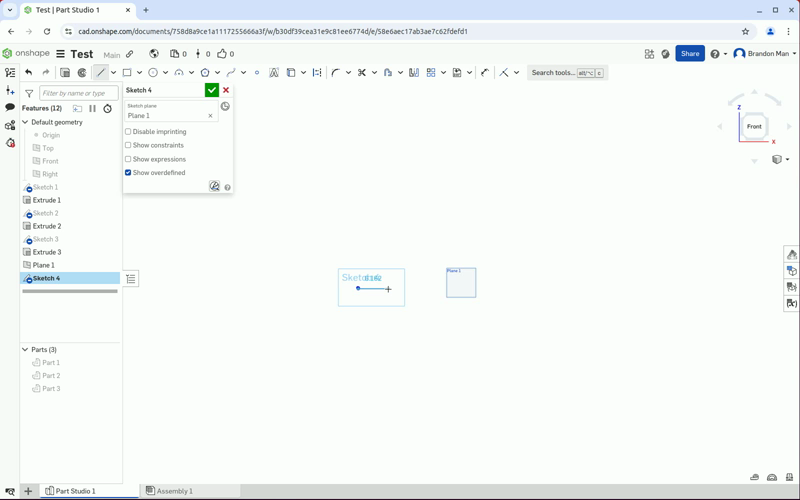
mouse_move(370, 288)
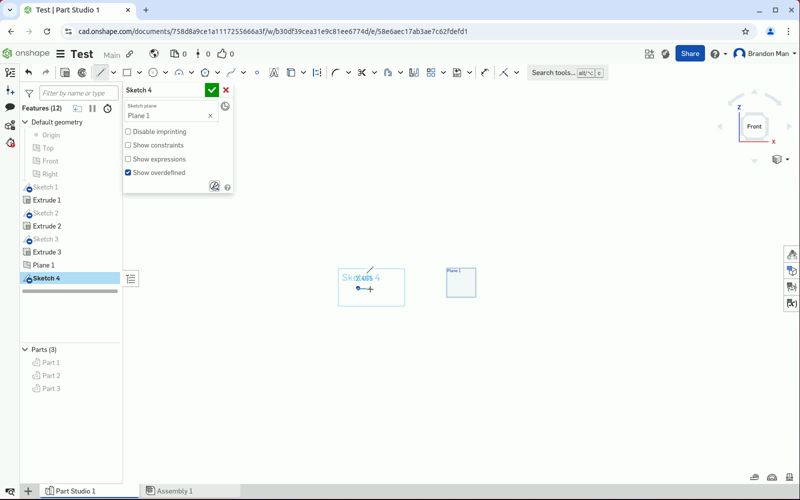
click(370, 288)
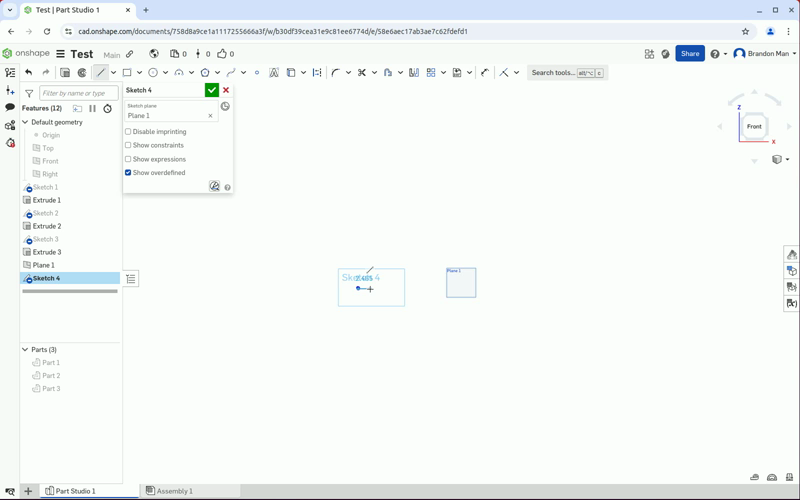
key_up(shift)
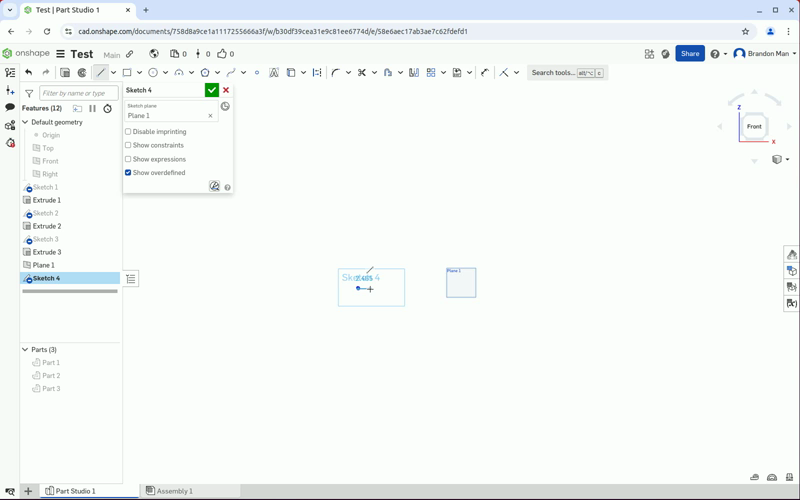
key(esc)
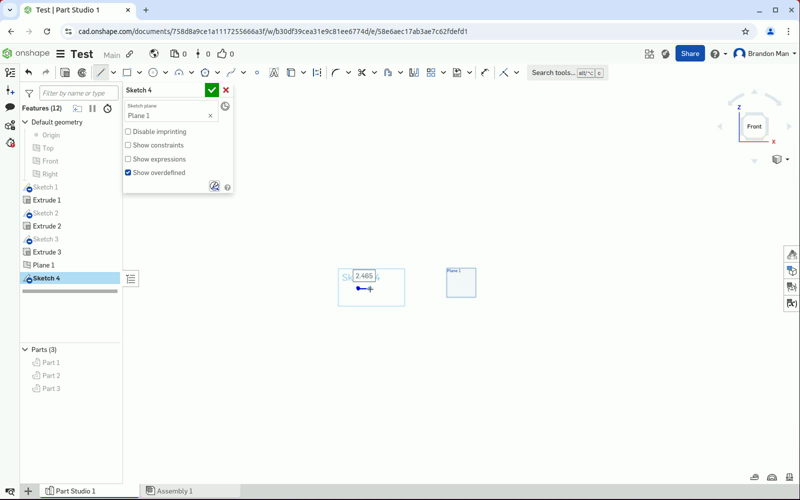
key(a)
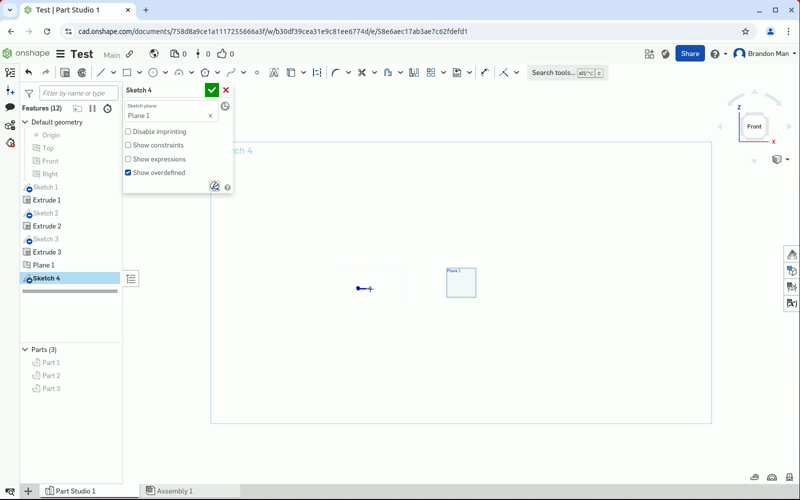
mouse_move(370, 288)
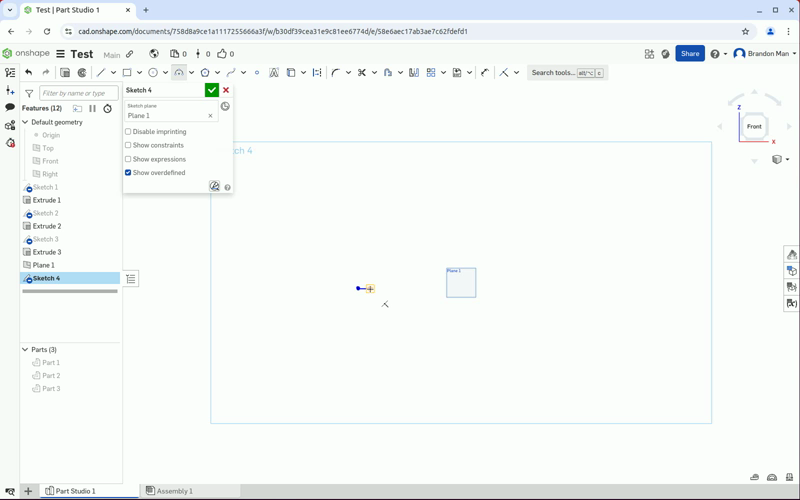
click(370, 288)
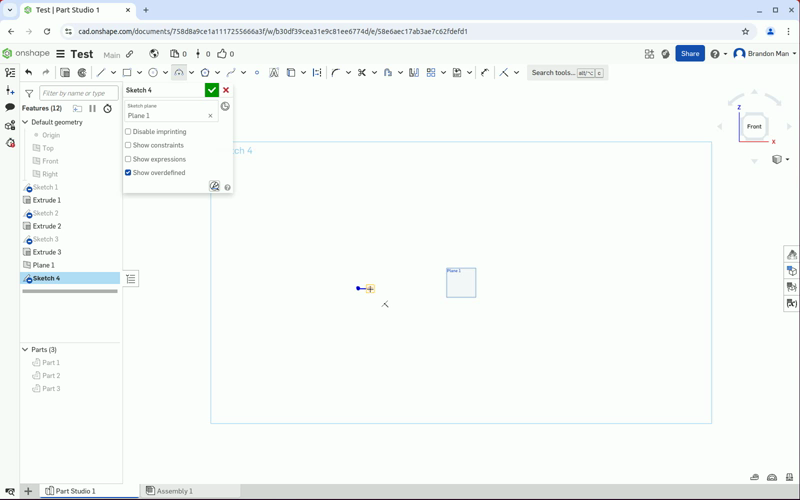
key_down(shift)
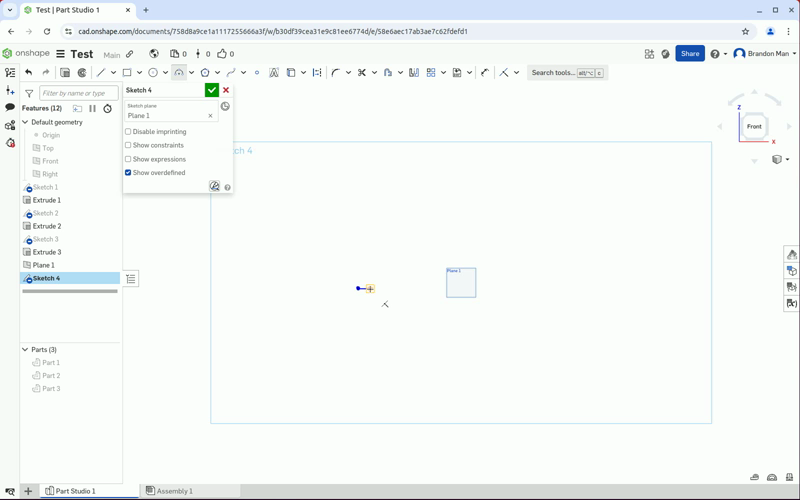
mouse_move(371, 287)
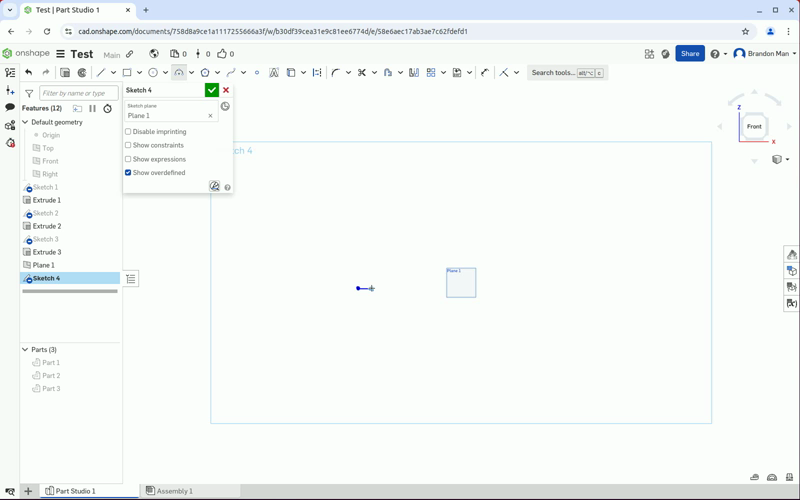
scroll(6)
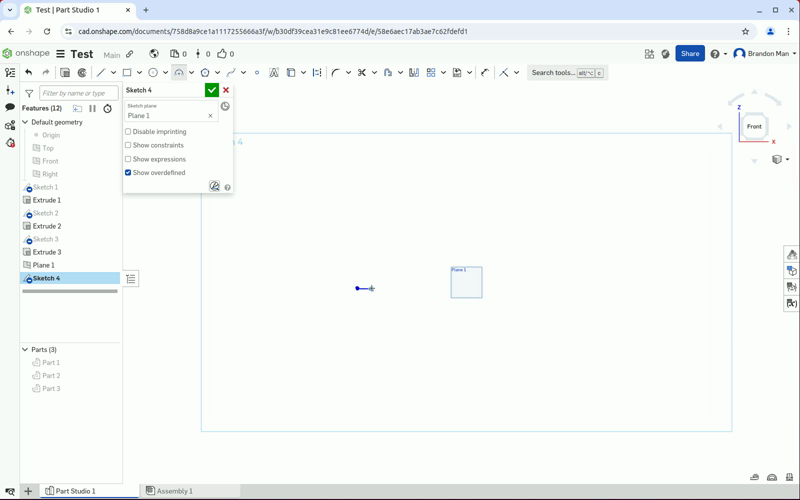
scroll(6)
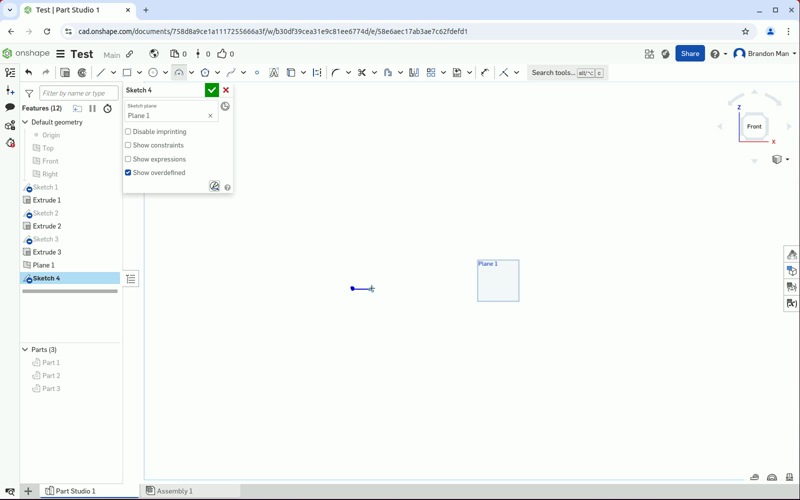
scroll(6)
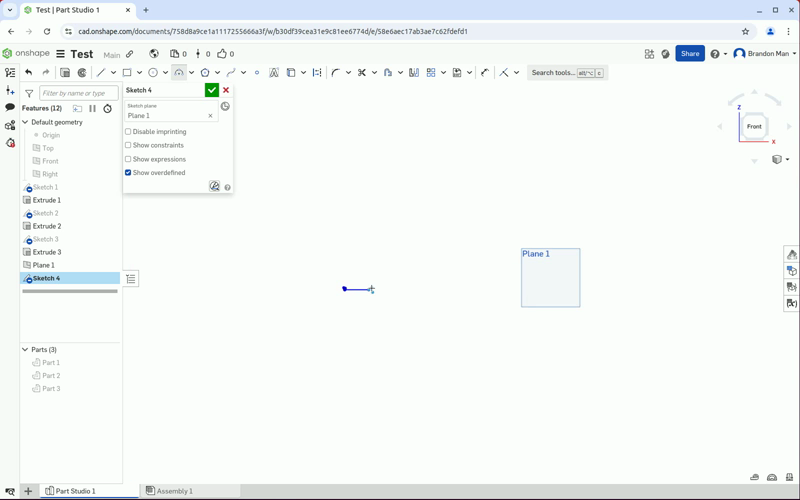
scroll(6)
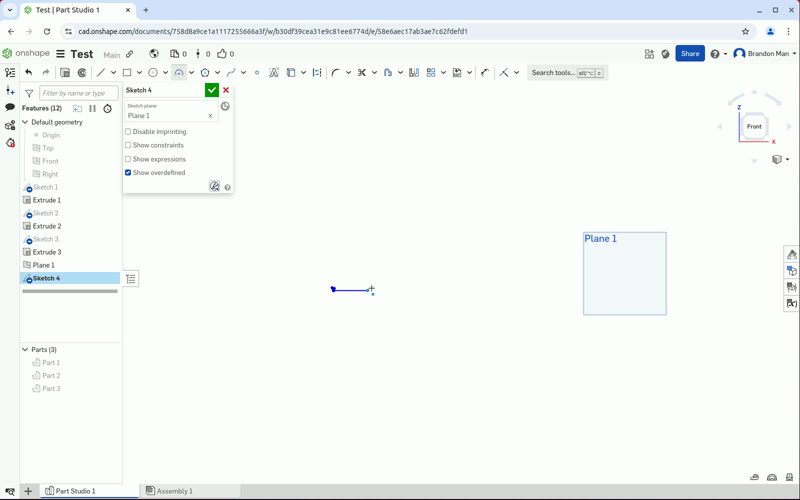
scroll(6)
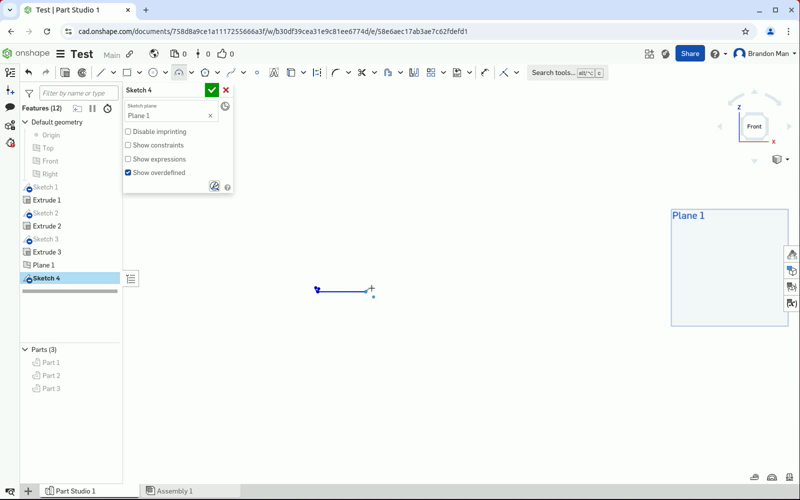
scroll(6)
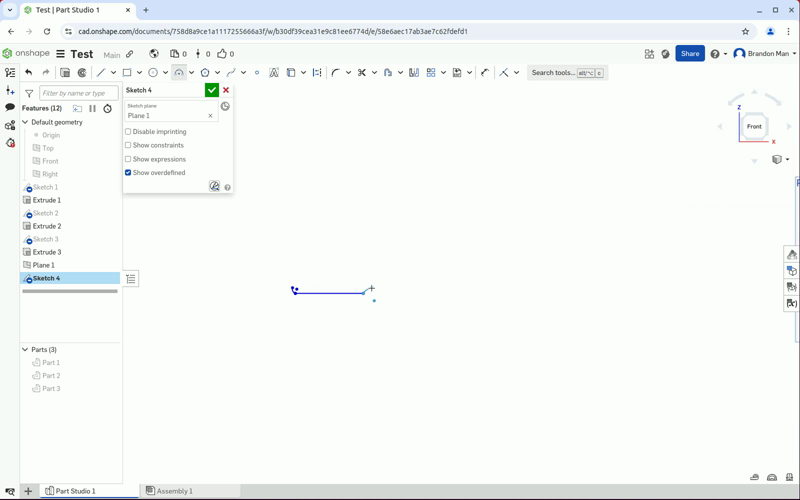
scroll(6)
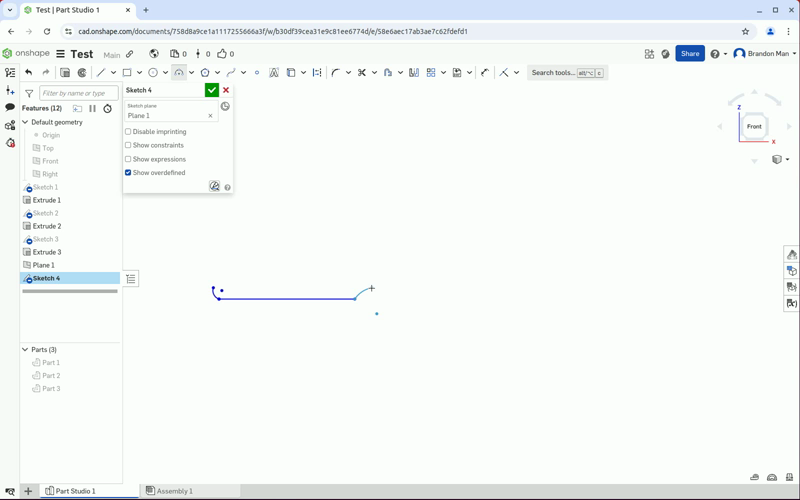
click(371, 287)
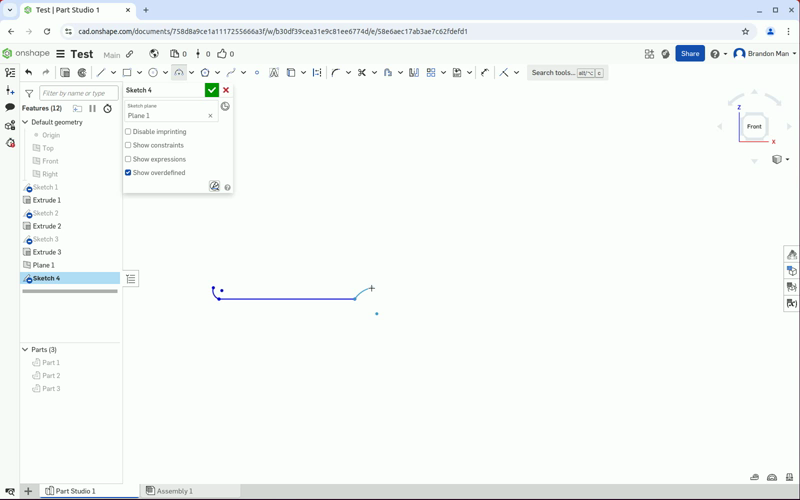
scroll(-6)
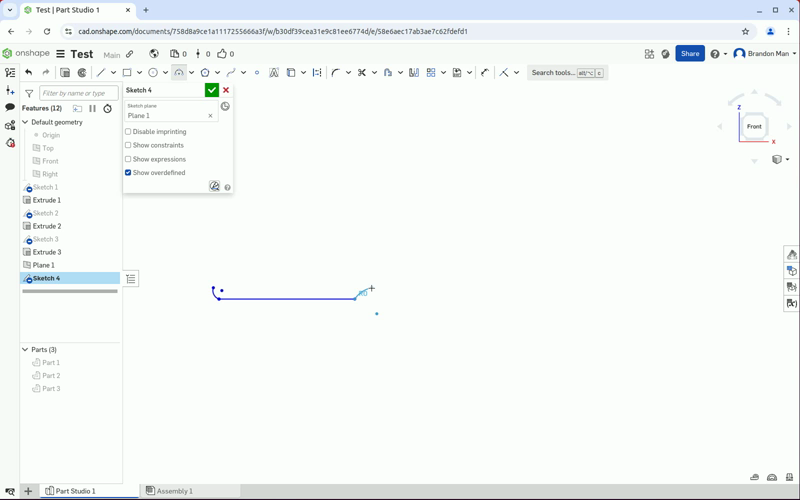
scroll(-6)
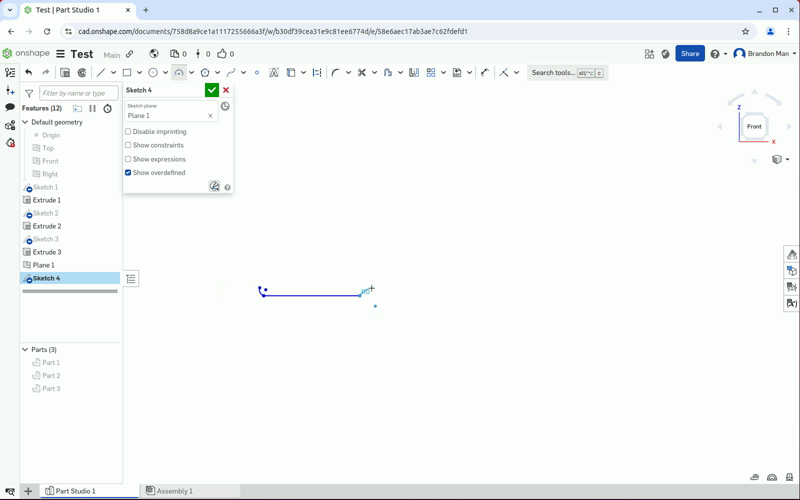
scroll(-6)
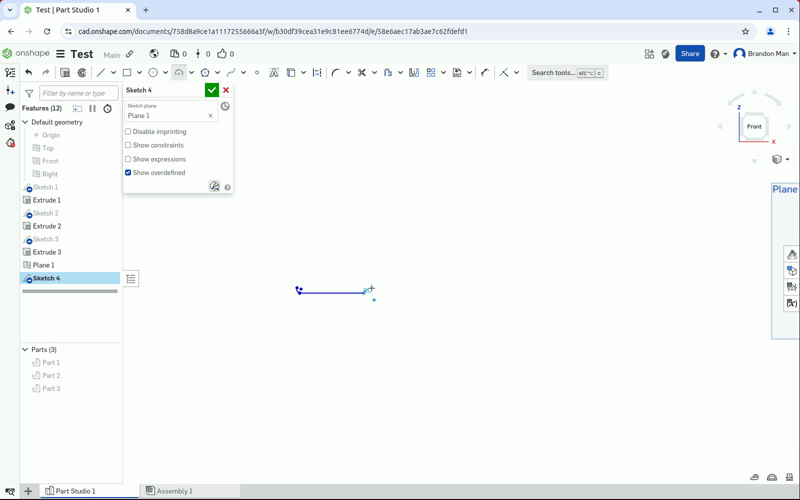
scroll(-6)
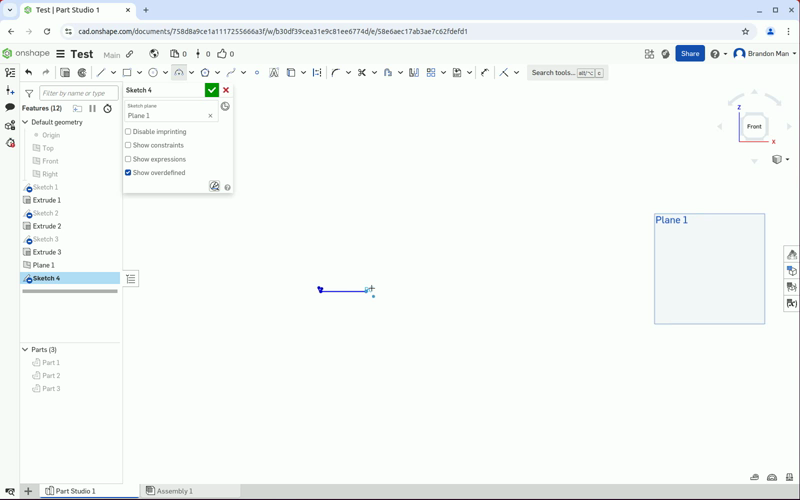
scroll(-6)
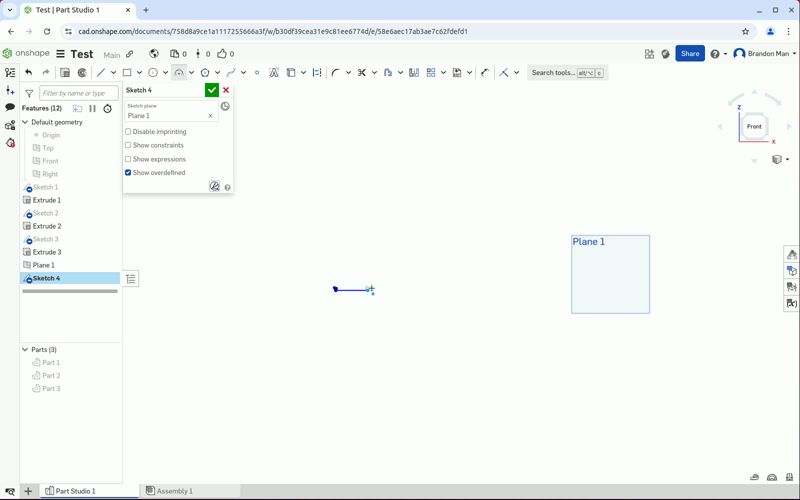
scroll(-6)
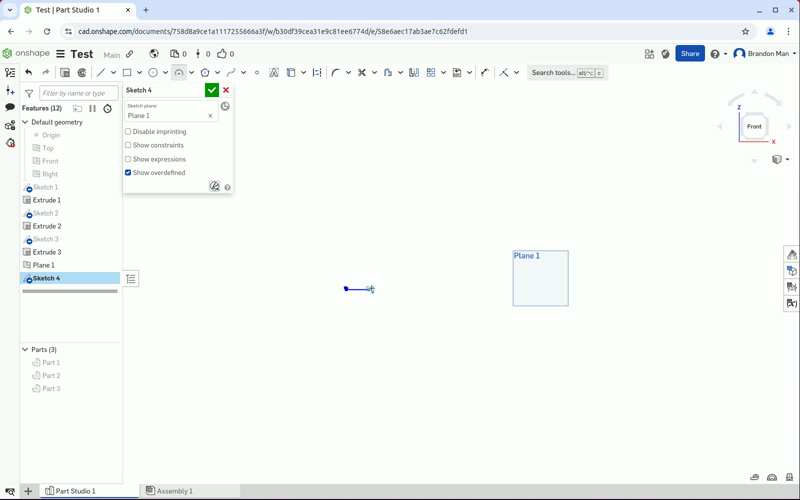
scroll(-6)
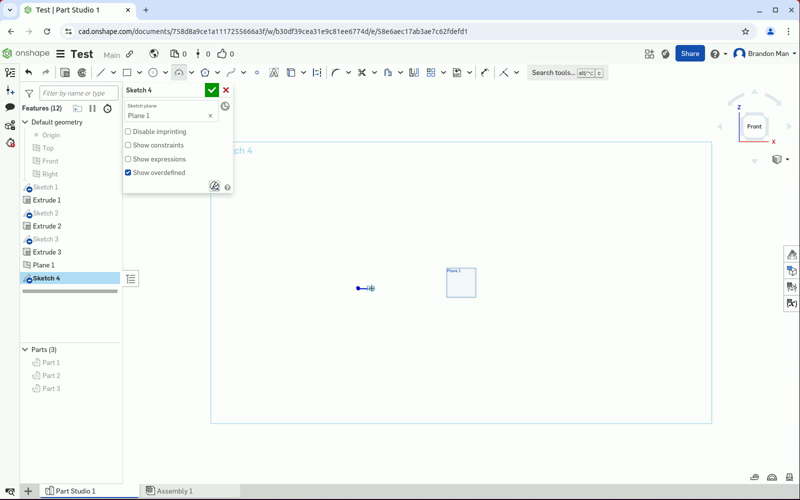
mouse_move(371, 288)
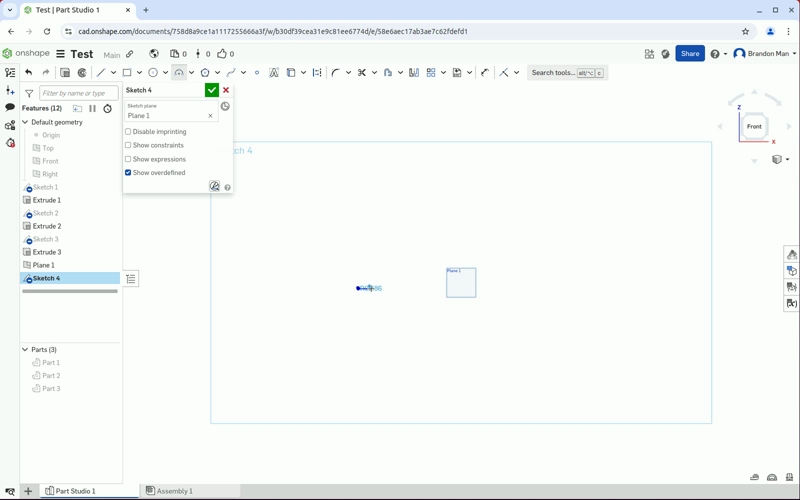
scroll(6)
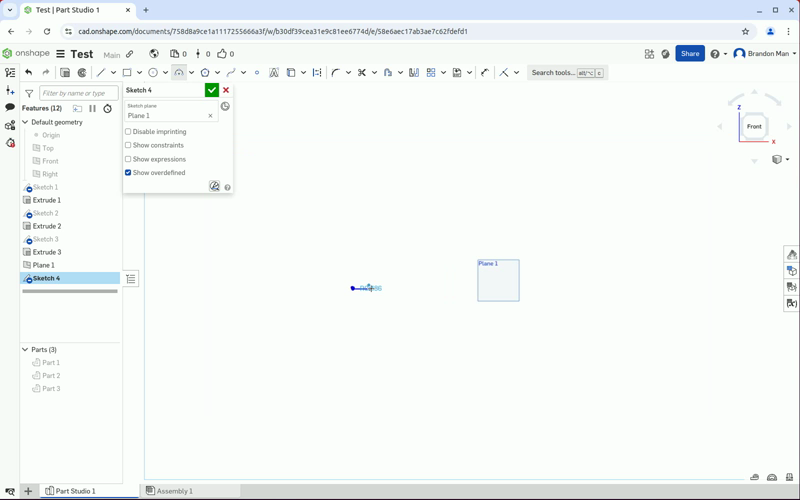
scroll(6)
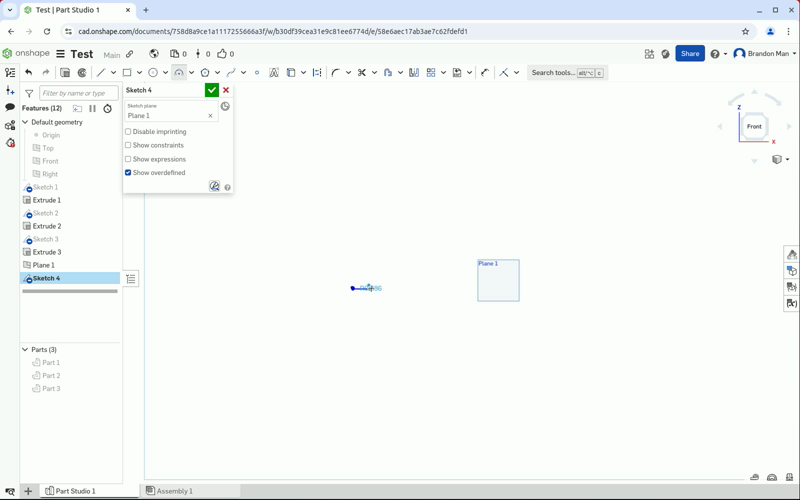
scroll(6)
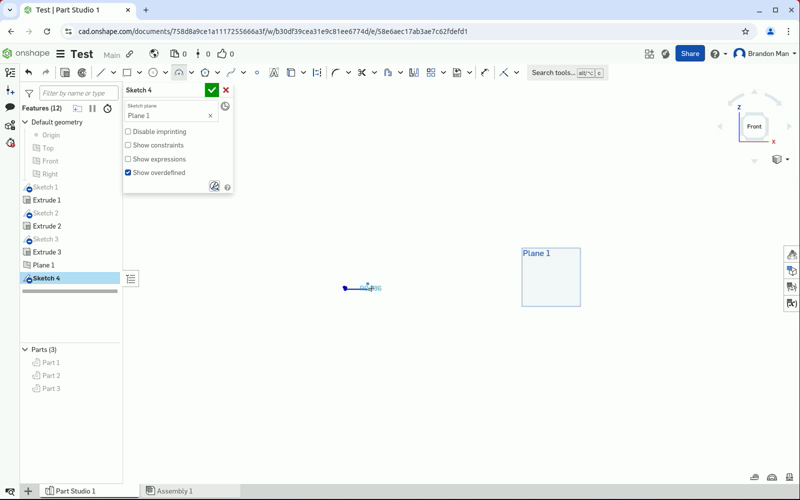
scroll(6)
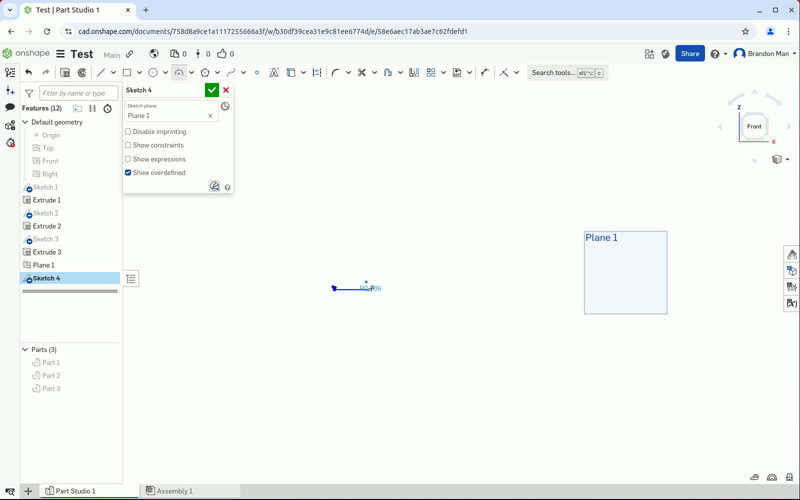
scroll(6)
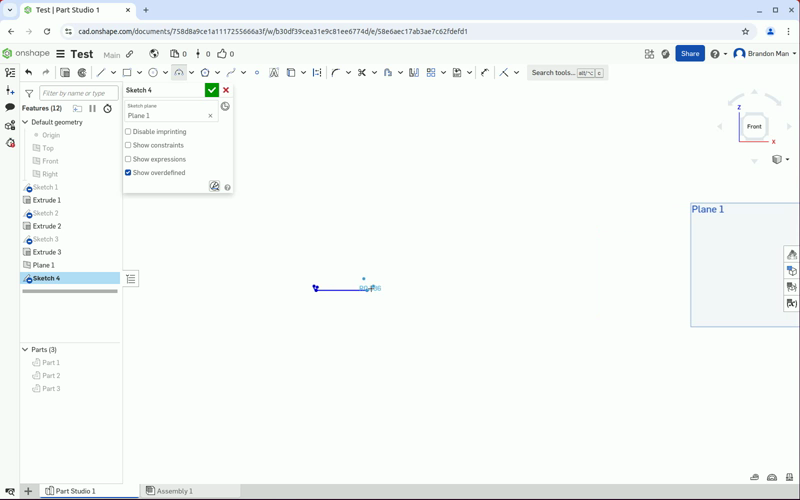
scroll(6)
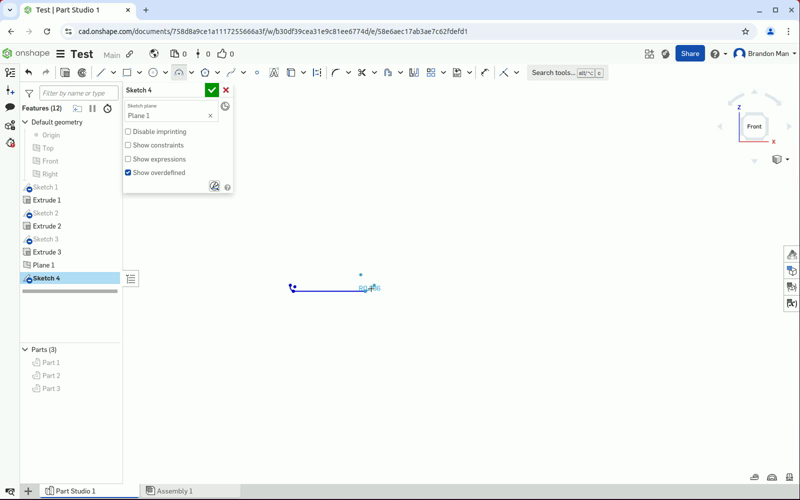
scroll(6)
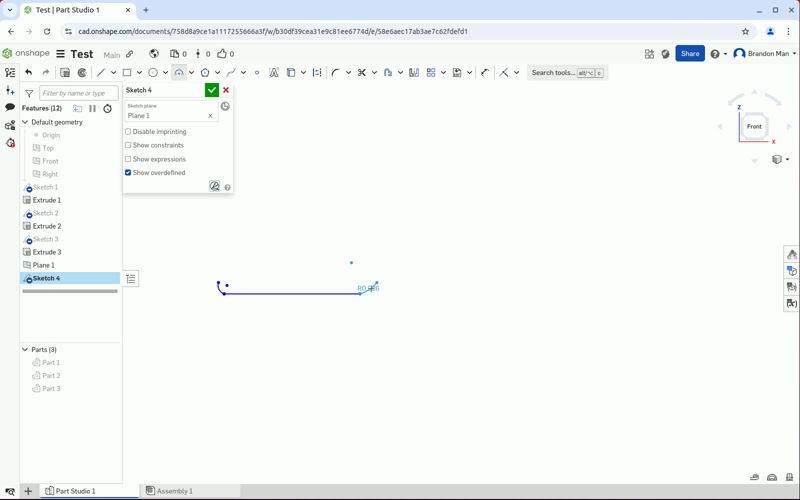
click(371, 288)
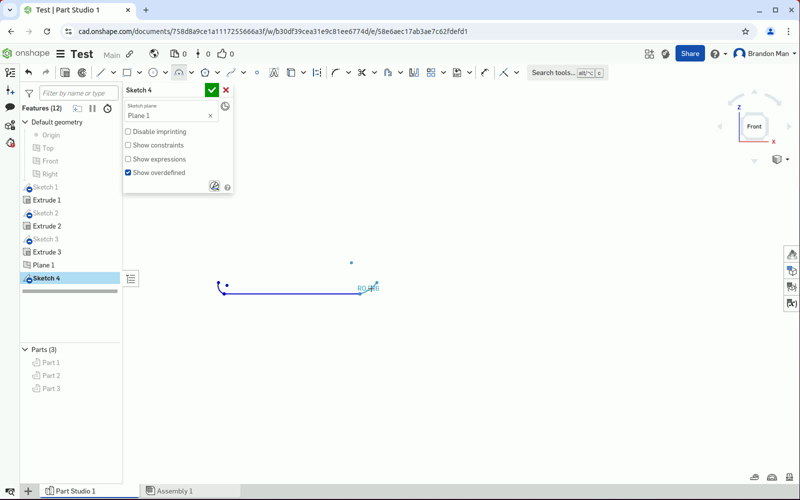
scroll(-6)
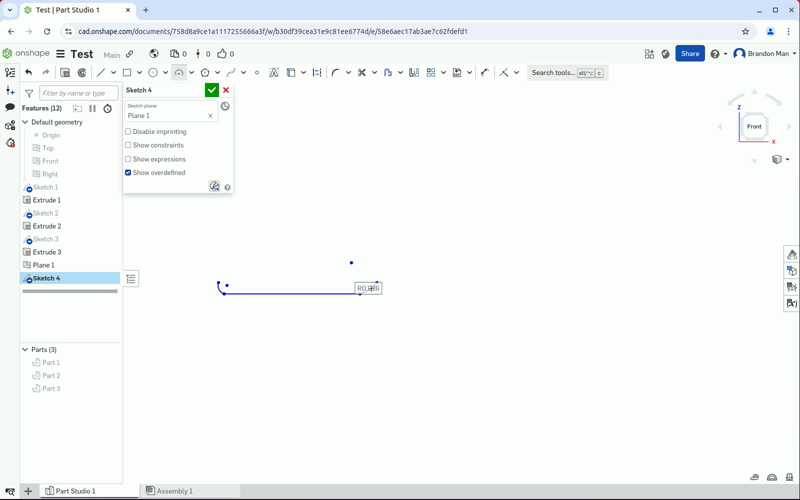
scroll(-6)
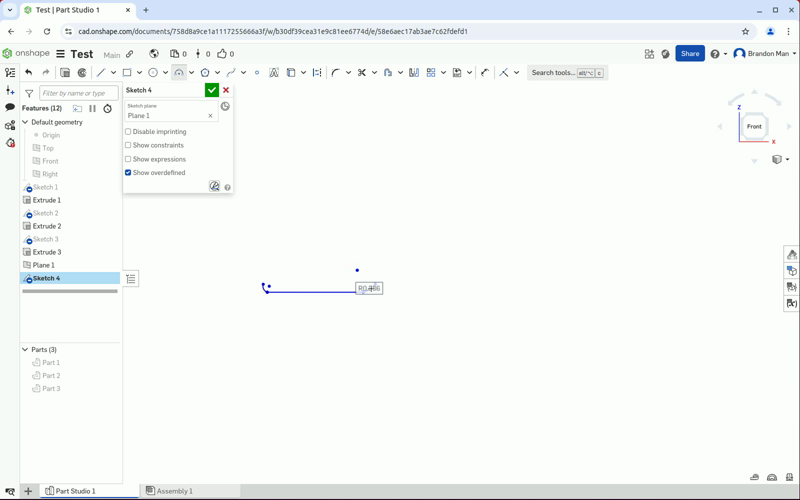
scroll(-6)
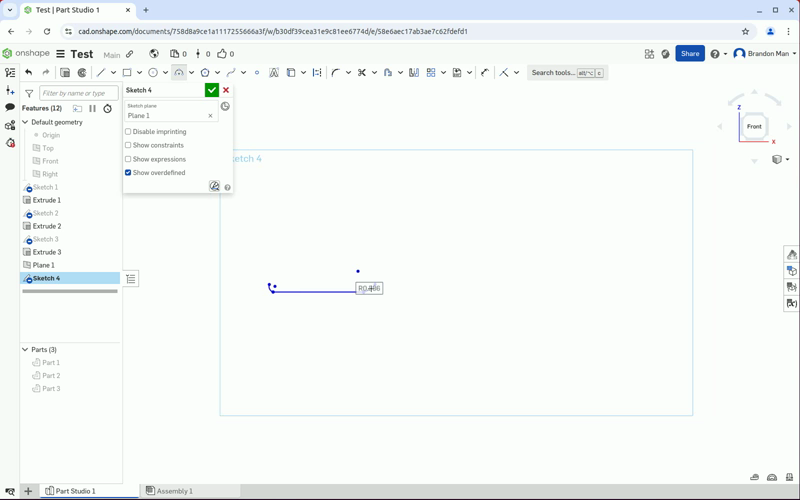
scroll(-6)
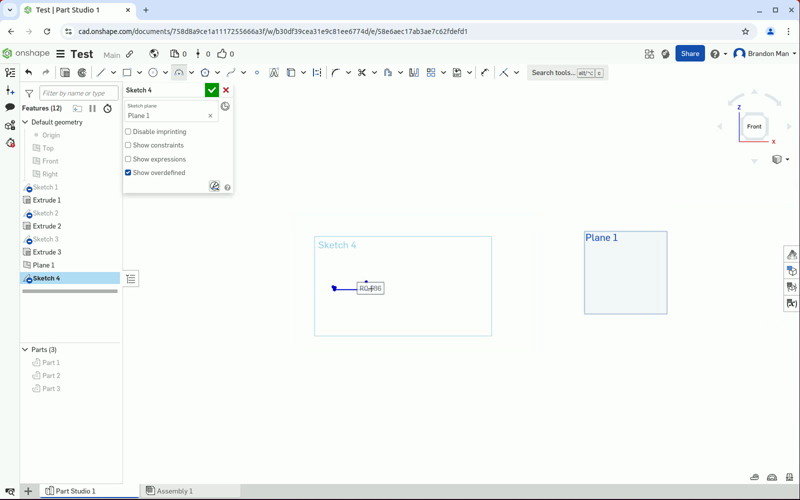
scroll(-6)
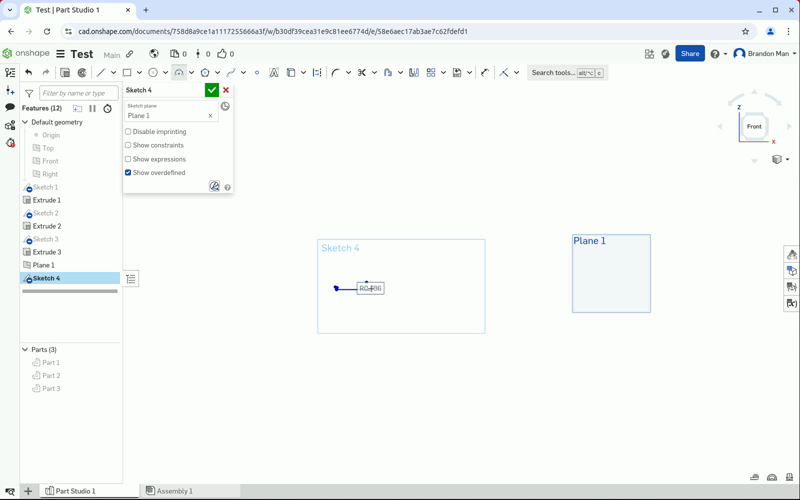
scroll(-6)
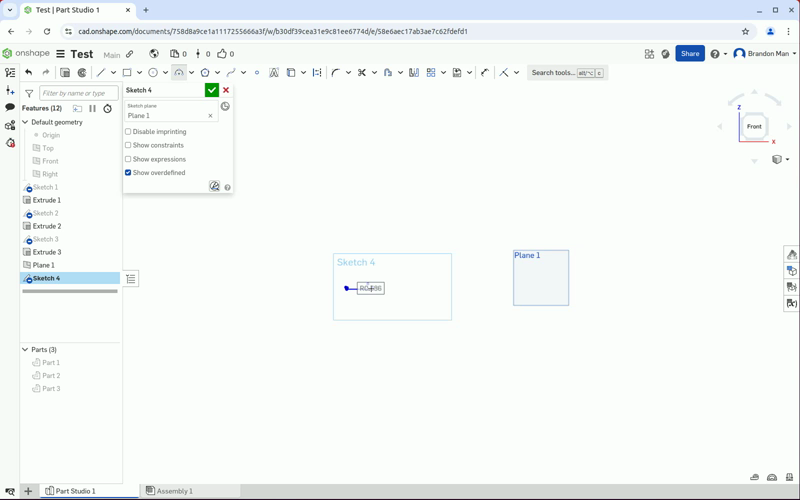
scroll(-6)
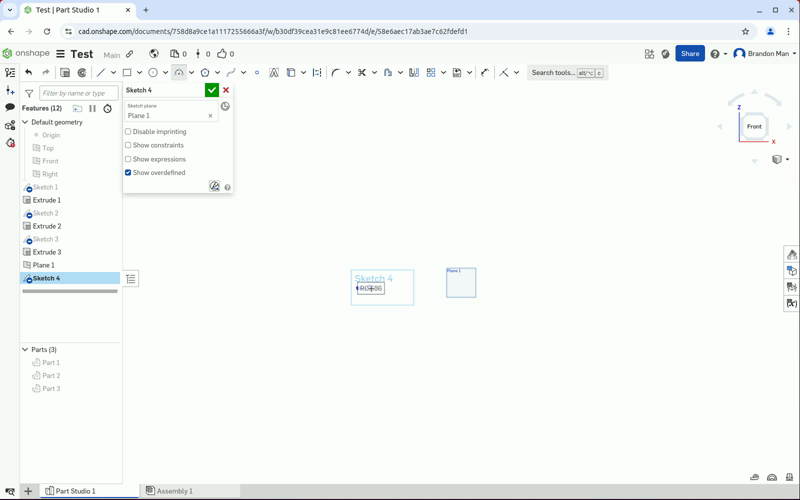
key_up(shift)
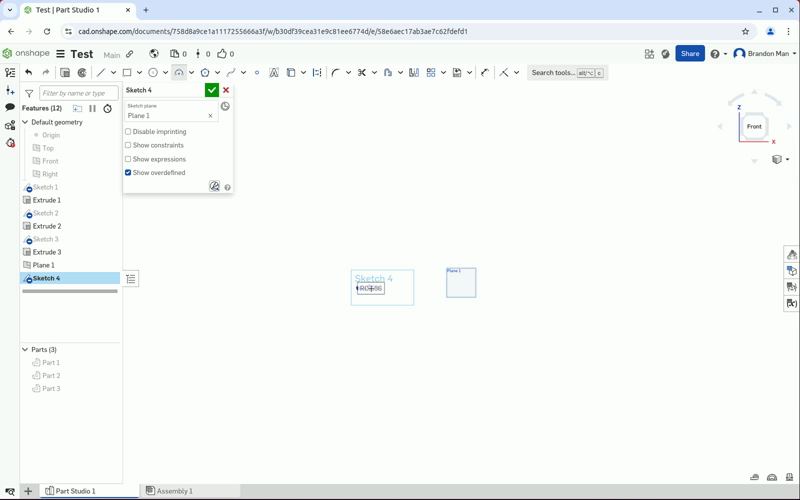
key(esc)
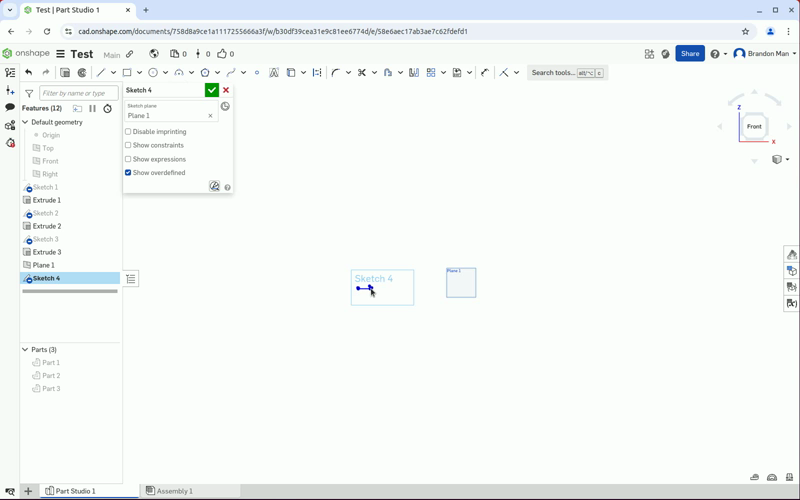
key(l)
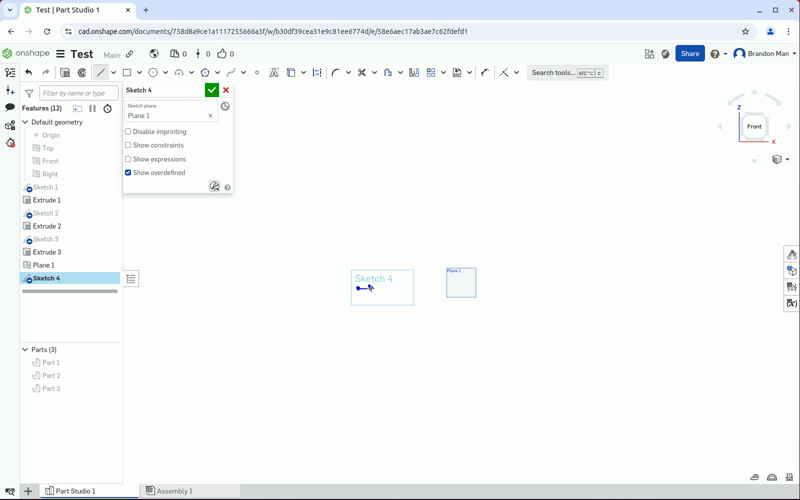
mouse_move(371, 287)
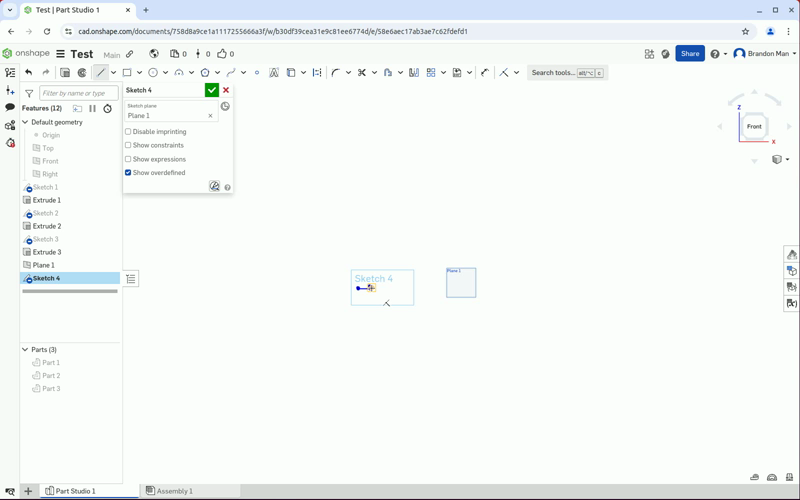
scroll(6)
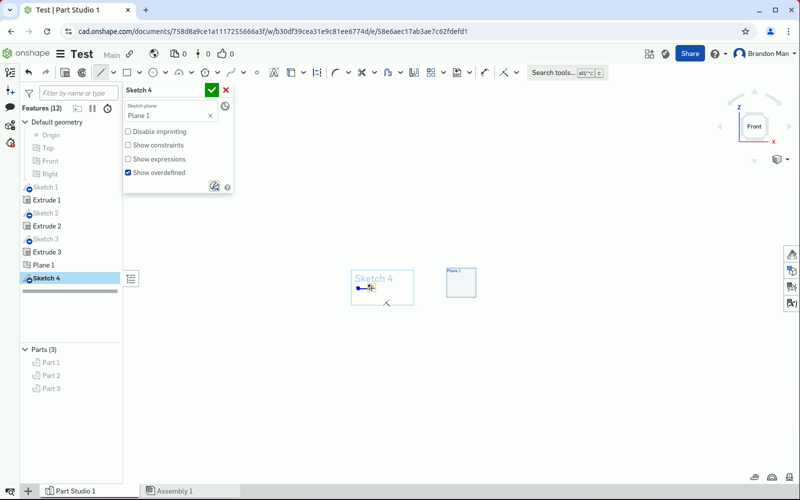
scroll(6)
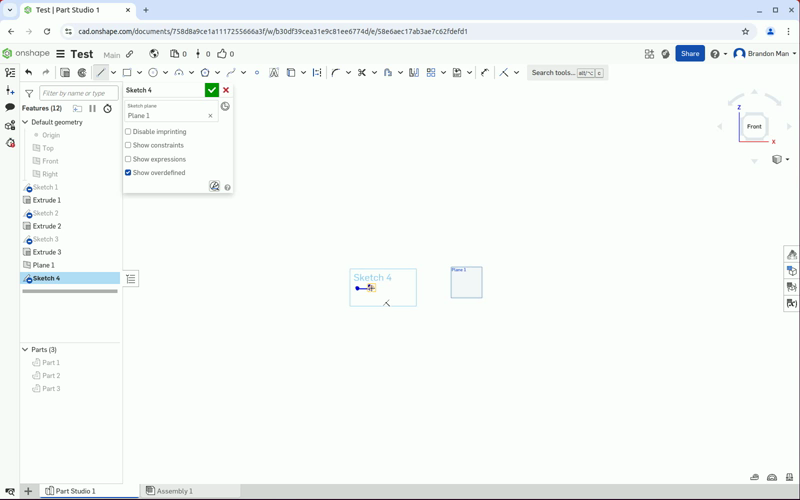
scroll(6)
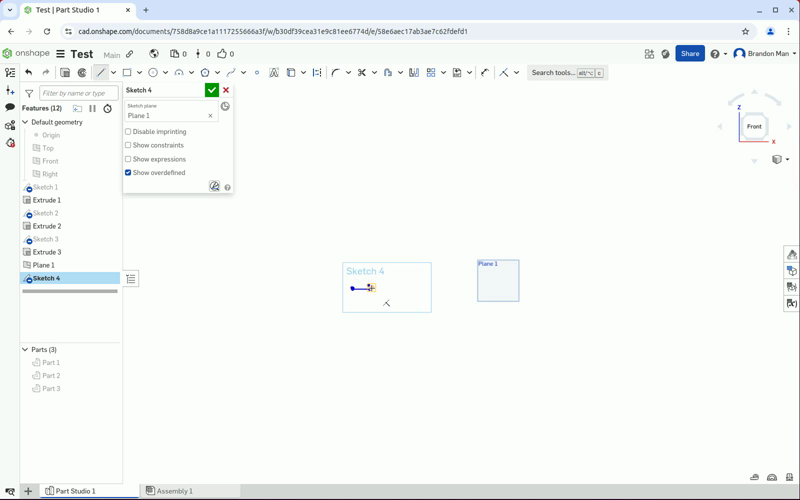
scroll(6)
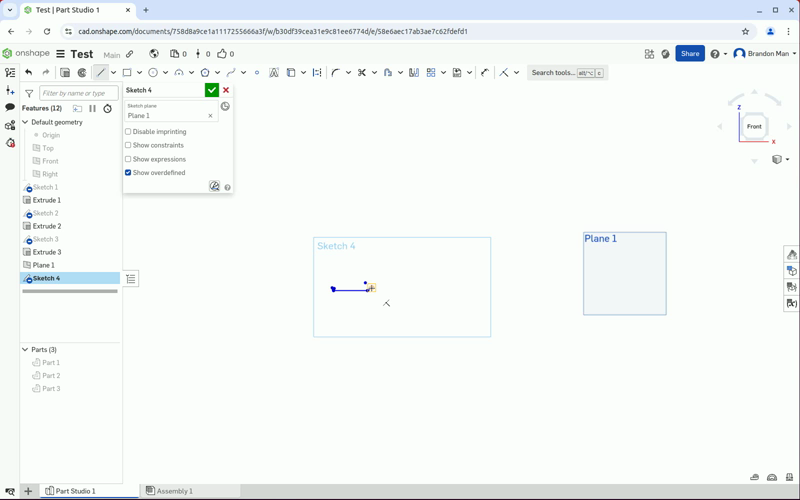
scroll(6)
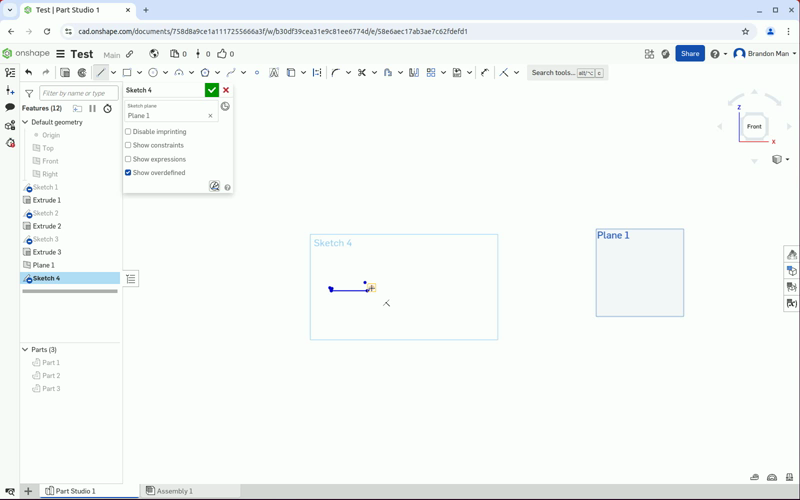
scroll(6)
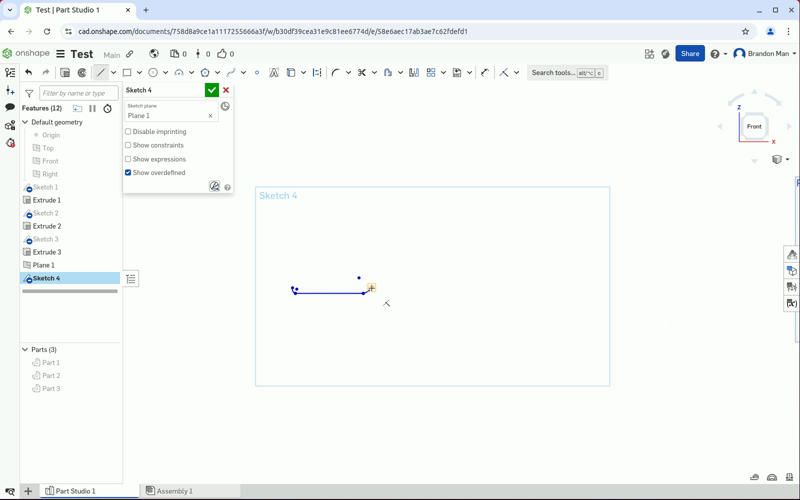
scroll(6)
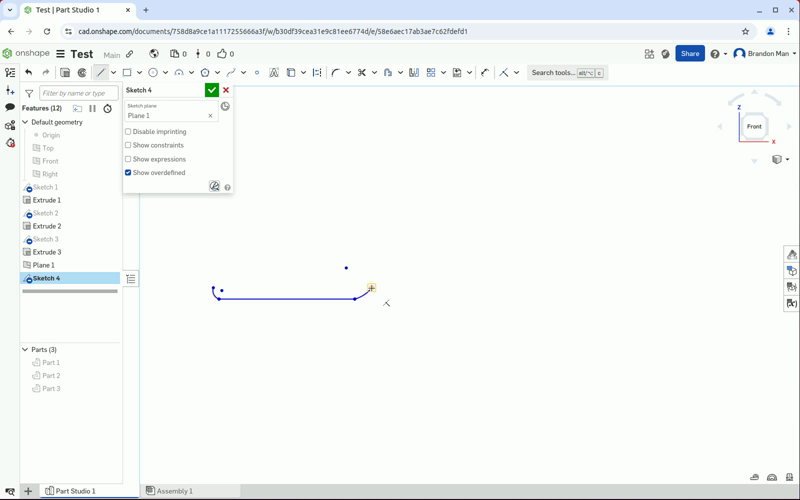
click(371, 287)
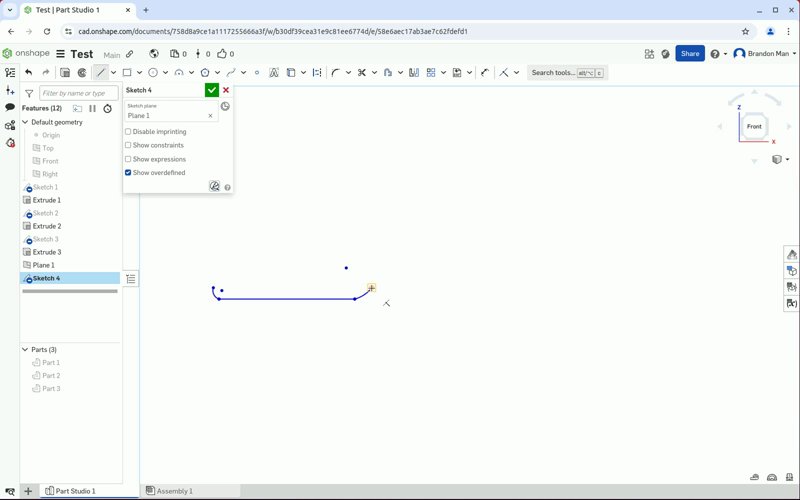
scroll(-6)
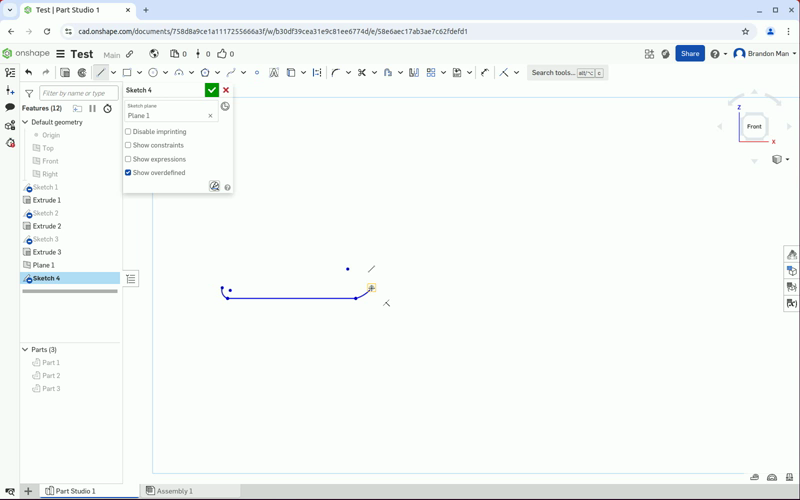
scroll(-6)
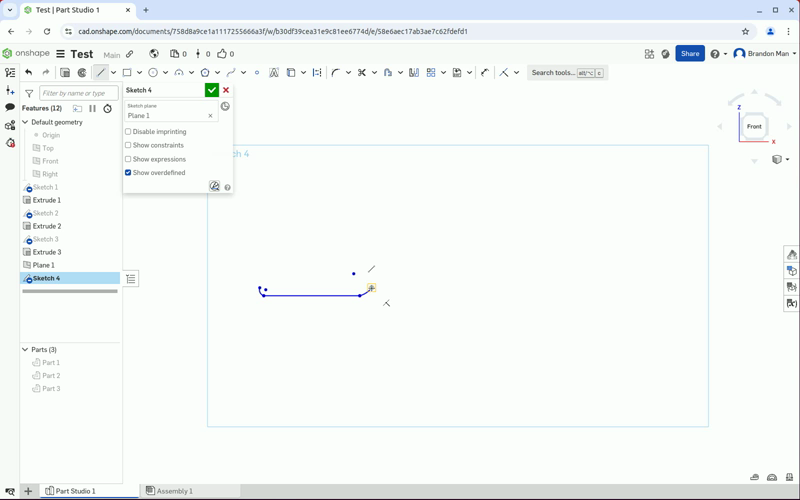
scroll(-6)
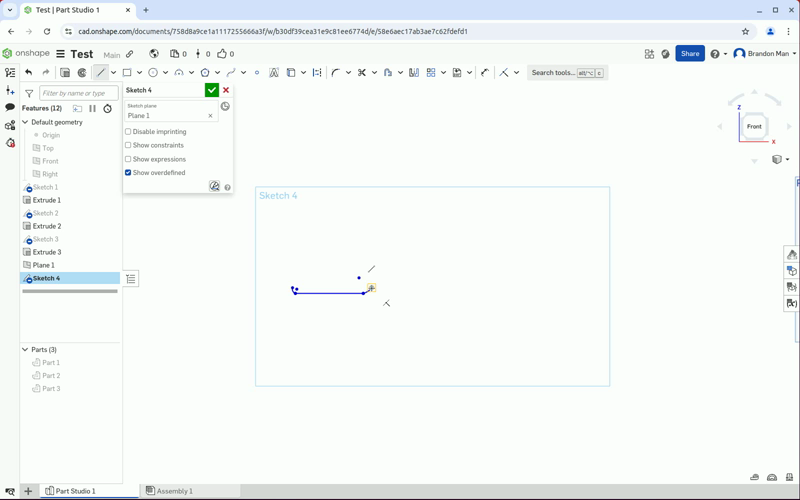
scroll(-6)
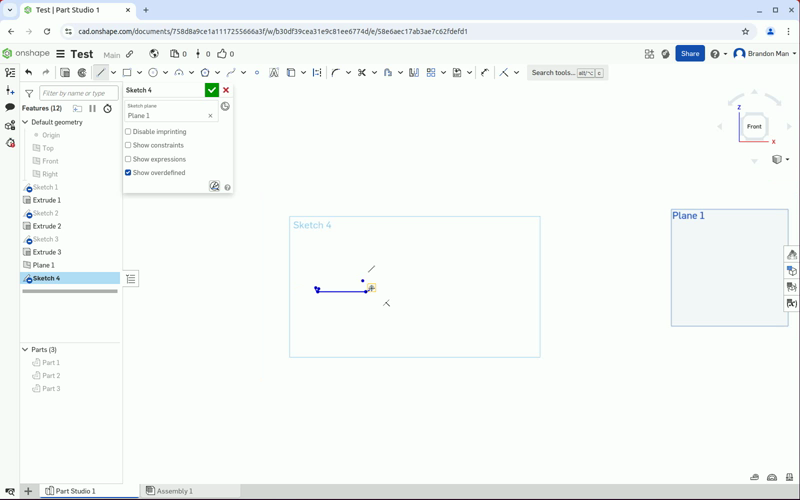
scroll(-6)
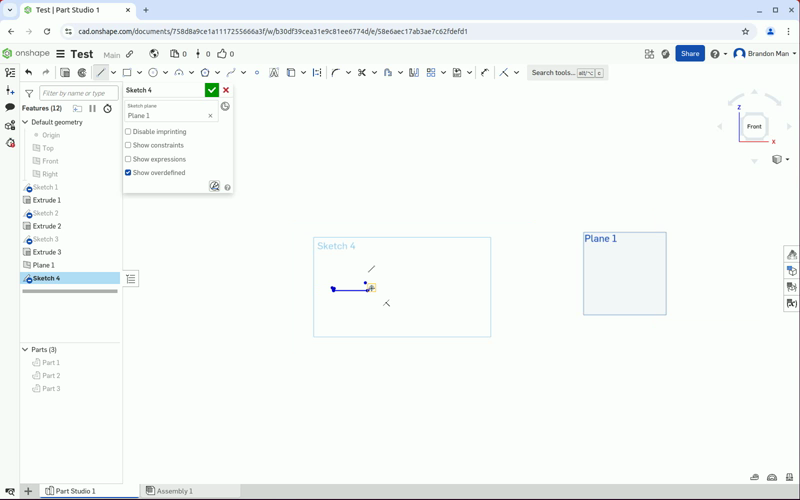
scroll(-6)
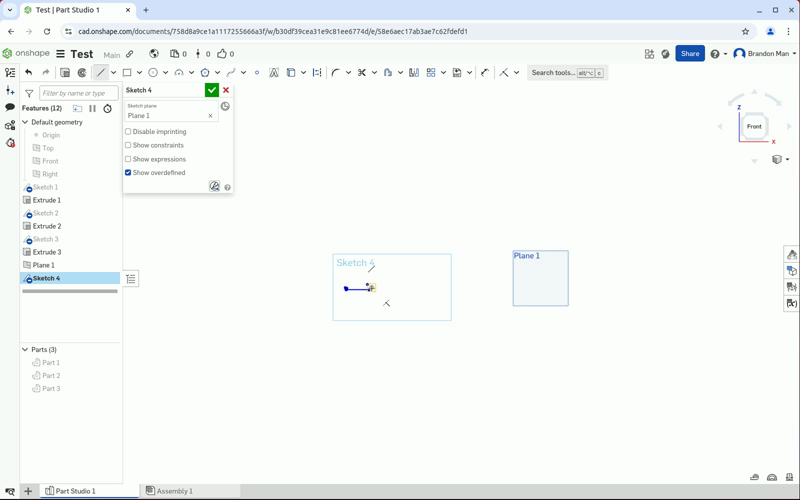
scroll(-6)
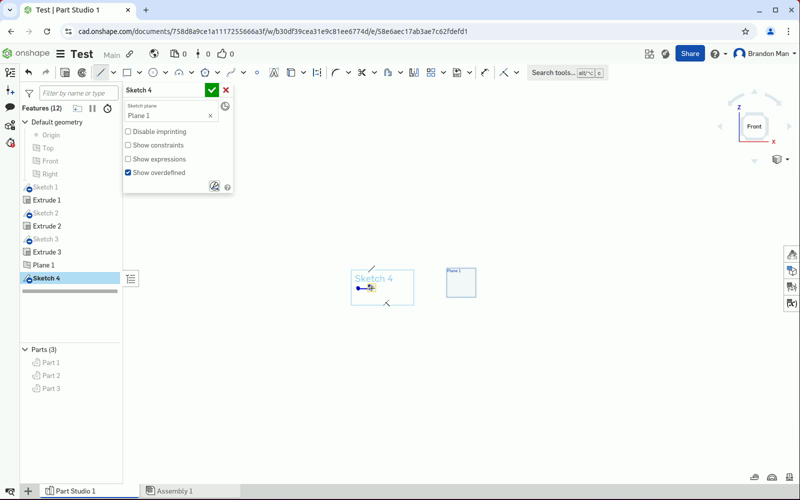
key_down(shift)
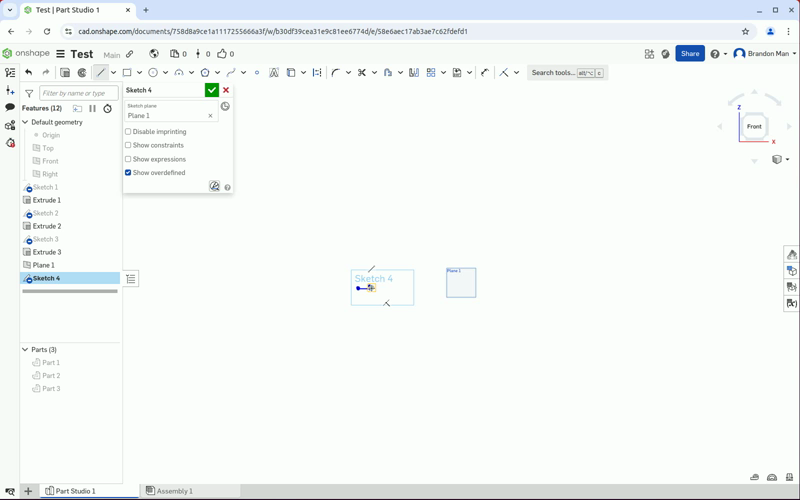
mouse_move(401, 287)
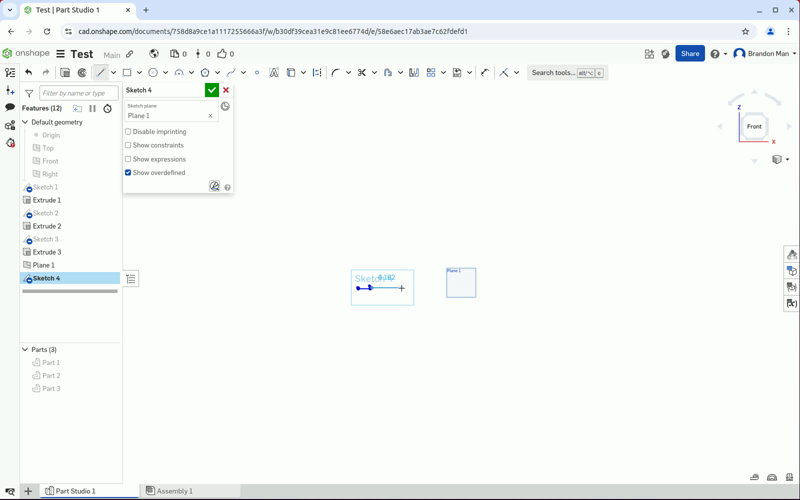
mouse_move(371, 273)
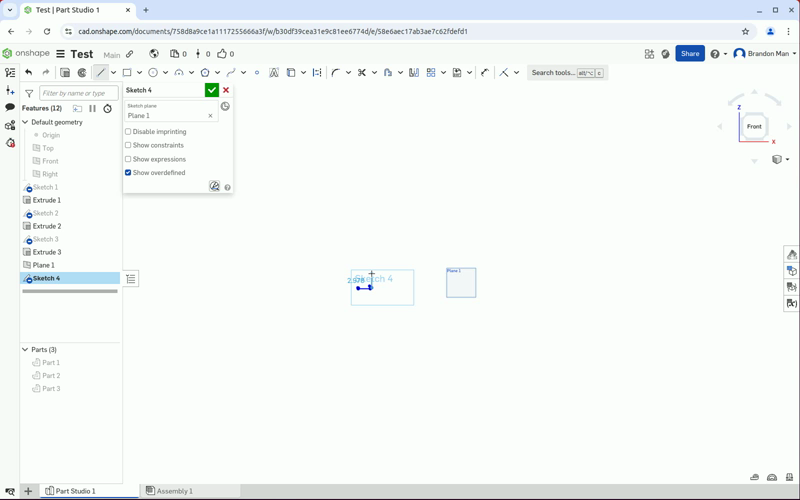
click(371, 273)
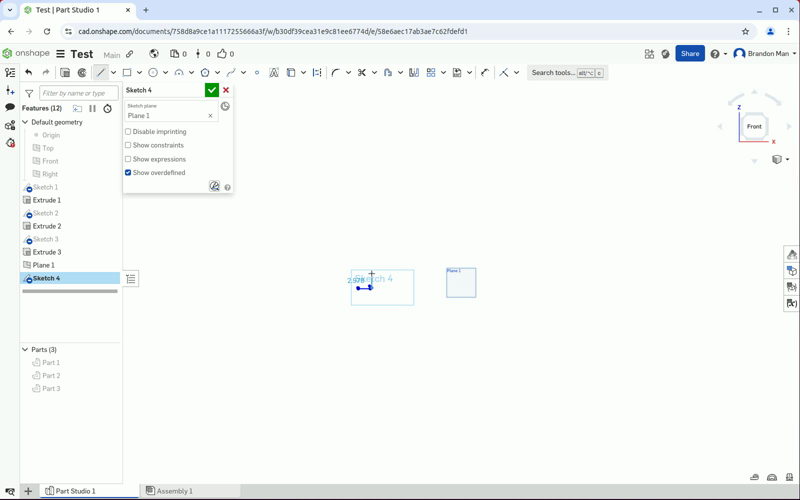
key_up(shift)
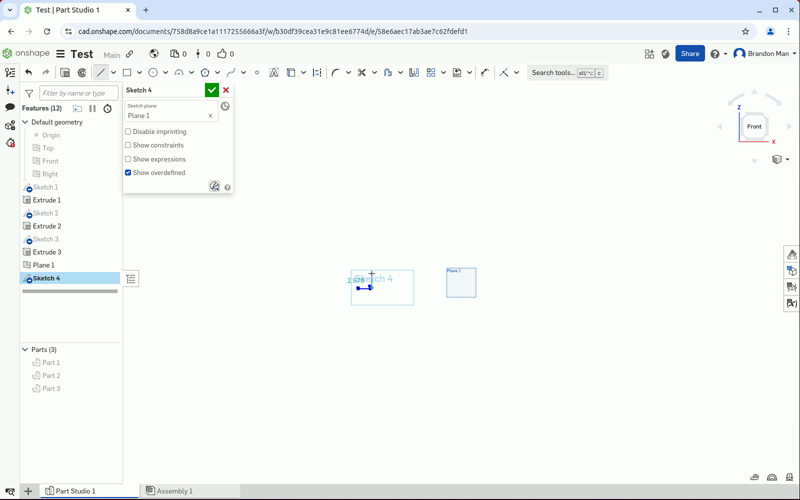
key(esc)
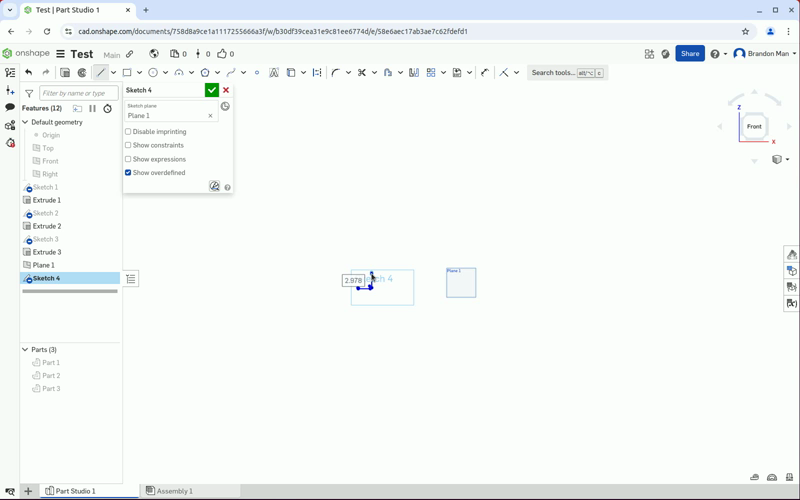
key(a)
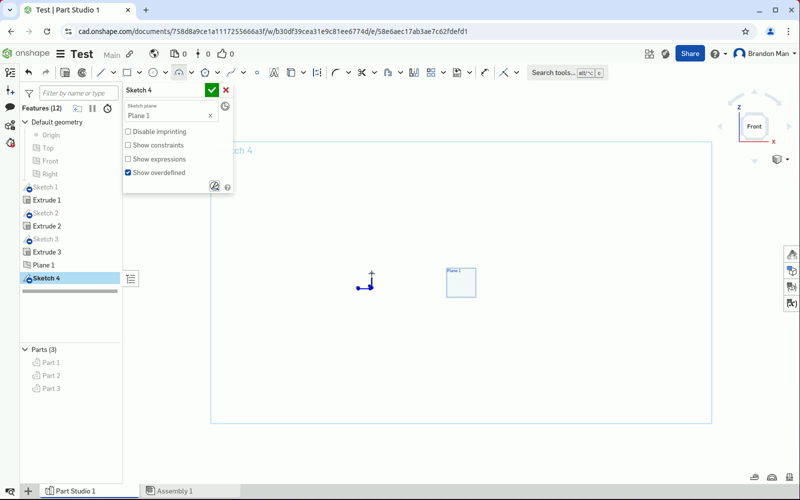
mouse_move(371, 273)
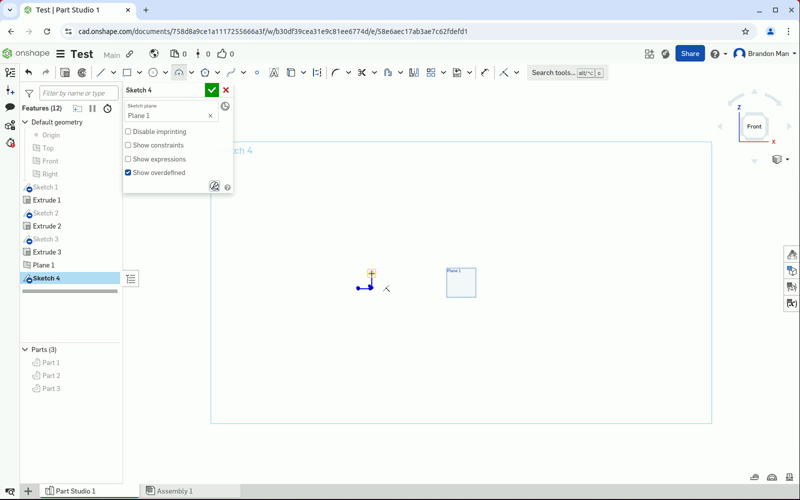
click(371, 273)
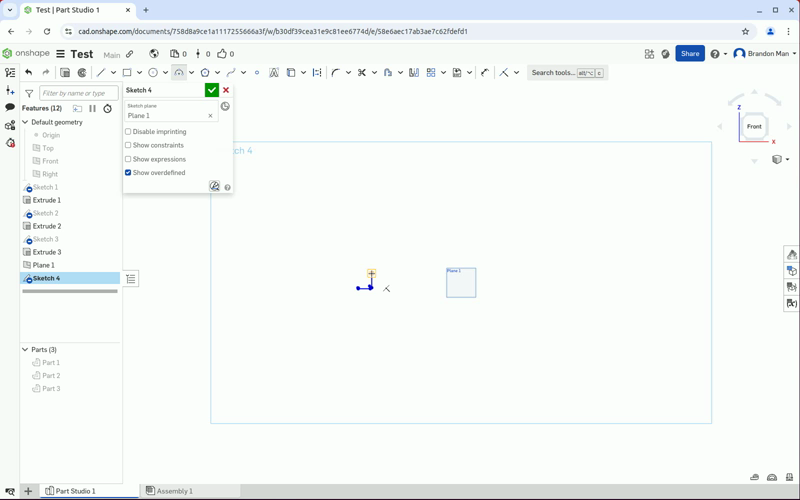
key_down(shift)
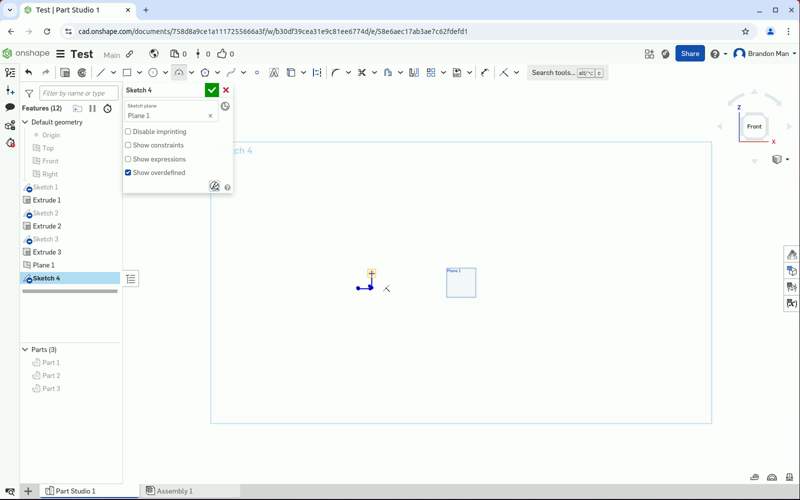
mouse_move(370, 272)
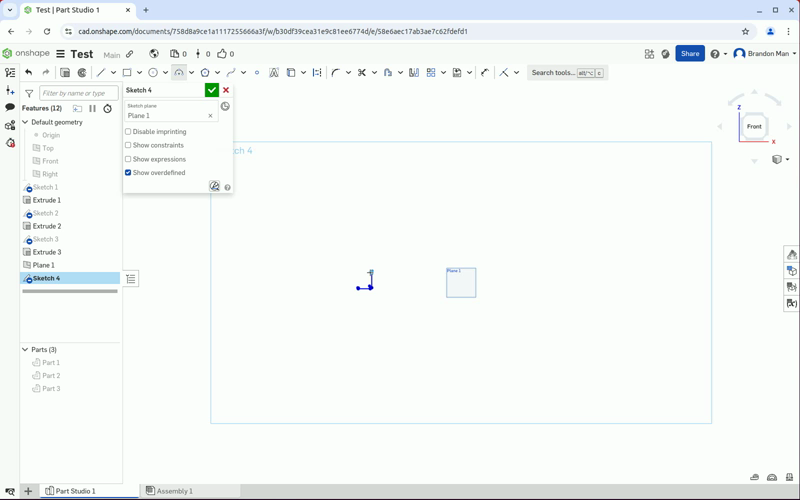
scroll(6)
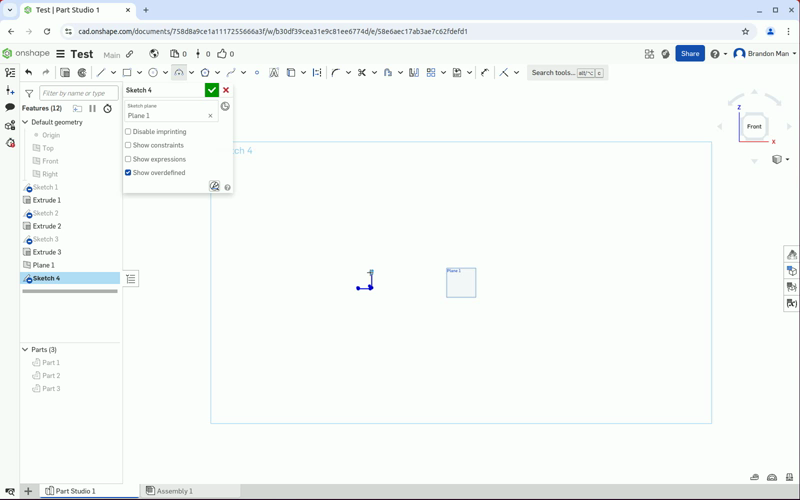
scroll(6)
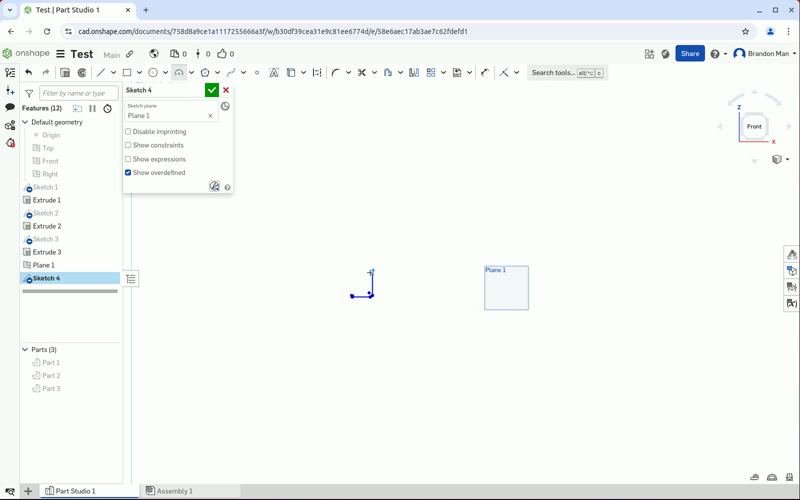
scroll(6)
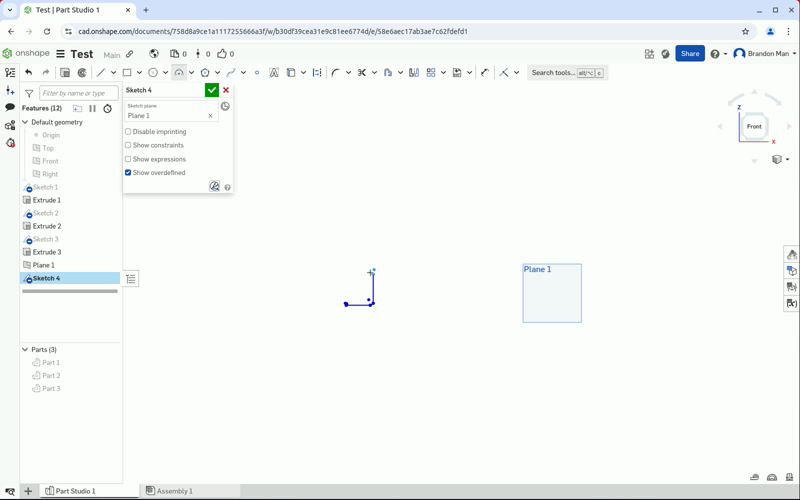
scroll(6)
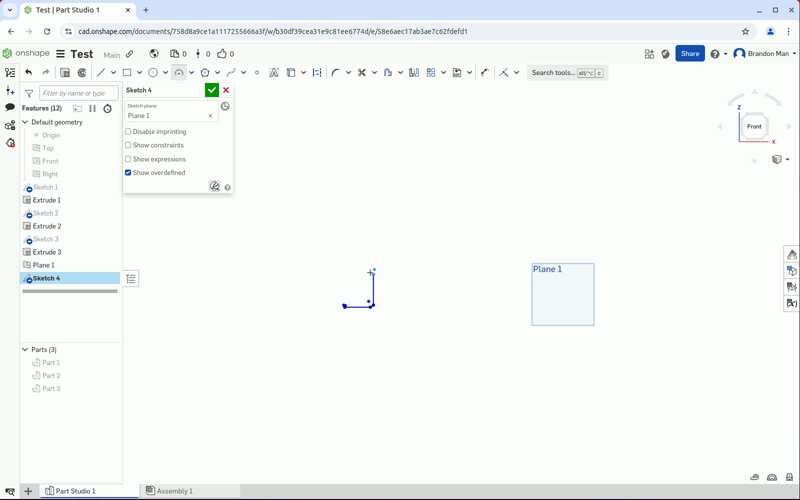
scroll(6)
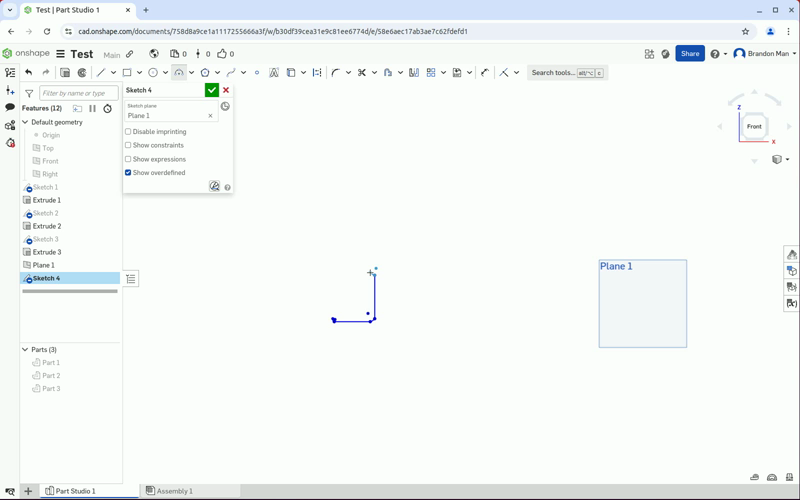
scroll(6)
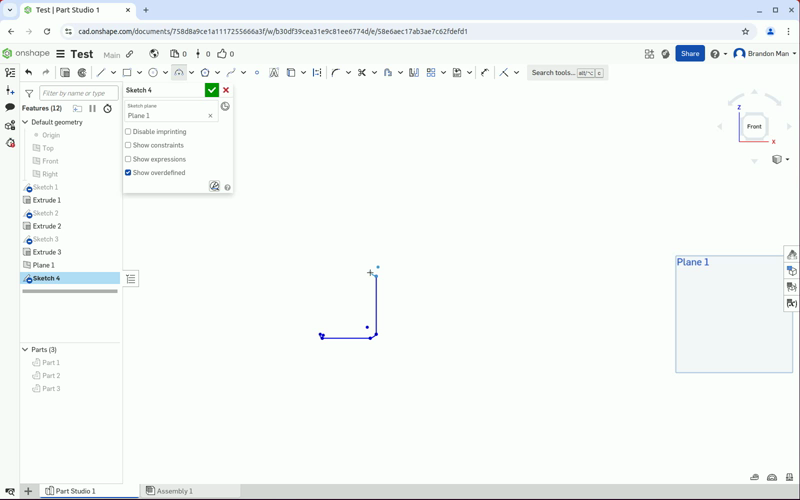
scroll(6)
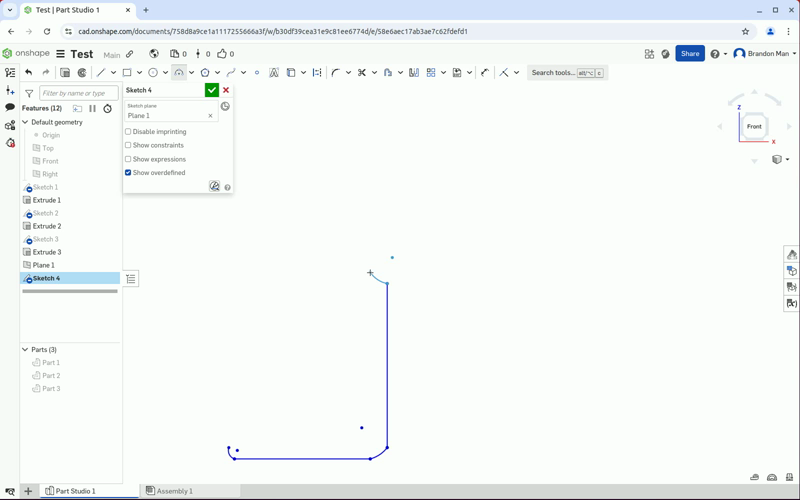
click(370, 272)
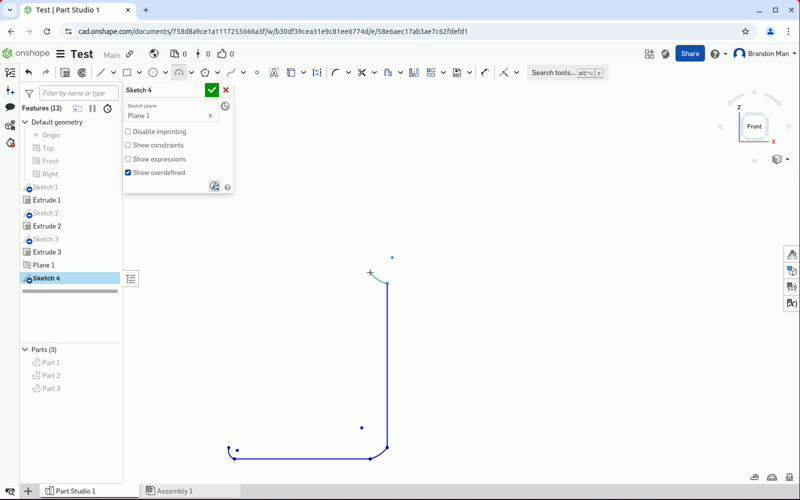
scroll(-6)
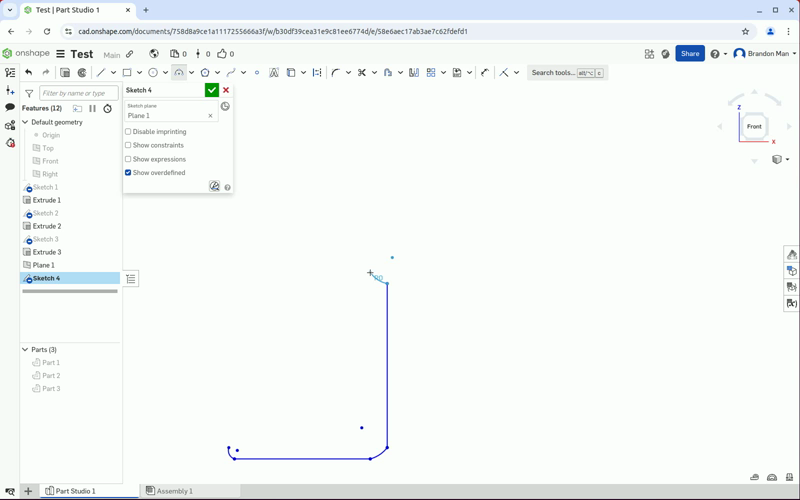
scroll(-6)
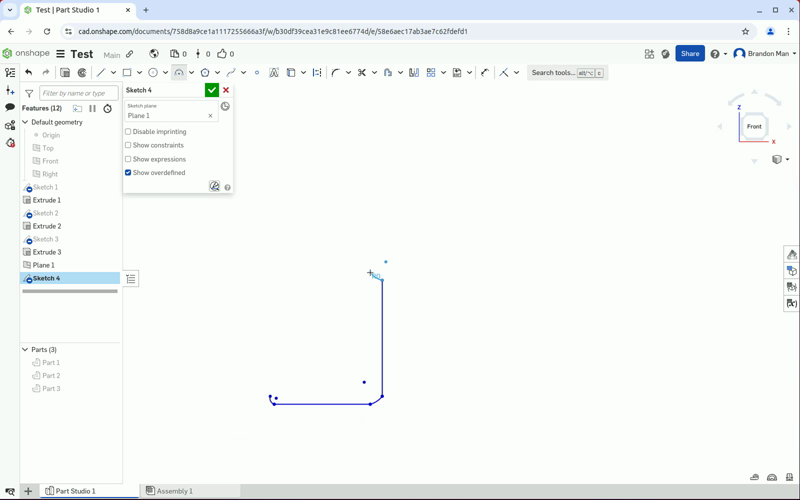
scroll(-6)
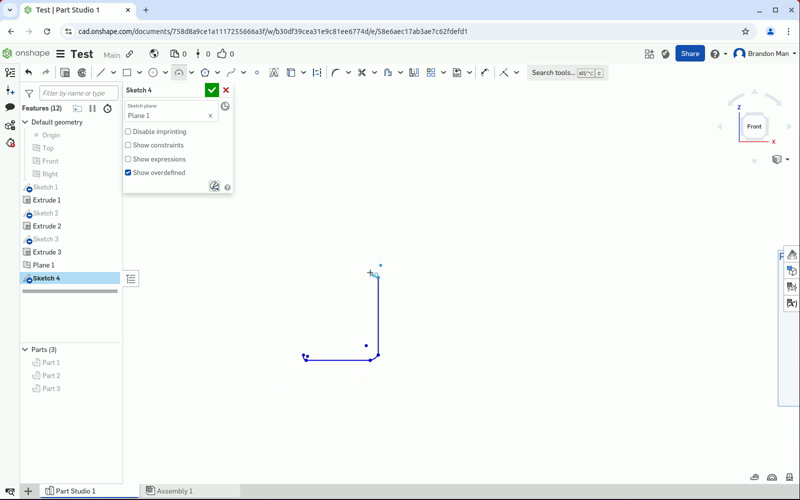
scroll(-6)
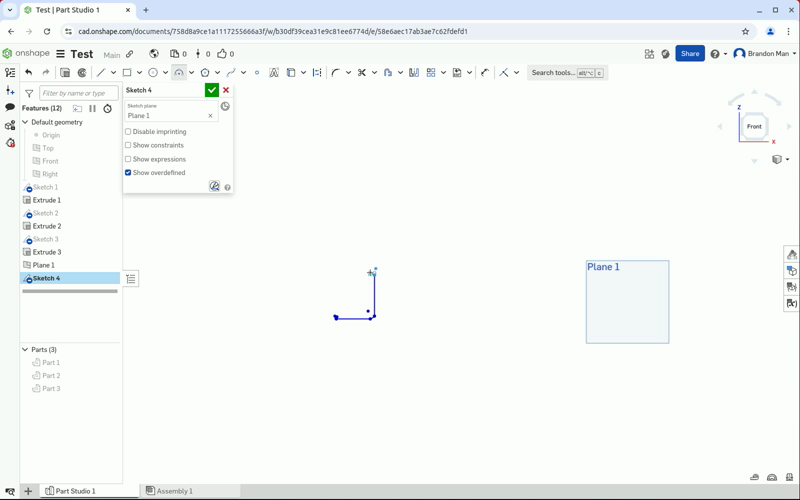
scroll(-6)
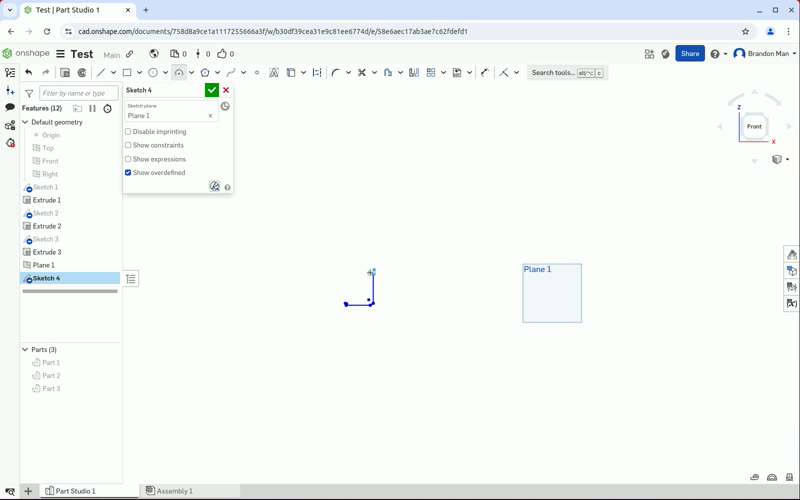
scroll(-6)
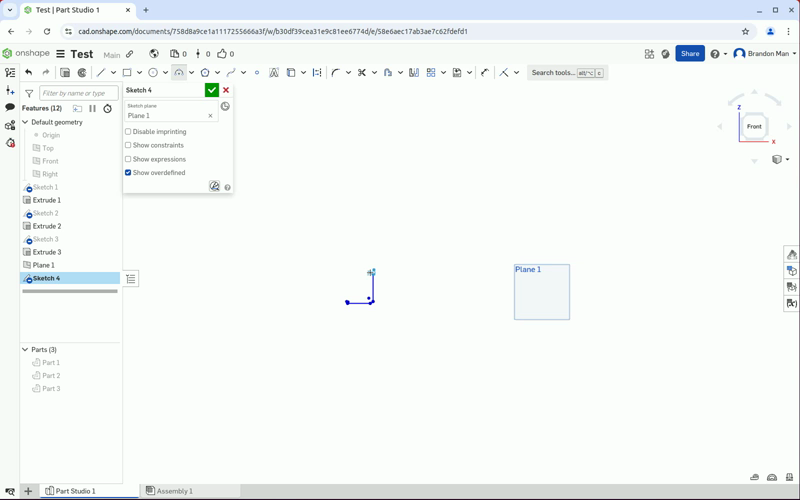
scroll(-6)
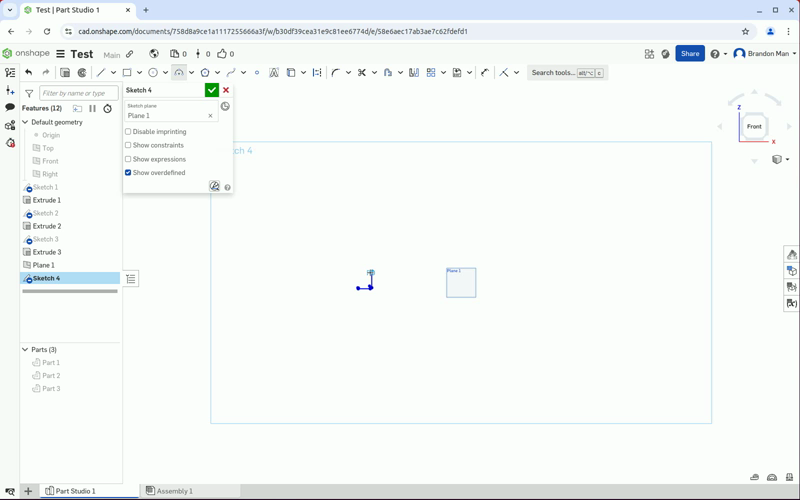
mouse_move(371, 272)
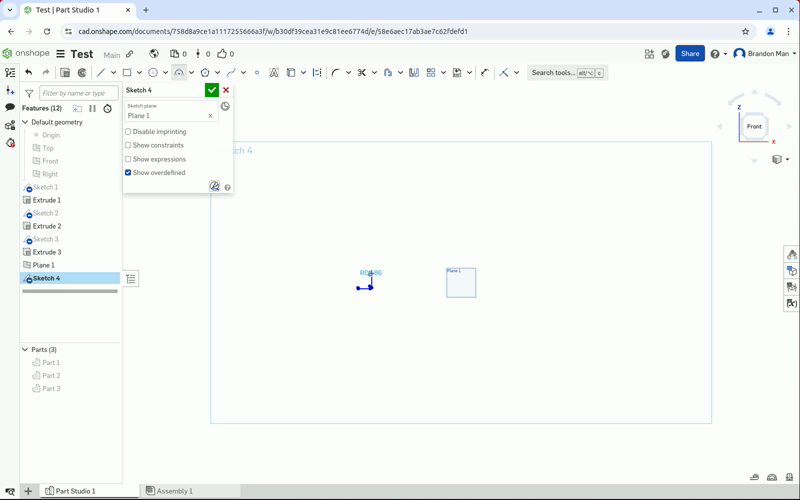
scroll(6)
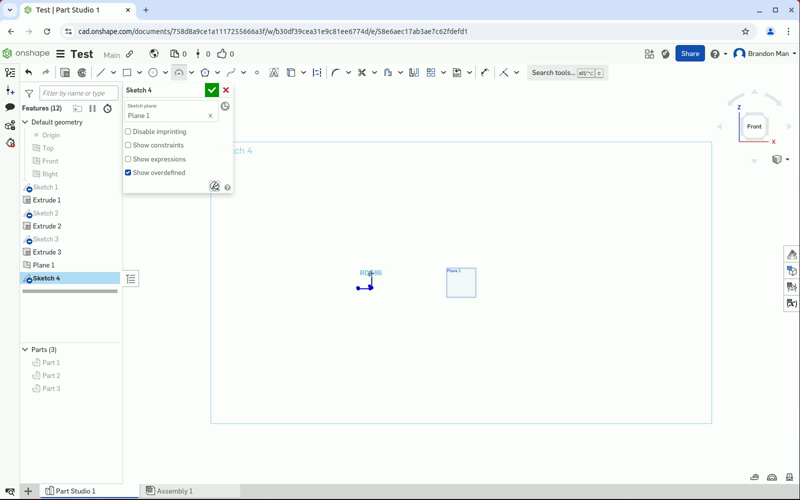
scroll(6)
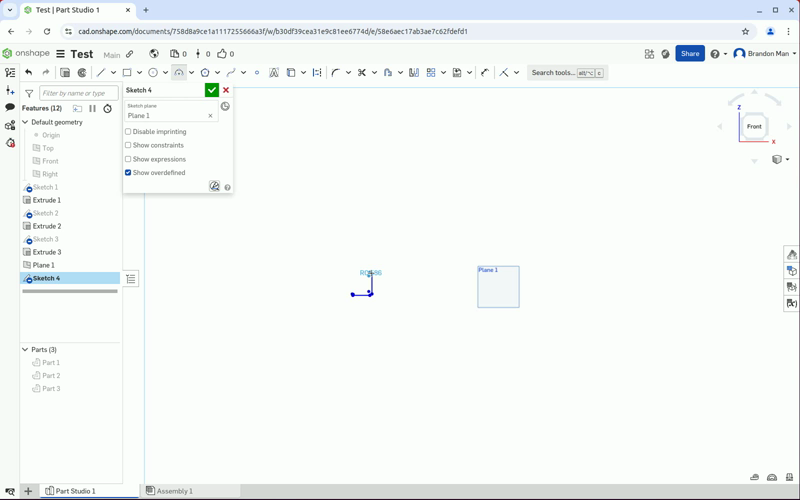
scroll(6)
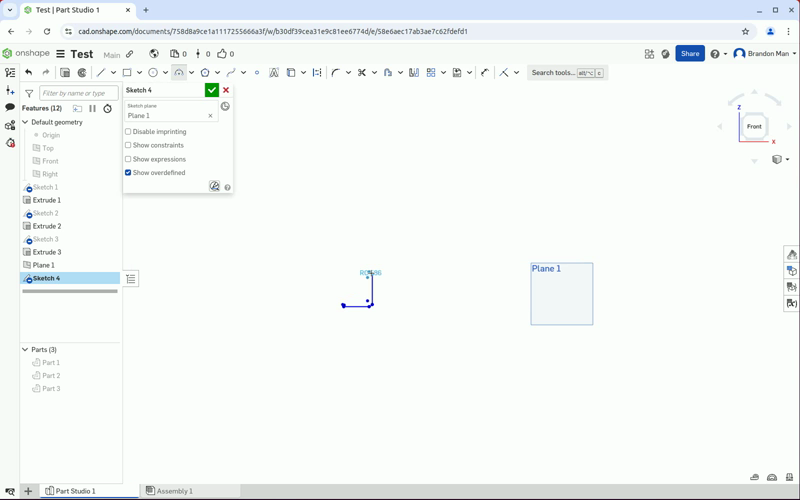
scroll(6)
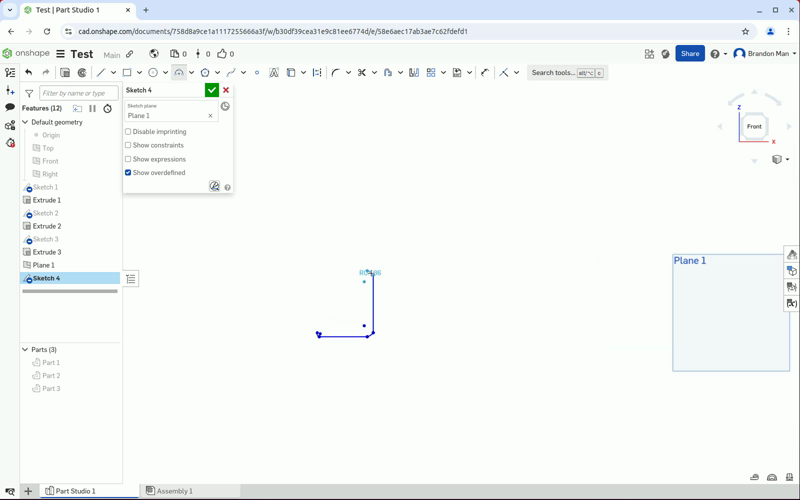
scroll(6)
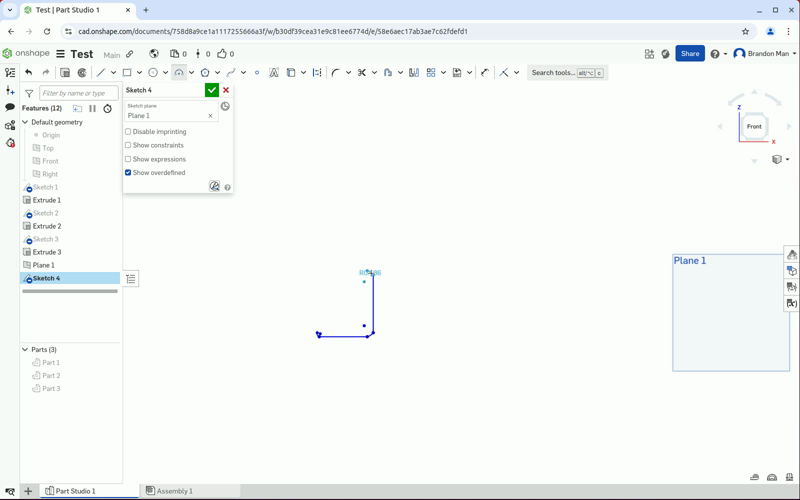
scroll(6)
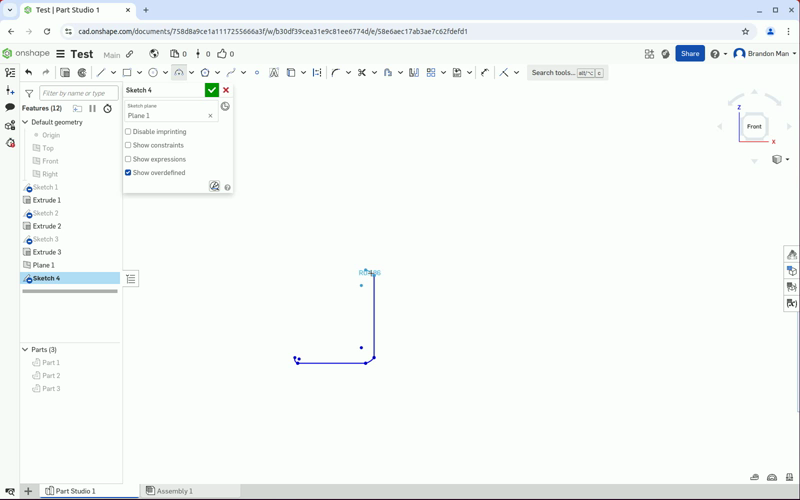
scroll(6)
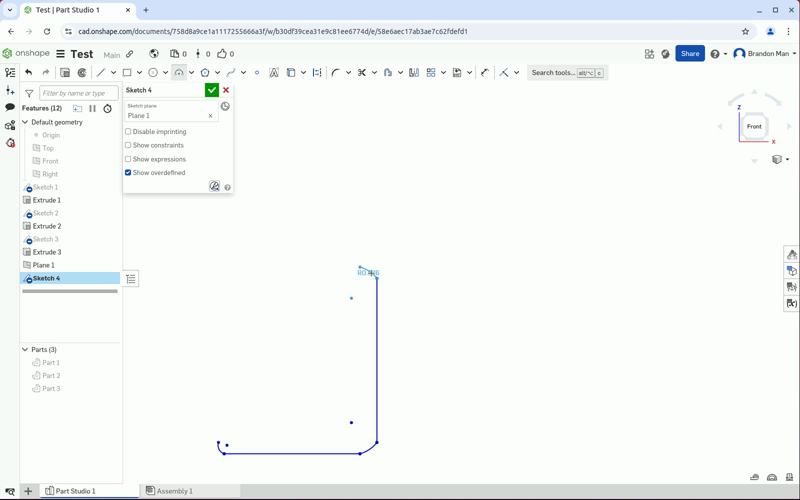
click(371, 272)
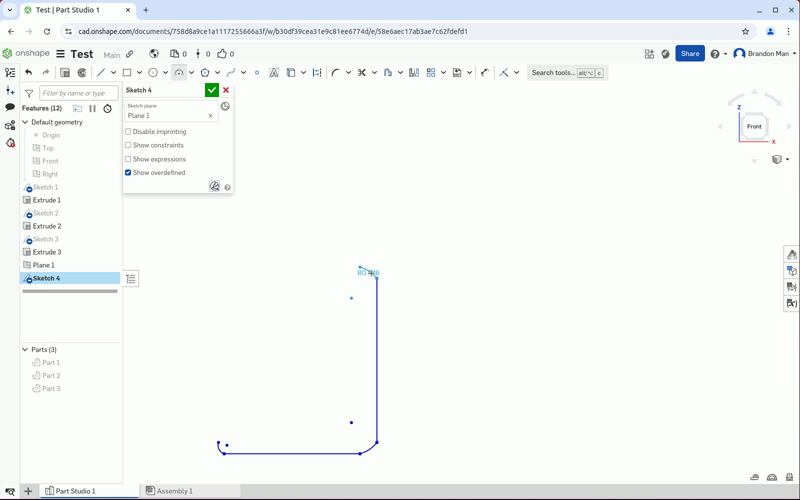
scroll(-6)
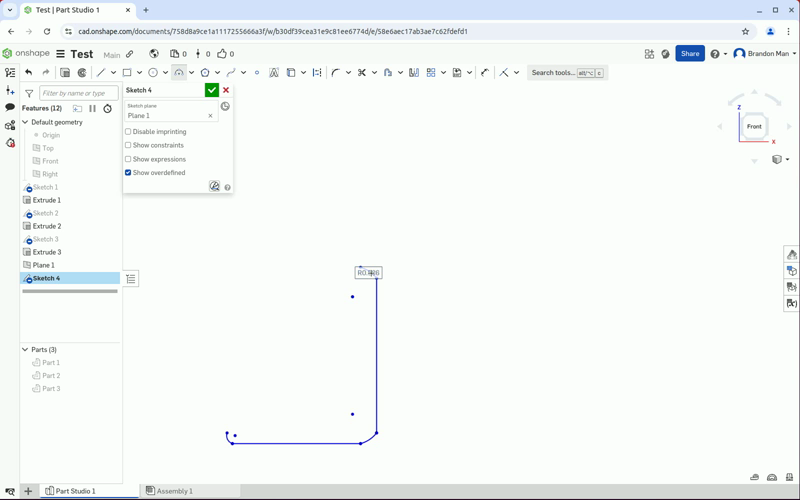
scroll(-6)
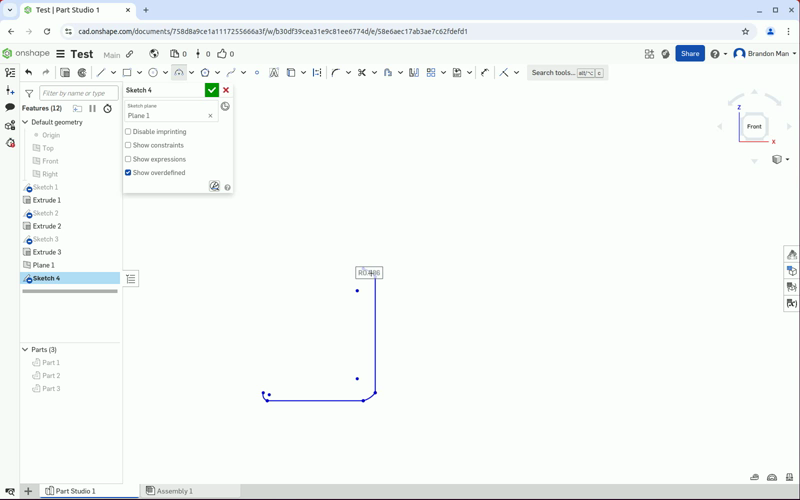
scroll(-6)
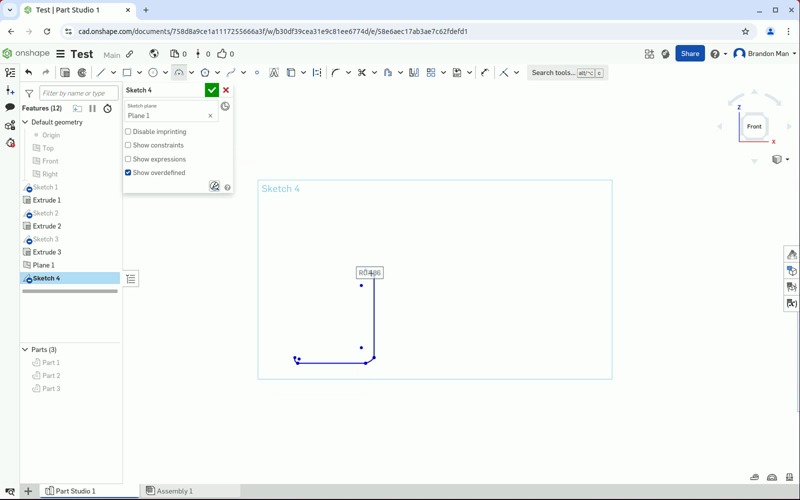
scroll(-6)
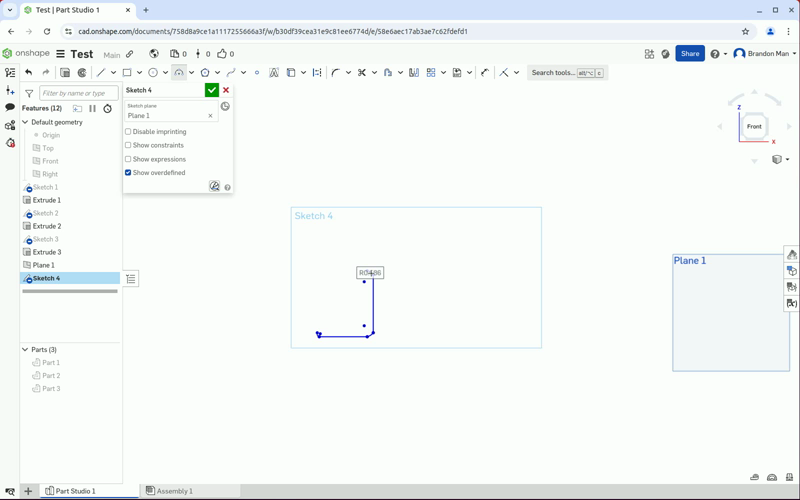
scroll(-6)
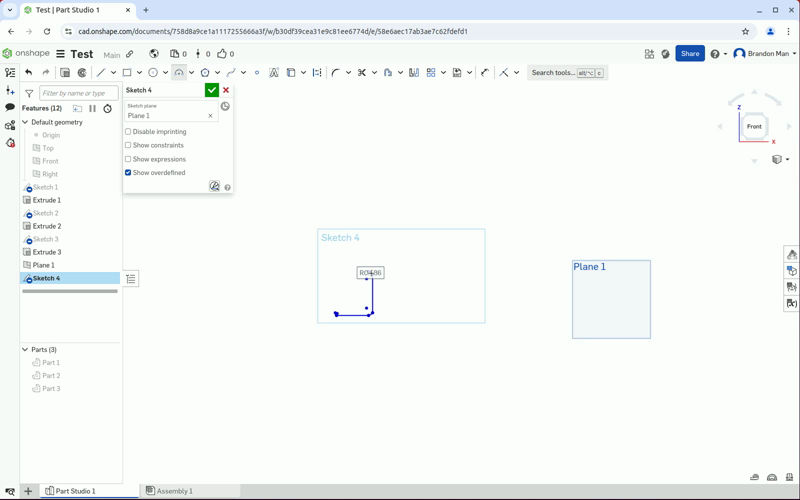
scroll(-6)
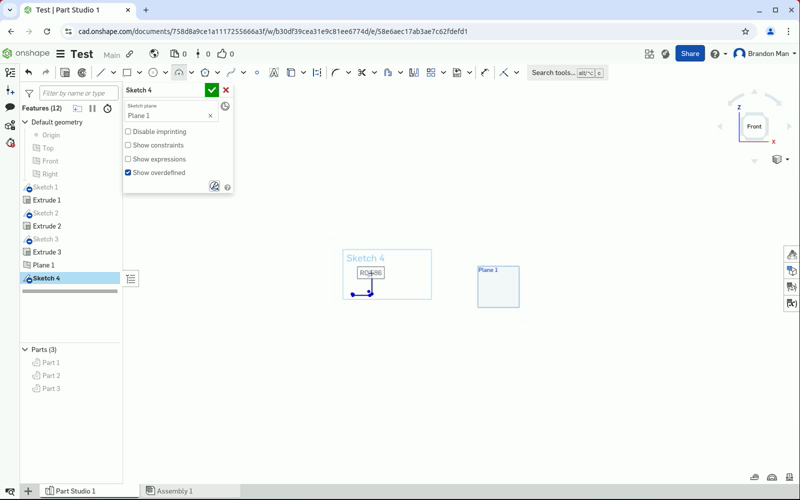
scroll(-6)
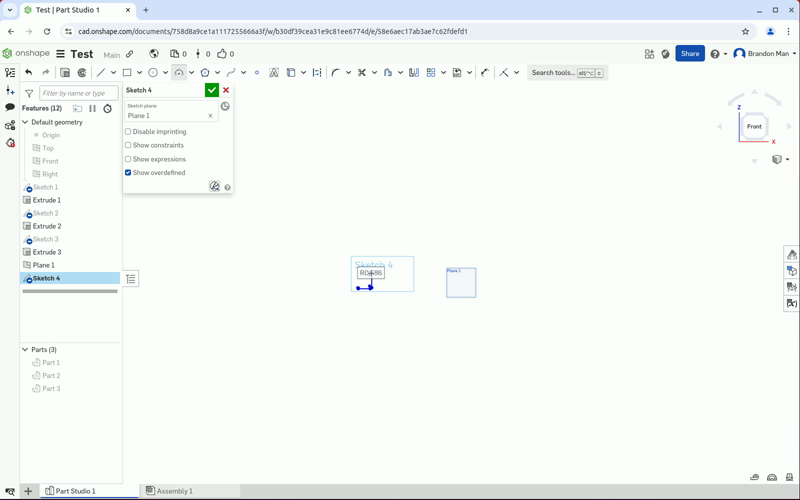
key_up(shift)
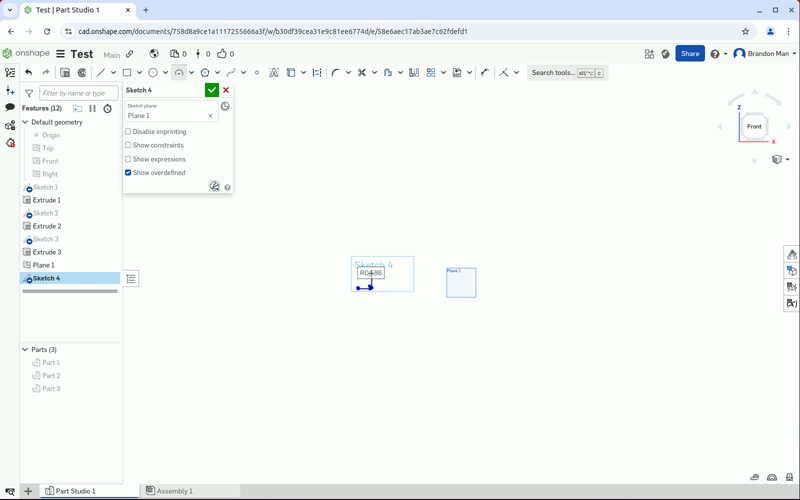
key(esc)
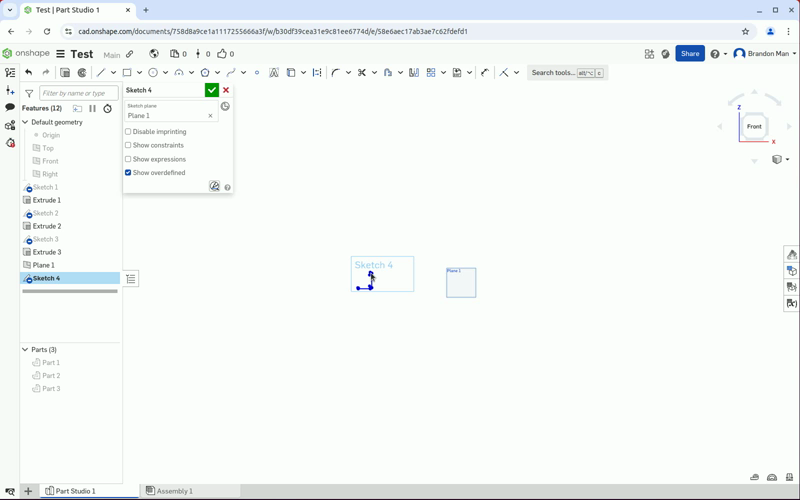
key(l)
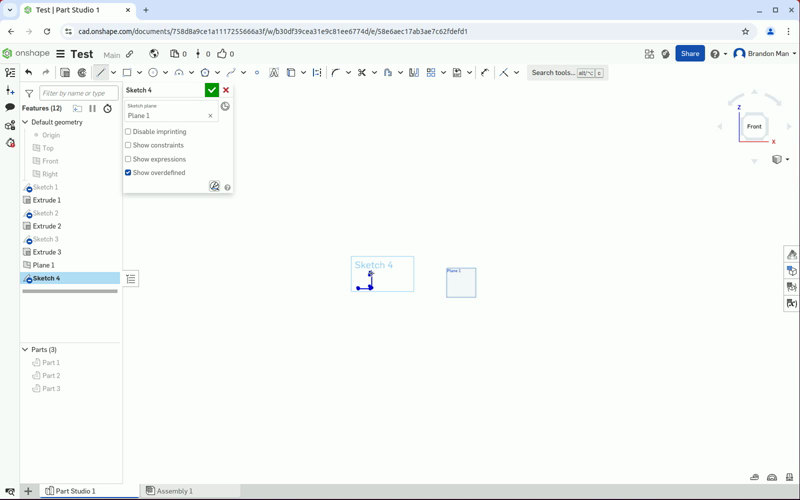
mouse_move(370, 272)
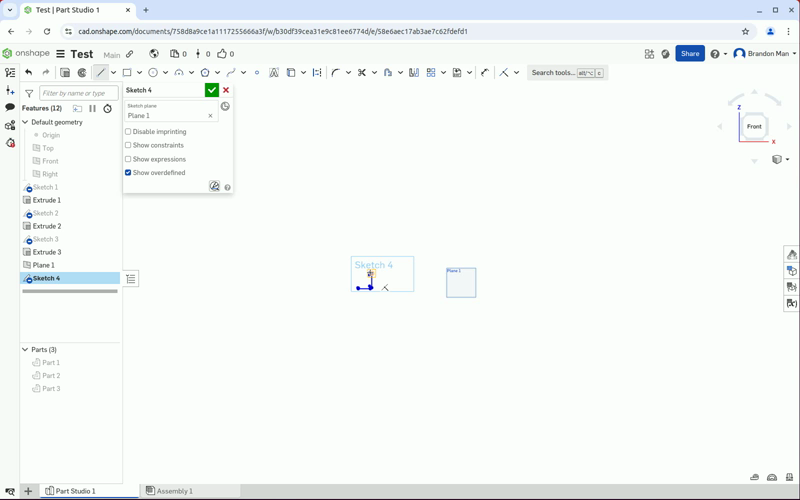
scroll(6)
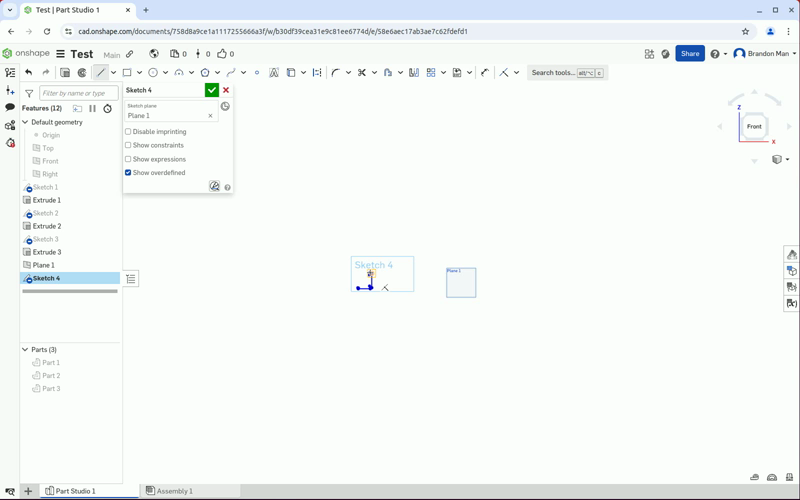
scroll(6)
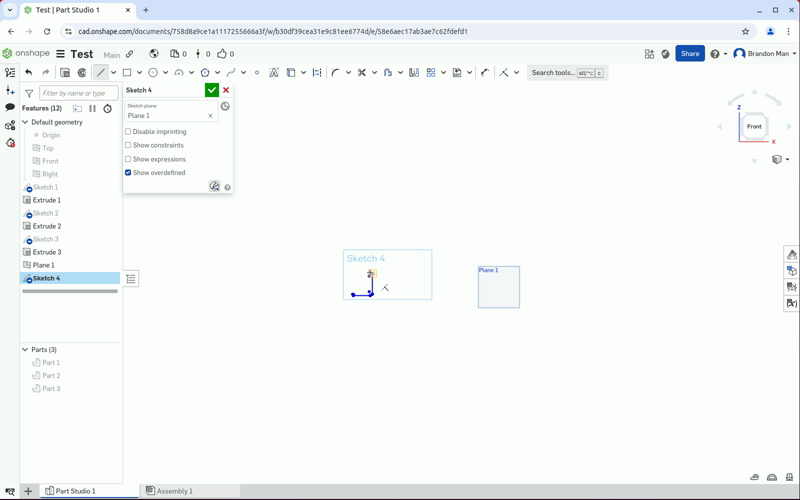
scroll(6)
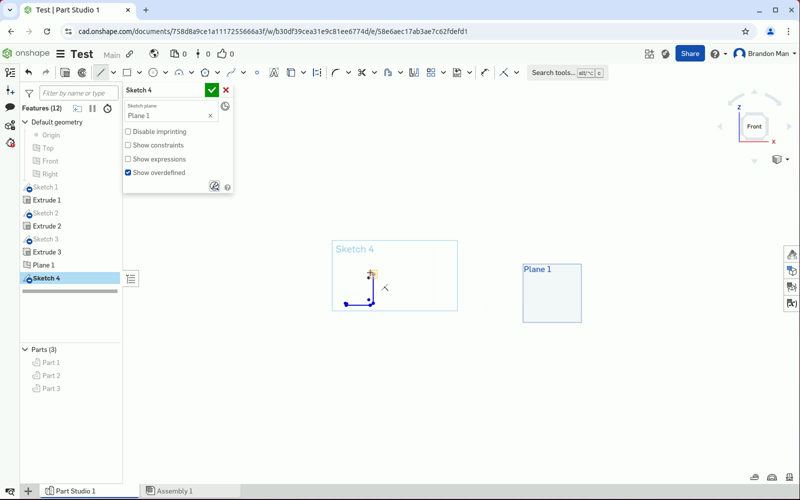
scroll(6)
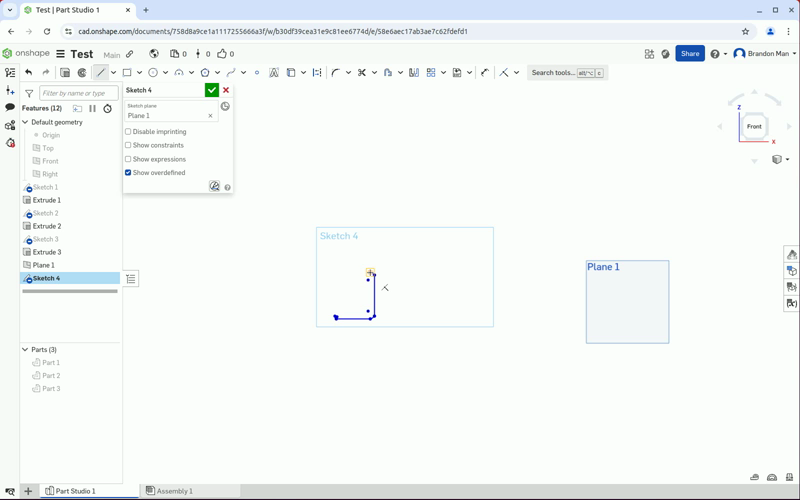
scroll(6)
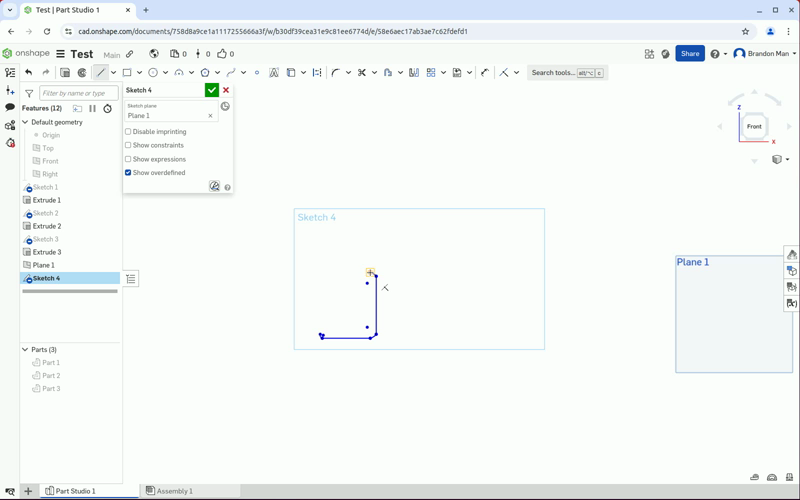
scroll(6)
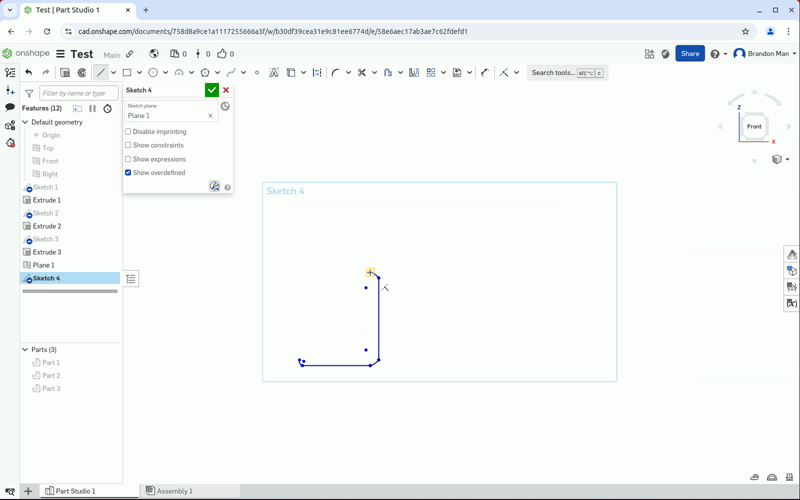
scroll(6)
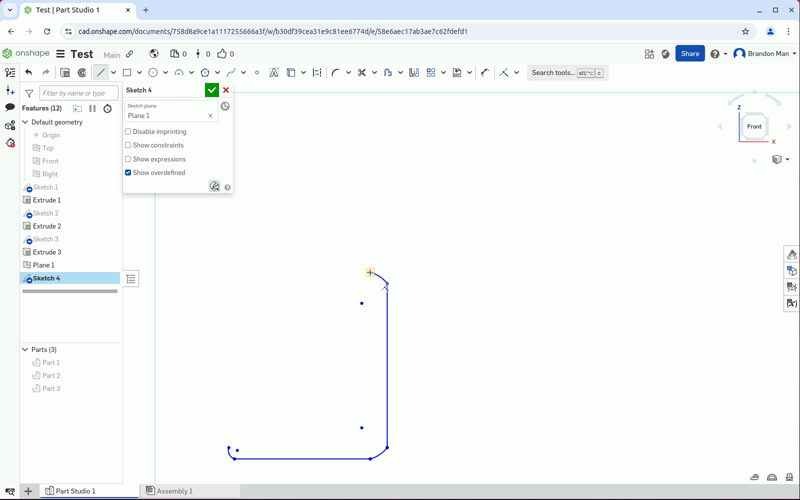
click(370, 272)
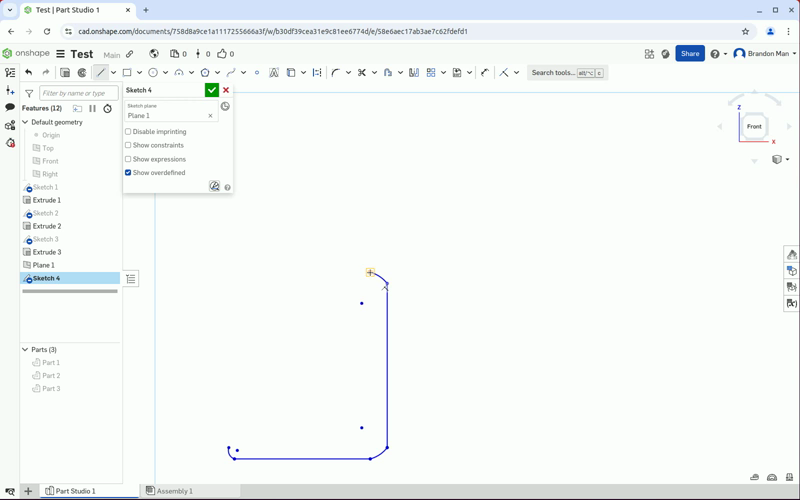
scroll(-6)
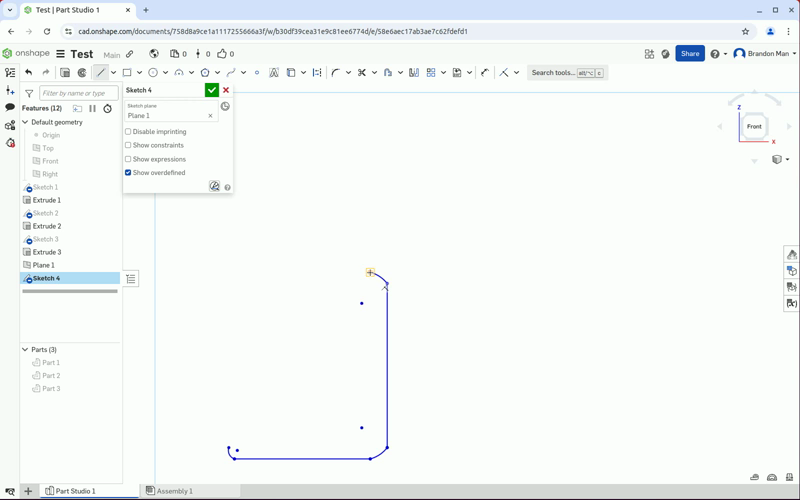
scroll(-6)
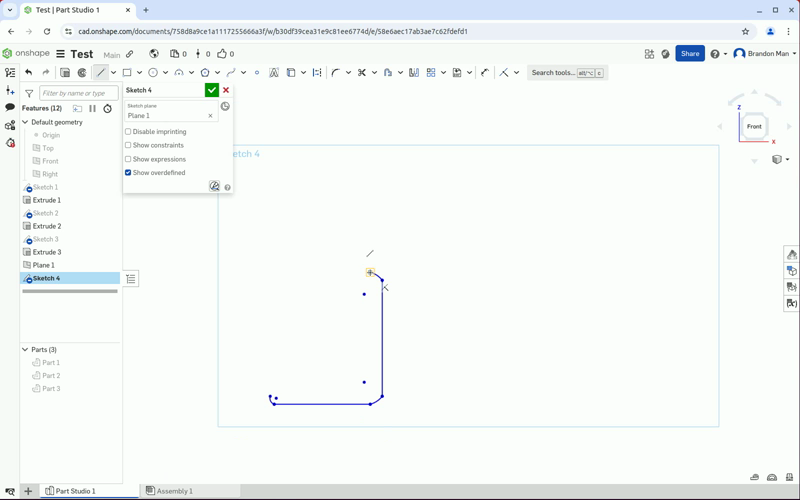
scroll(-6)
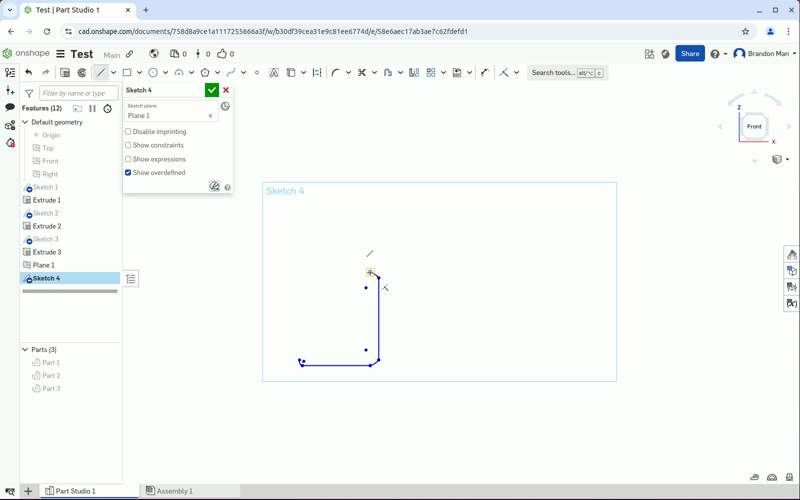
scroll(-6)
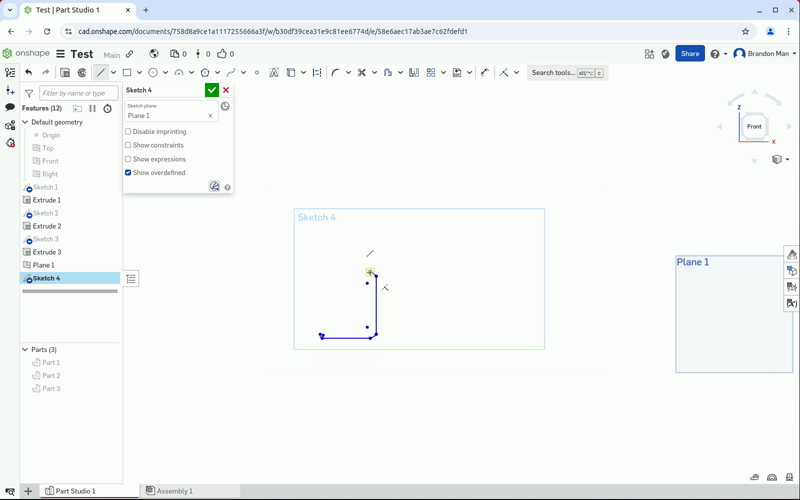
scroll(-6)
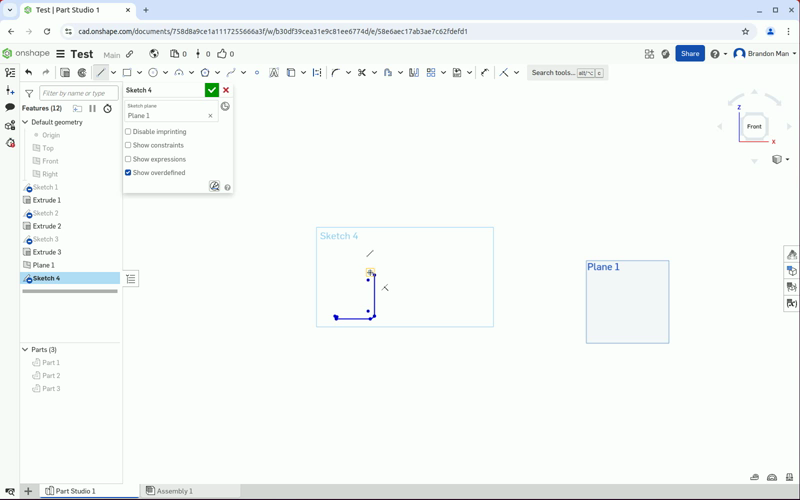
scroll(-6)
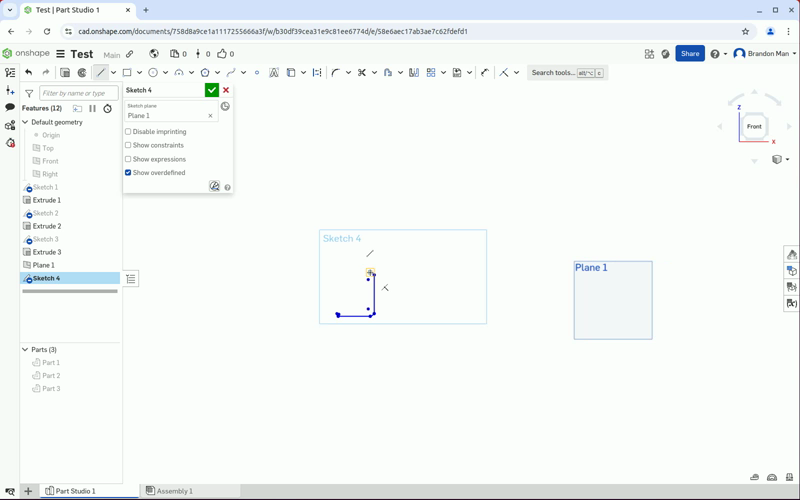
scroll(-6)
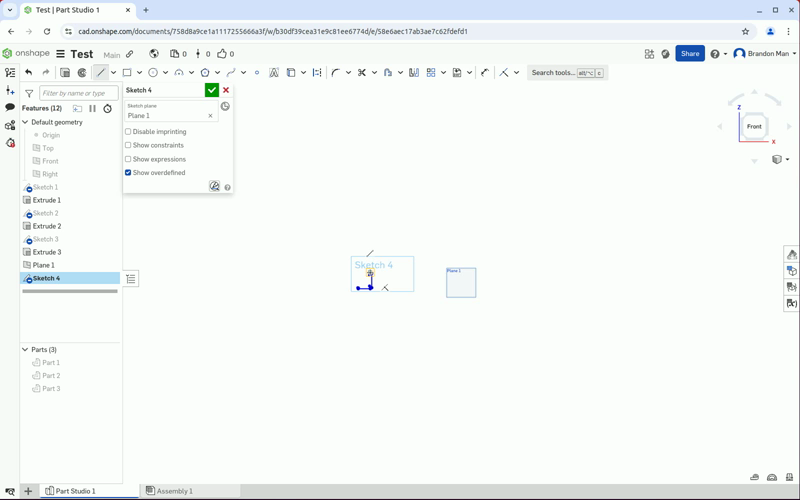
key_down(shift)
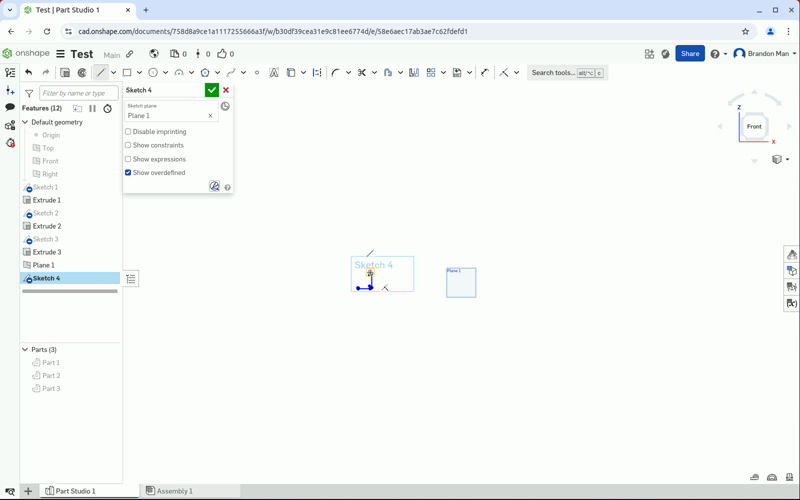
mouse_move(400, 272)
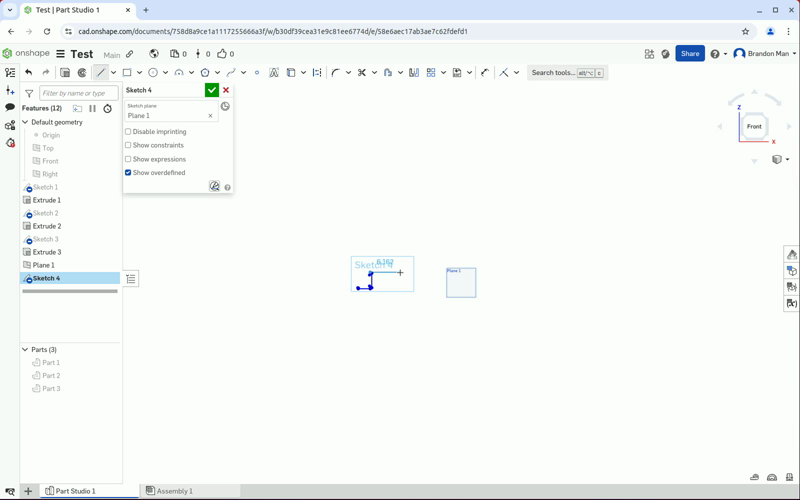
mouse_move(358, 272)
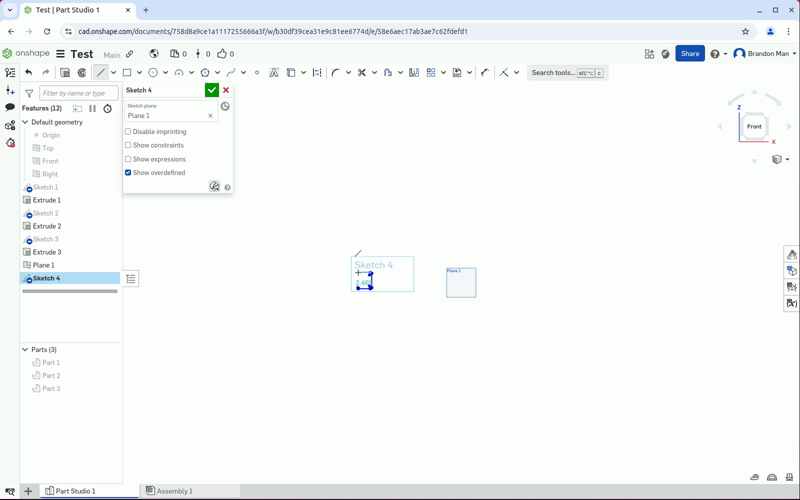
click(358, 272)
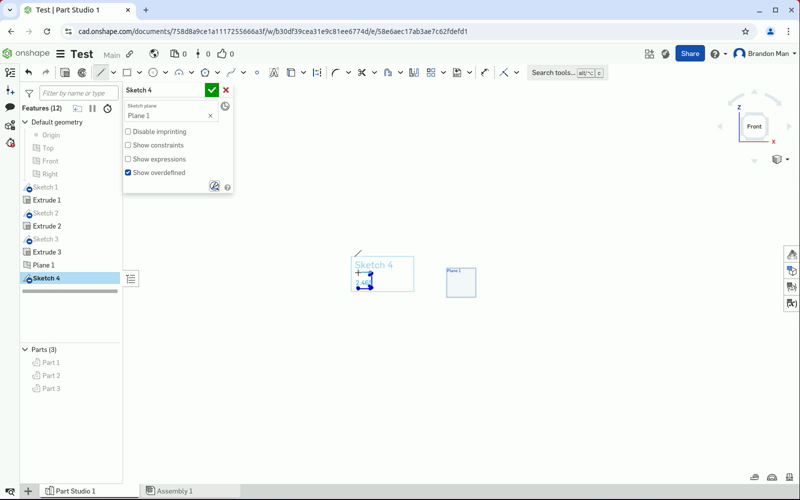
key_up(shift)
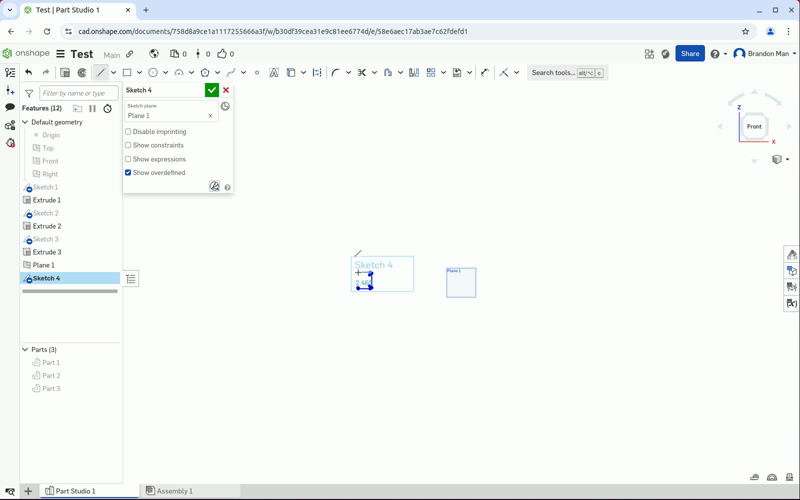
key(esc)
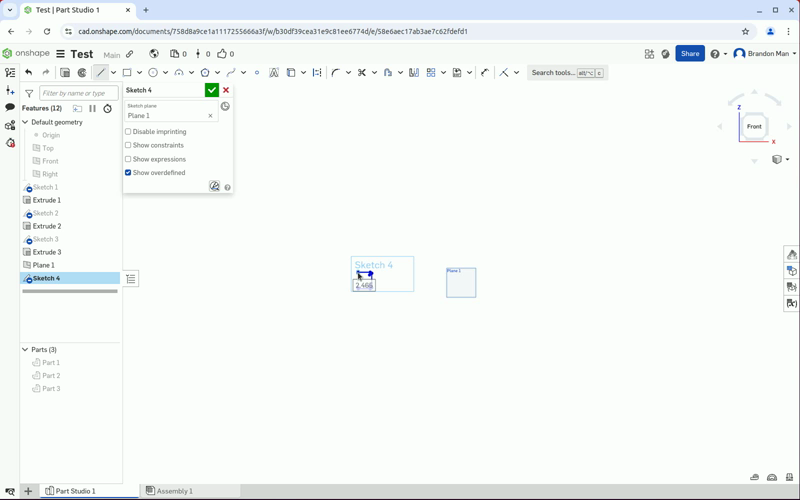
key(a)
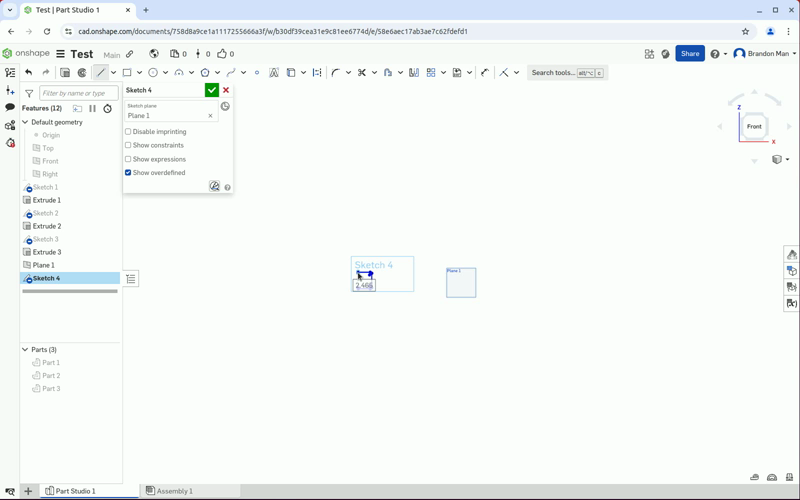
mouse_move(358, 272)
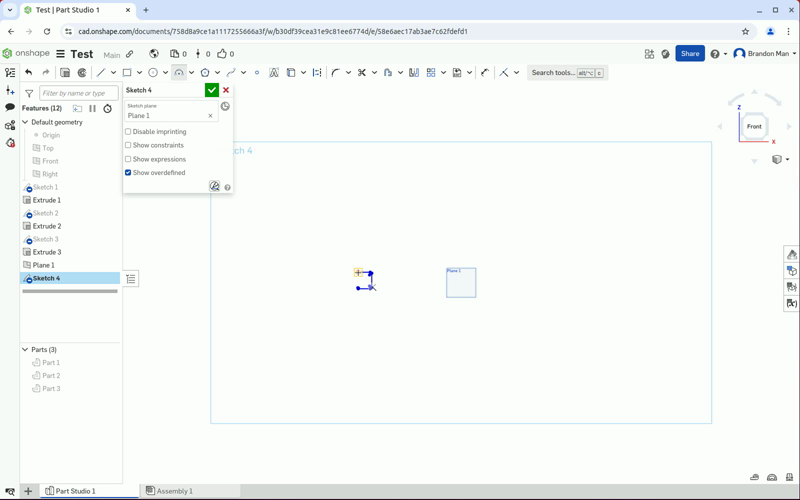
click(358, 272)
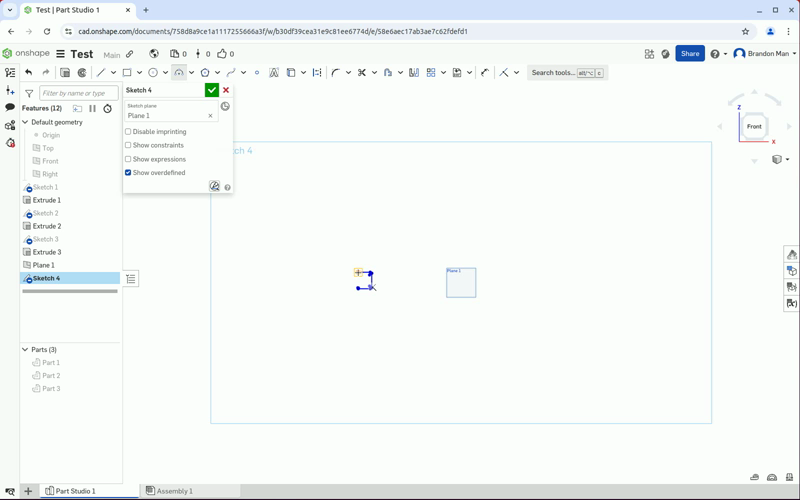
key_down(shift)
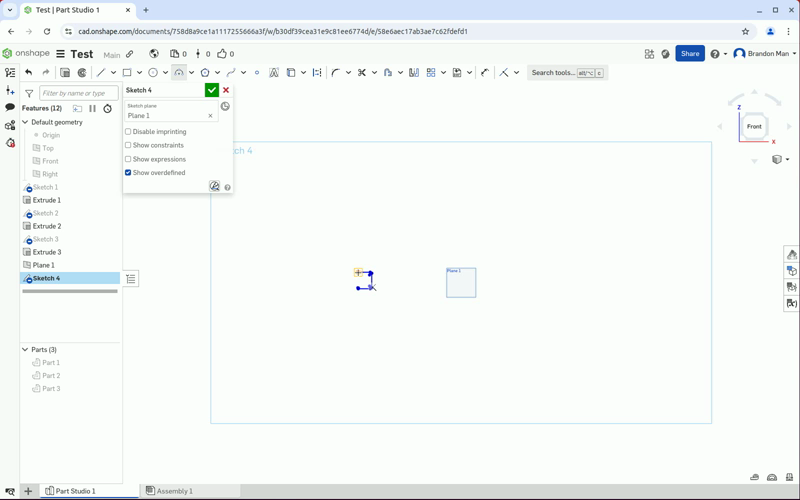
mouse_move(357, 273)
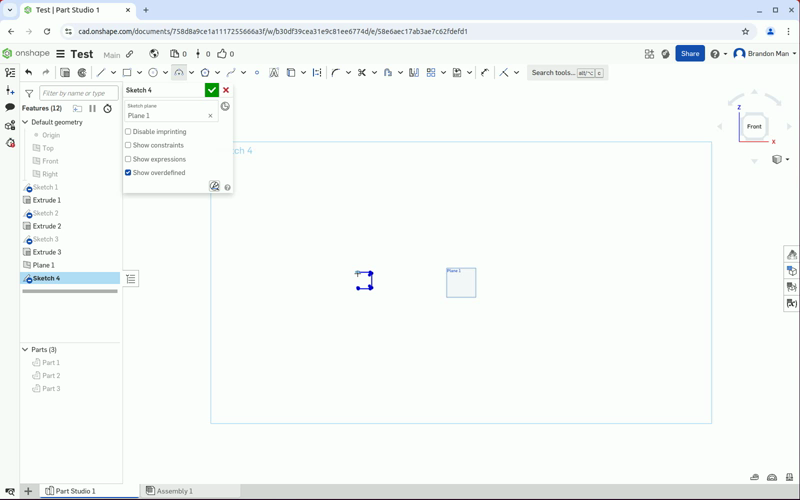
scroll(6)
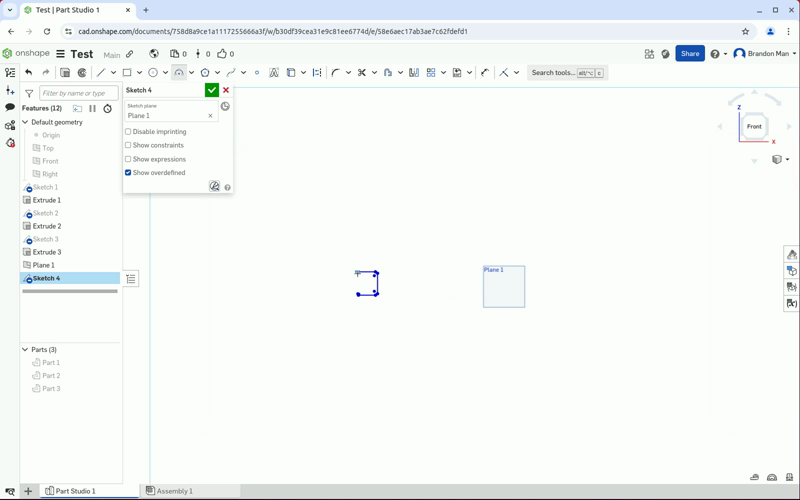
scroll(6)
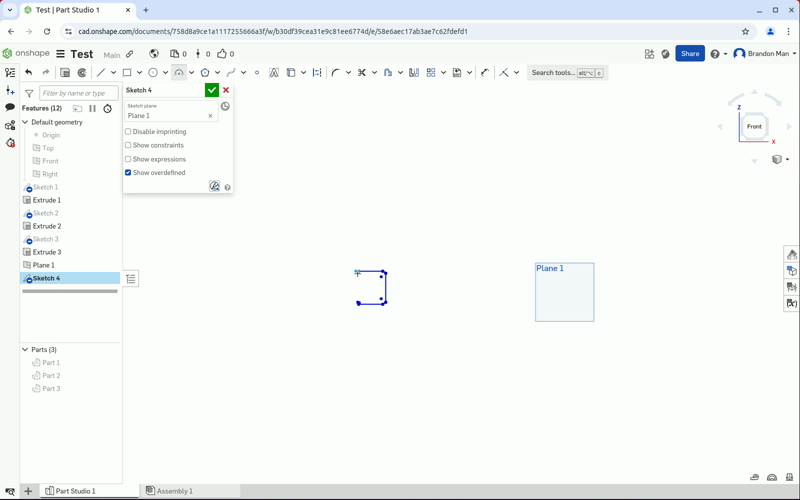
scroll(6)
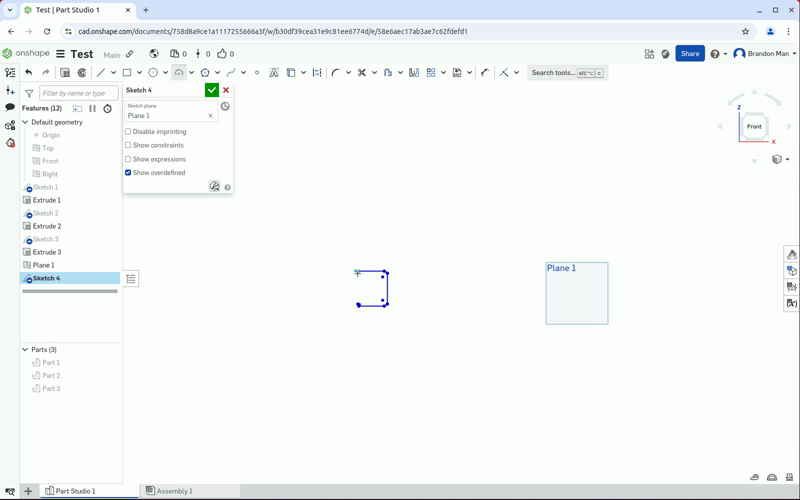
scroll(6)
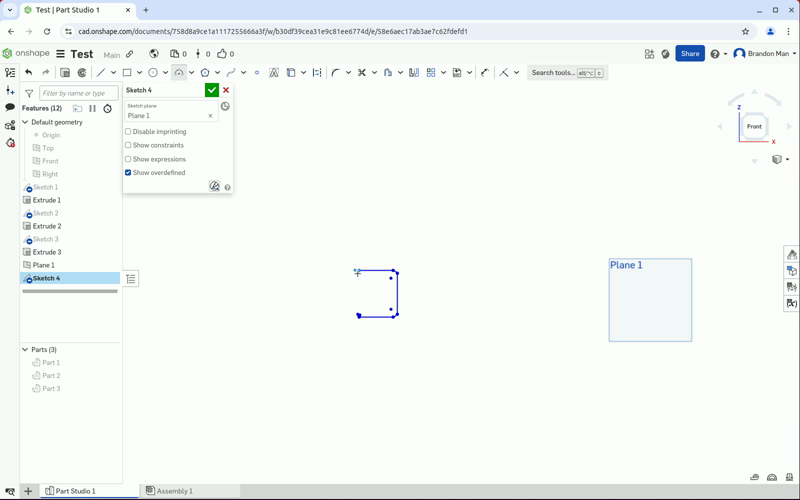
scroll(6)
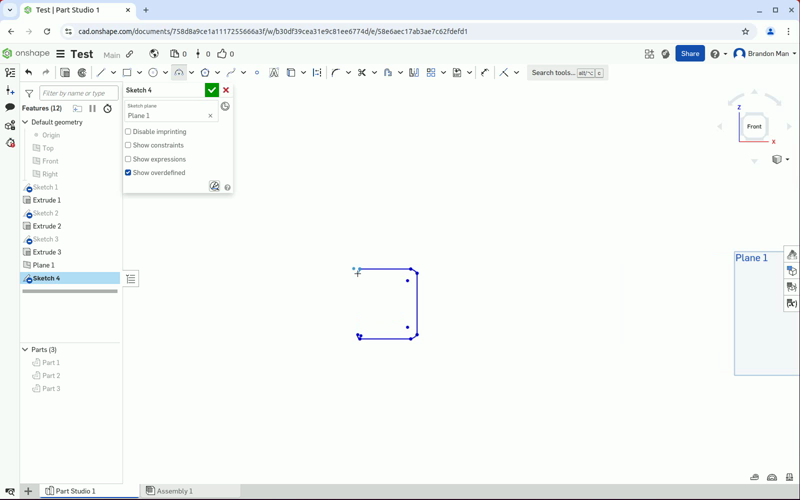
scroll(6)
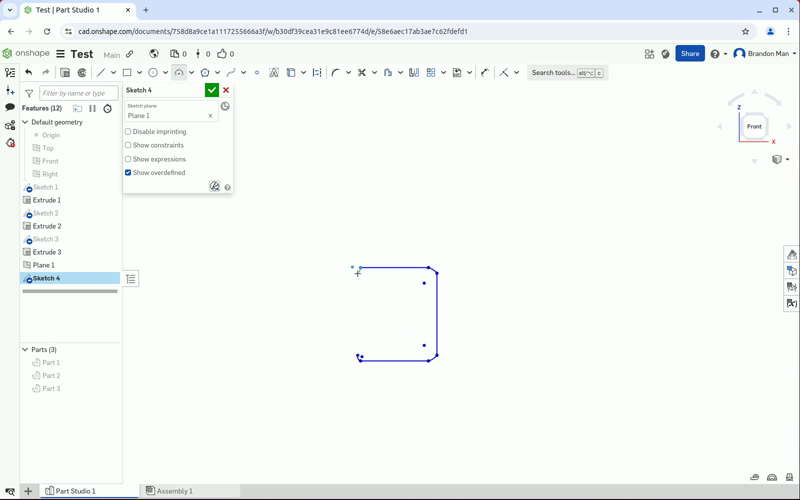
scroll(6)
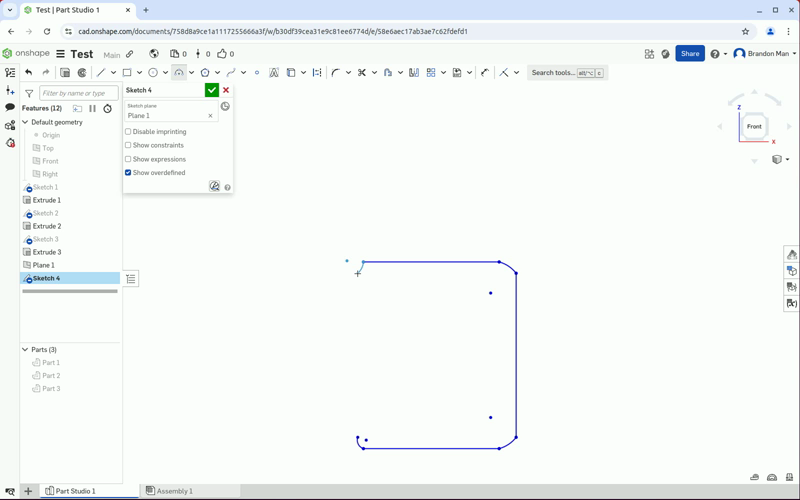
click(357, 273)
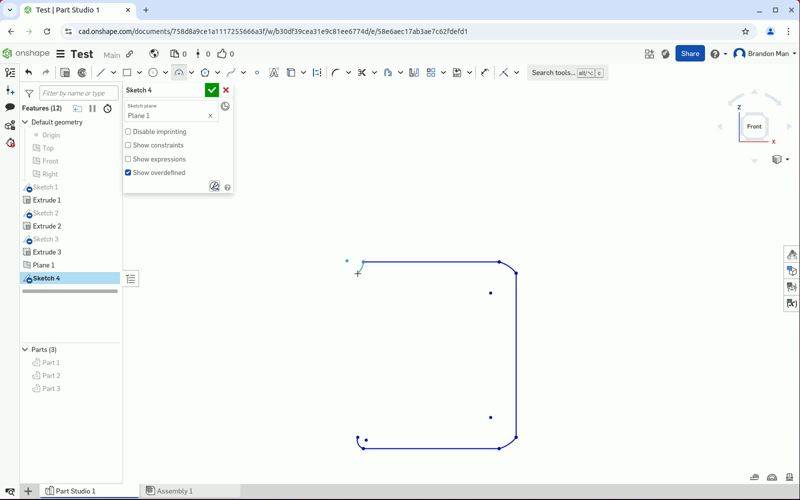
scroll(-6)
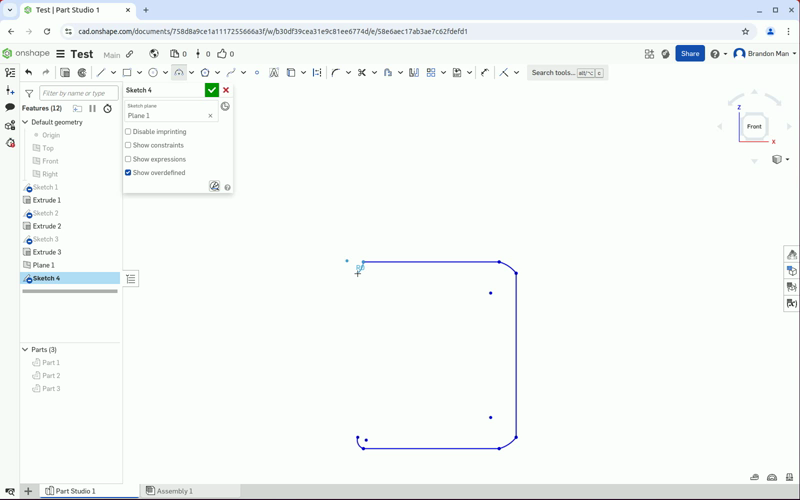
scroll(-6)
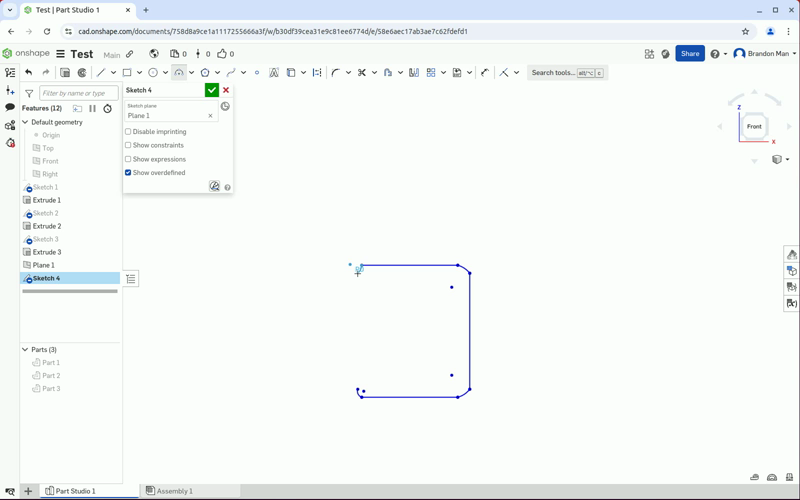
scroll(-6)
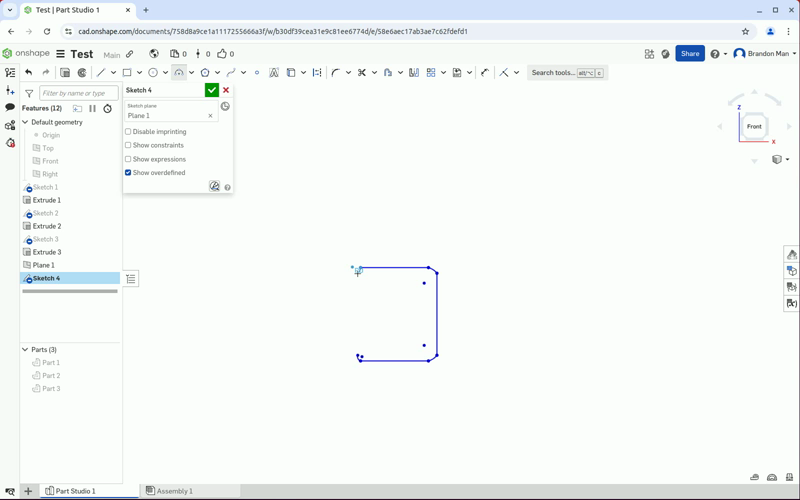
scroll(-6)
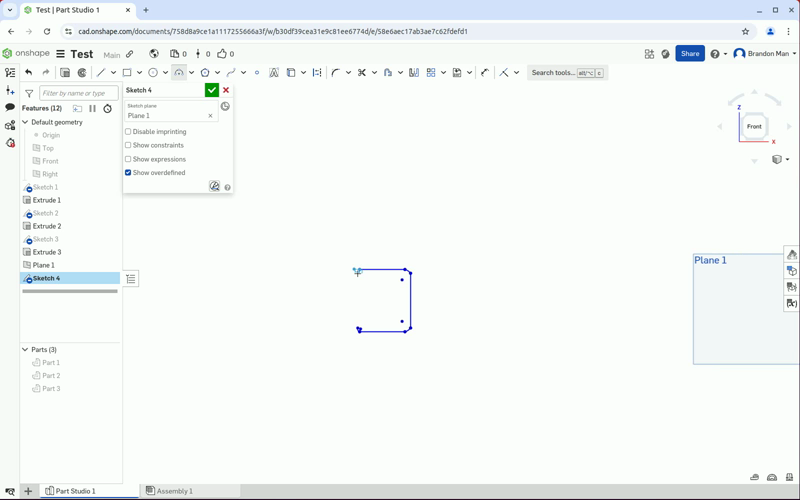
scroll(-6)
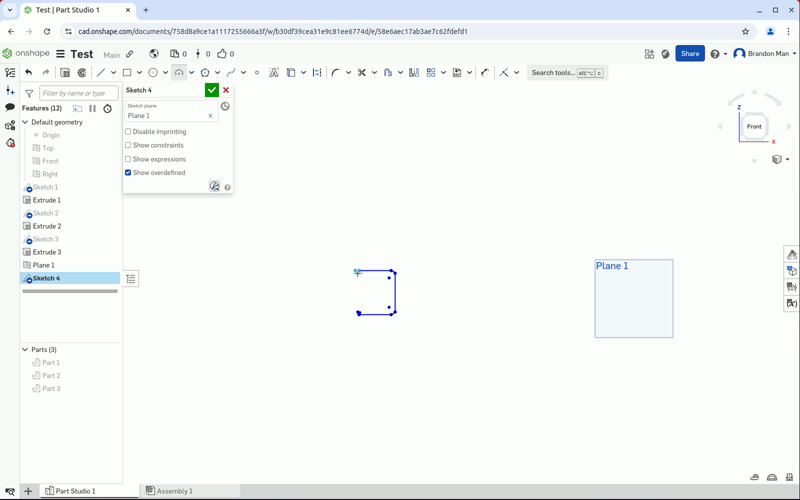
scroll(-6)
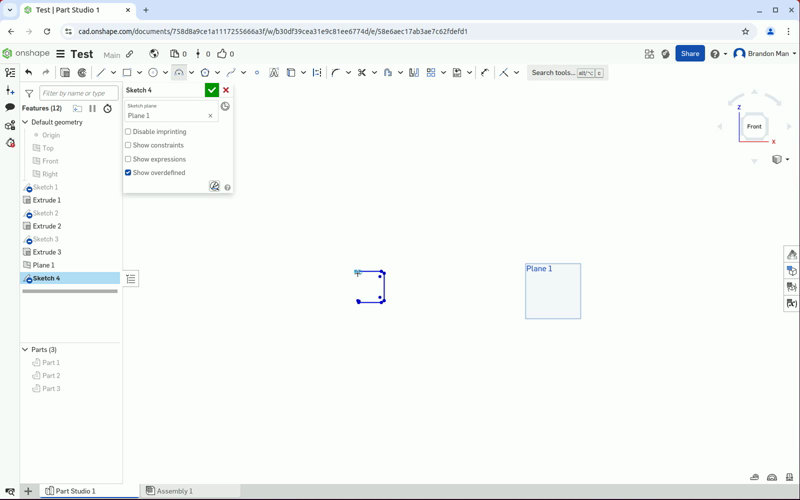
scroll(-6)
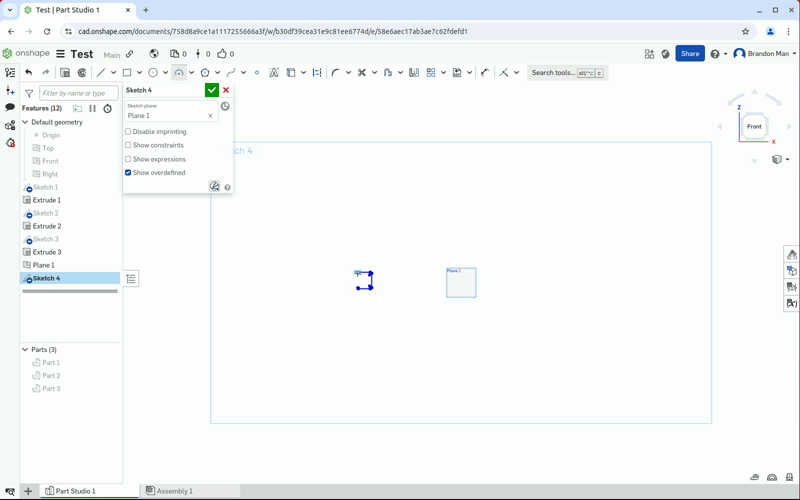
mouse_move(357, 272)
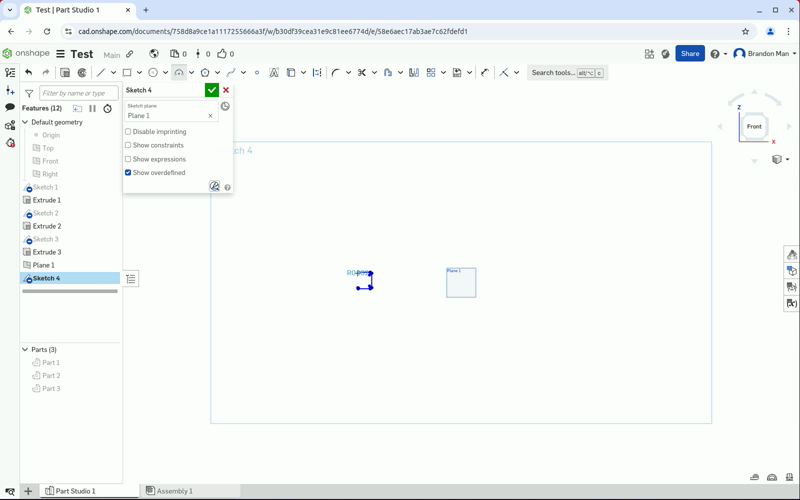
scroll(6)
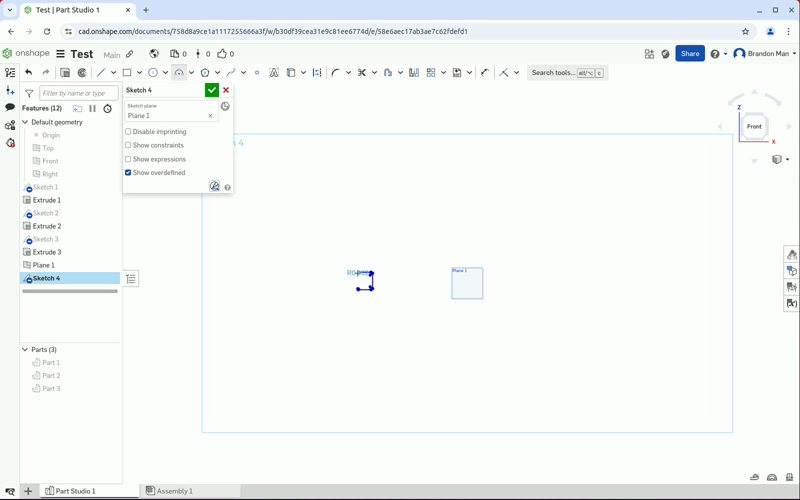
scroll(6)
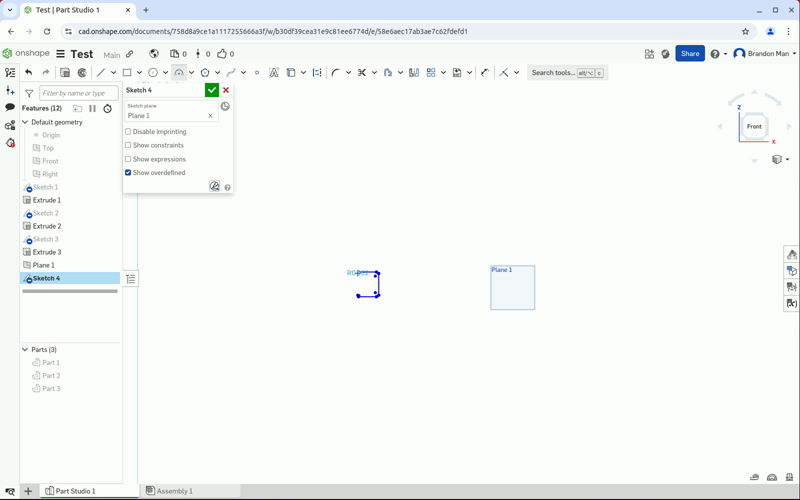
scroll(6)
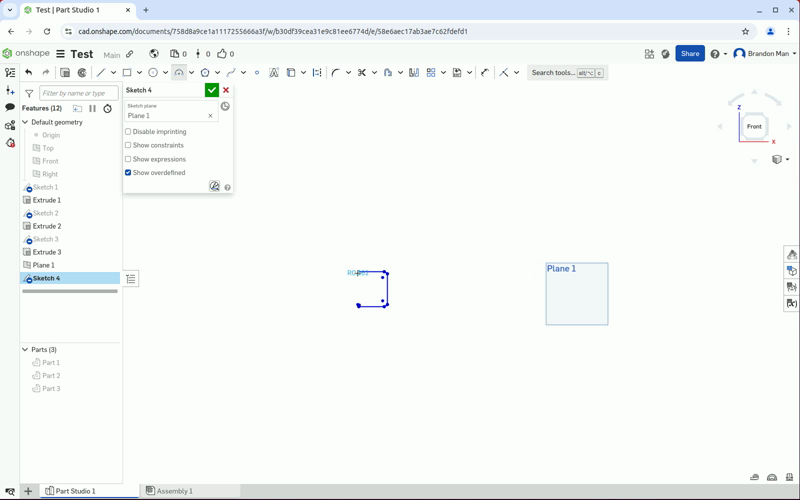
scroll(6)
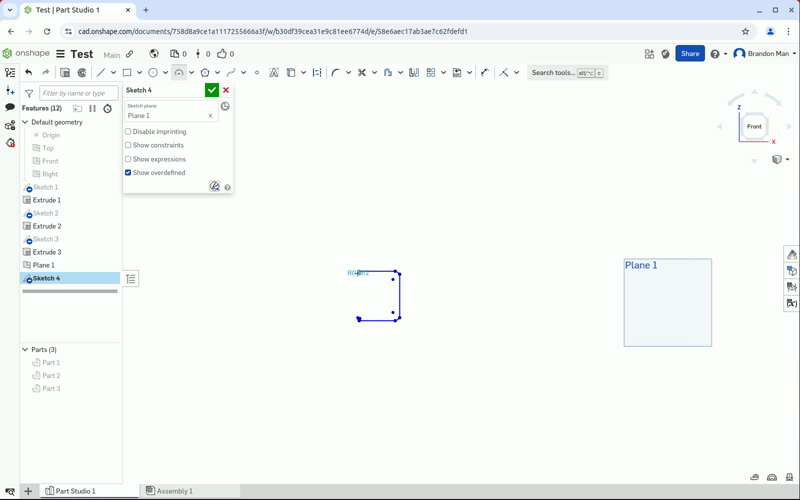
scroll(6)
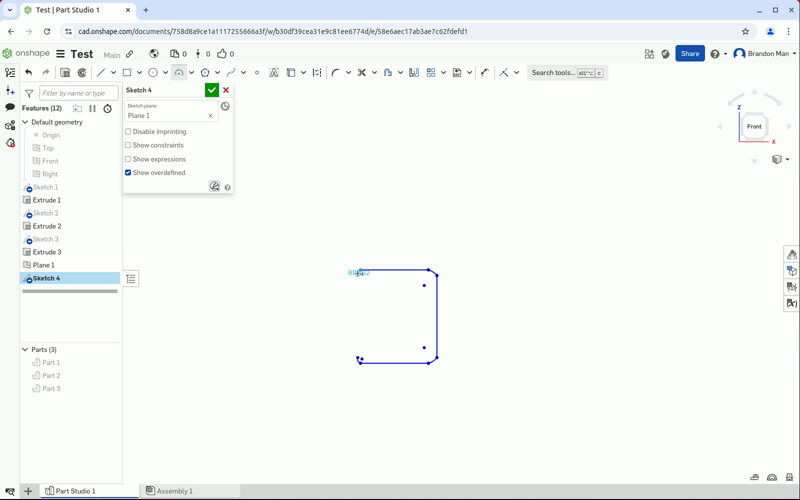
scroll(6)
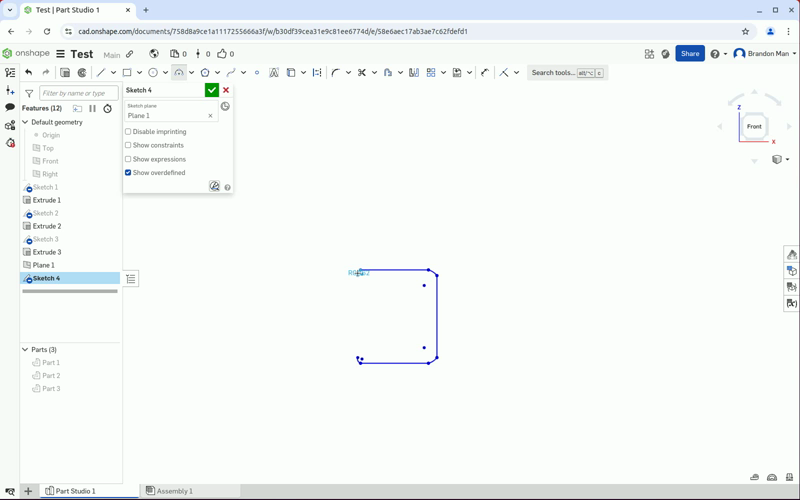
scroll(6)
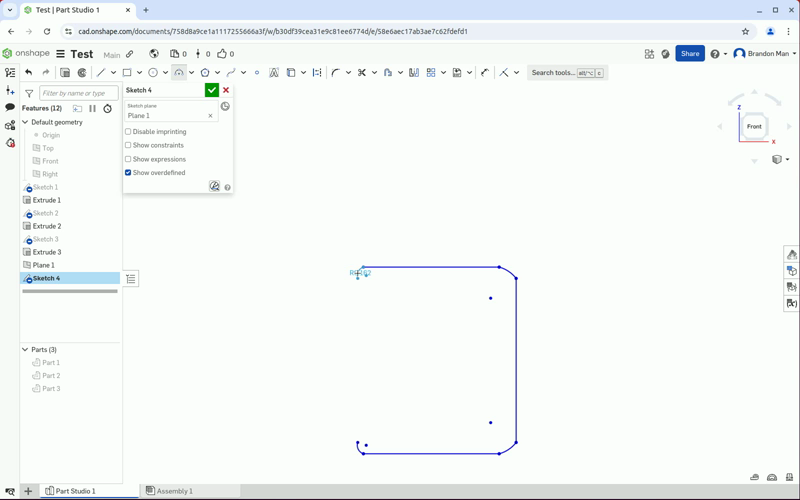
click(357, 272)
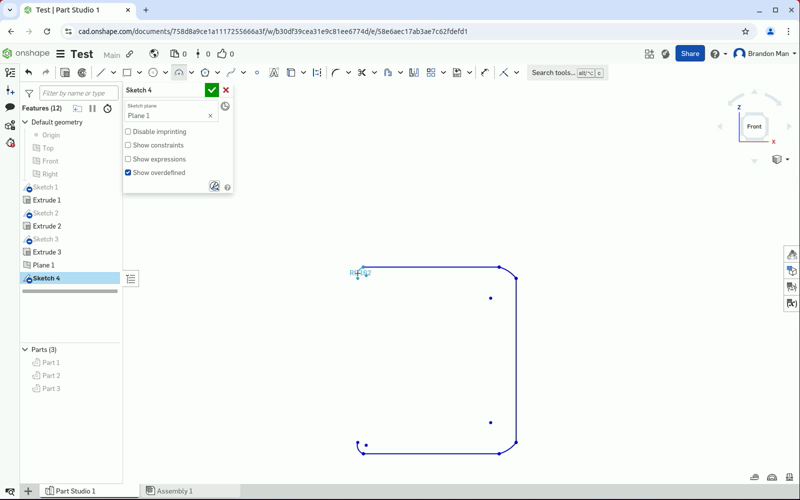
scroll(-6)
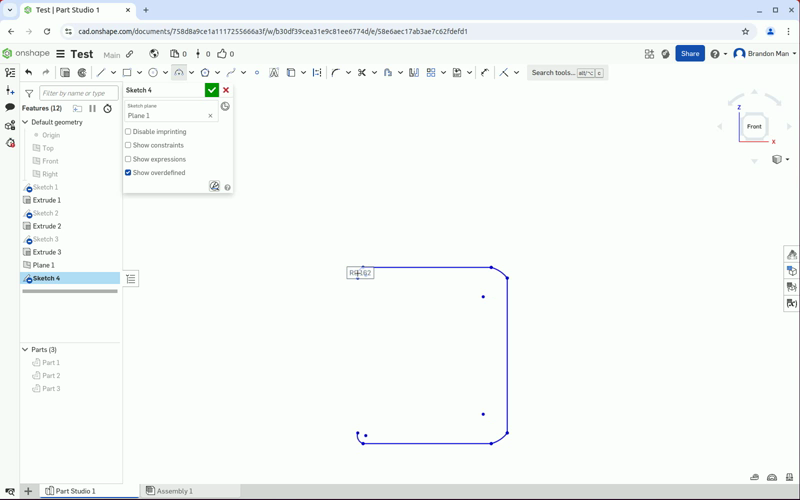
scroll(-6)
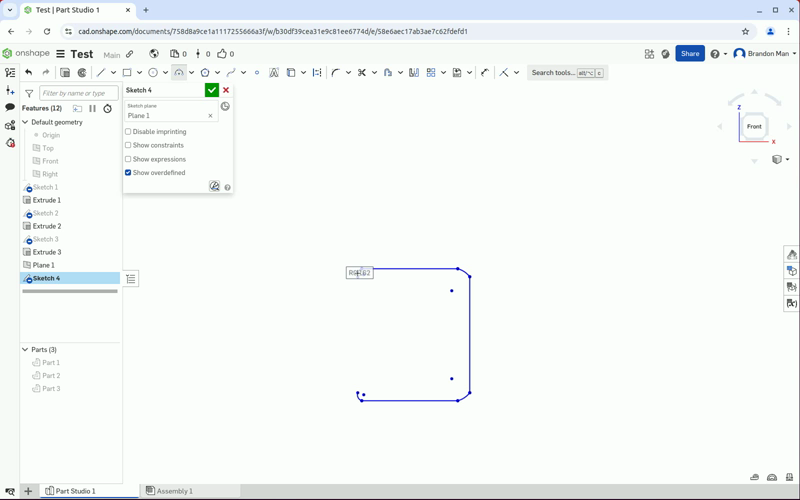
scroll(-6)
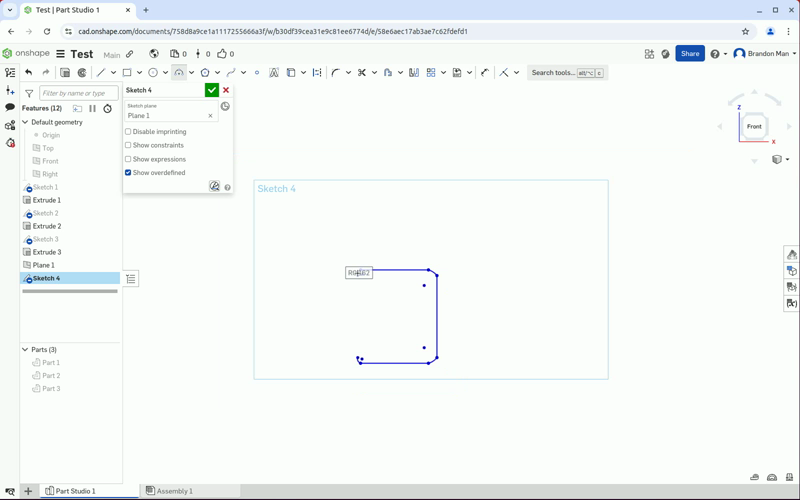
scroll(-6)
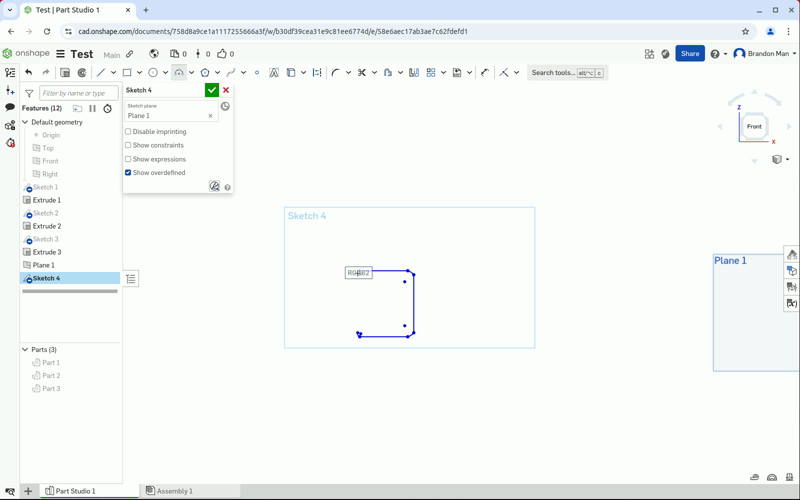
scroll(-6)
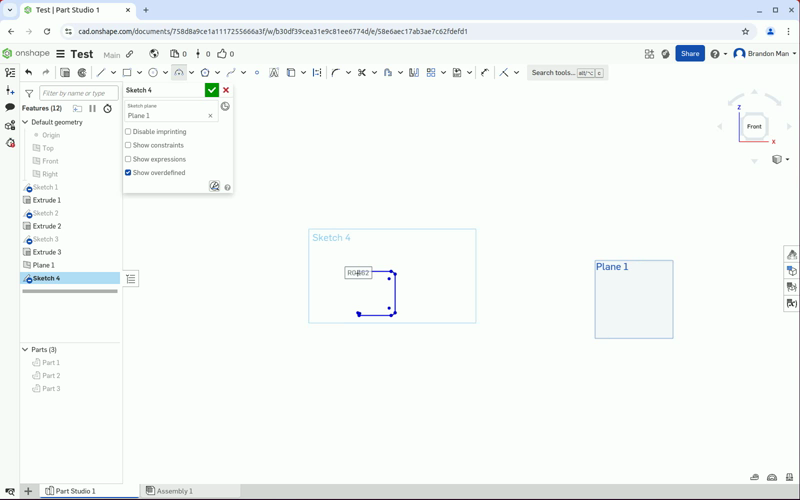
scroll(-6)
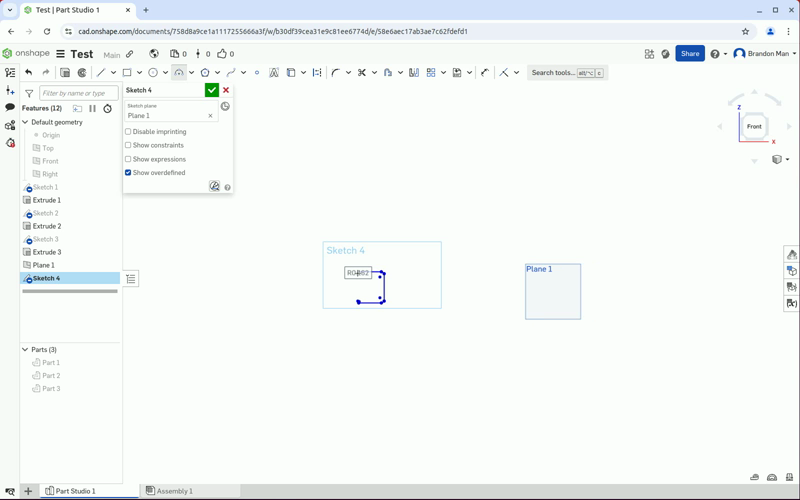
scroll(-6)
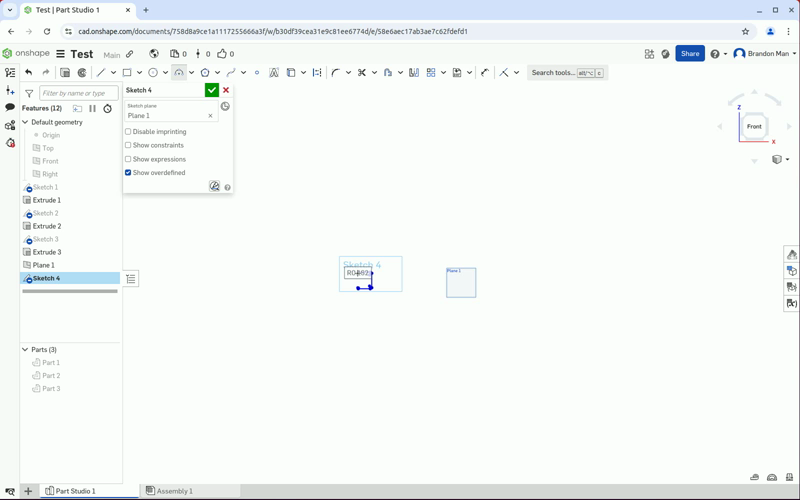
key_up(shift)
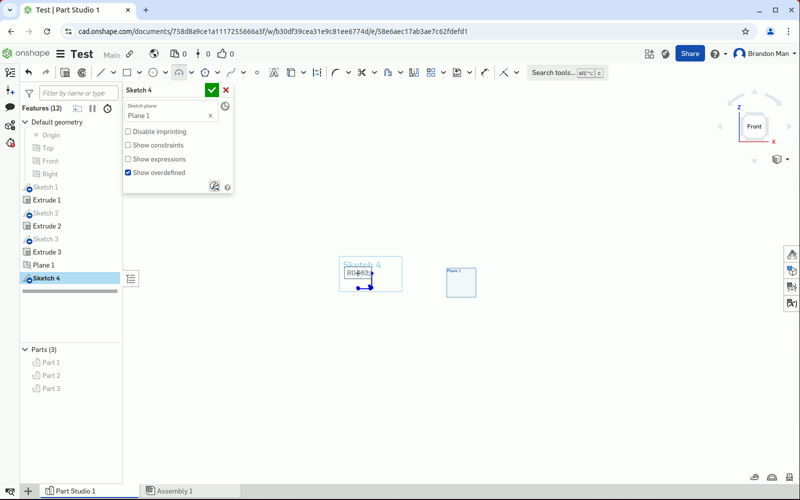
key(esc)
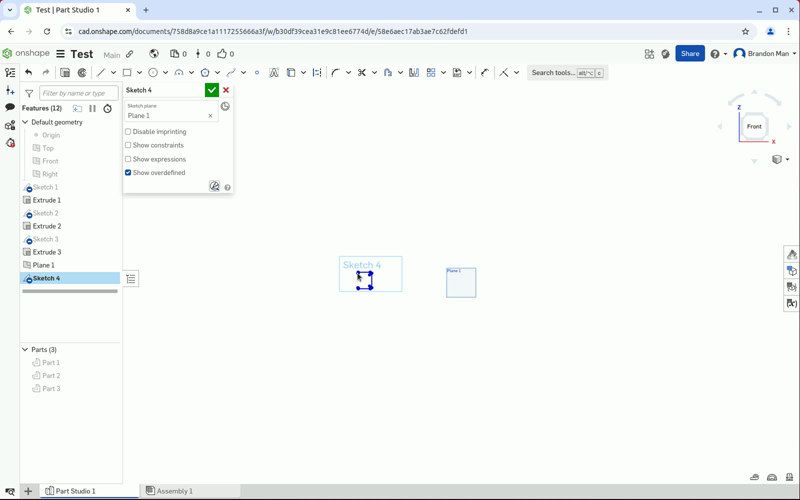
key(l)
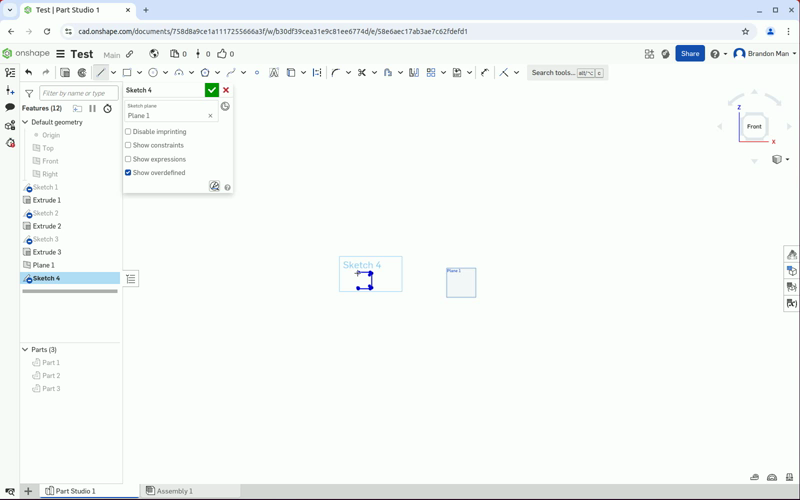
mouse_move(357, 273)
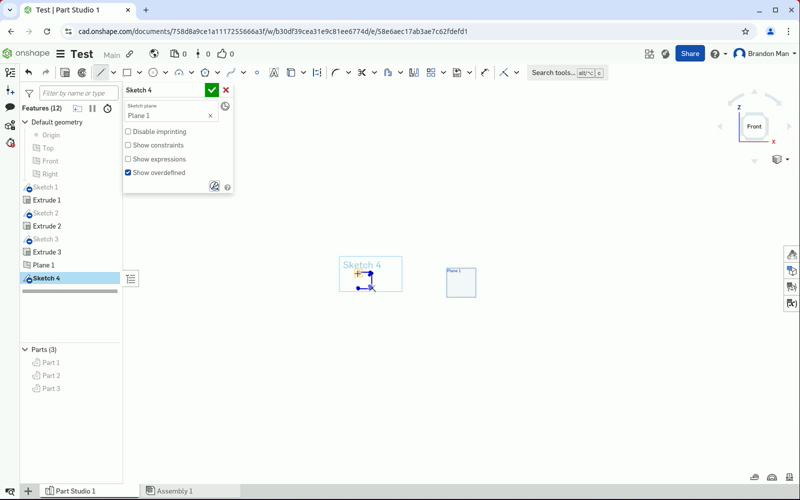
scroll(6)
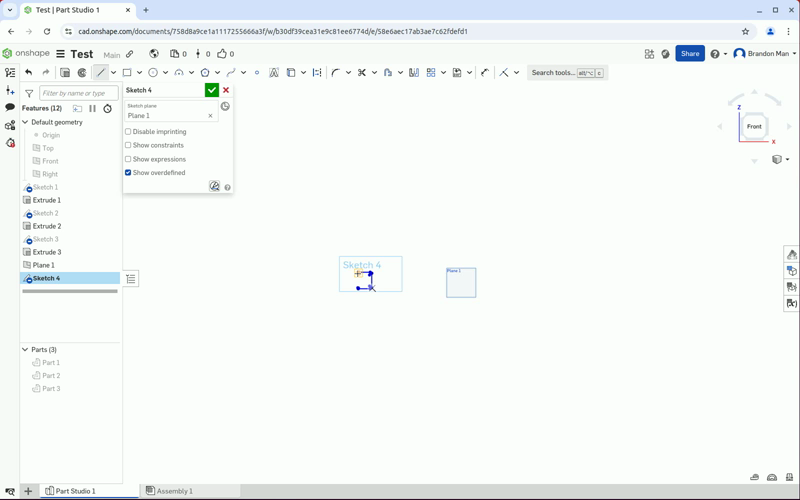
scroll(6)
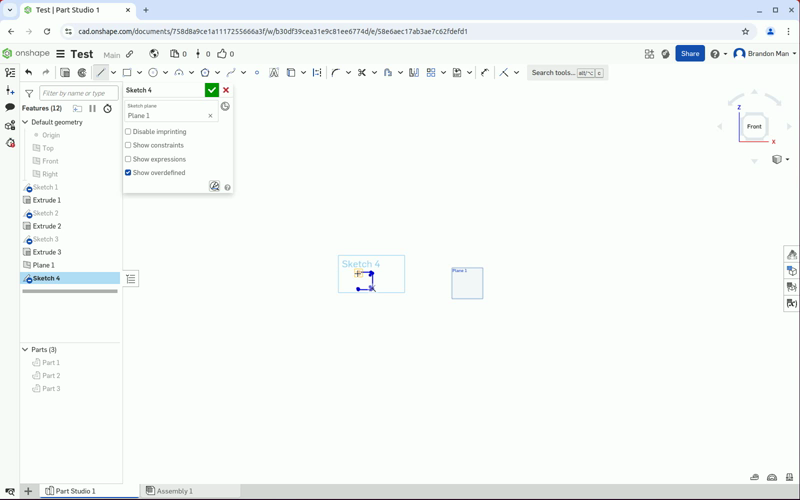
scroll(6)
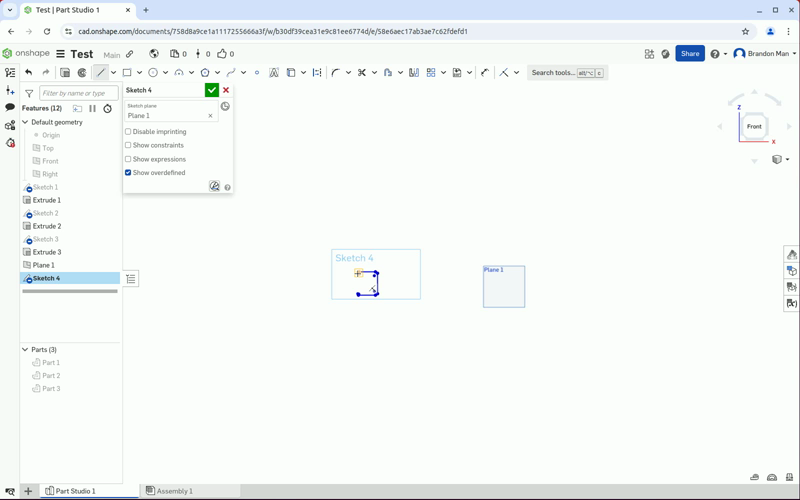
scroll(6)
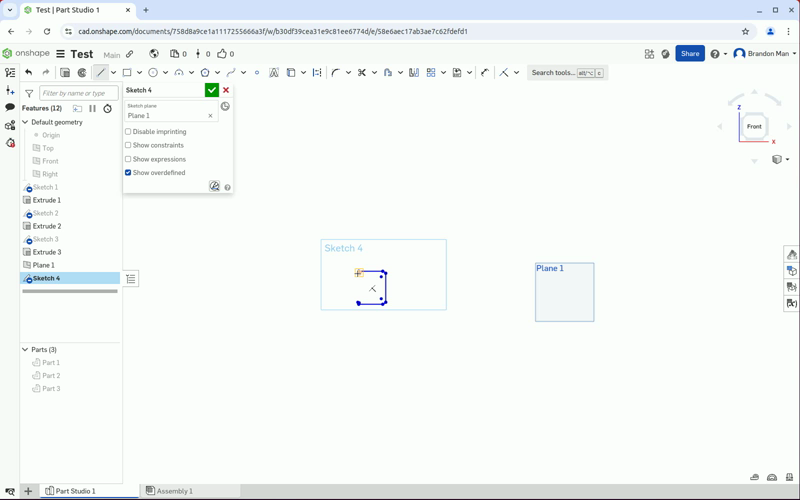
scroll(6)
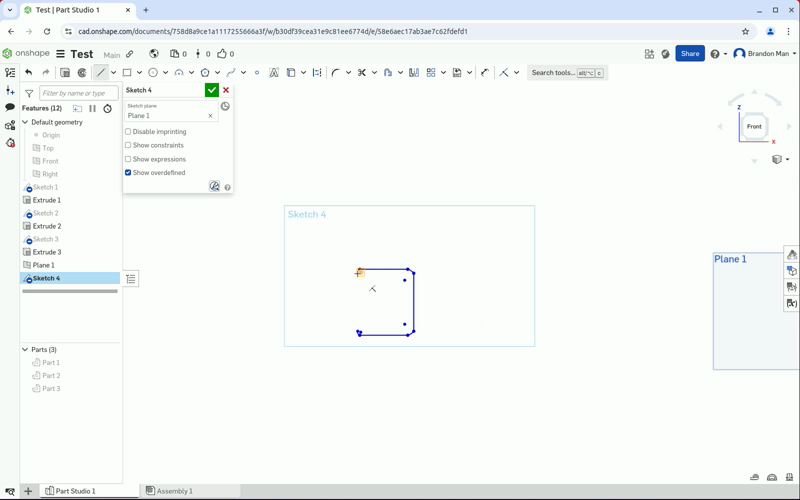
scroll(6)
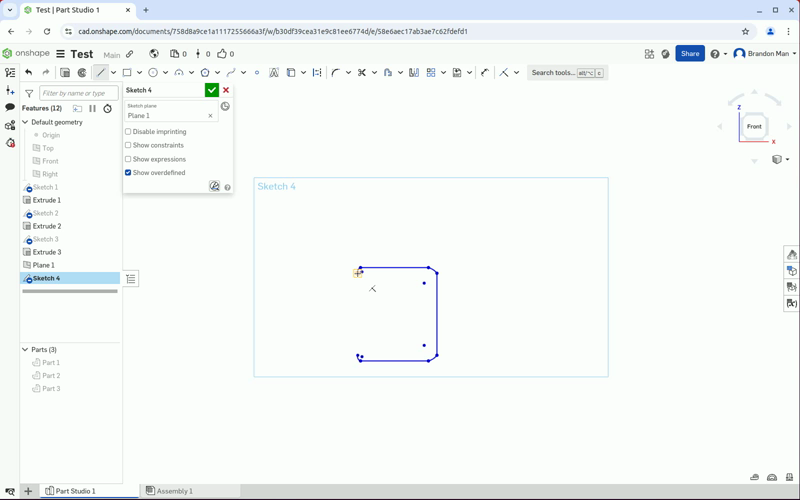
scroll(6)
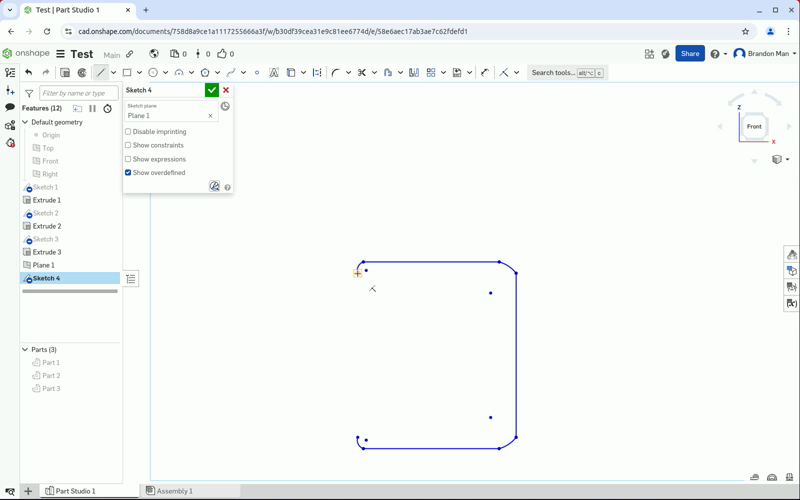
click(357, 273)
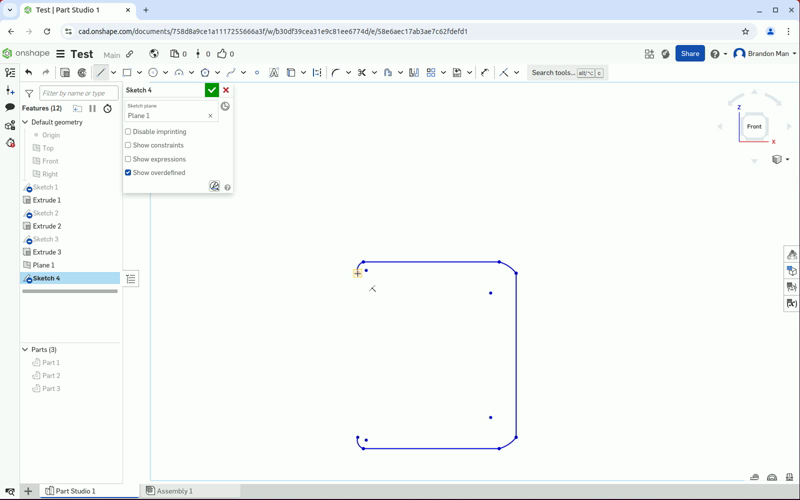
scroll(-6)
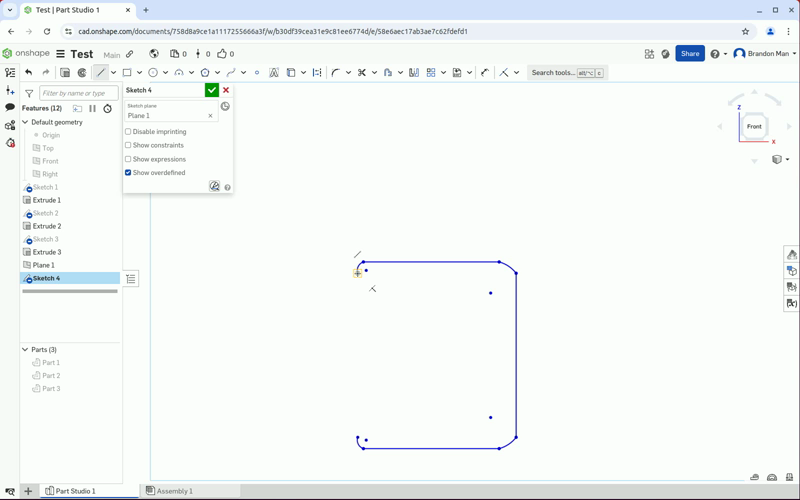
scroll(-6)
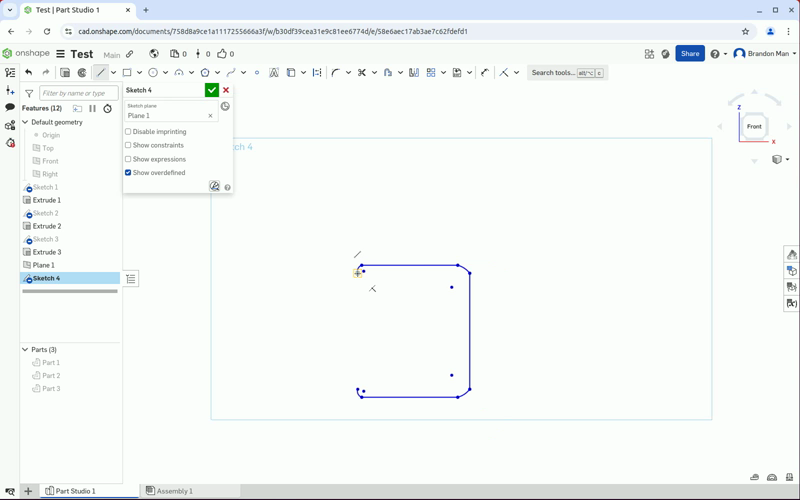
scroll(-6)
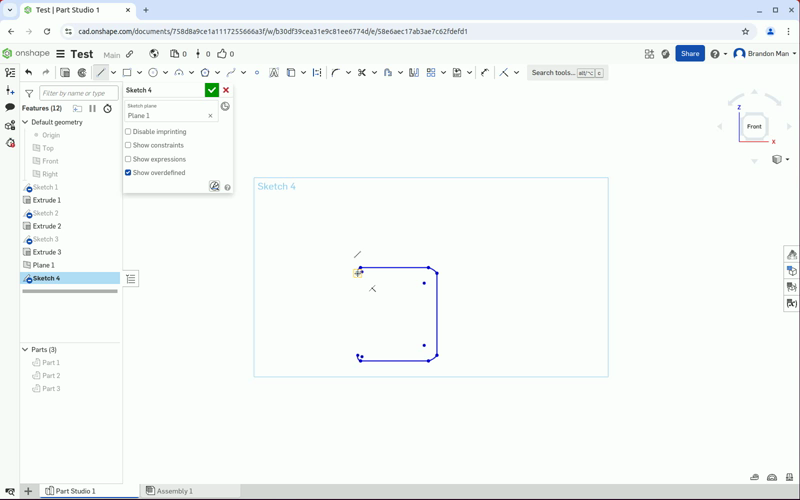
scroll(-6)
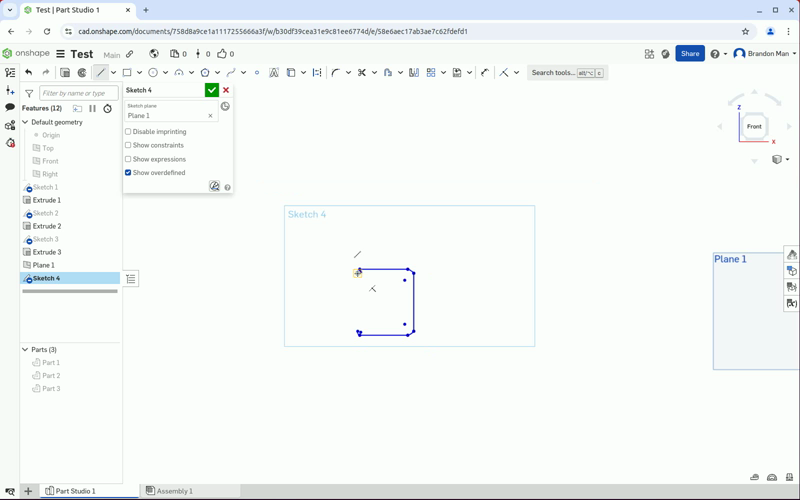
scroll(-6)
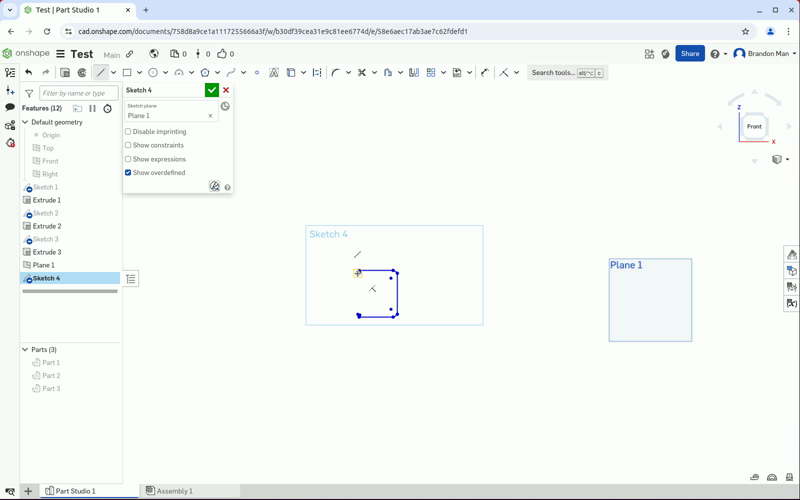
scroll(-6)
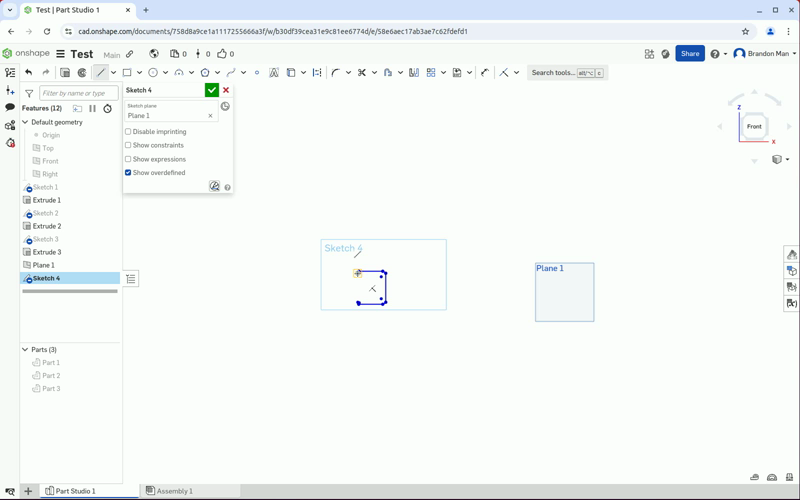
scroll(-6)
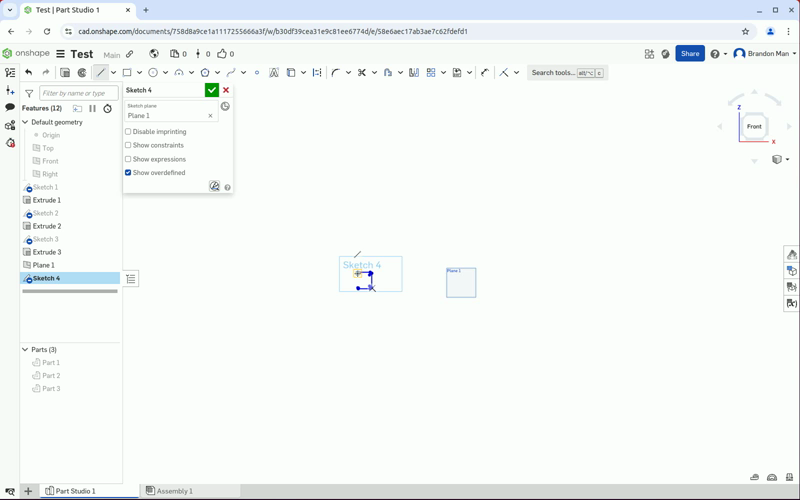
mouse_move(387, 273)
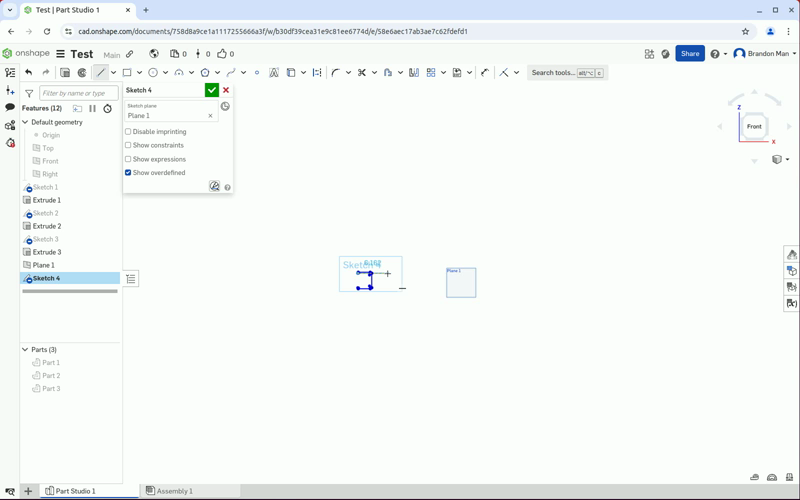
key_down(shift)
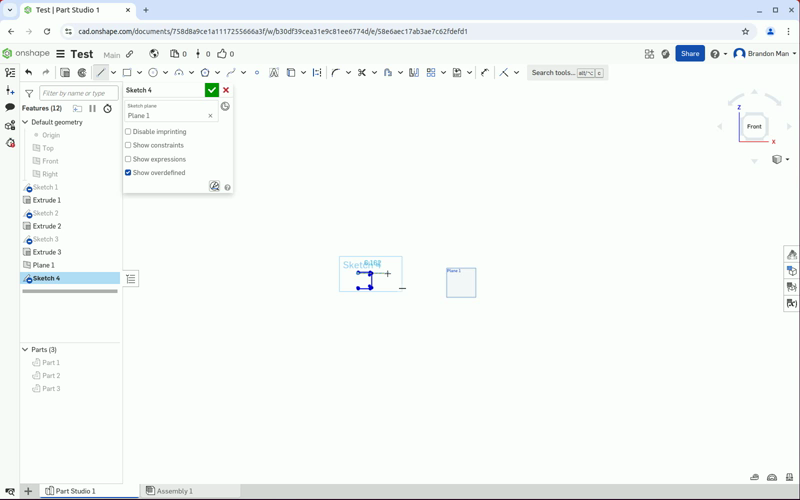
mouse_move(357, 287)
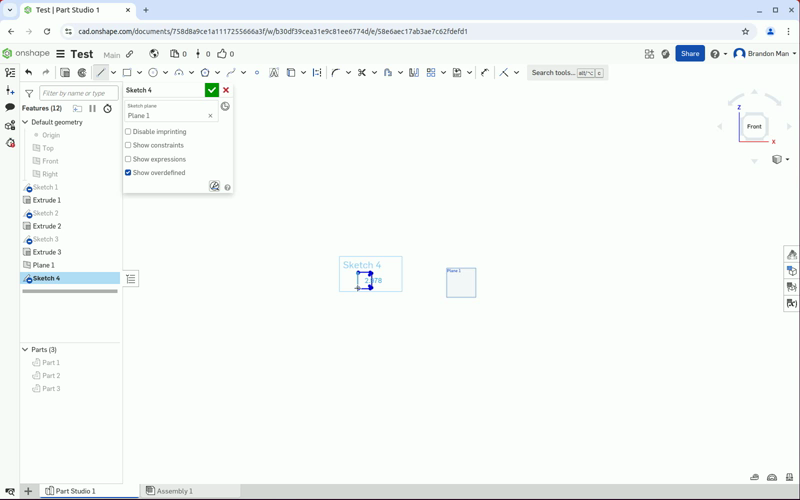
scroll(6)
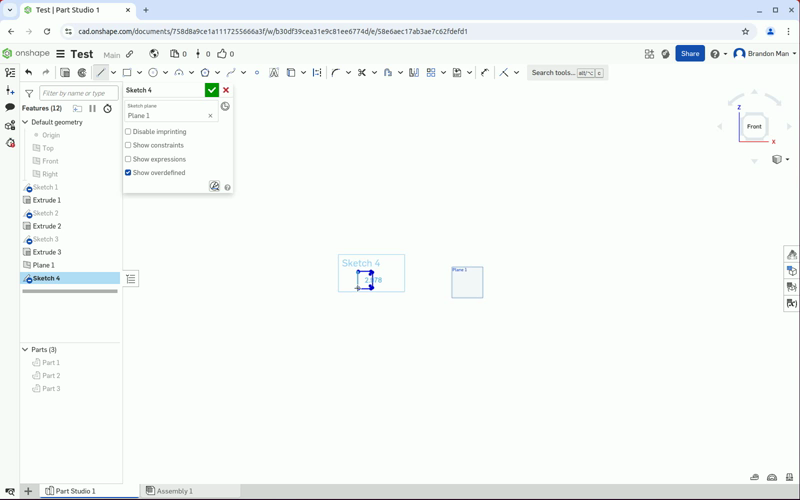
scroll(6)
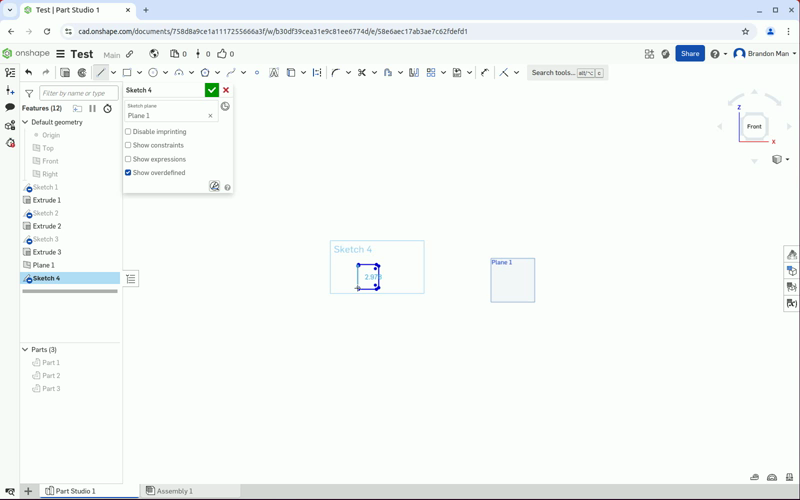
scroll(6)
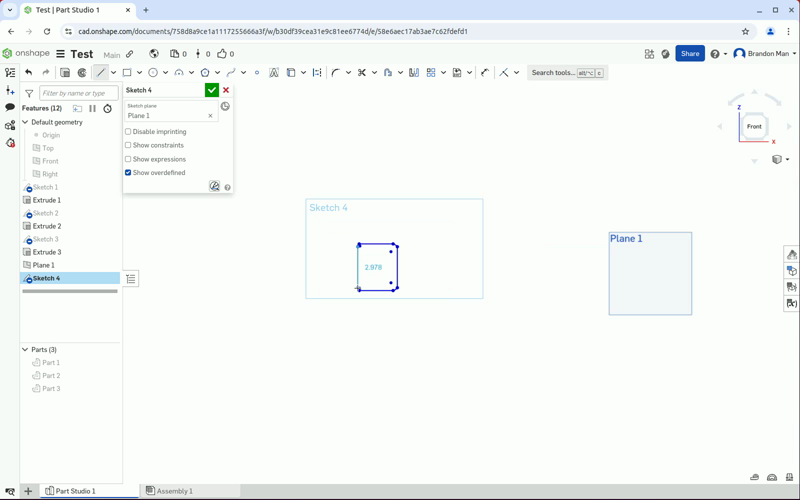
scroll(6)
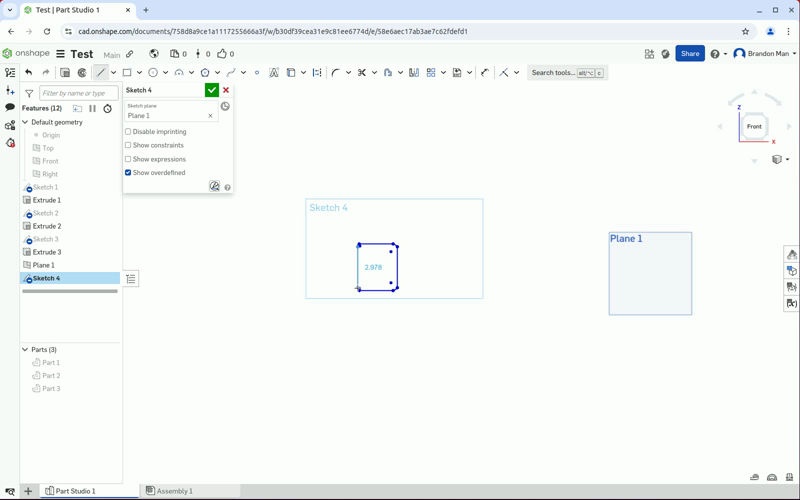
scroll(6)
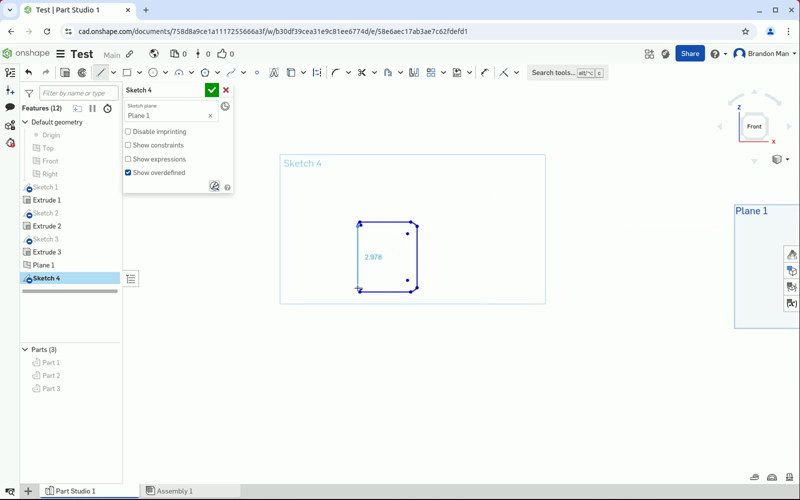
scroll(6)
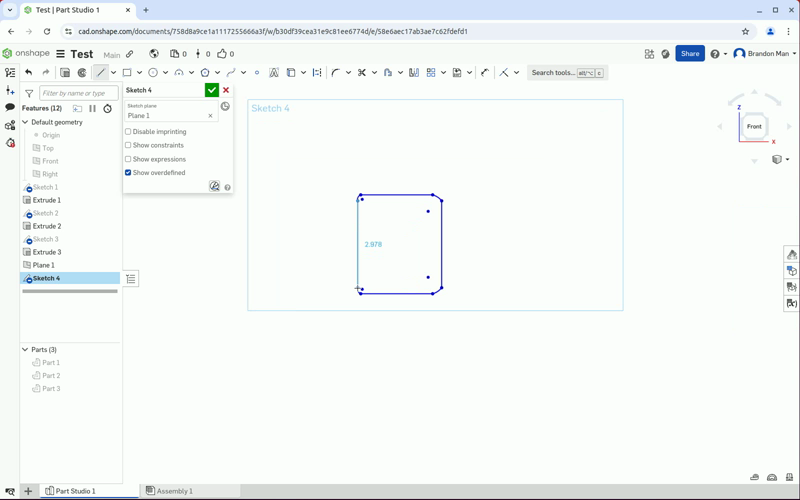
scroll(6)
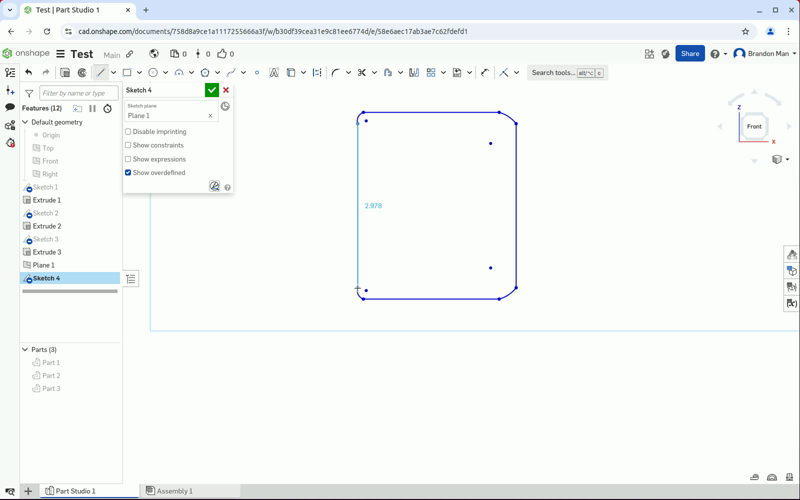
key_up(shift)
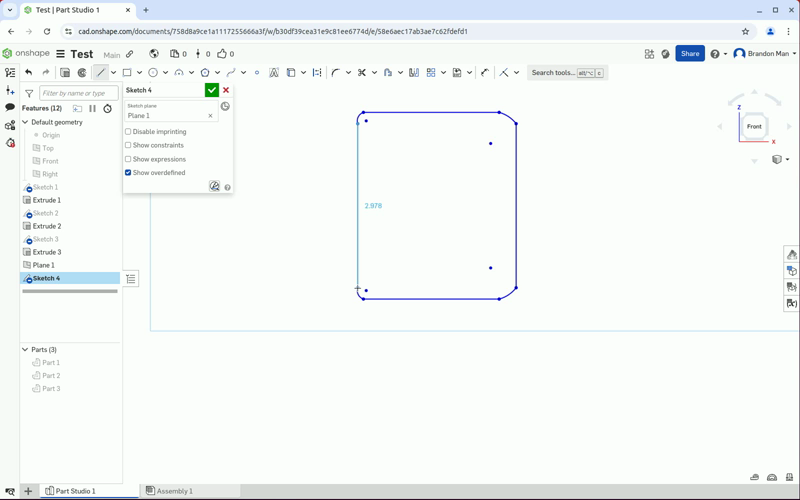
click(357, 287)
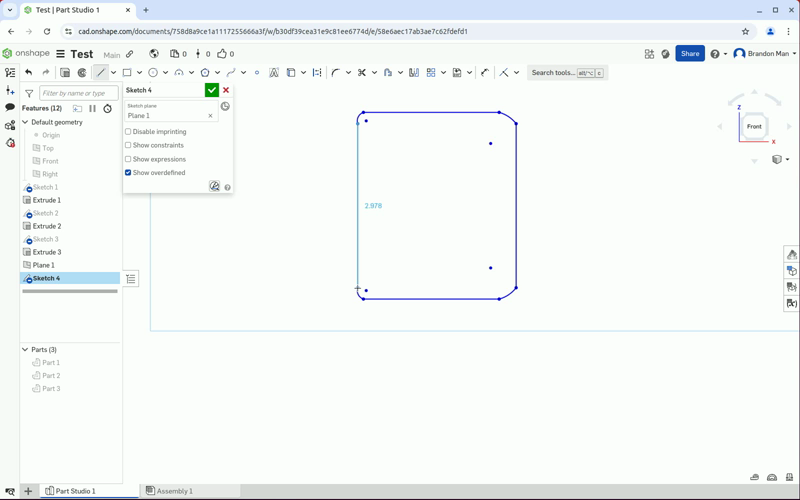
scroll(-6)
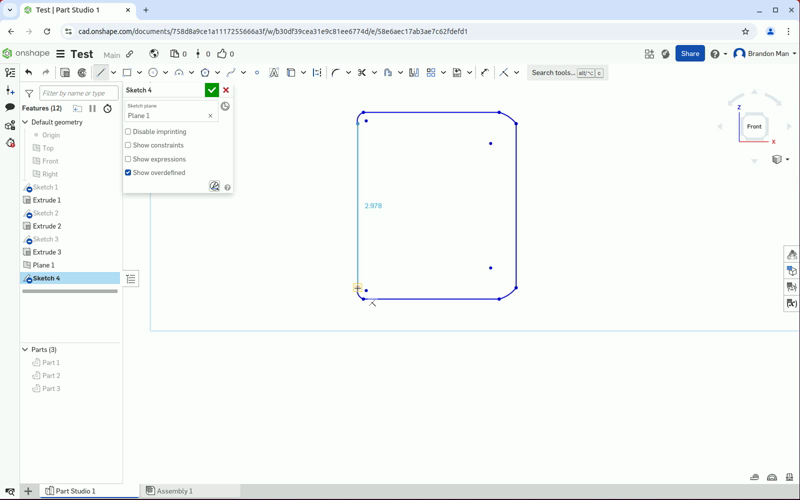
scroll(-6)
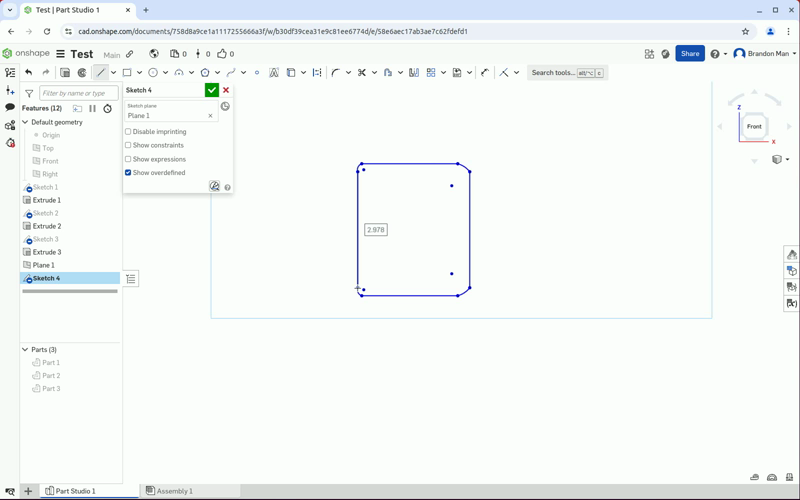
scroll(-6)
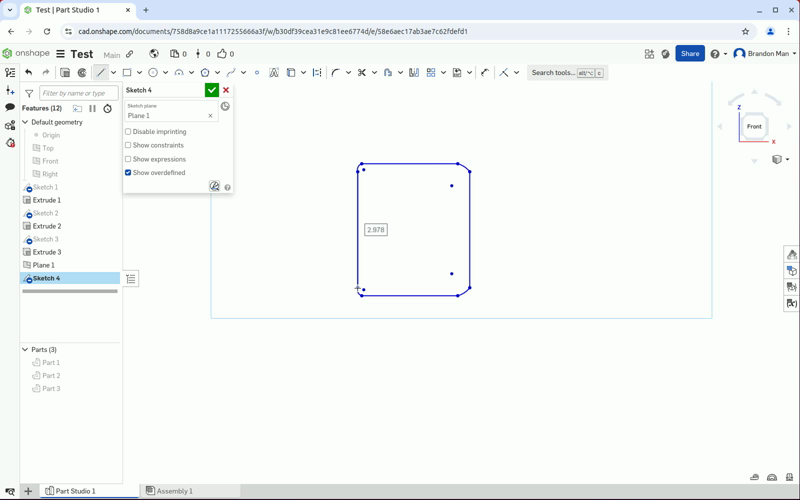
scroll(-6)
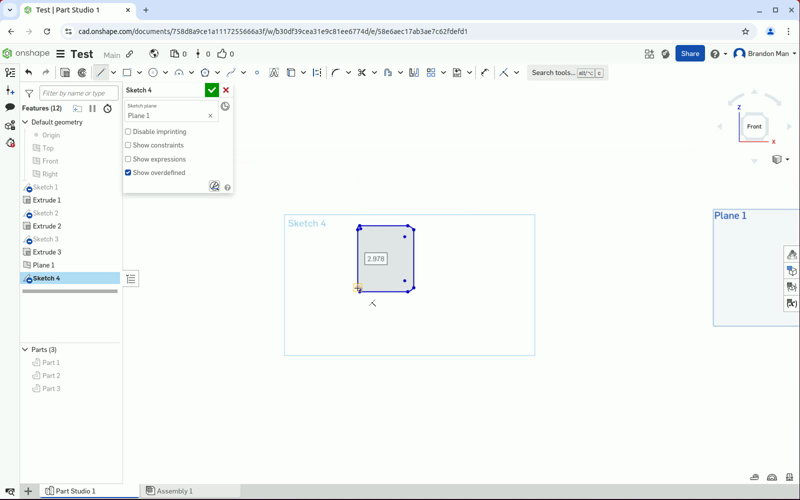
scroll(-6)
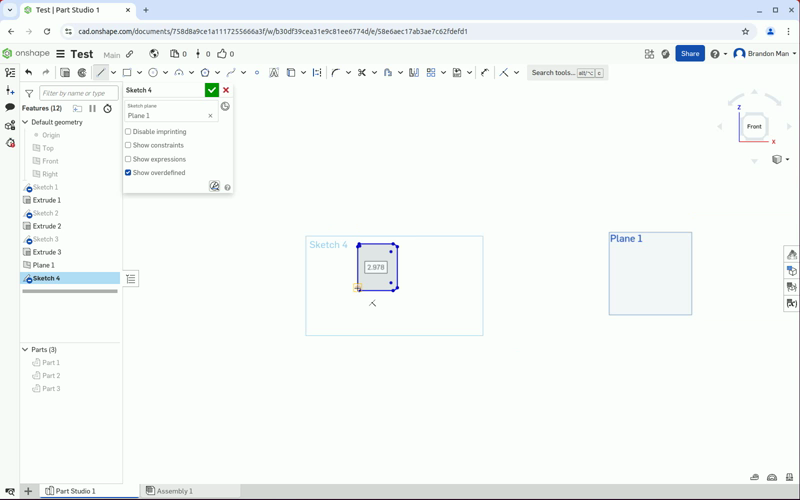
scroll(-6)
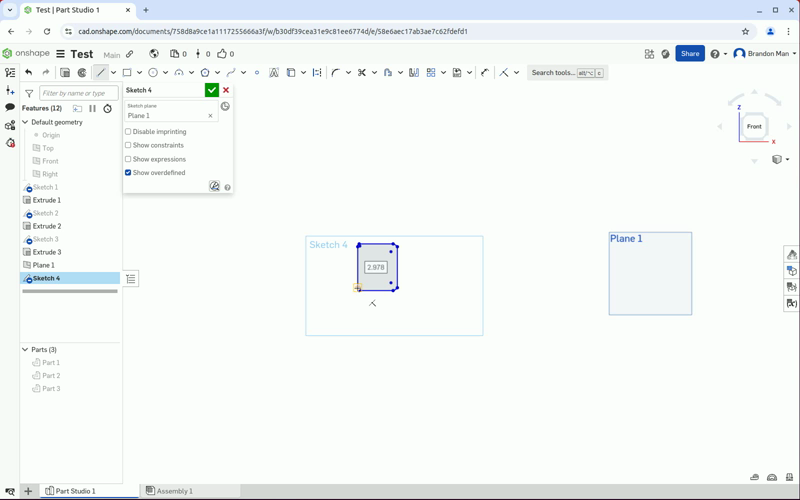
scroll(-6)
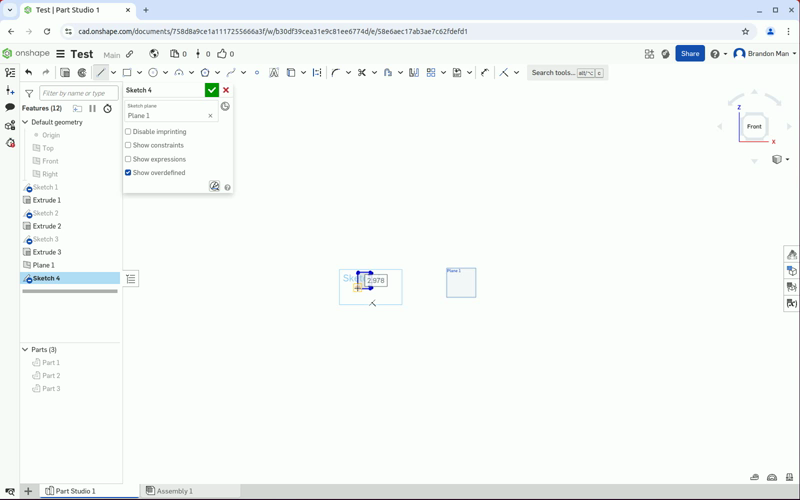
key(esc)
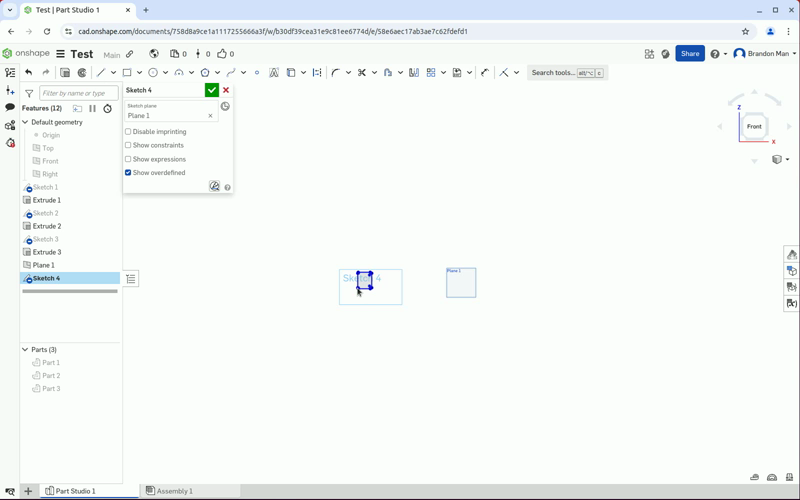
mouse_move(364, 286)
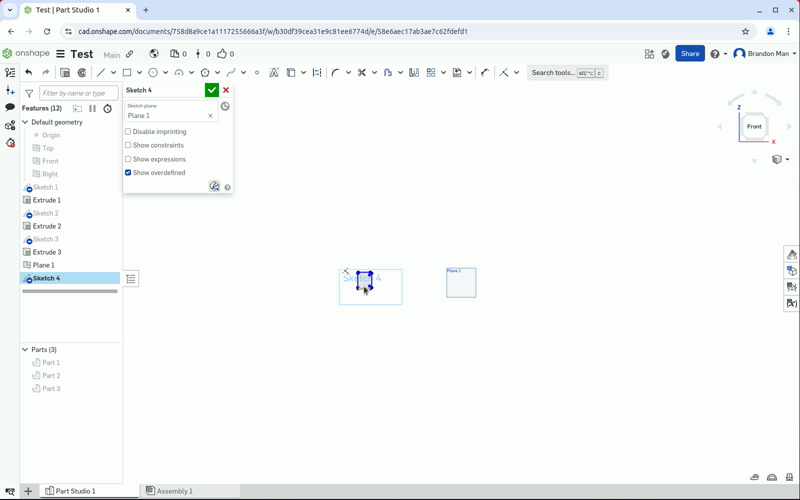
scroll(6)
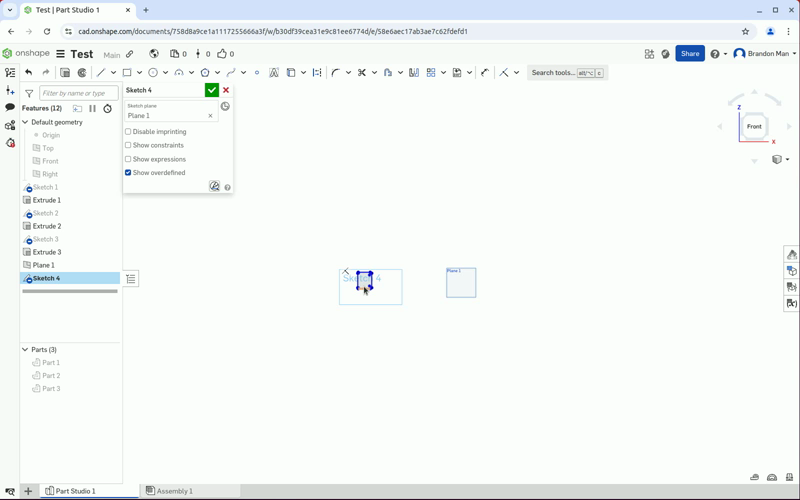
scroll(6)
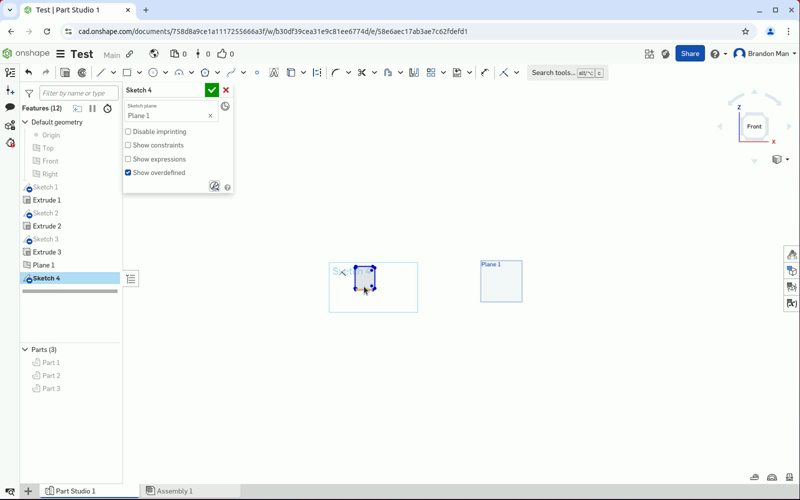
scroll(6)
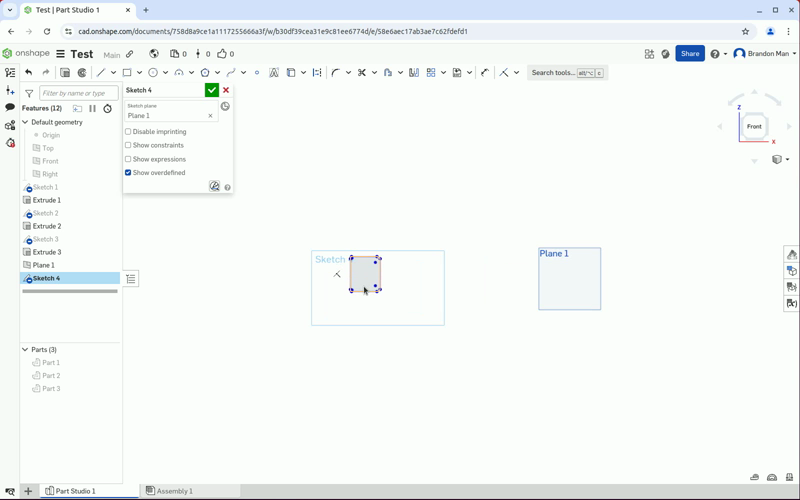
scroll(6)
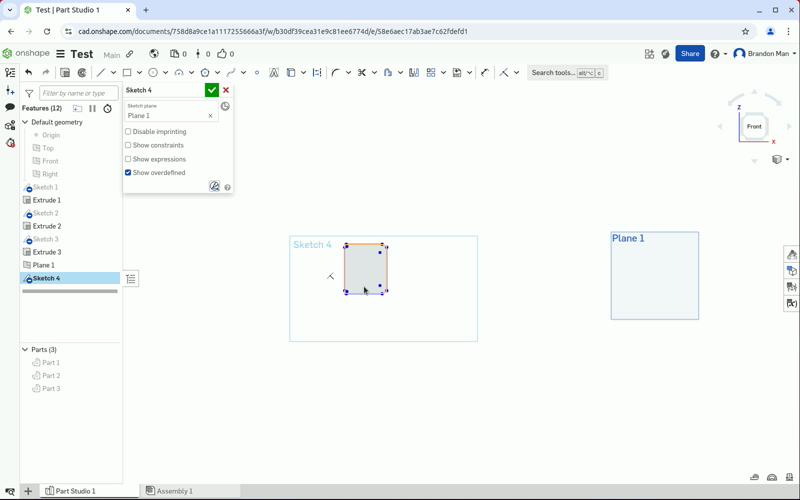
scroll(6)
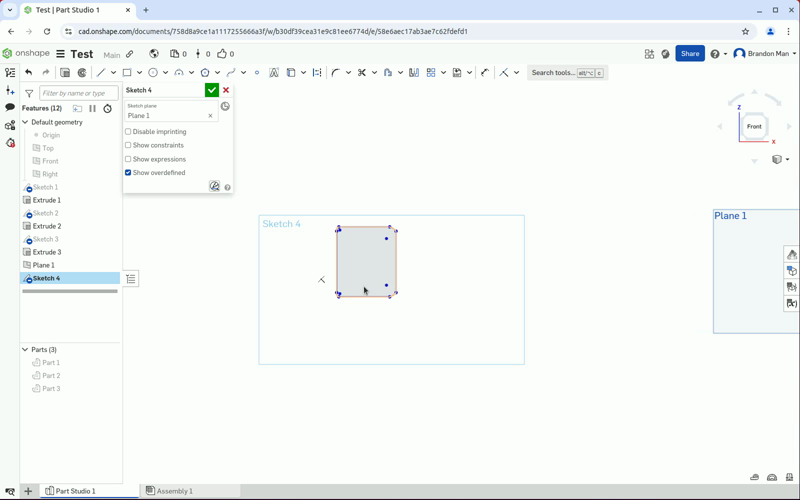
scroll(6)
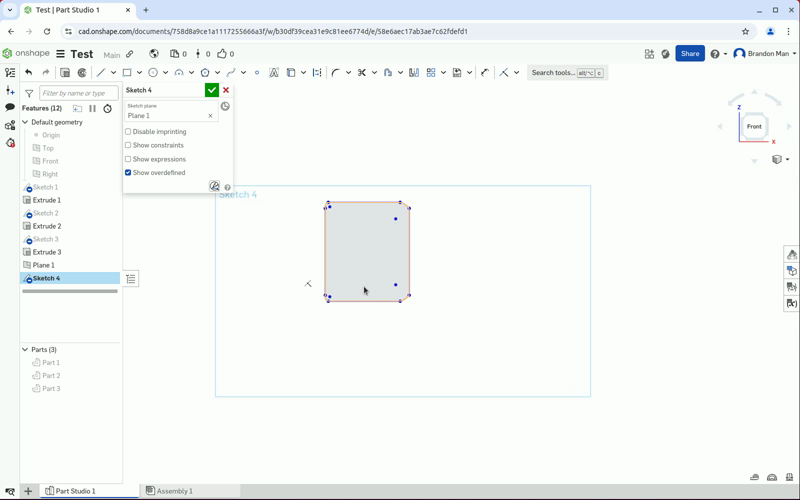
scroll(6)
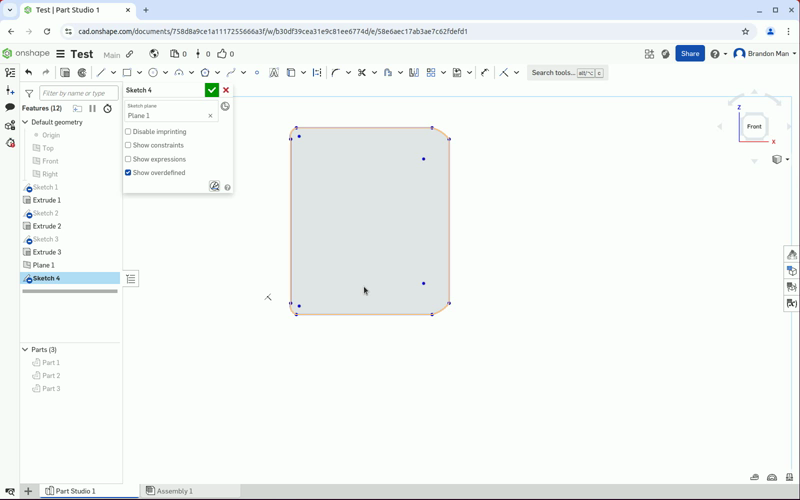
click(364, 286)
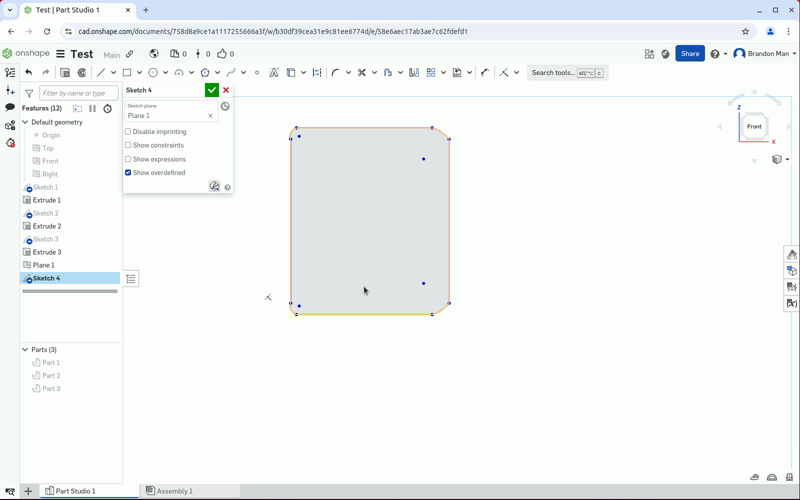
scroll(-6)
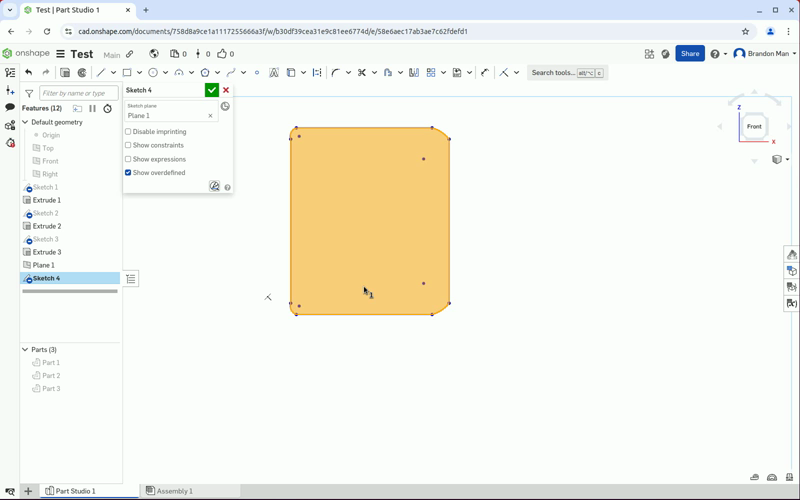
scroll(-6)
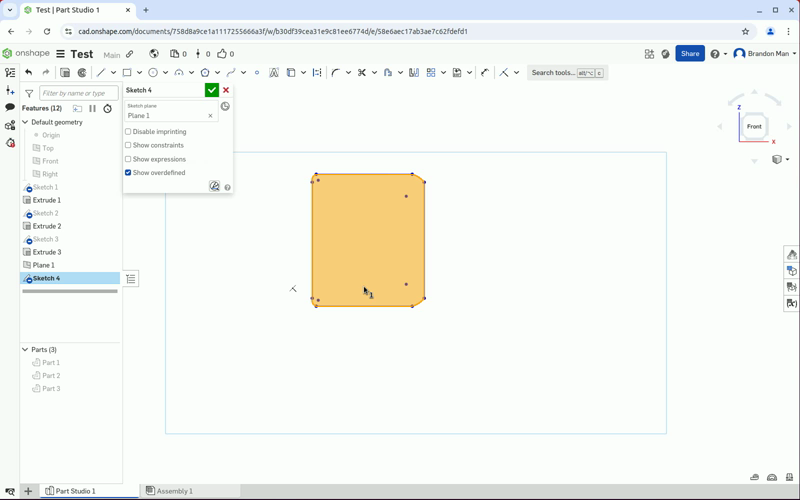
scroll(-6)
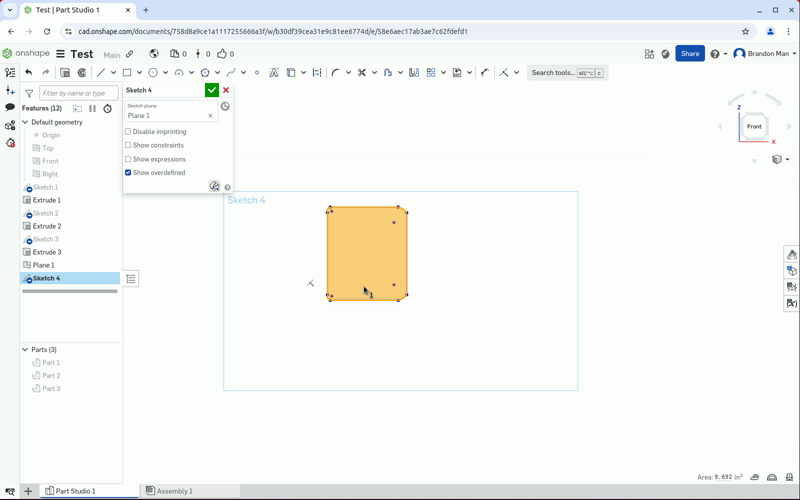
scroll(-6)
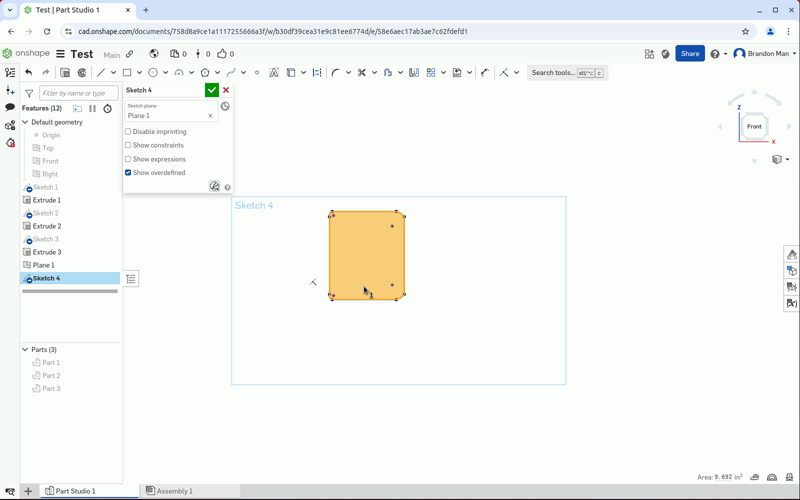
scroll(-6)
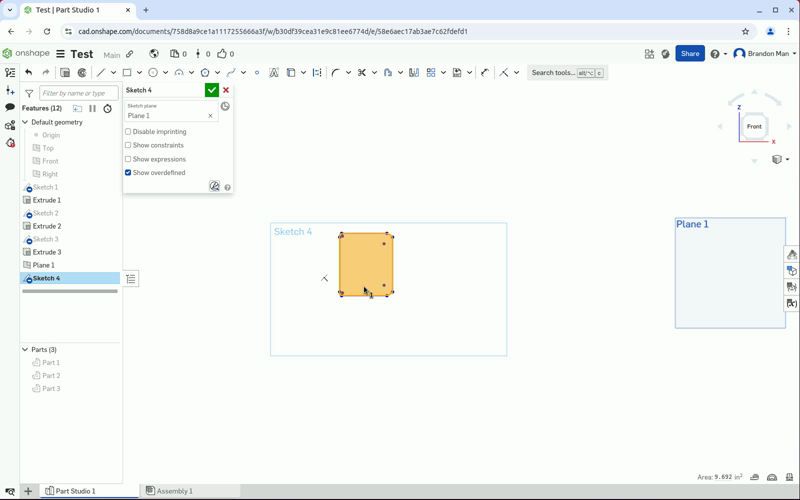
scroll(-6)
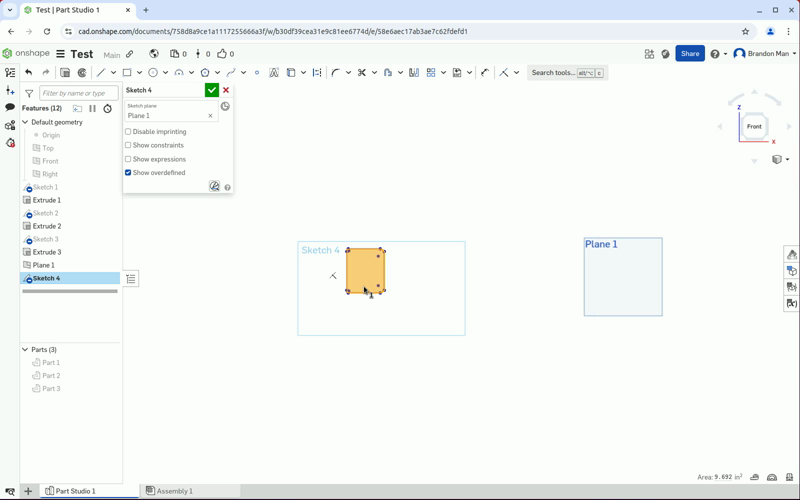
scroll(-6)
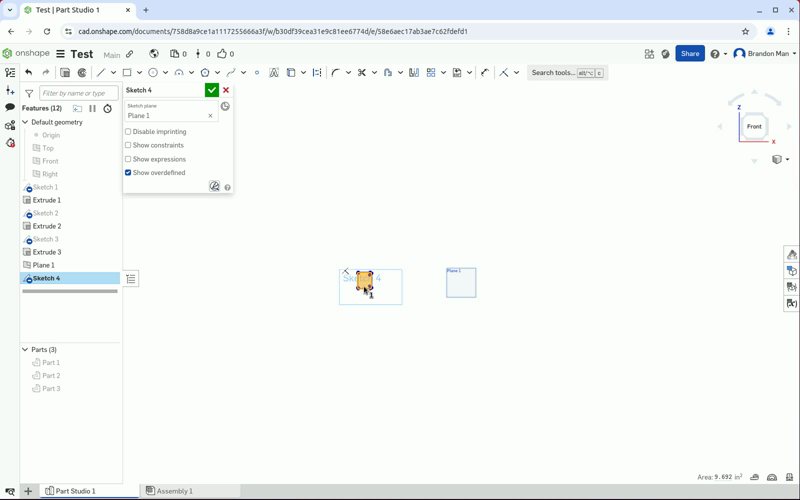
mouse_move(73, 352)
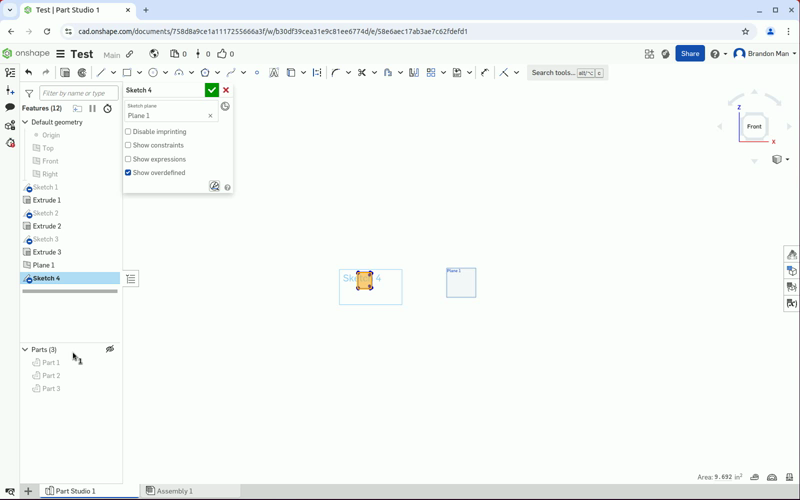
key(shift+y)
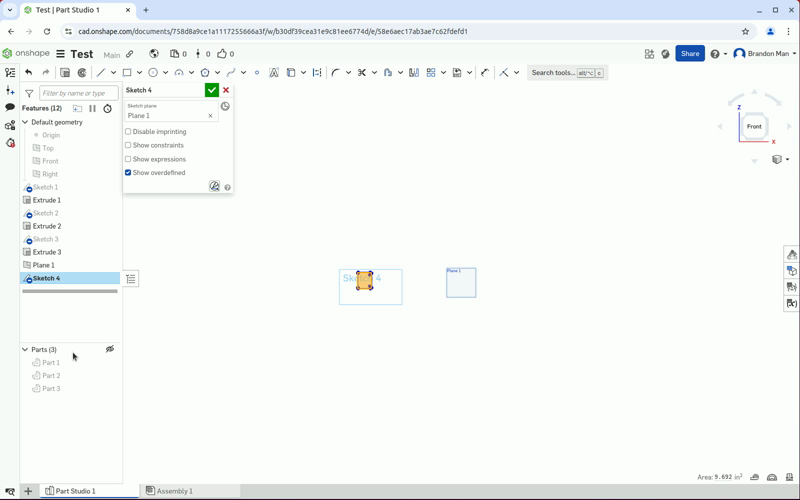
key(shift+e)
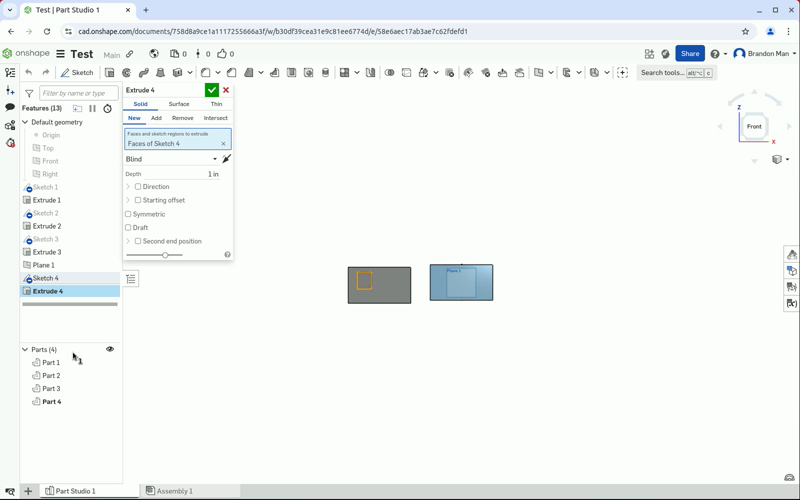
mouse_move(143, 106)
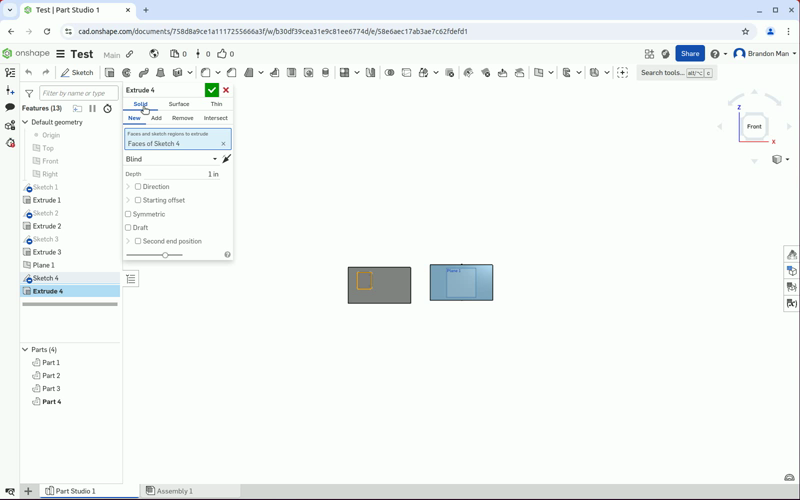
click(143, 106)
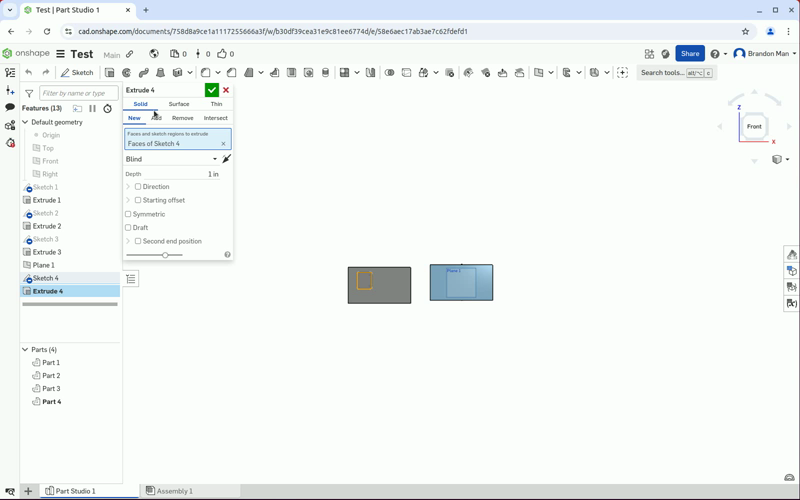
mouse_move(186, 120)
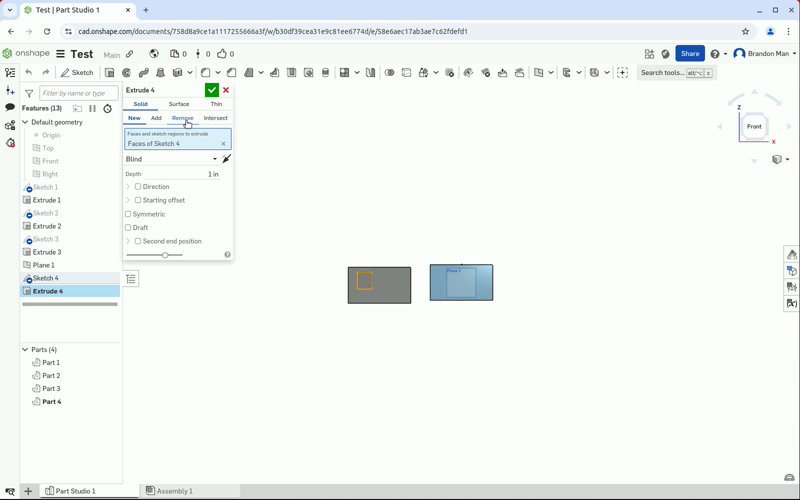
click(186, 120)
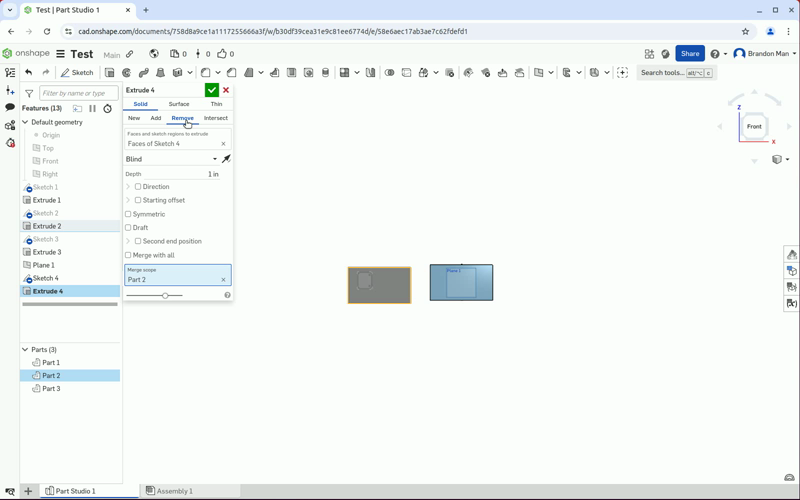
key(tab, 4)
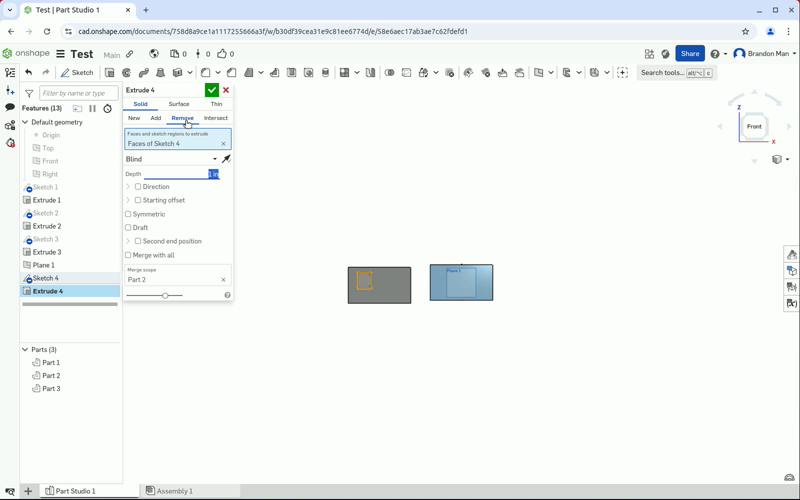
text(0.241)
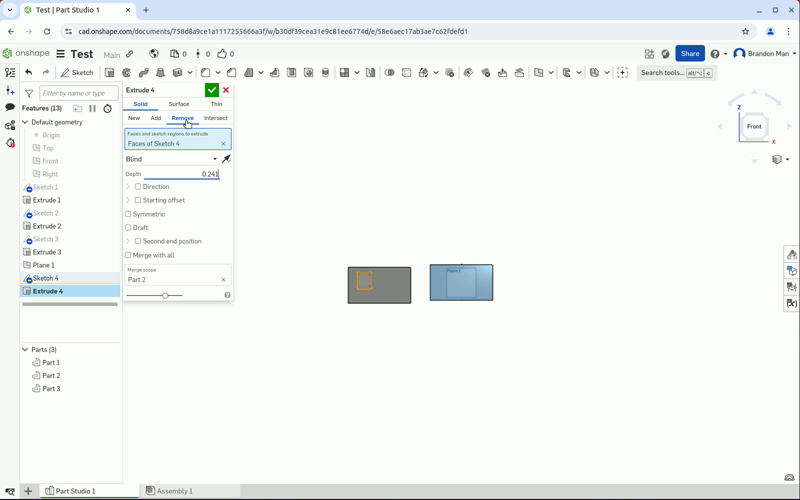
key(tab, 6)
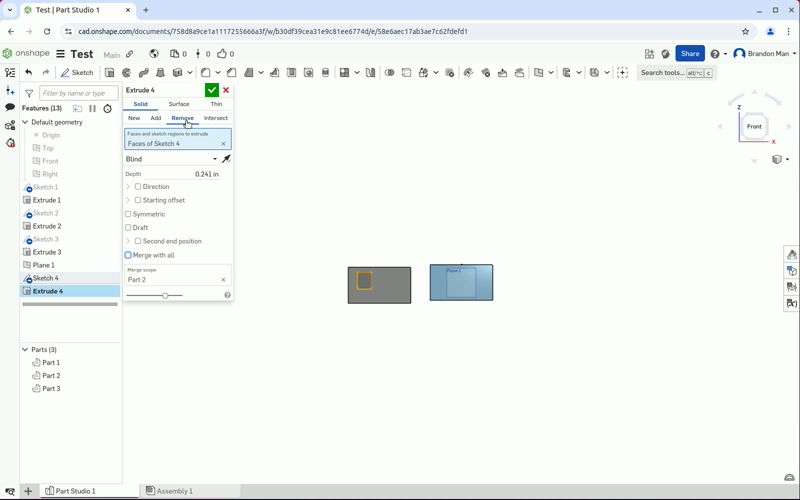
key(space)
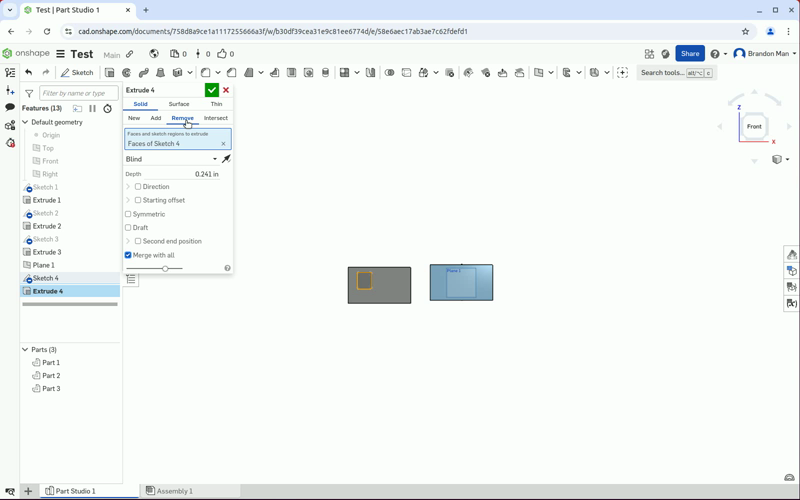
key(enter)
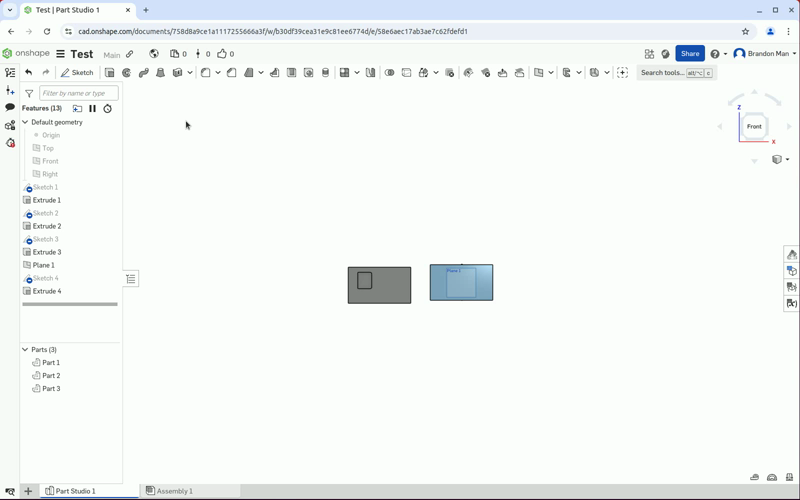
key(shift+h)
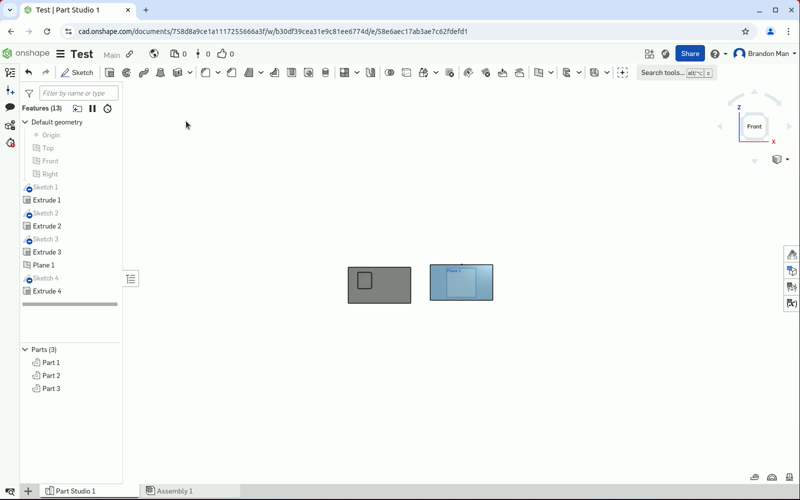
key(shift+h)
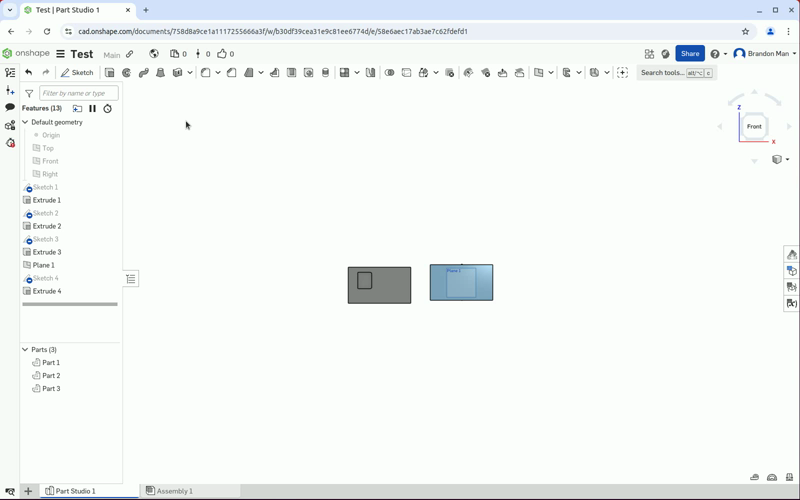
mouse_move(73, 189)
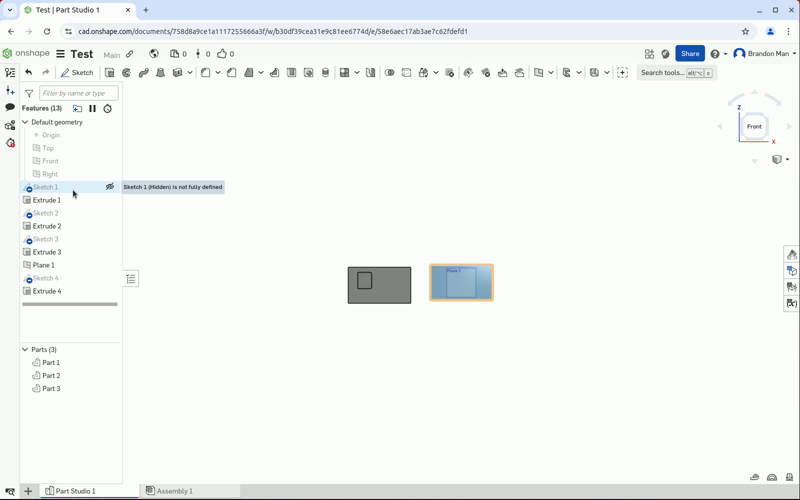
click(73, 189)
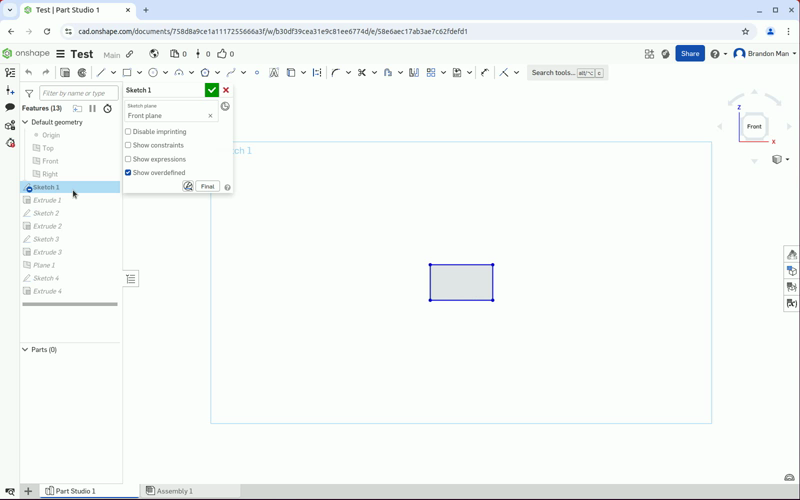
mouse_move(229, 92)
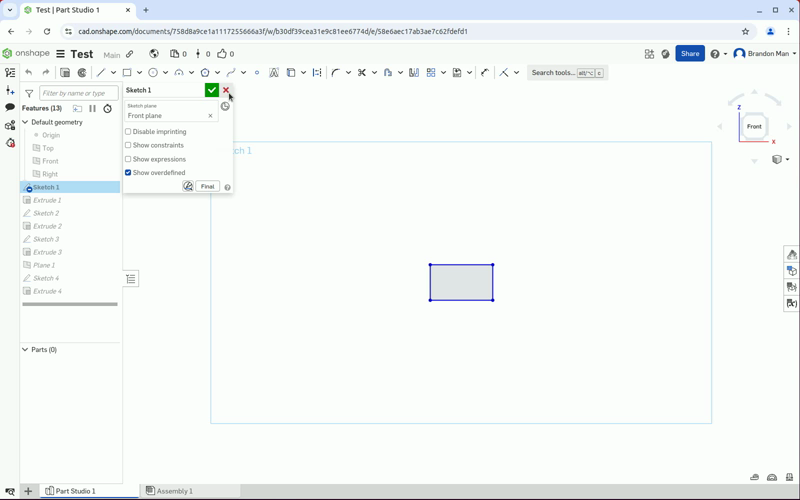
click(229, 92)
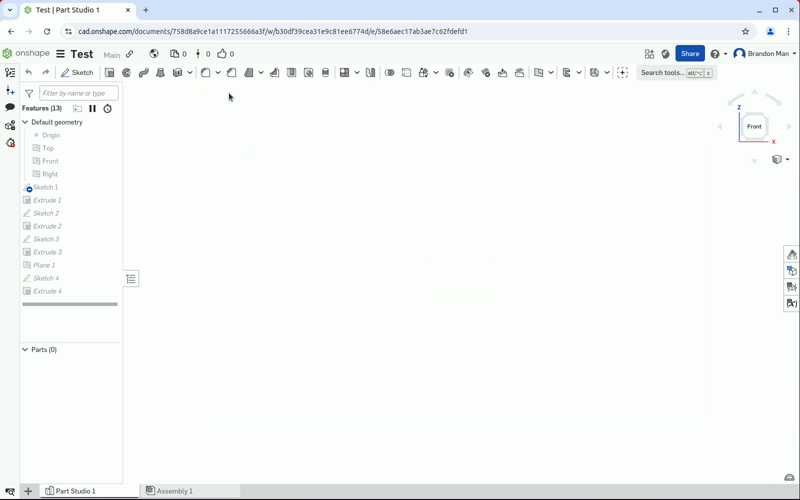
key(shift+s)
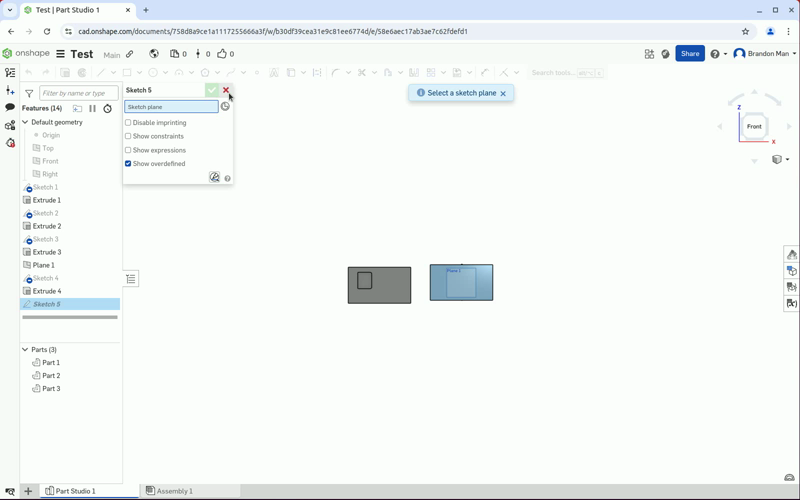
mouse_move(73, 267)
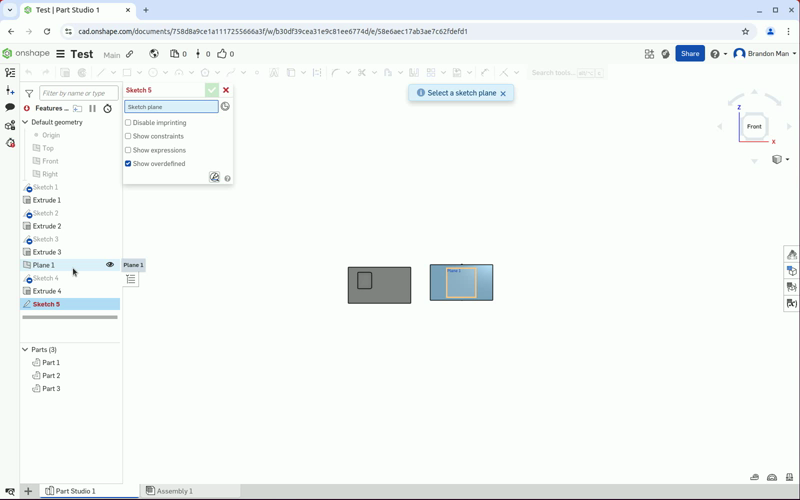
click(73, 267)
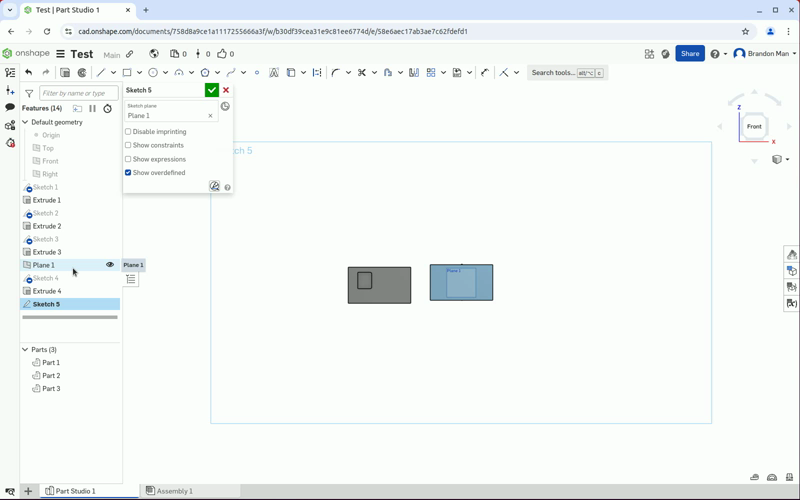
mouse_move(73, 352)
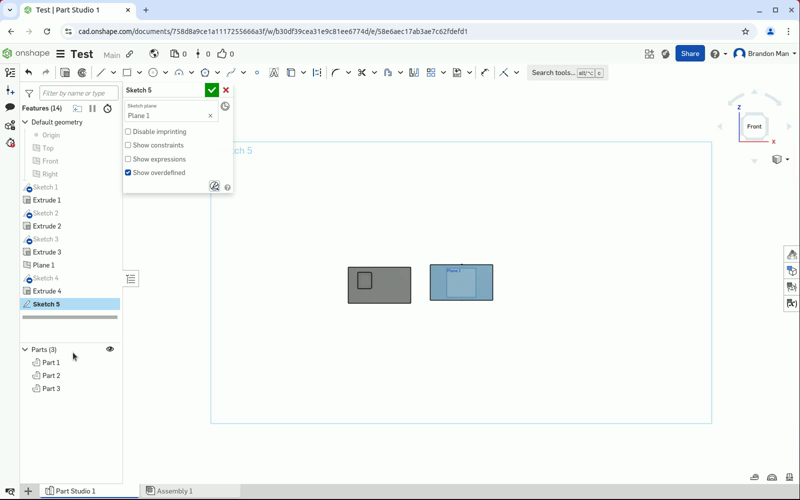
key(y)
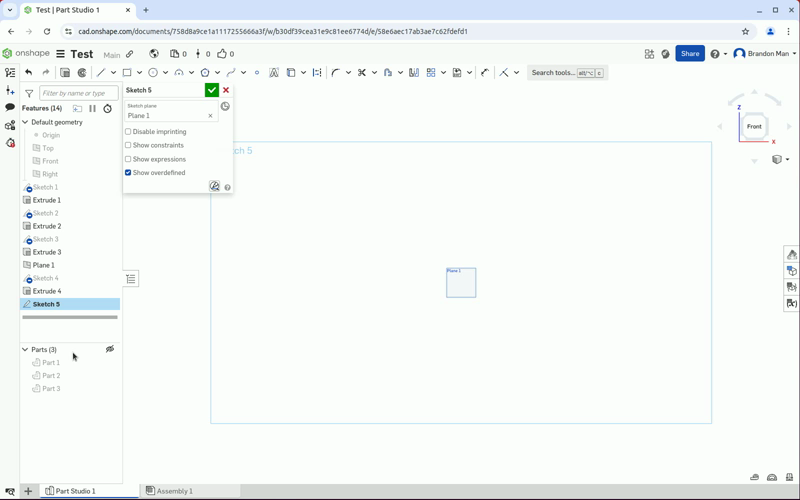
key(l)
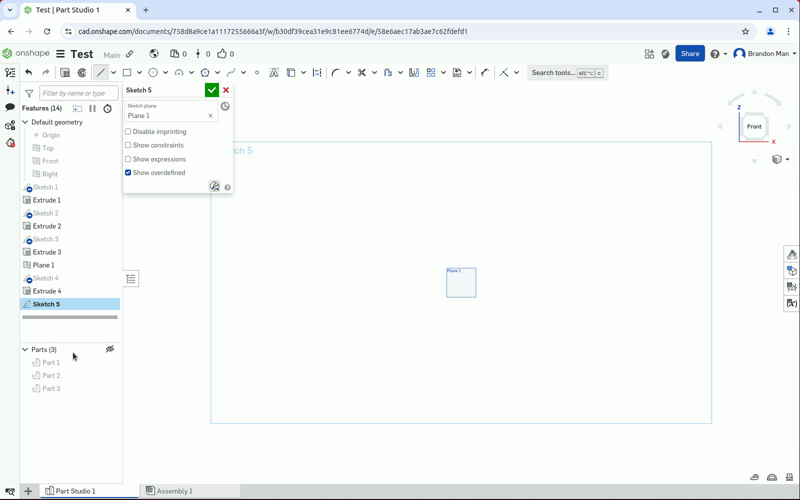
key_down(shift)
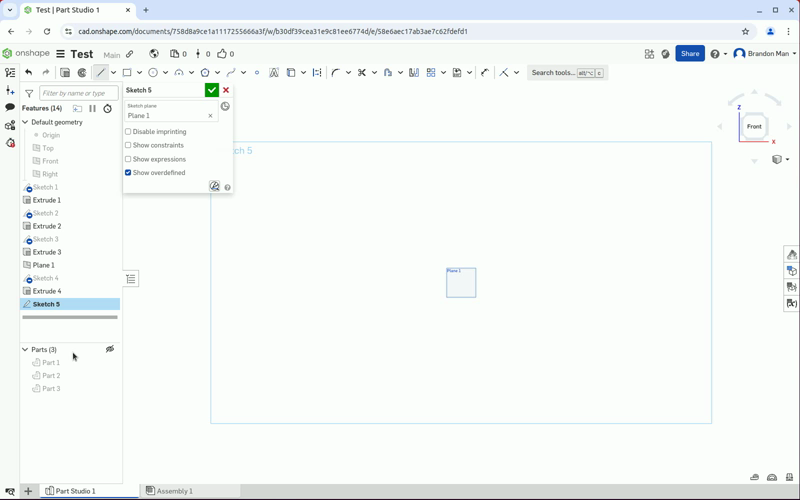
mouse_move(377, 303)
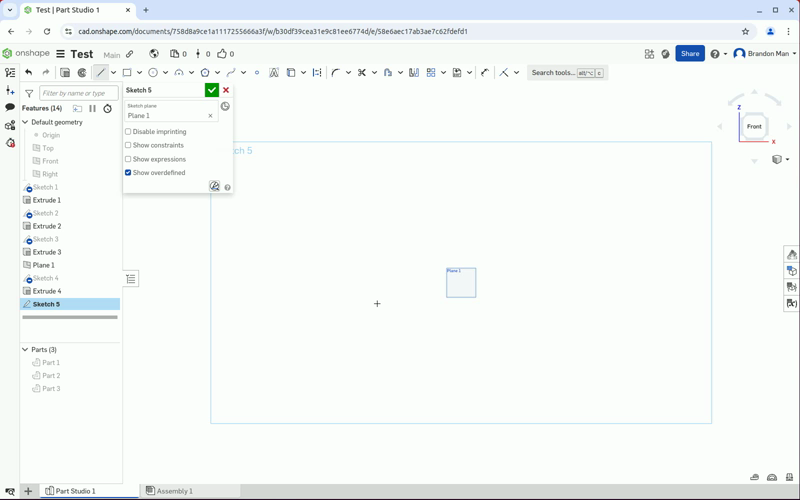
click(377, 303)
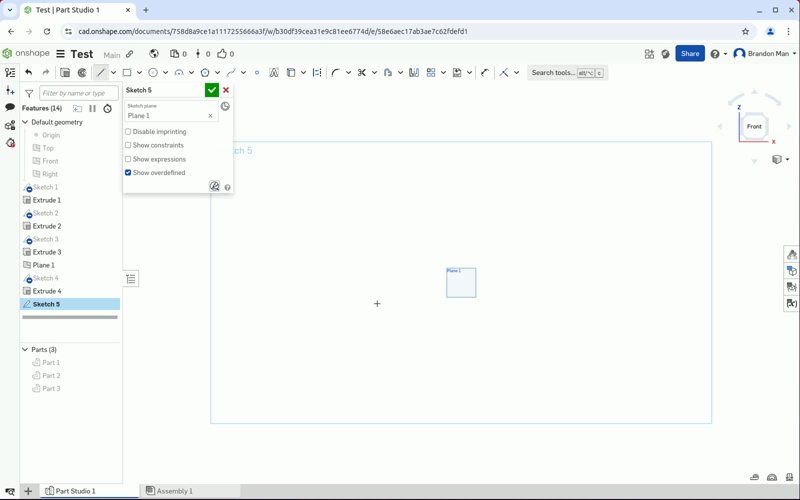
key_up(shift)
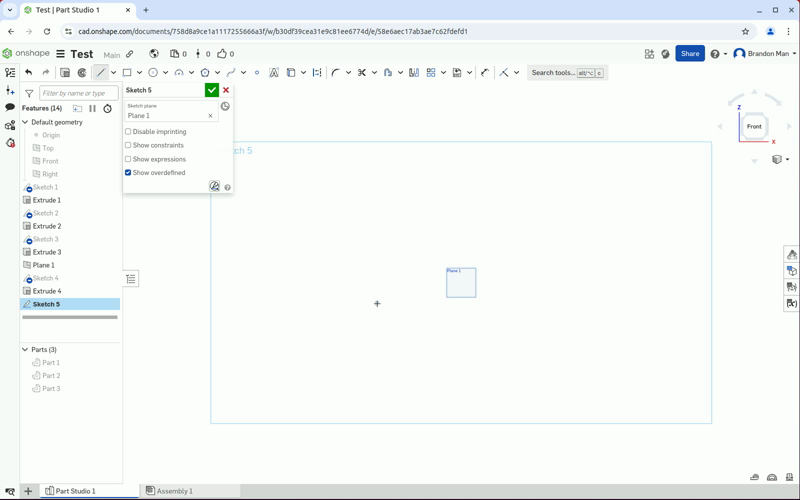
key_down(shift)
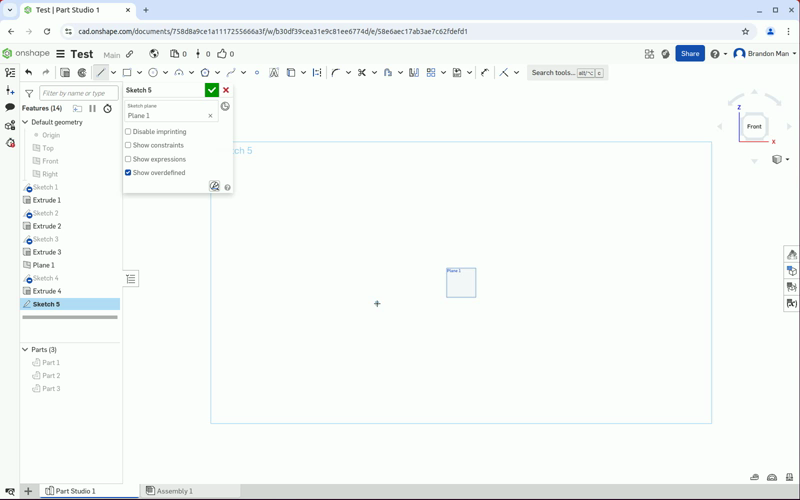
mouse_move(407, 303)
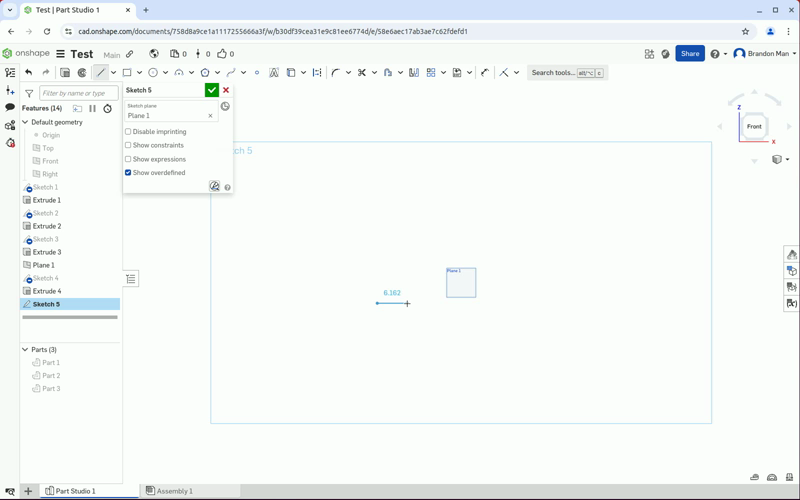
mouse_move(396, 303)
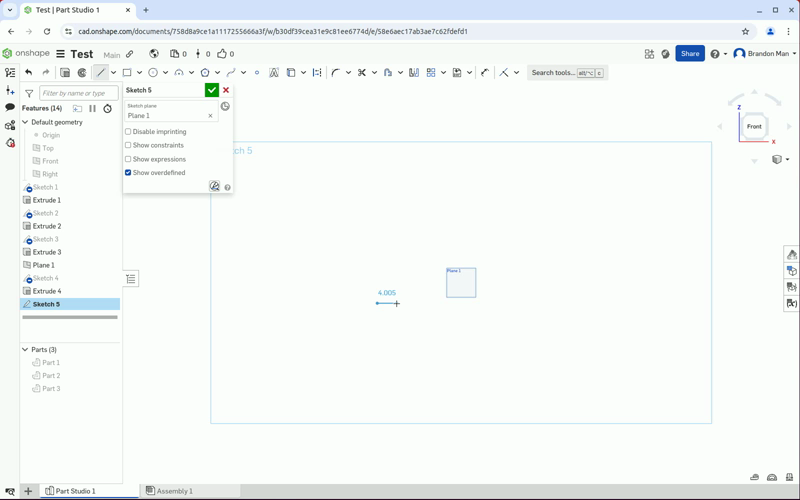
click(396, 303)
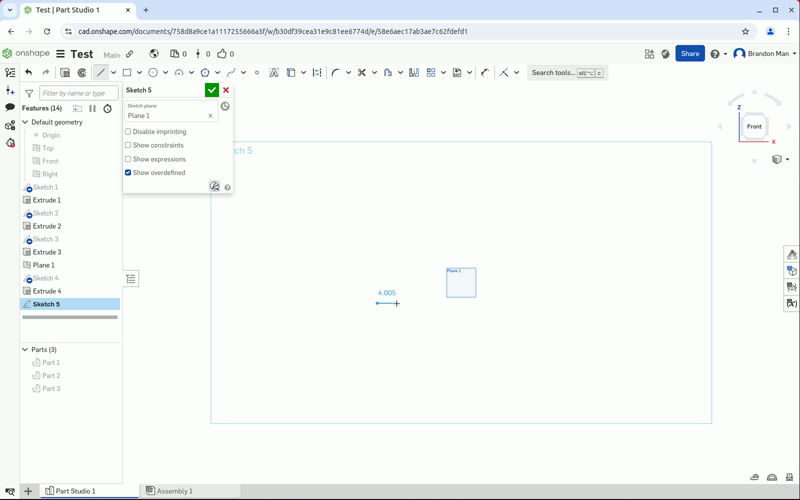
key_up(shift)
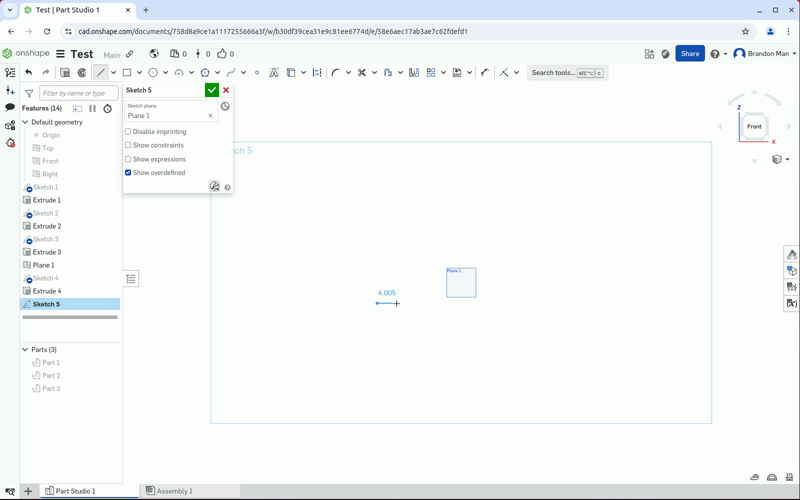
key_down(shift)
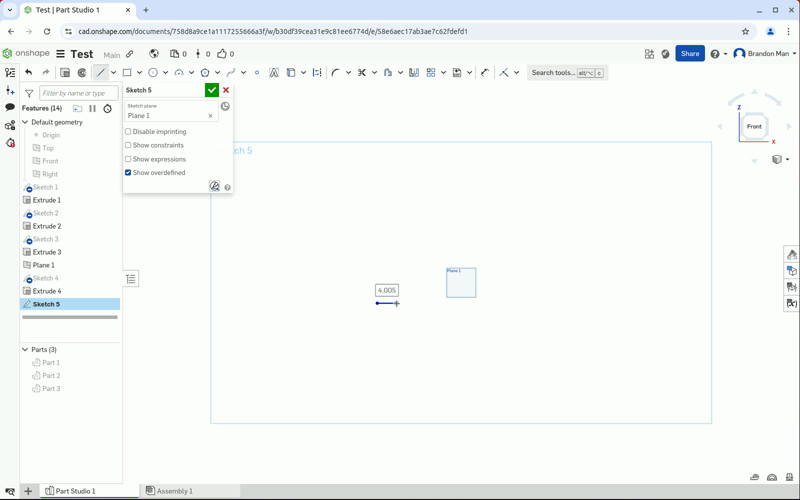
mouse_move(426, 303)
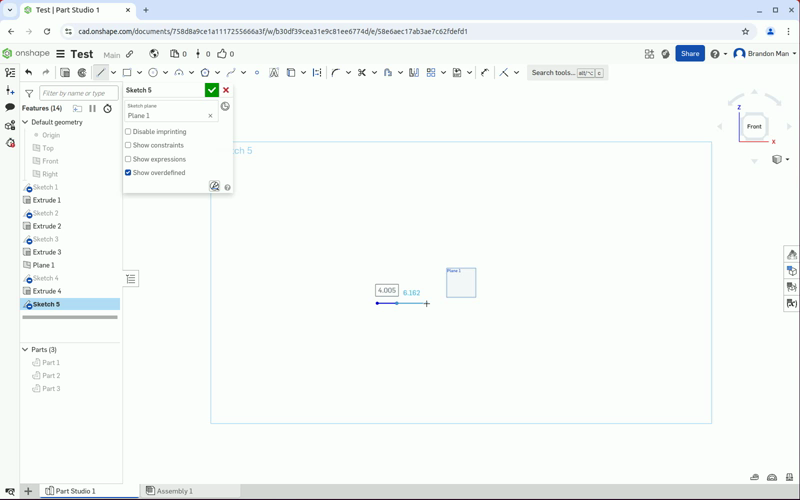
mouse_move(396, 283)
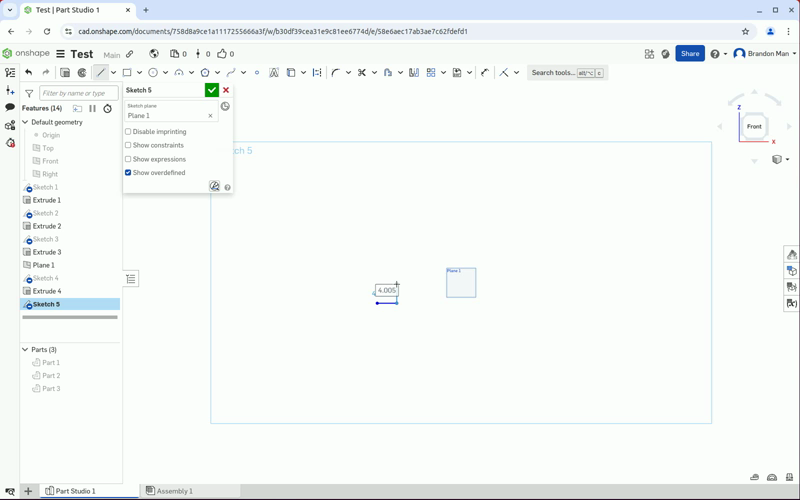
click(396, 283)
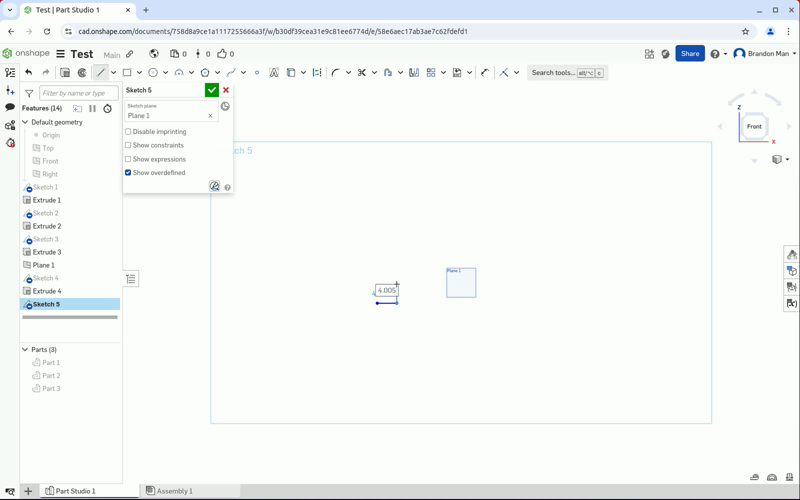
key_up(shift)
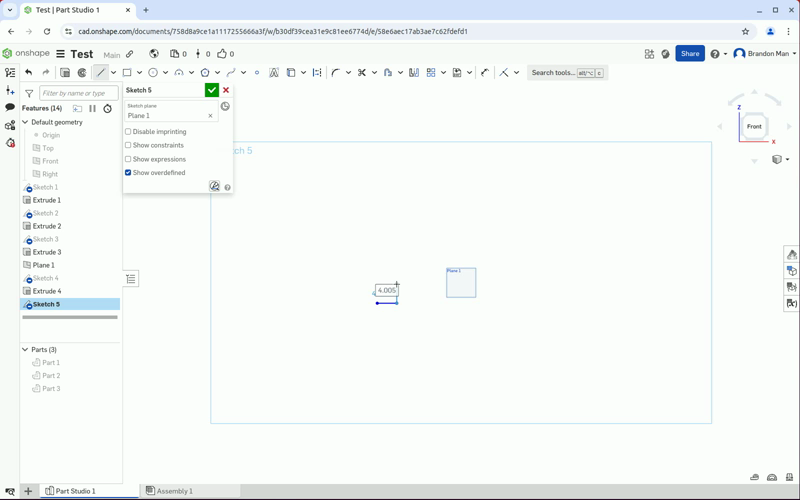
key(esc)
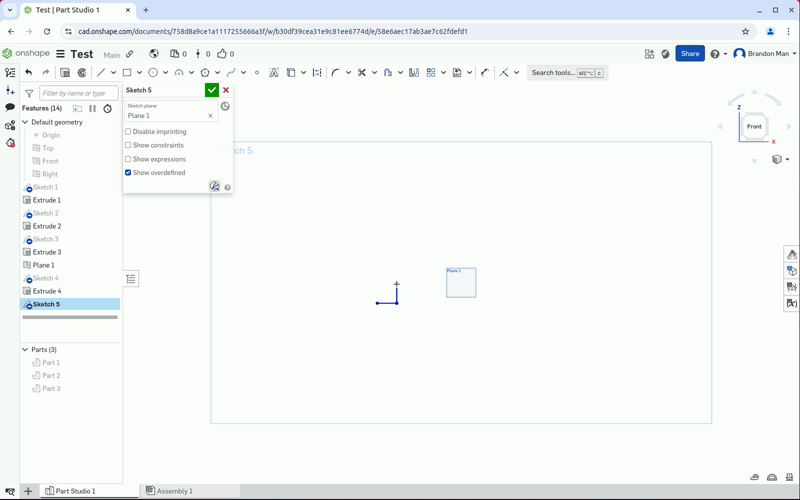
key(a)
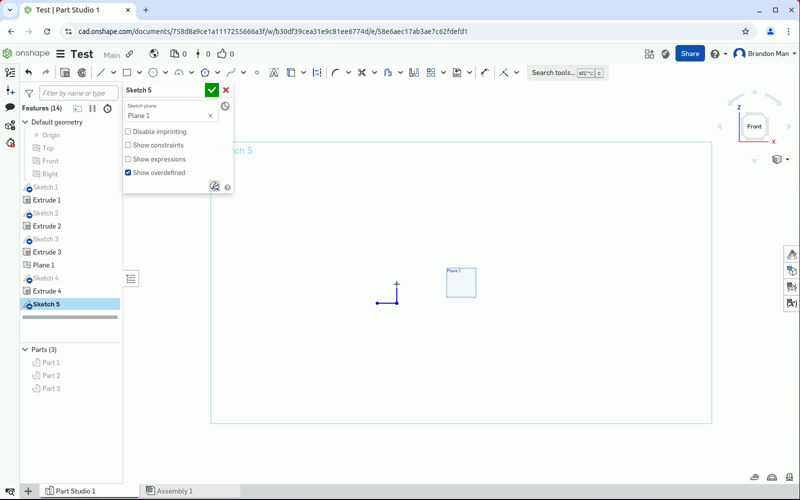
mouse_move(396, 283)
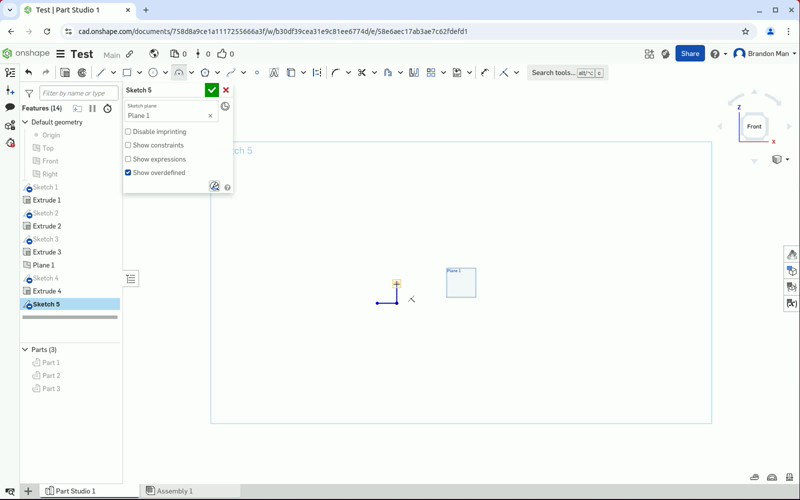
click(396, 283)
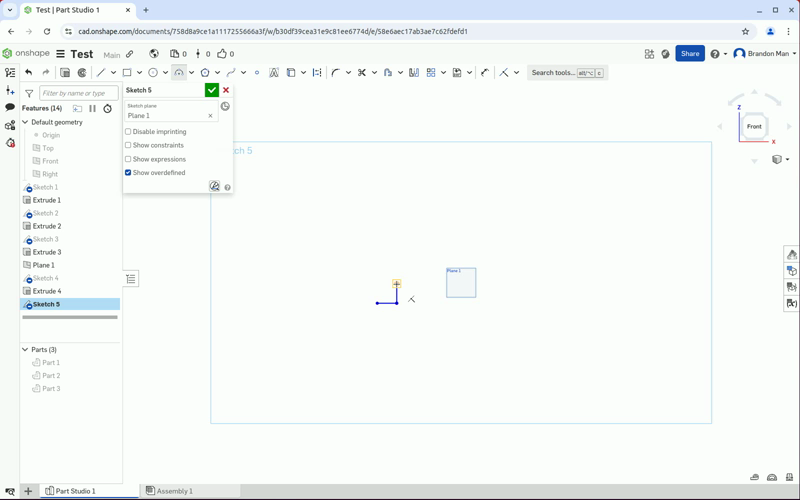
key_down(shift)
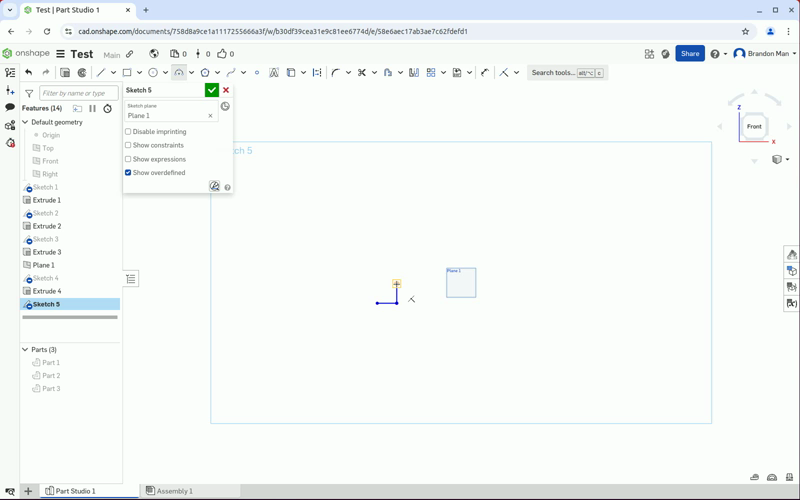
mouse_move(377, 283)
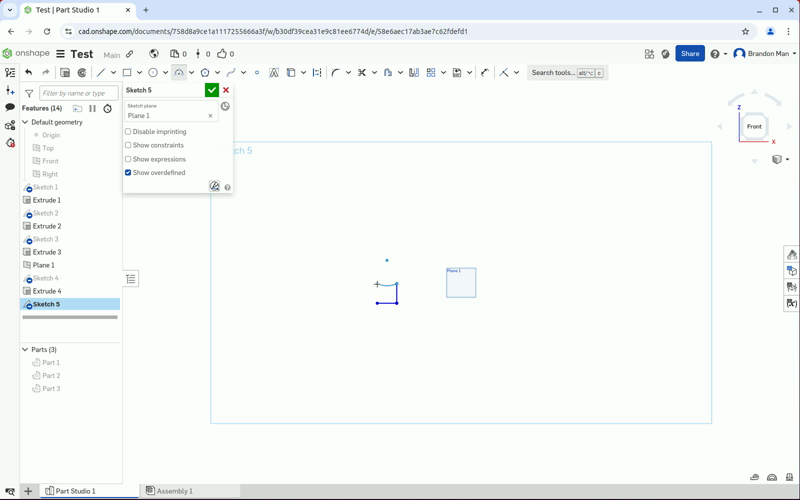
click(377, 283)
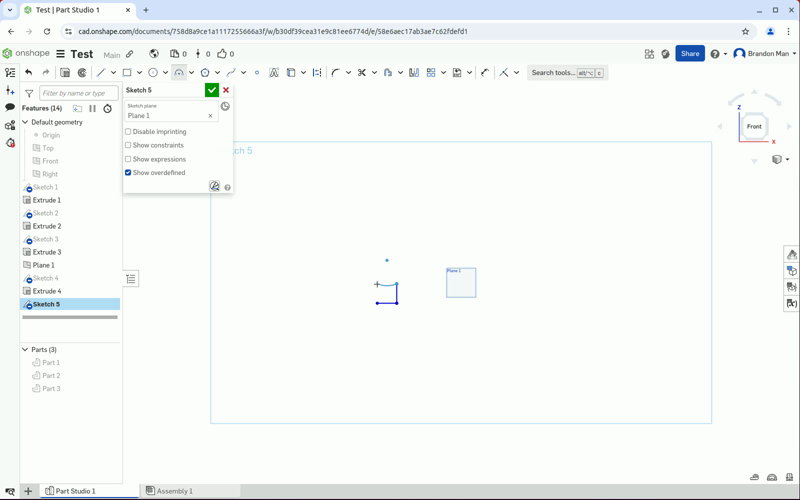
mouse_move(387, 273)
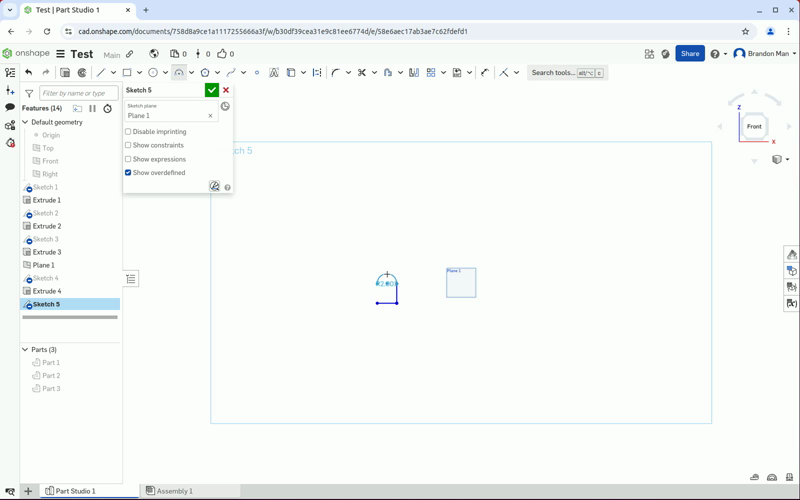
click(387, 273)
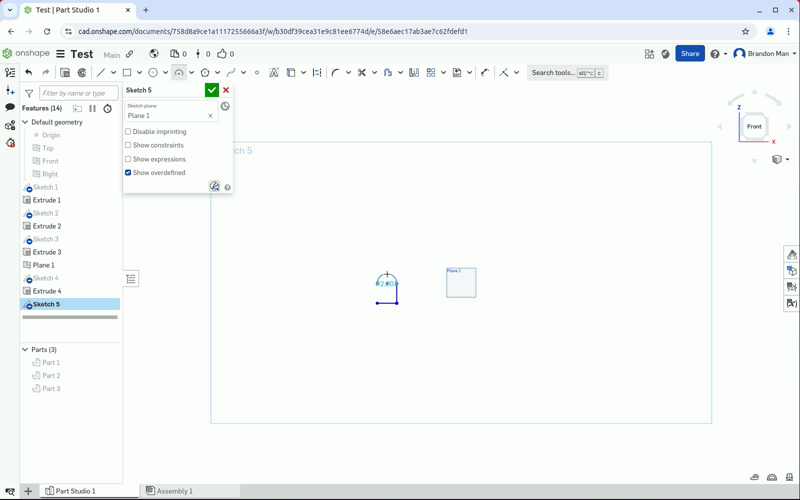
key_up(shift)
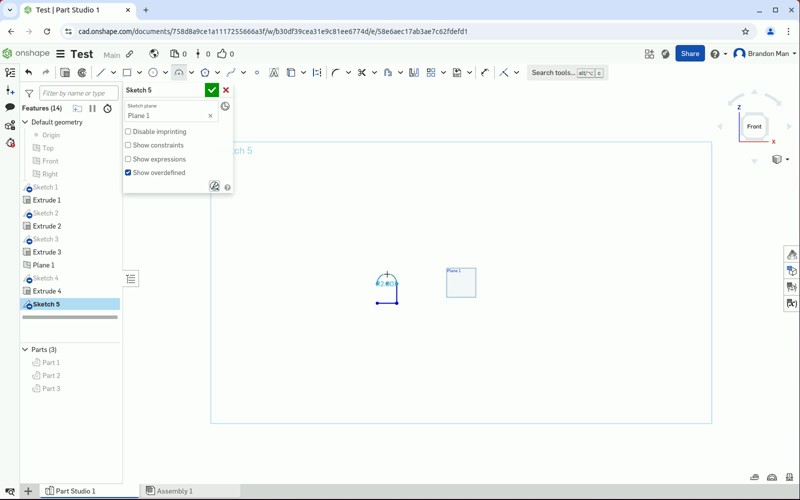
key(esc)
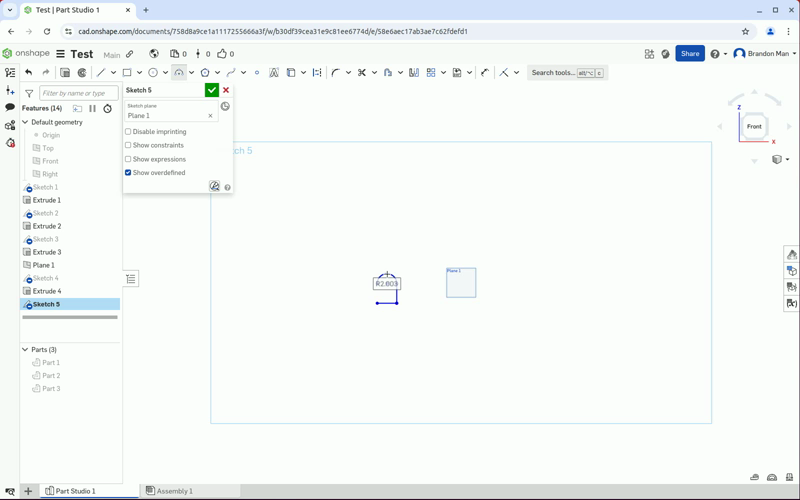
key(l)
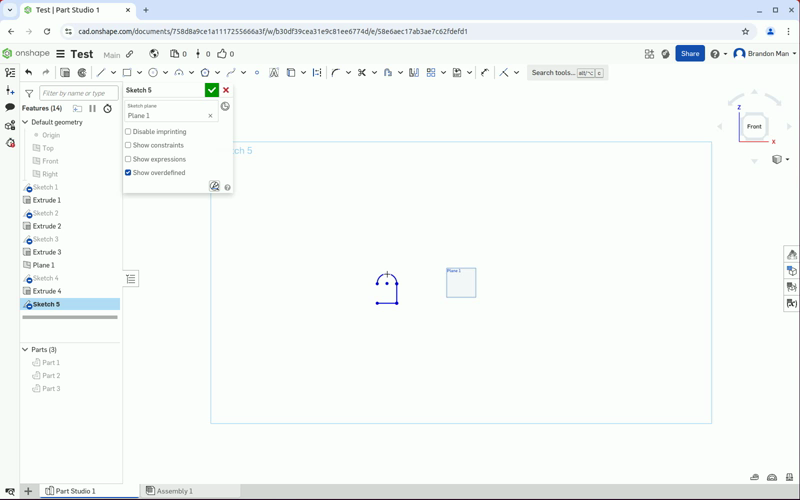
mouse_move(377, 283)
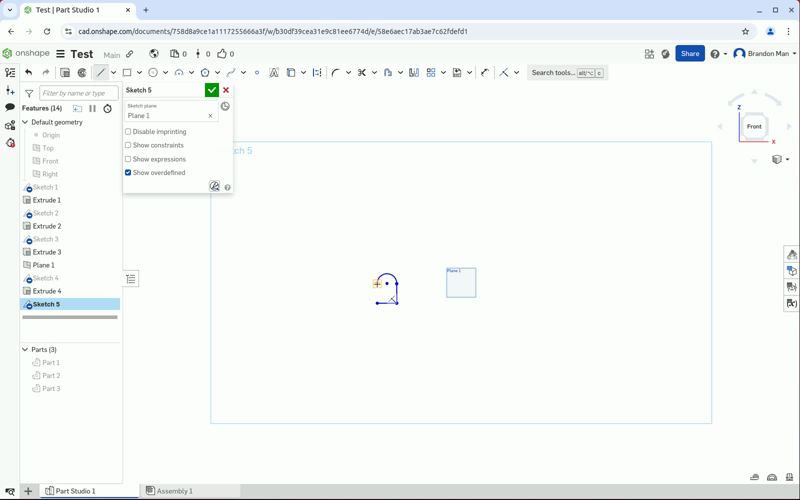
click(377, 283)
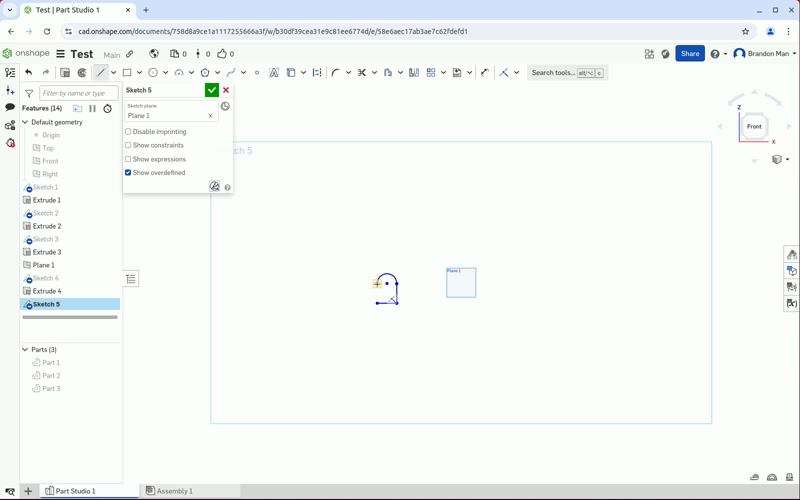
mouse_move(407, 283)
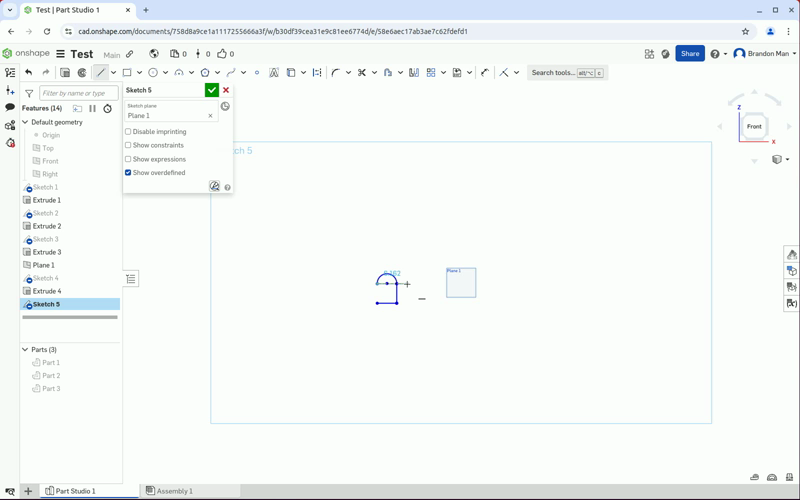
key_down(shift)
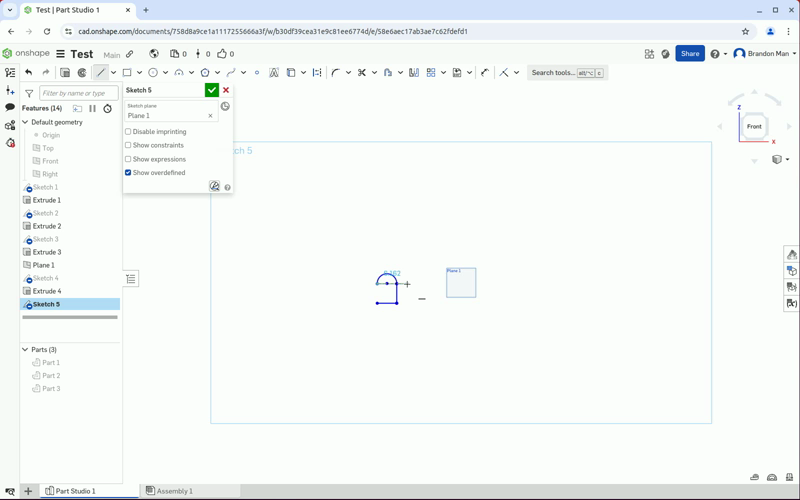
mouse_move(377, 303)
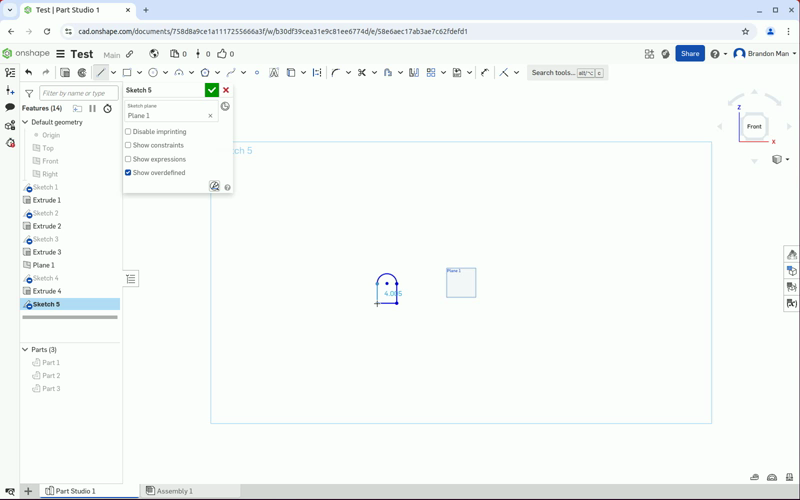
key_up(shift)
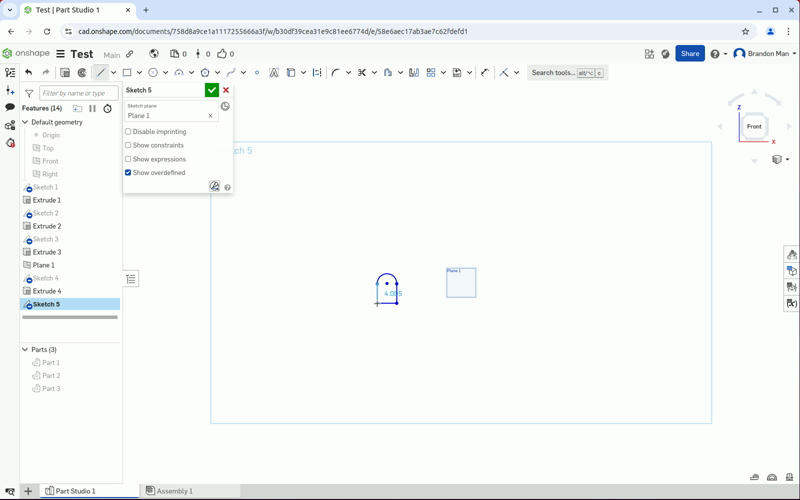
click(377, 303)
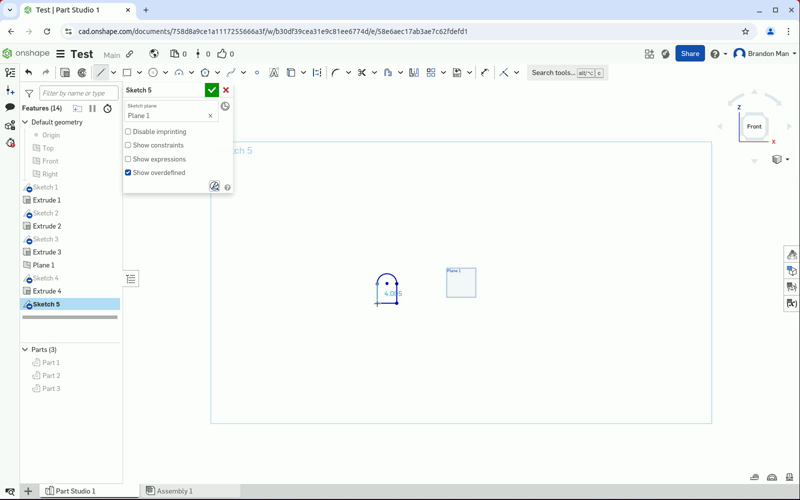
key(esc)
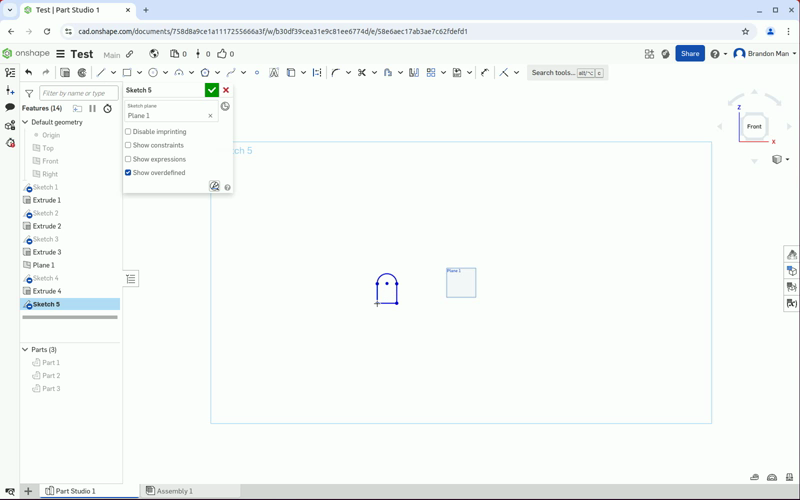
mouse_move(395, 283)
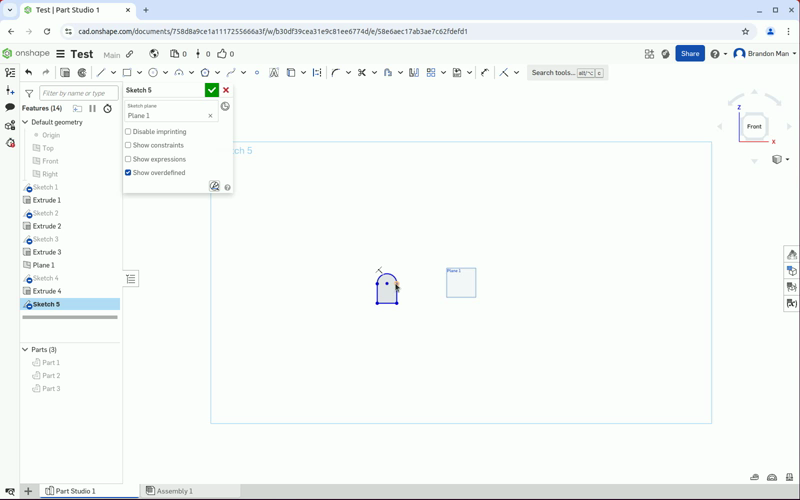
scroll(6)
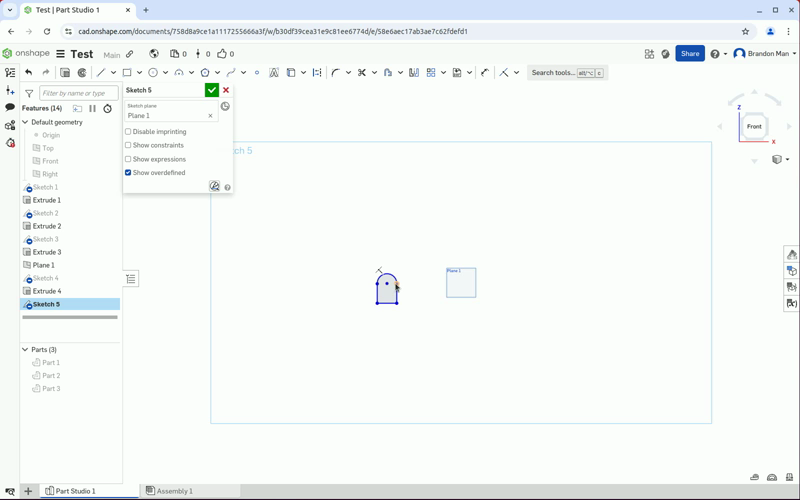
scroll(6)
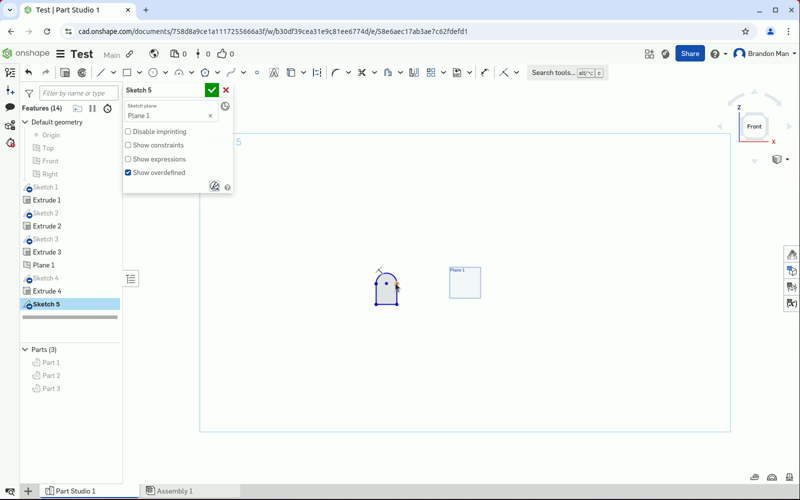
scroll(6)
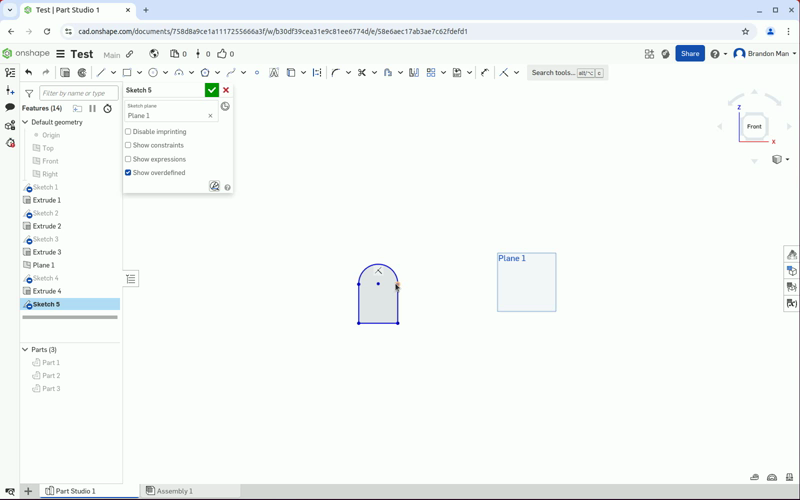
scroll(6)
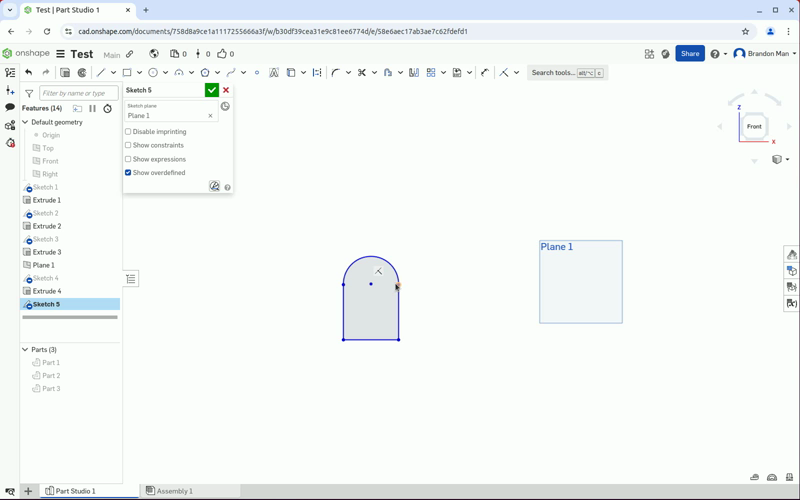
scroll(6)
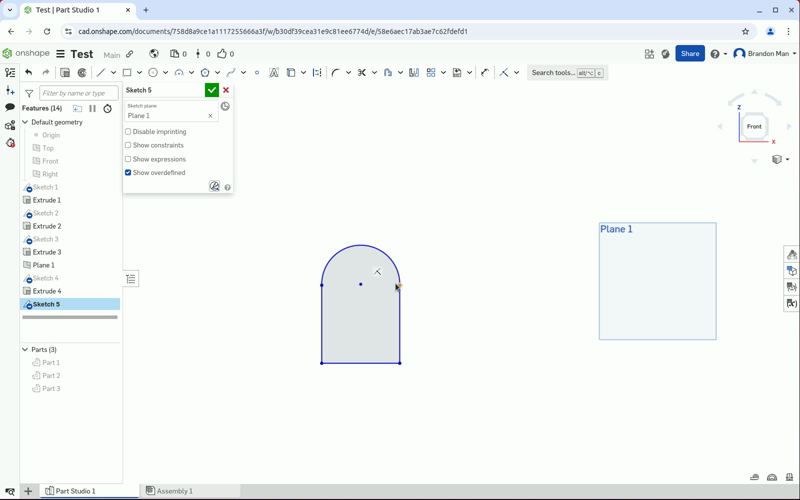
scroll(6)
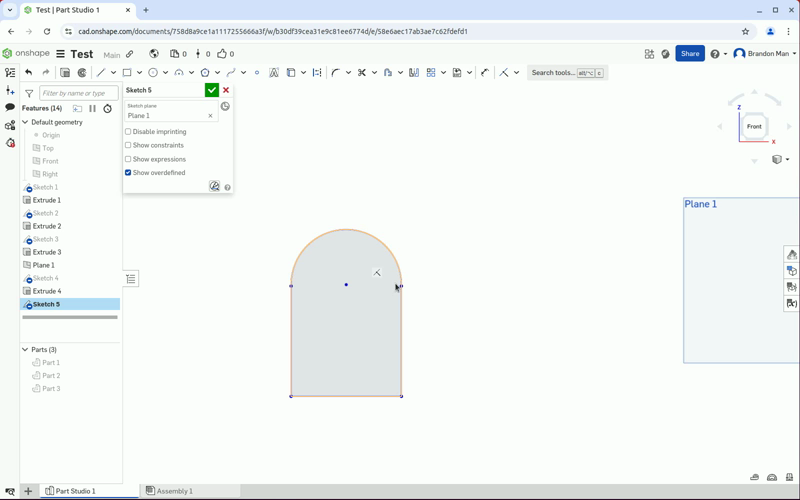
scroll(6)
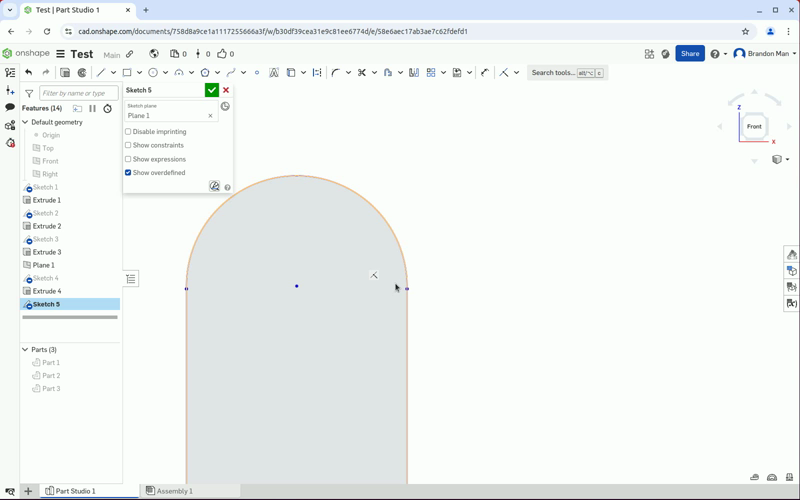
click(395, 283)
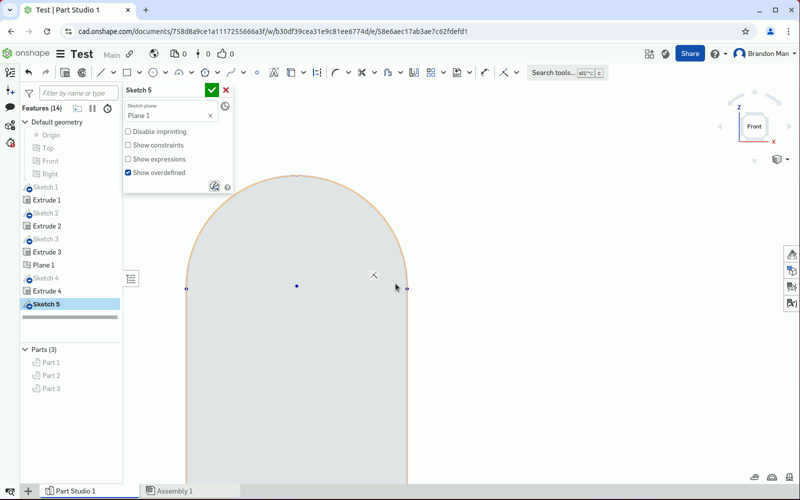
scroll(-6)
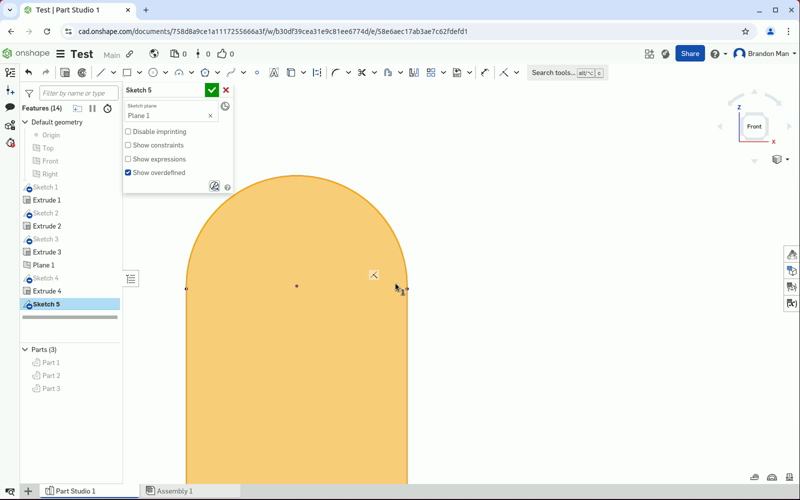
scroll(-6)
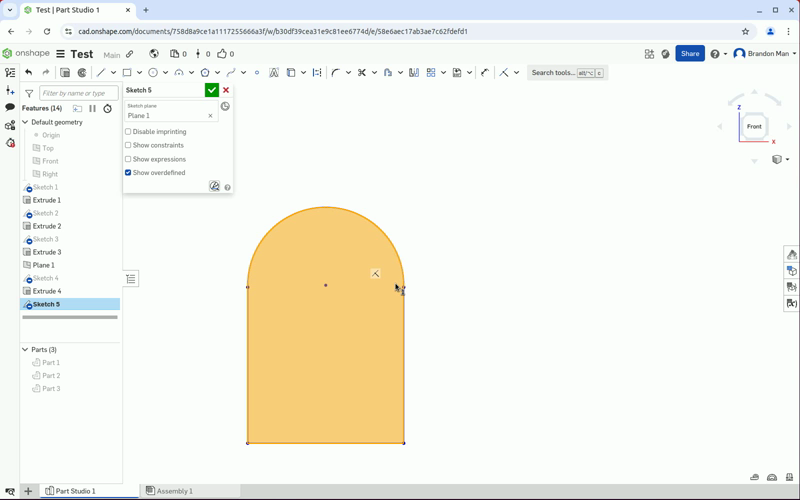
scroll(-6)
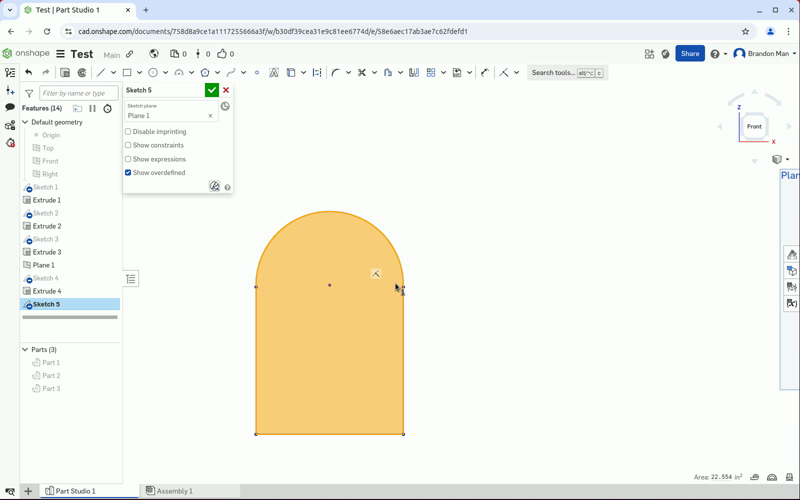
scroll(-6)
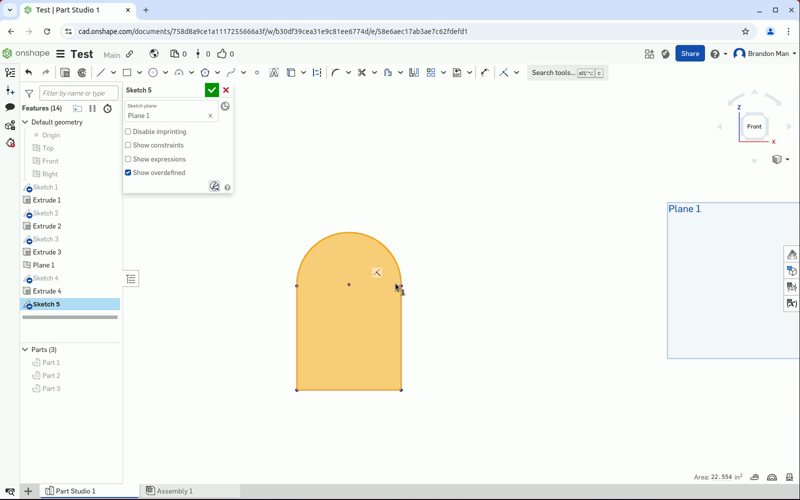
scroll(-6)
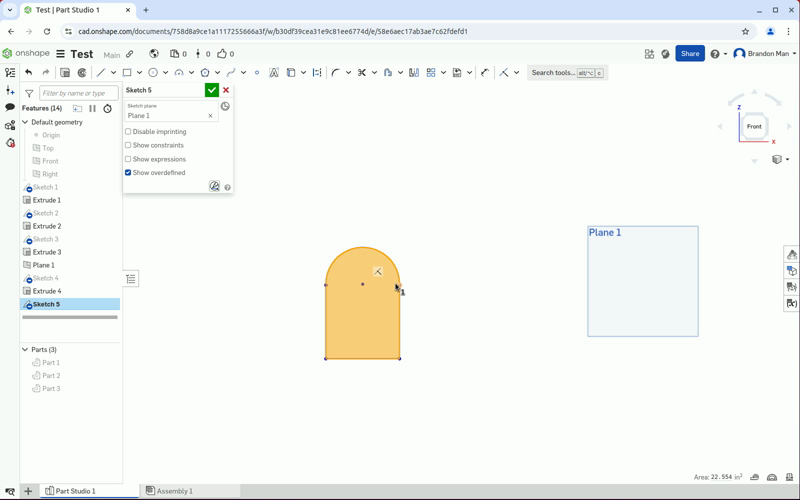
scroll(-6)
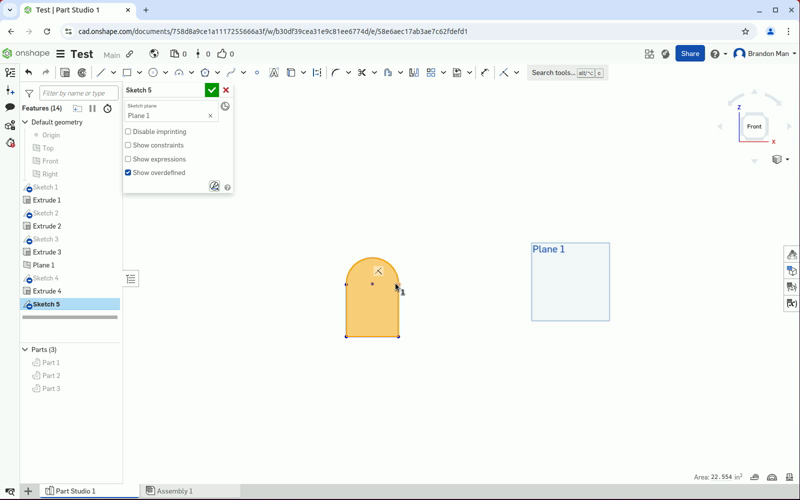
scroll(-6)
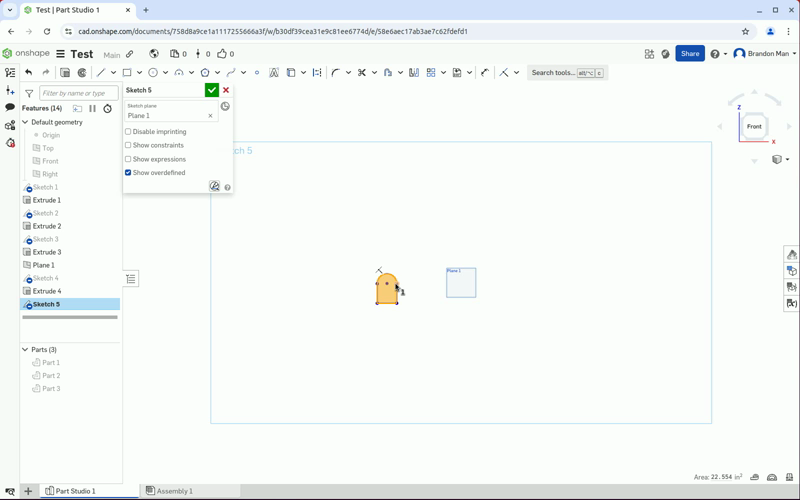
mouse_move(73, 352)
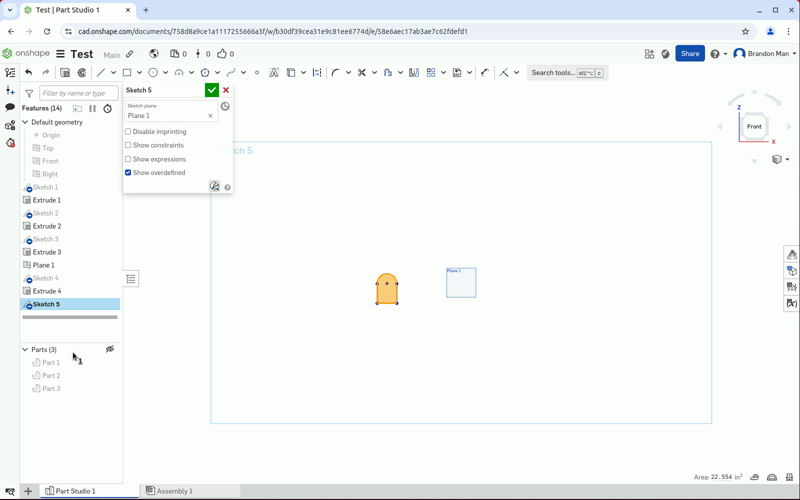
key(shift+y)
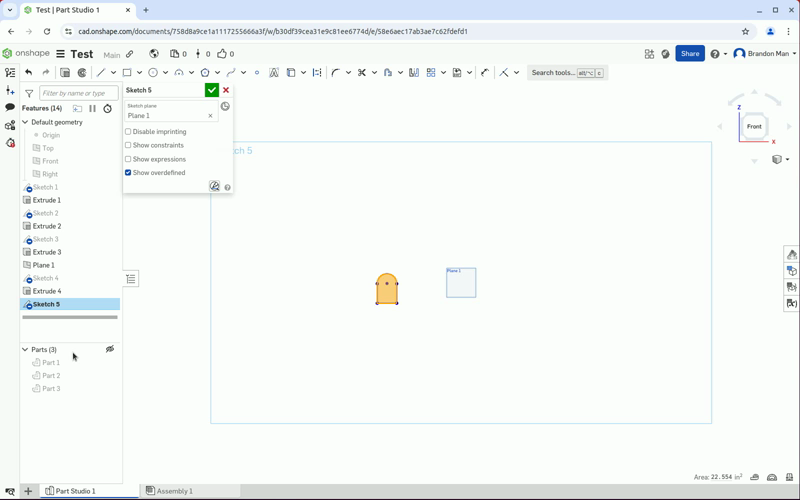
key(shift+e)
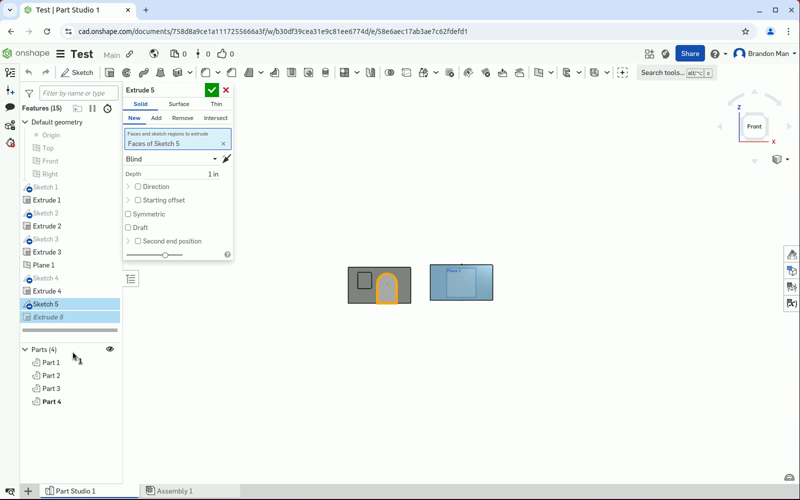
mouse_move(143, 106)
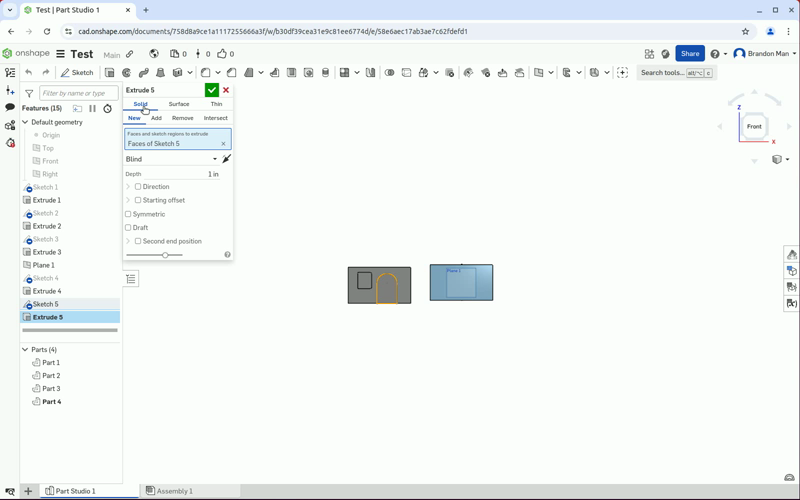
click(143, 106)
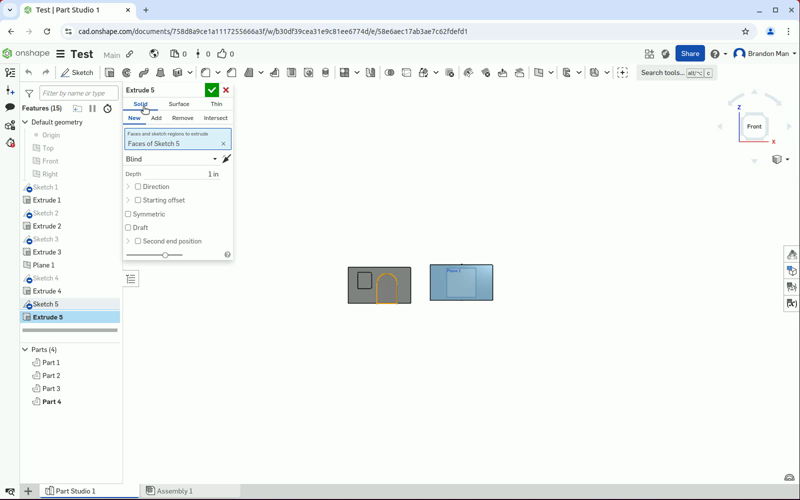
mouse_move(186, 120)
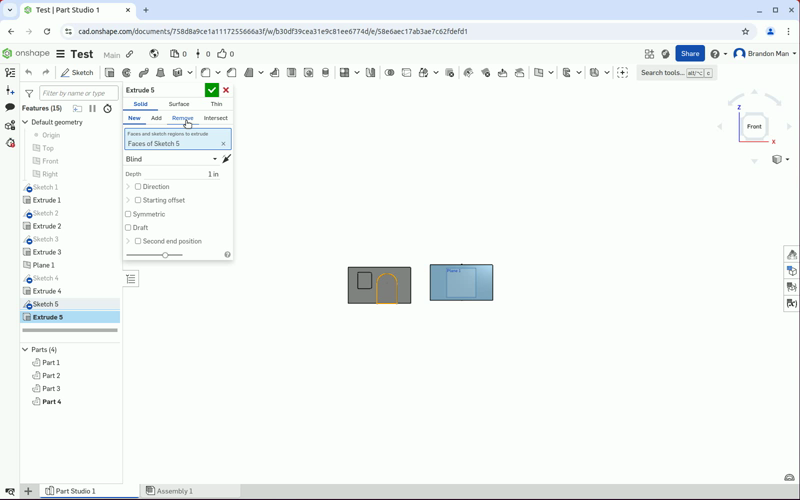
click(186, 120)
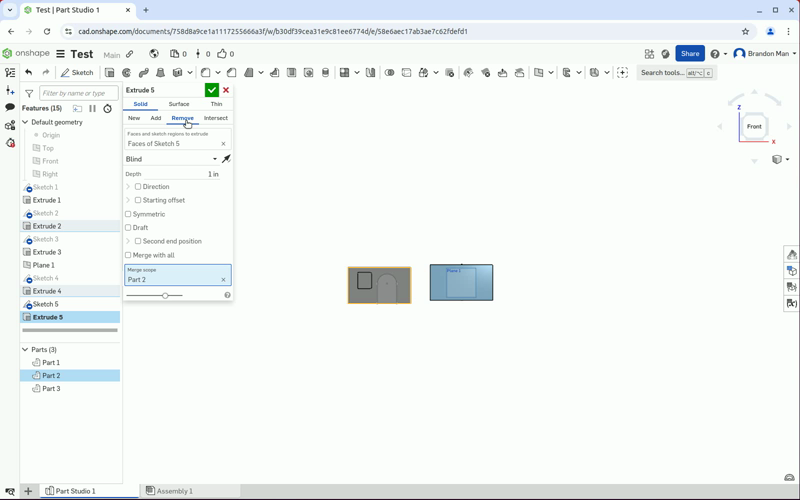
key(tab, 4)
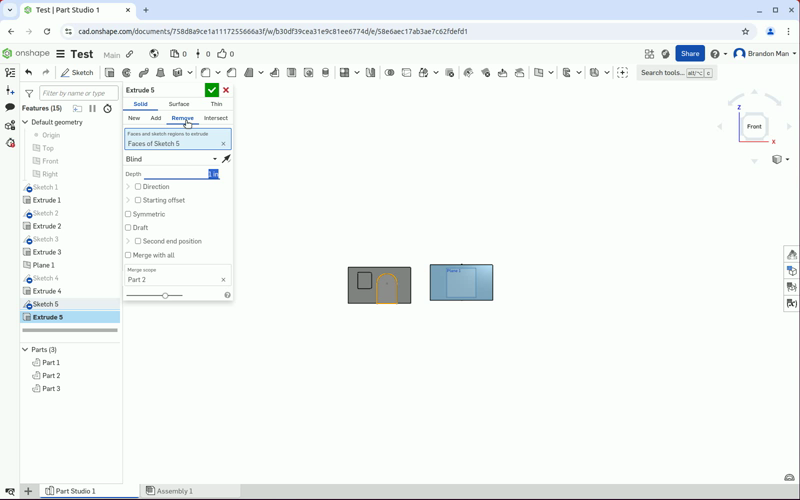
text(0.241)
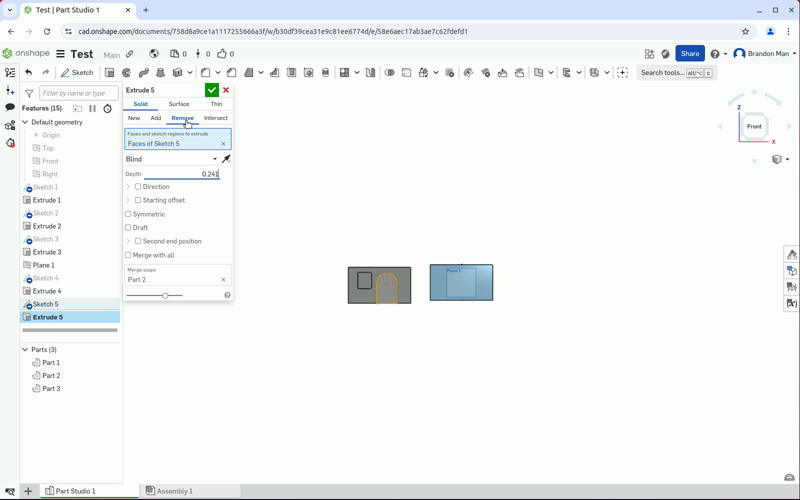
key(tab, 6)
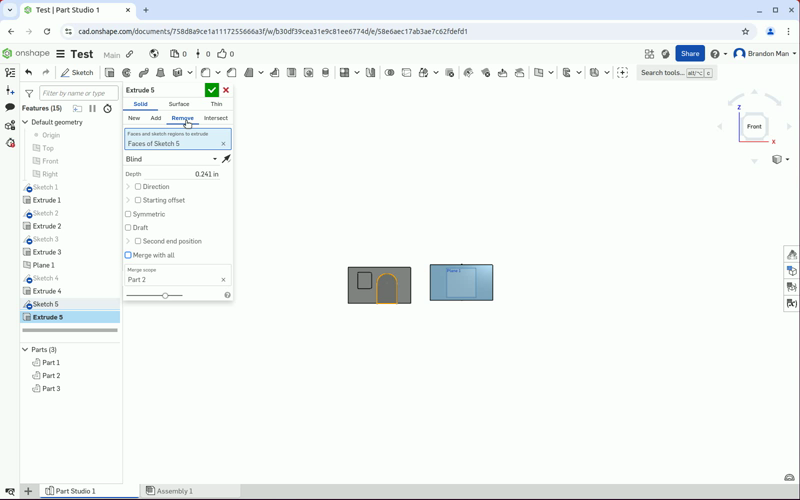
key(space)
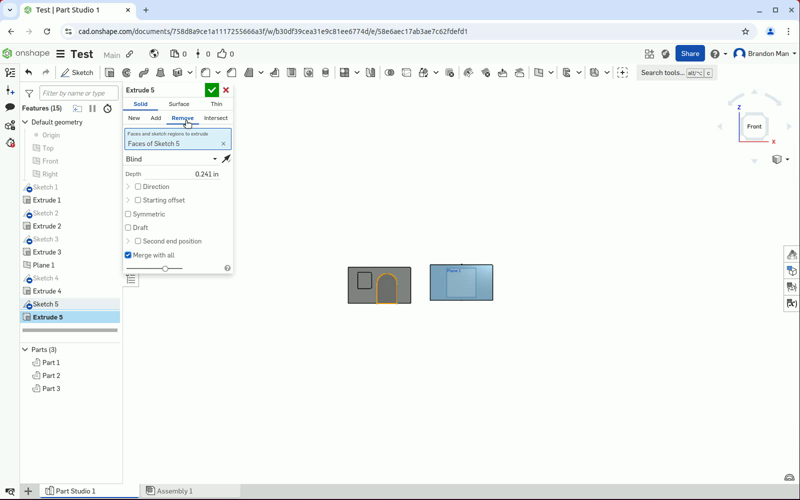
key(enter)
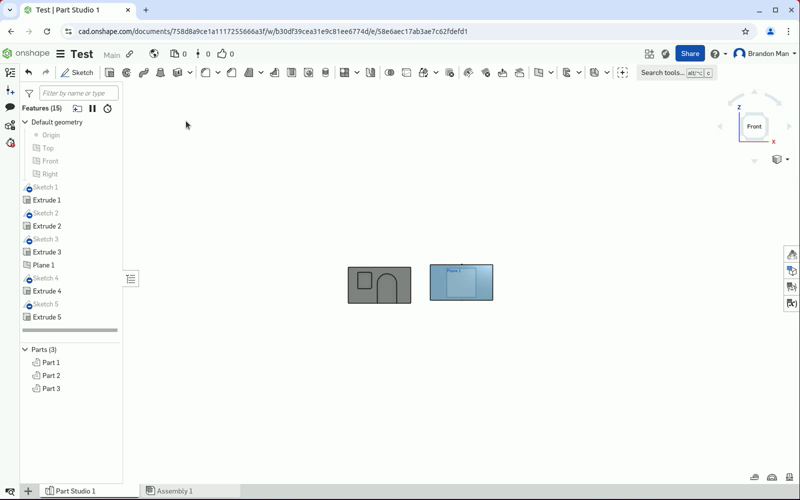
key(shift+h)
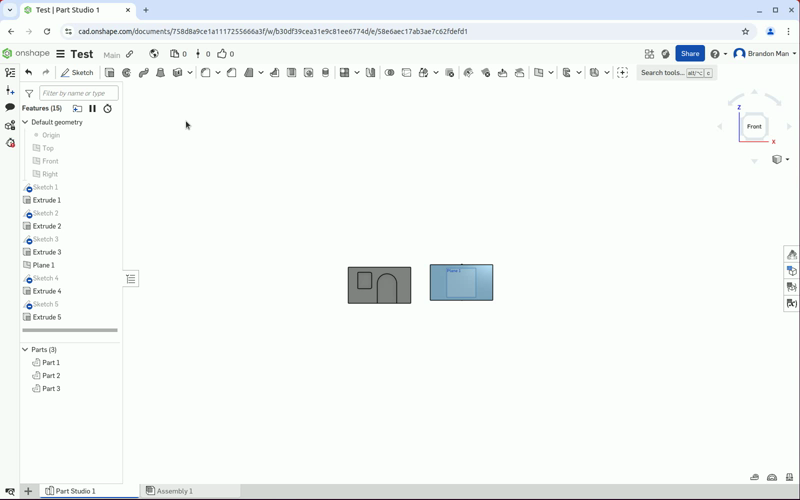
key(shift+h)
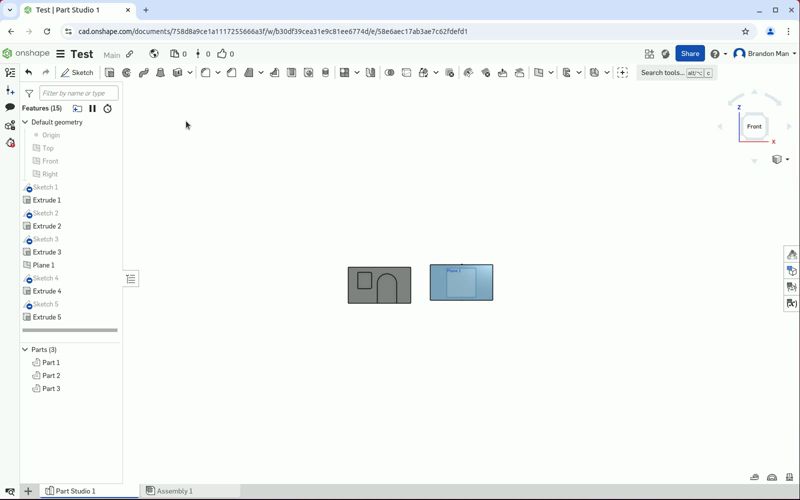
key(shift+7)
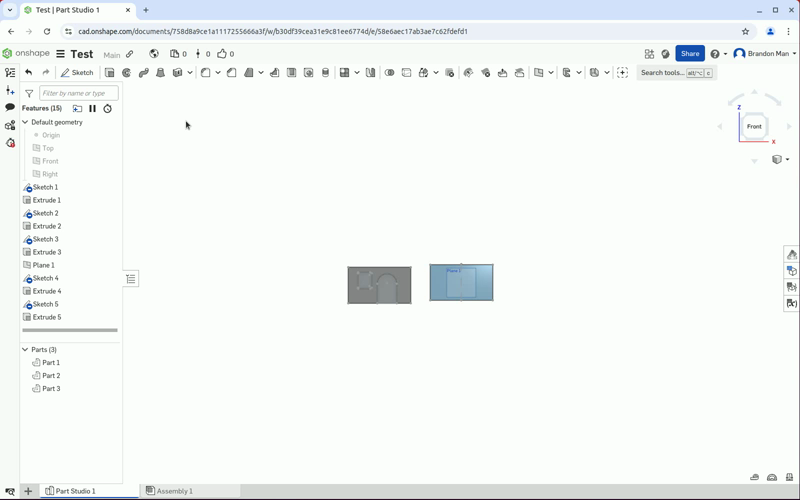
key(left, 2)
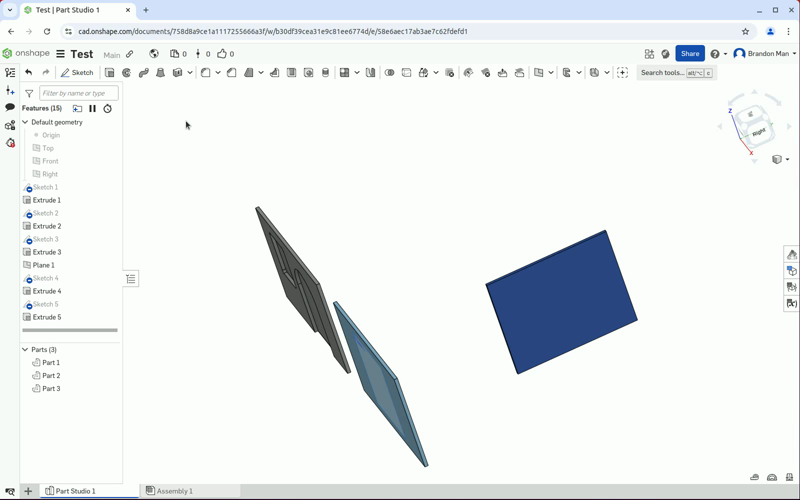
key(down, 2)
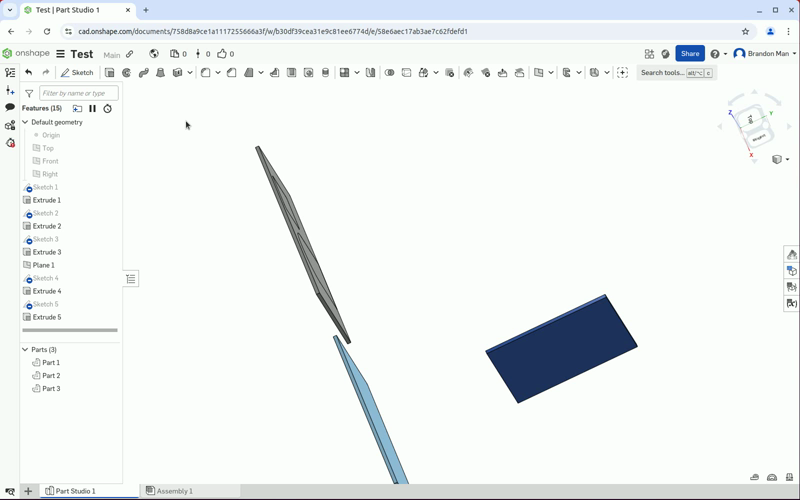
key(up, 2)
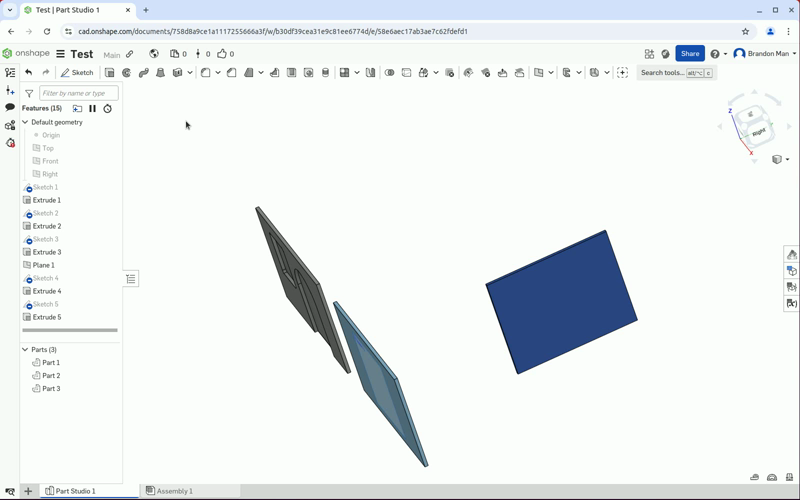
key(right, 2)
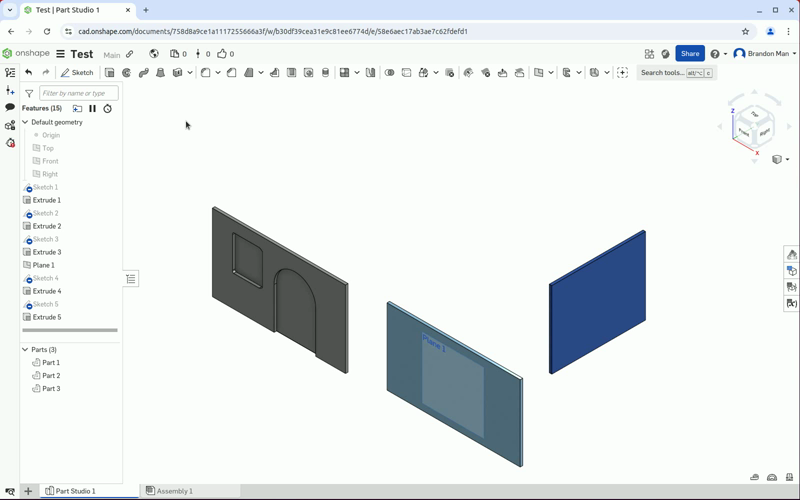
mouse_move(73, 189)
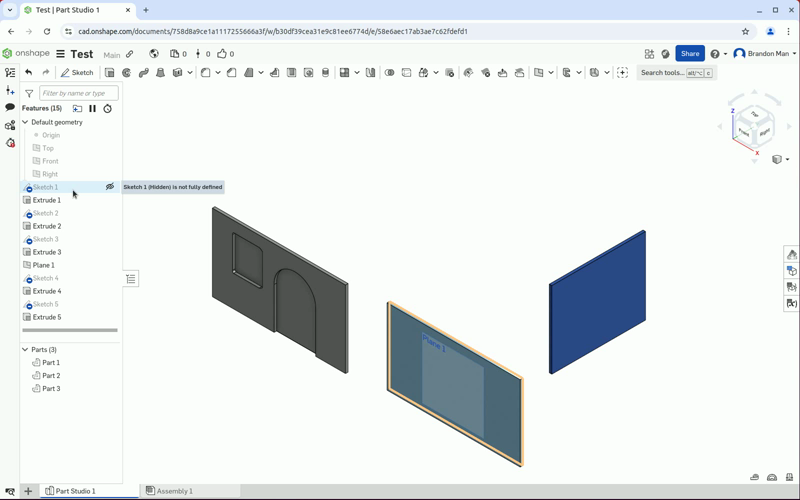
click(73, 189)